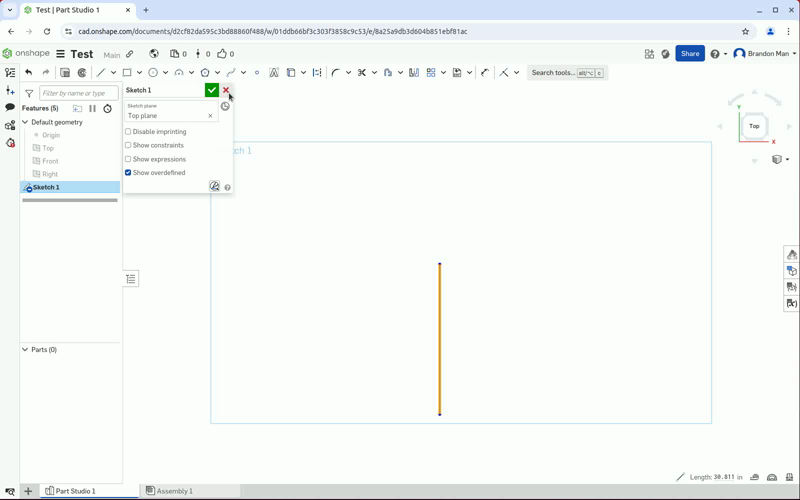
key(shift+h)
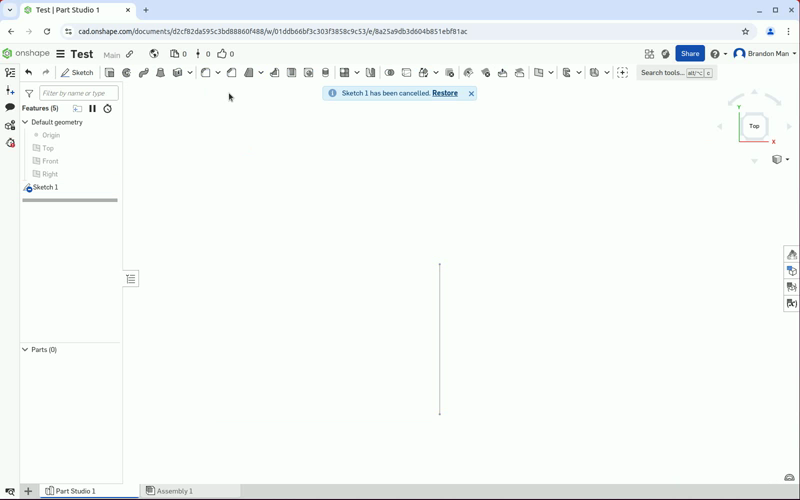
key(shift+s)
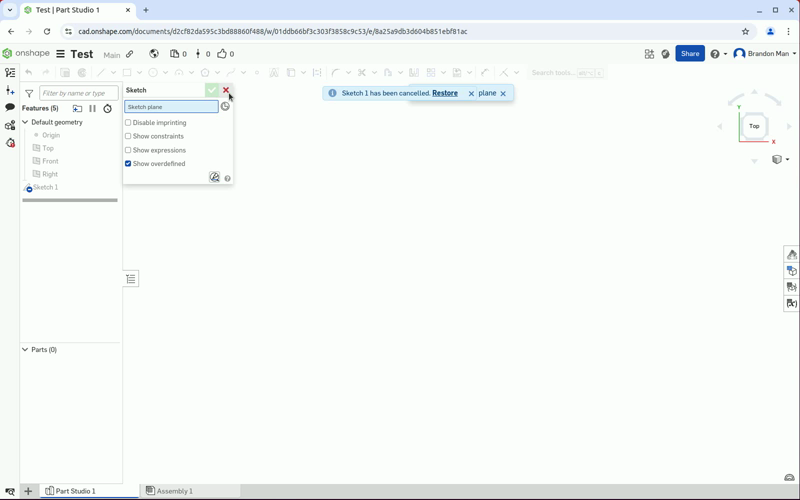
mouse_move(73, 150)
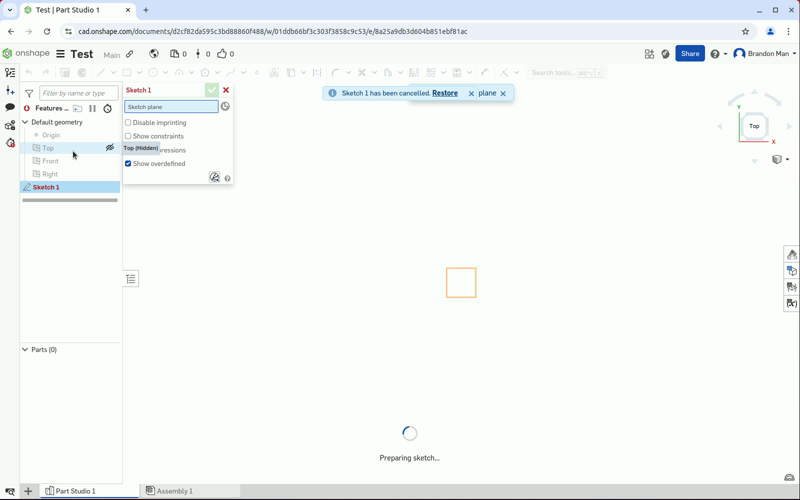
click(73, 150)
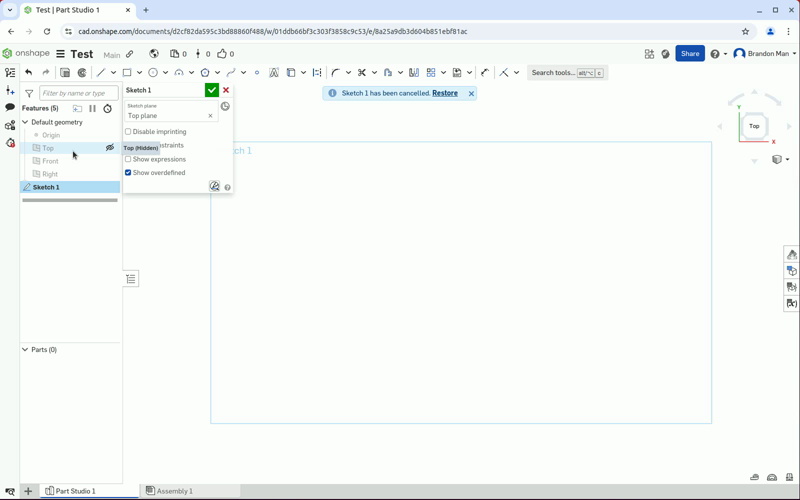
mouse_move(73, 352)
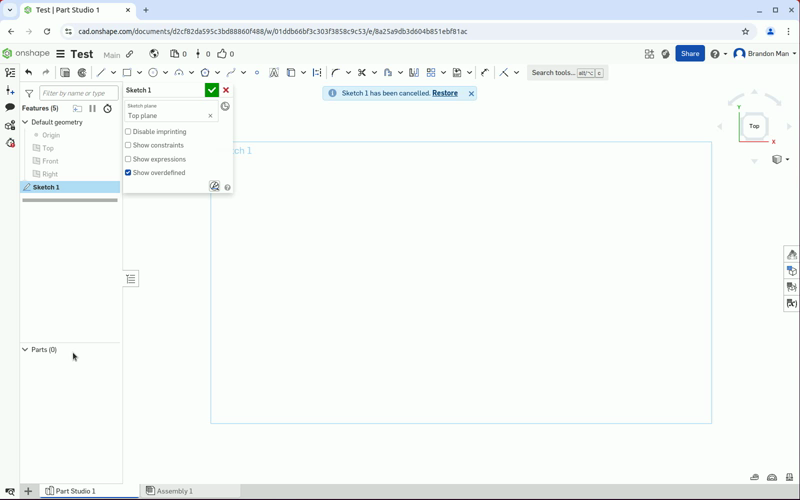
key(y)
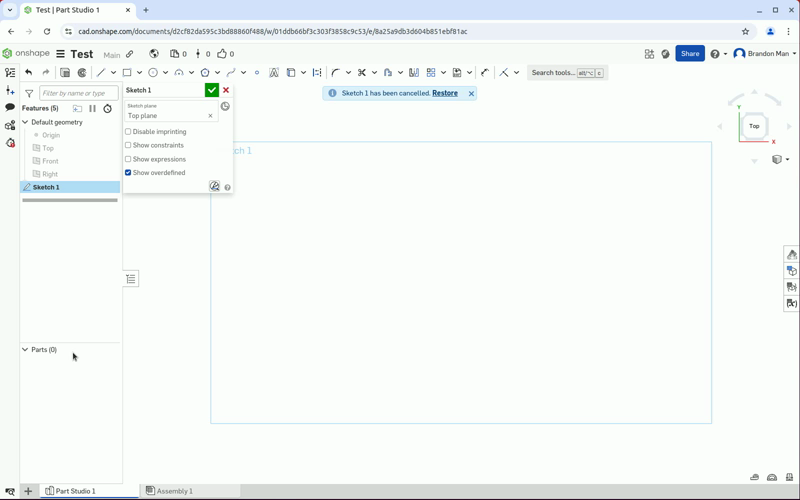
key(l)
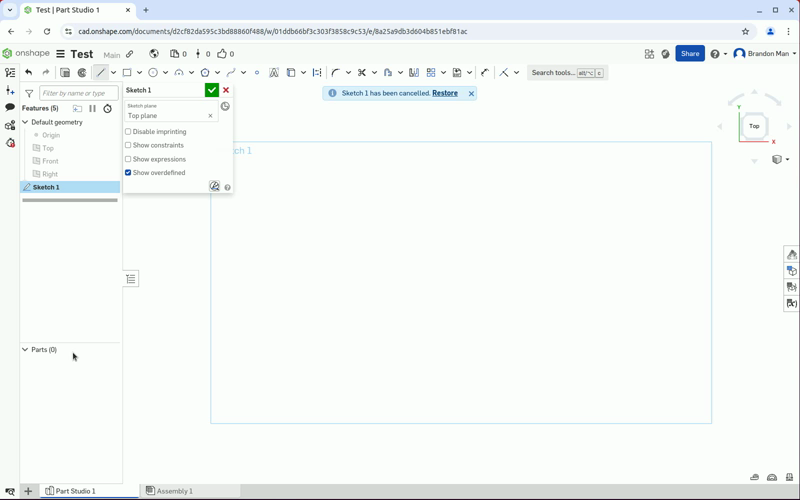
key_down(shift)
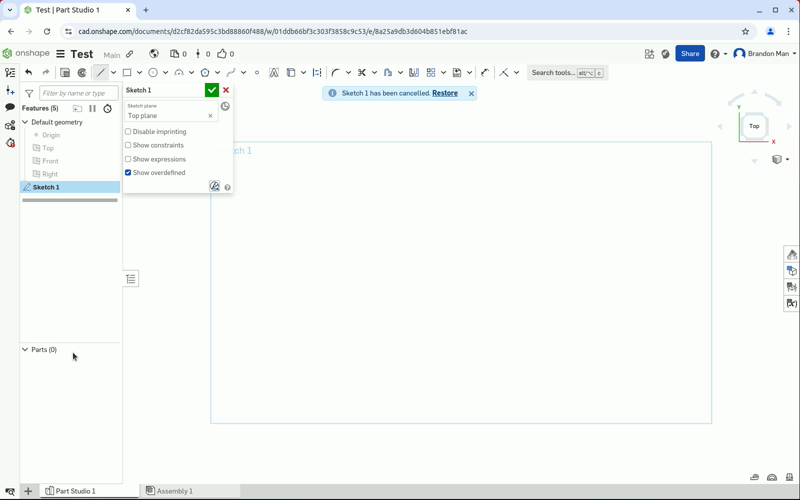
mouse_move(460, 282)
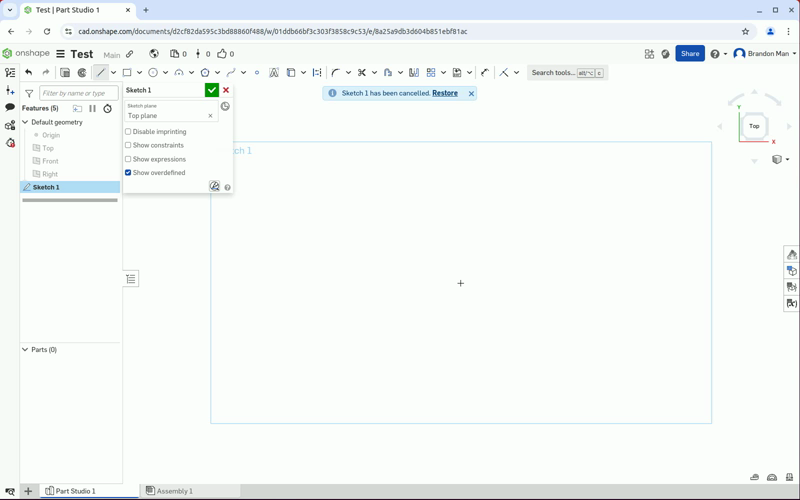
click(460, 282)
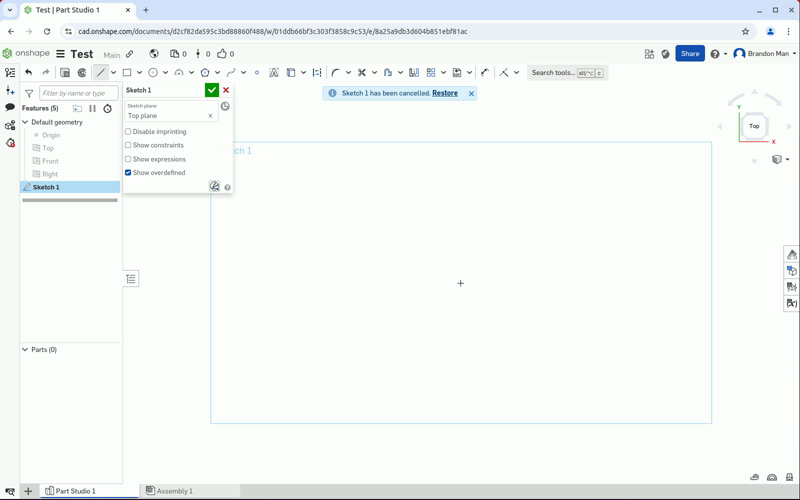
key_up(shift)
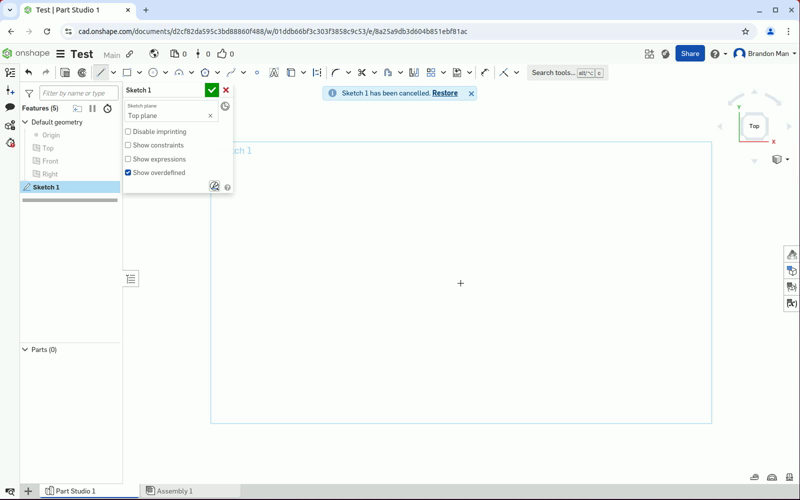
key_down(shift)
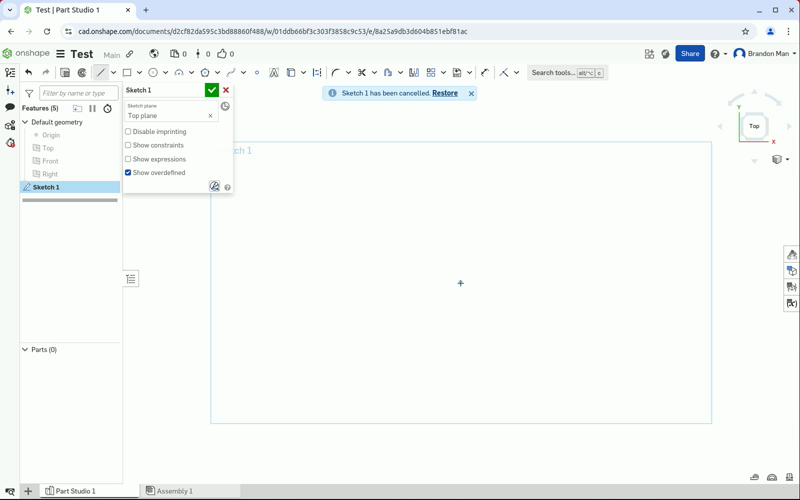
mouse_move(573, 282)
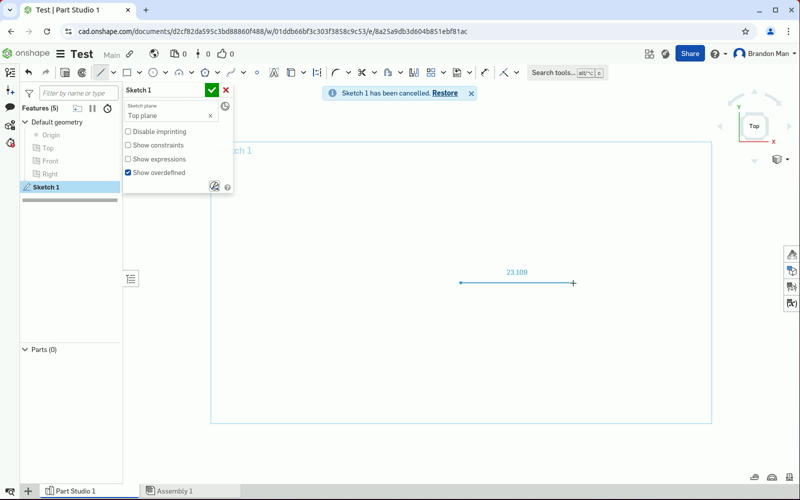
click(573, 282)
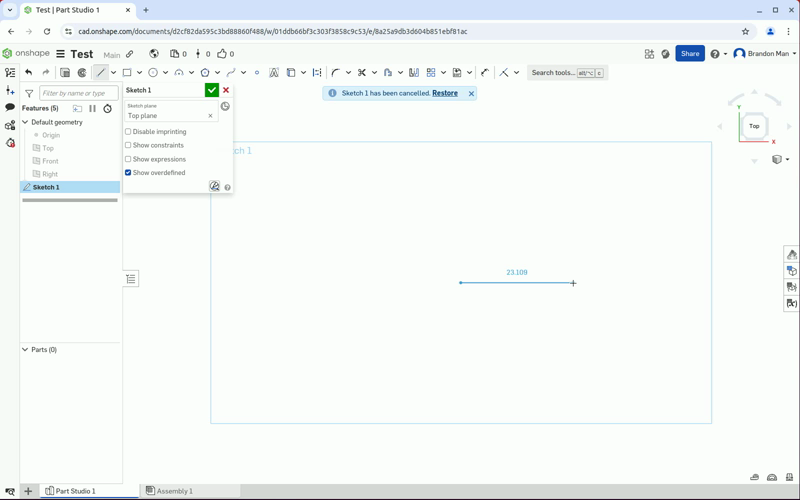
key_up(shift)
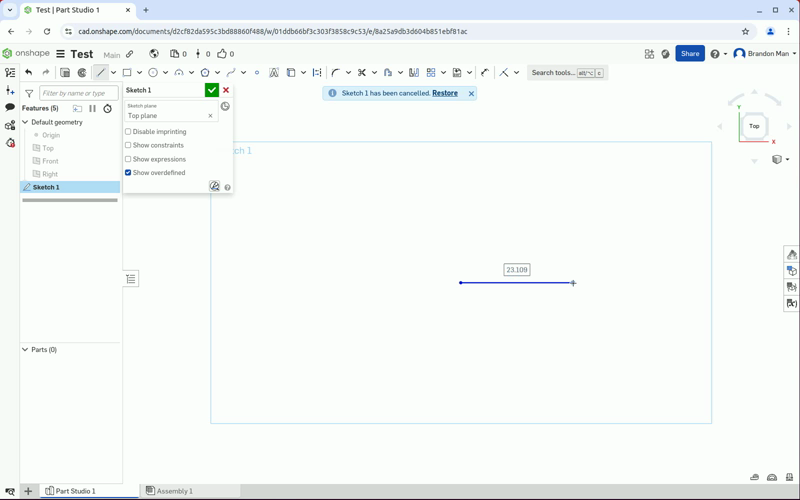
key_down(shift)
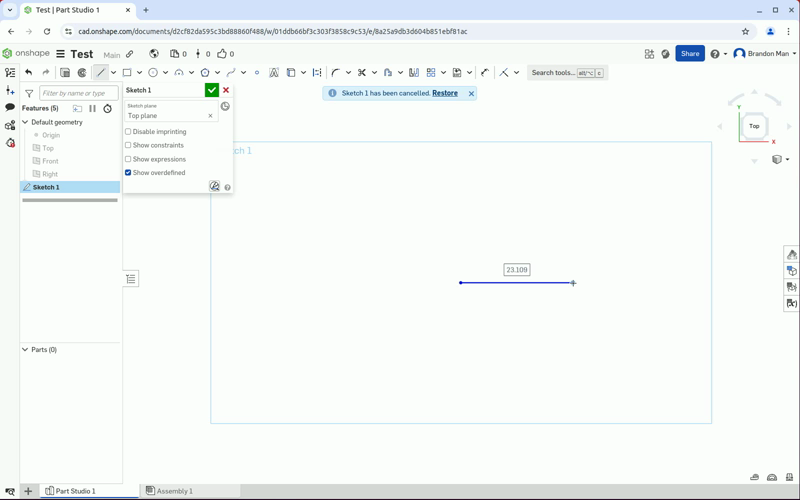
mouse_move(589, 282)
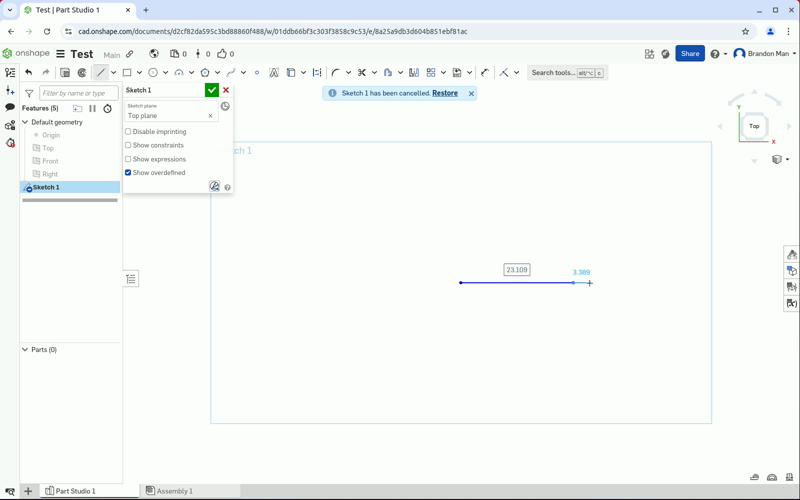
mouse_move(573, 240)
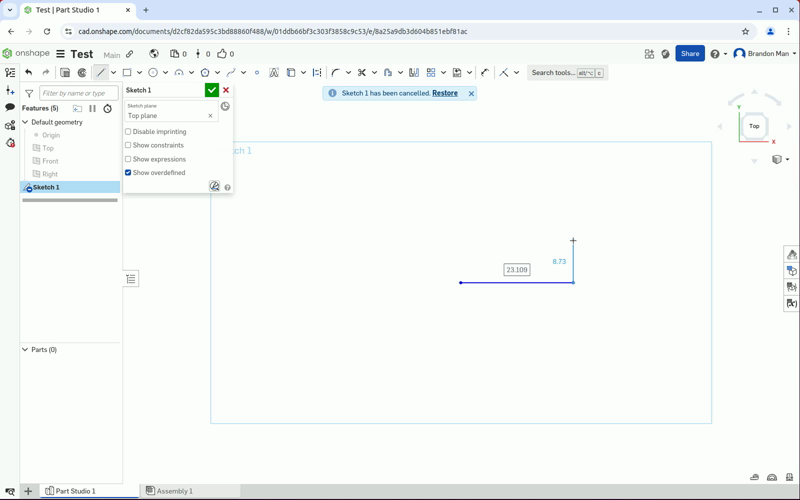
click(573, 240)
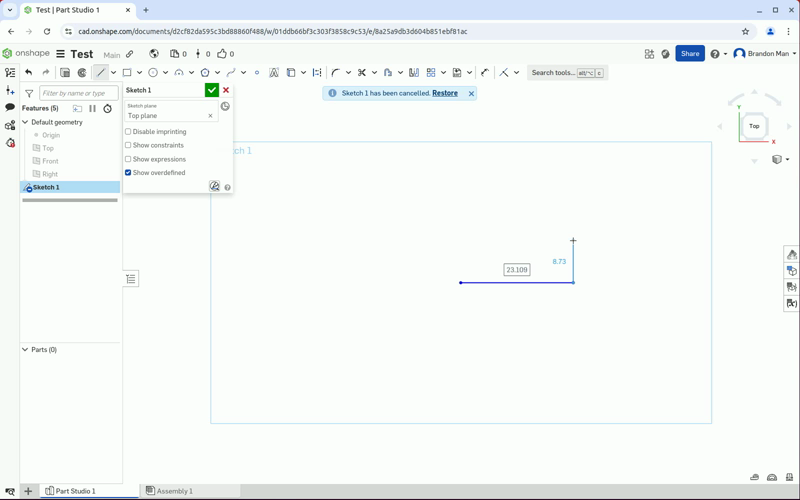
key_up(shift)
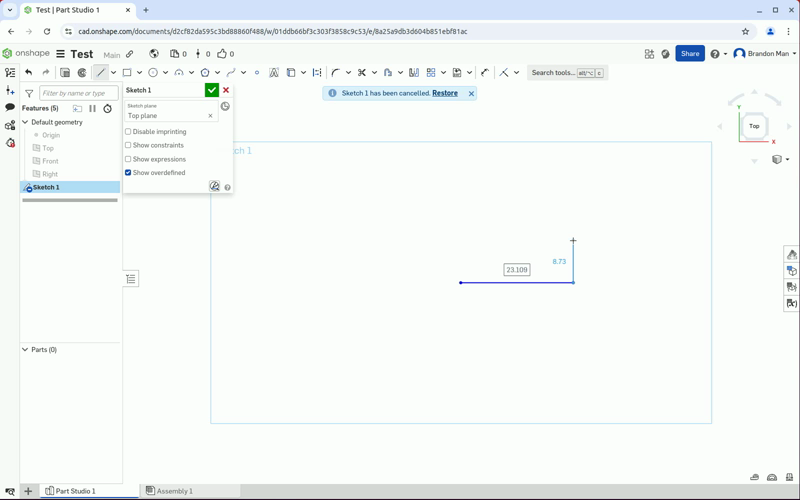
key_down(shift)
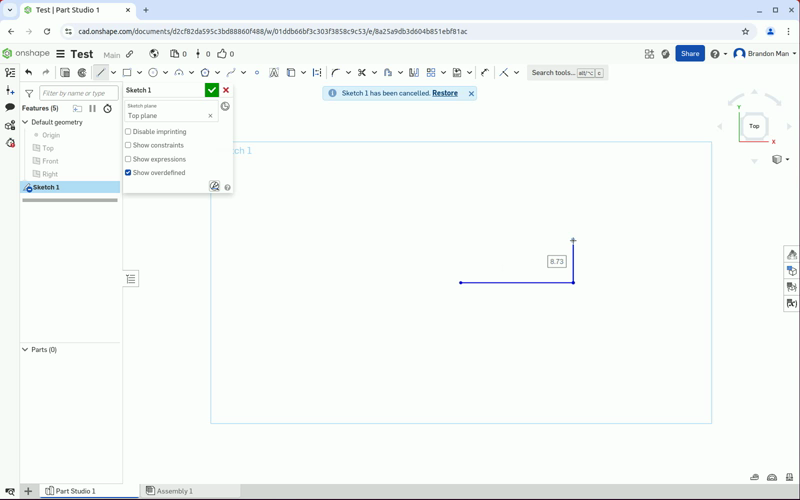
mouse_move(460, 240)
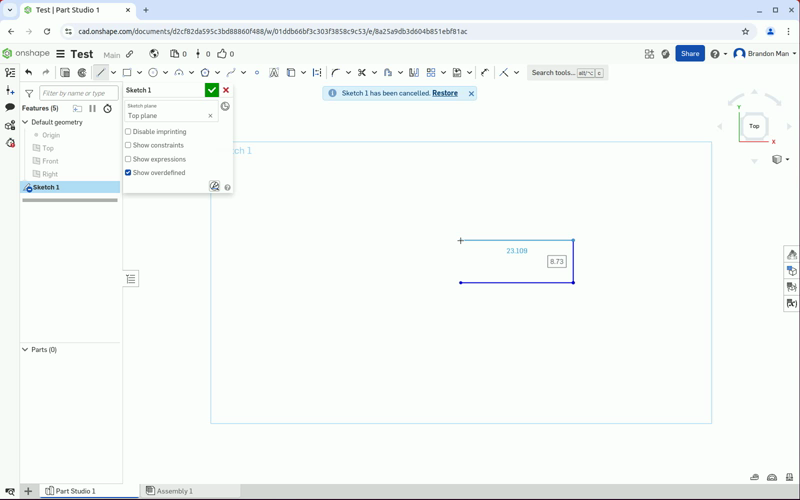
click(460, 240)
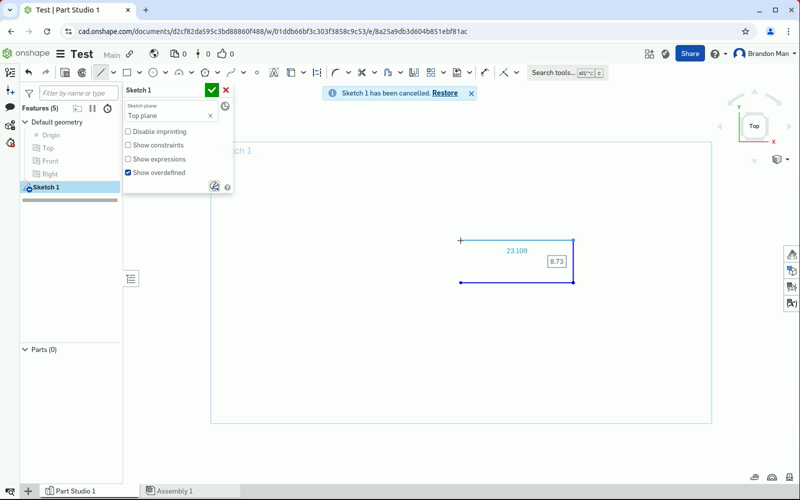
key_up(shift)
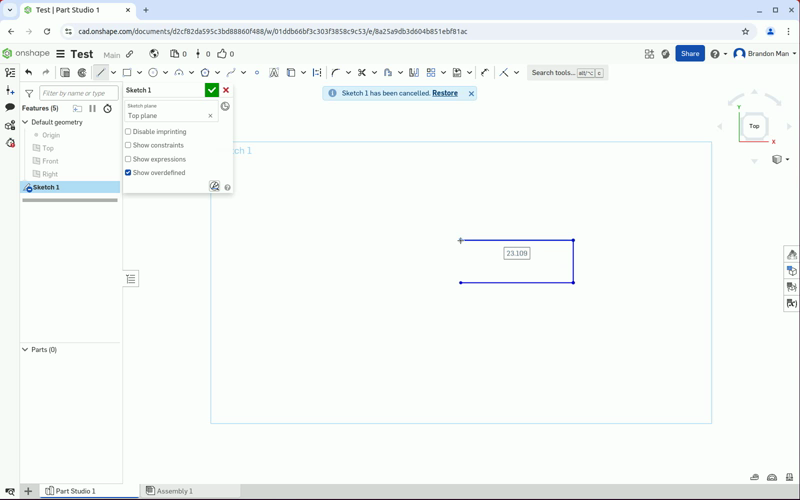
mouse_move(490, 240)
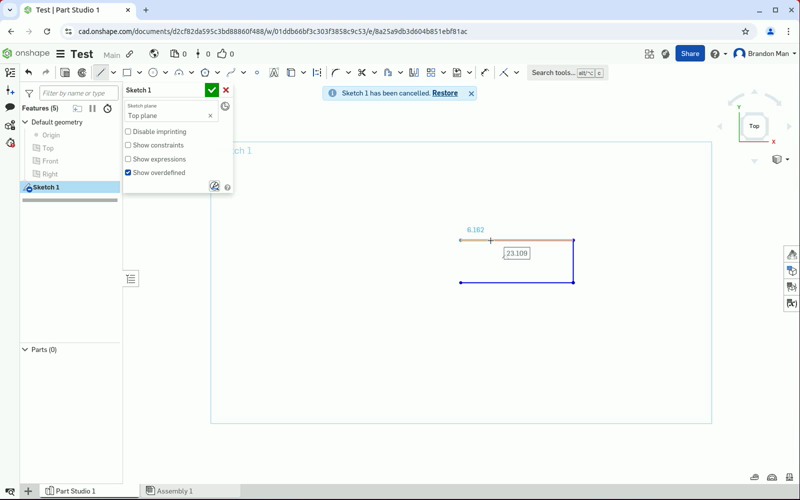
key_down(shift)
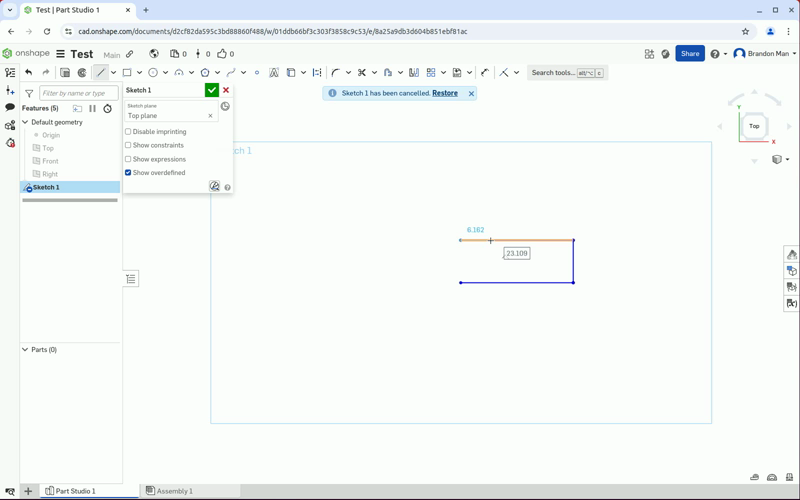
mouse_move(460, 282)
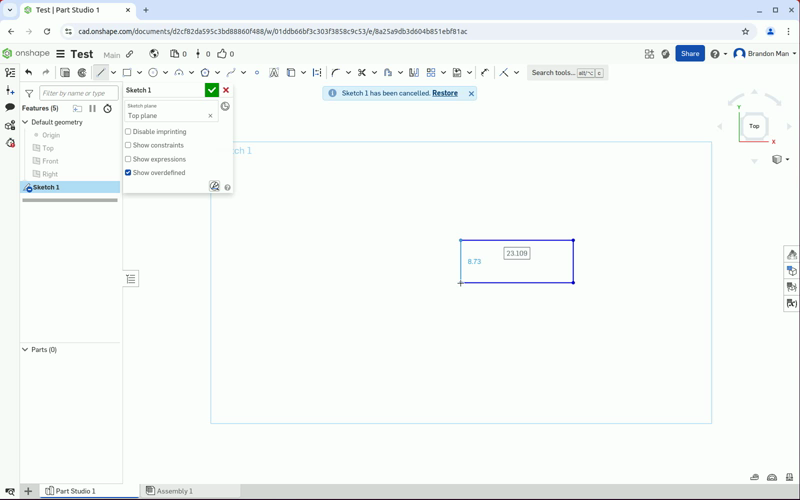
key_up(shift)
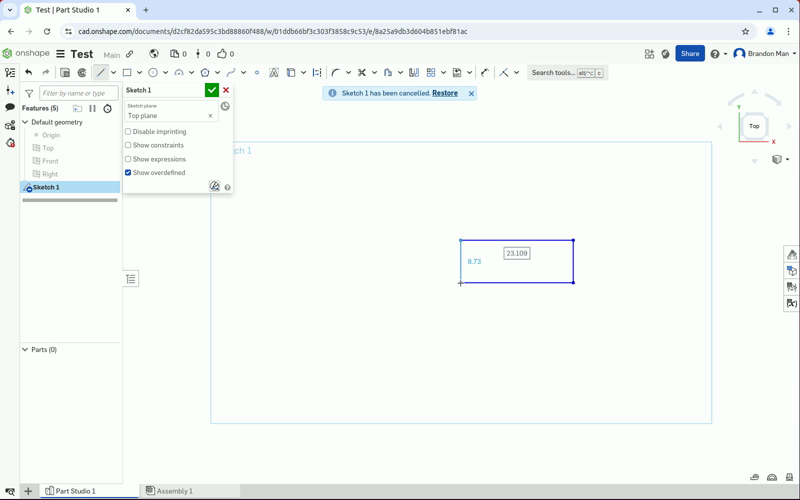
click(460, 282)
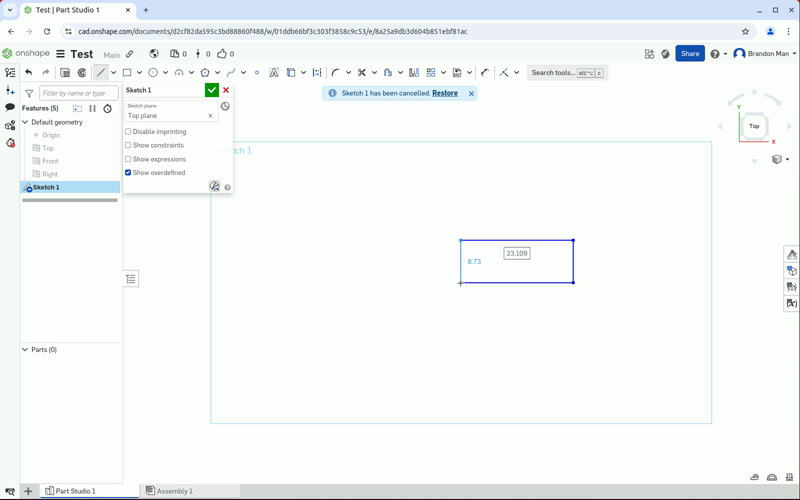
key(esc)
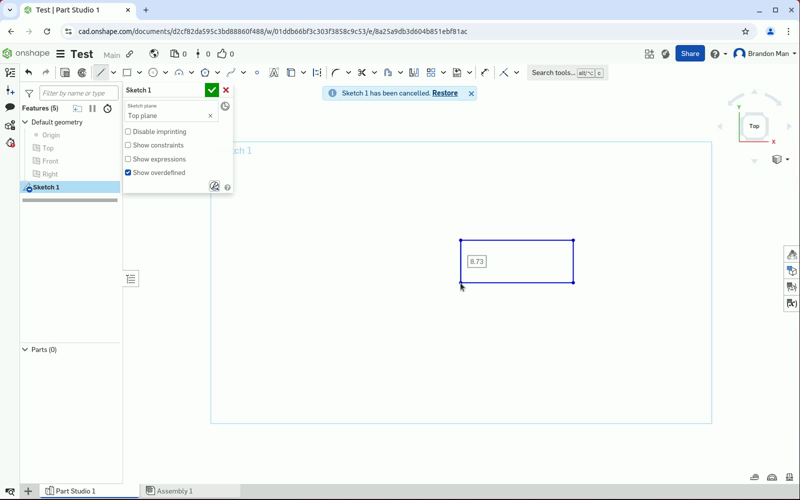
mouse_move(527, 250)
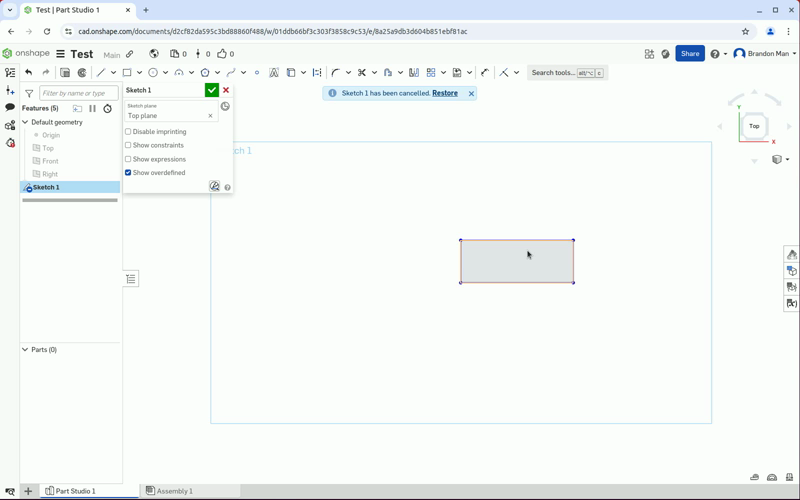
click(527, 250)
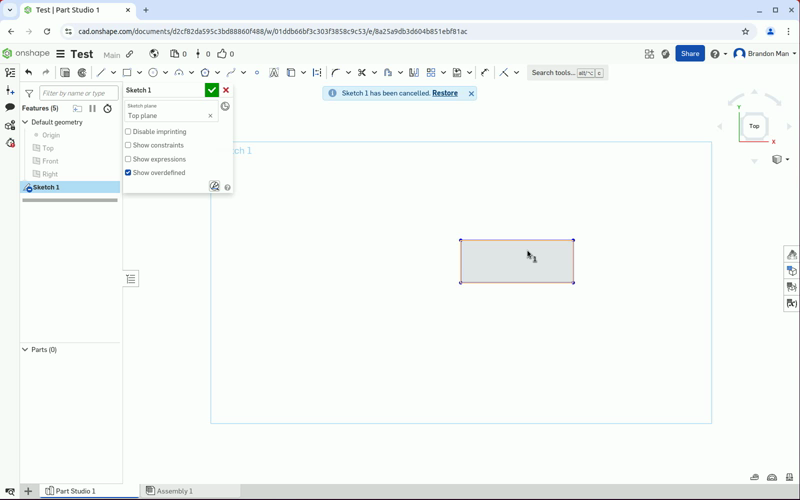
mouse_move(73, 352)
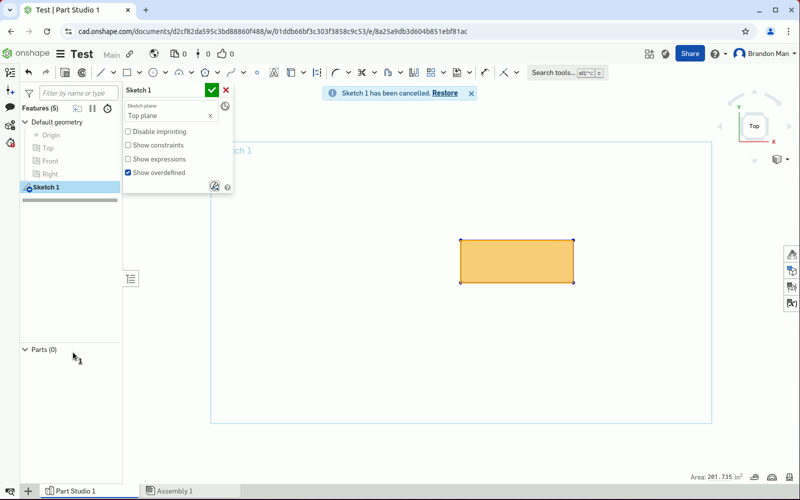
key(shift+y)
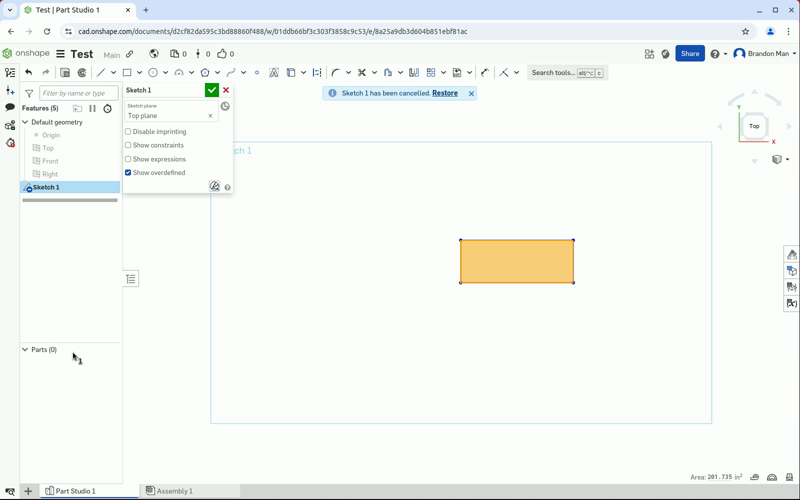
key(shift+e)
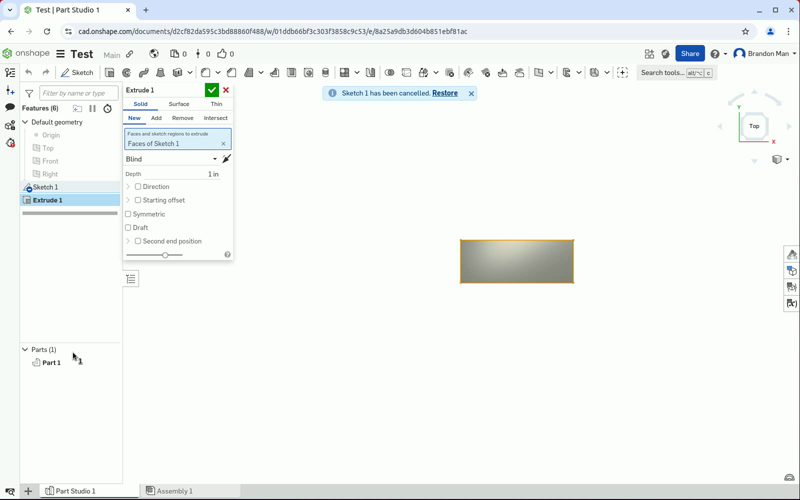
mouse_move(143, 106)
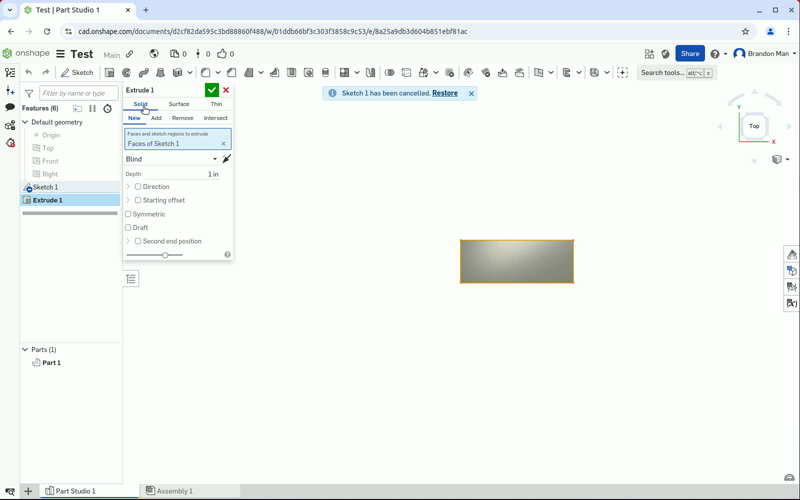
click(143, 106)
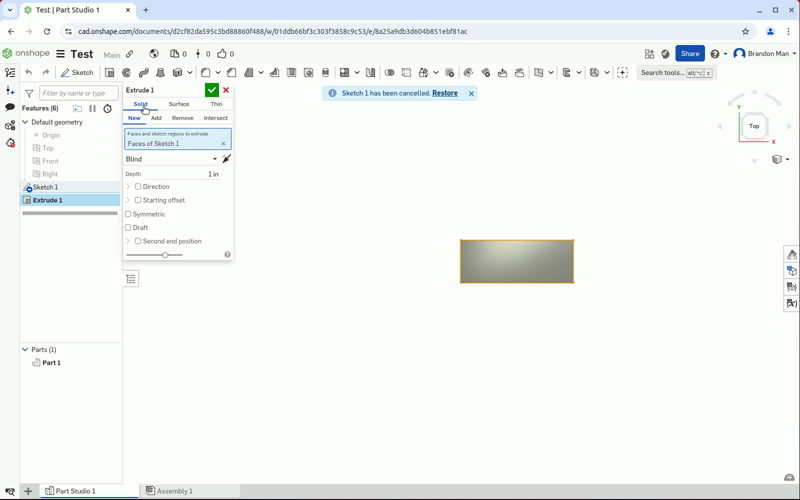
mouse_move(137, 120)
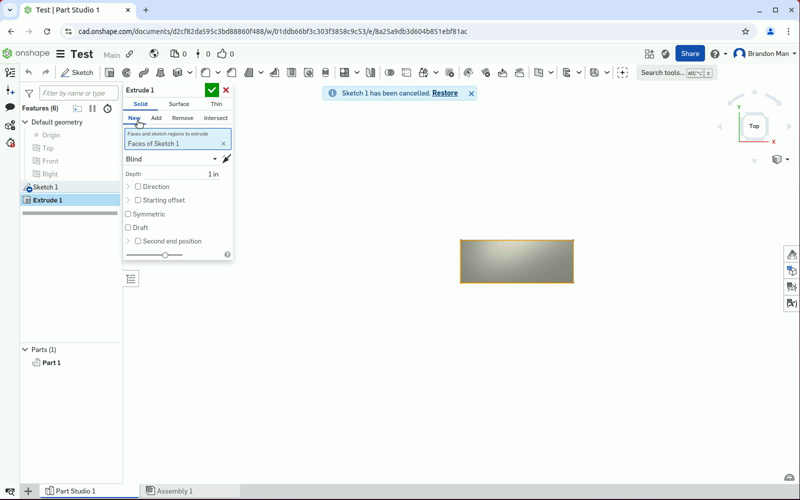
click(137, 120)
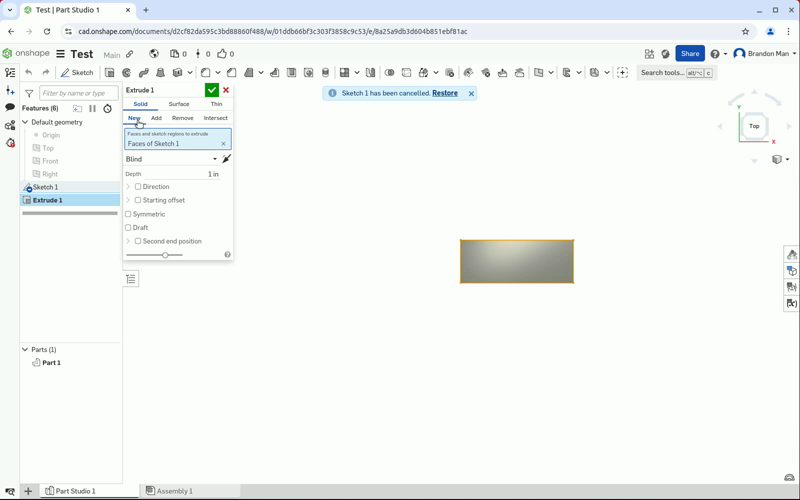
key(tab, 4)
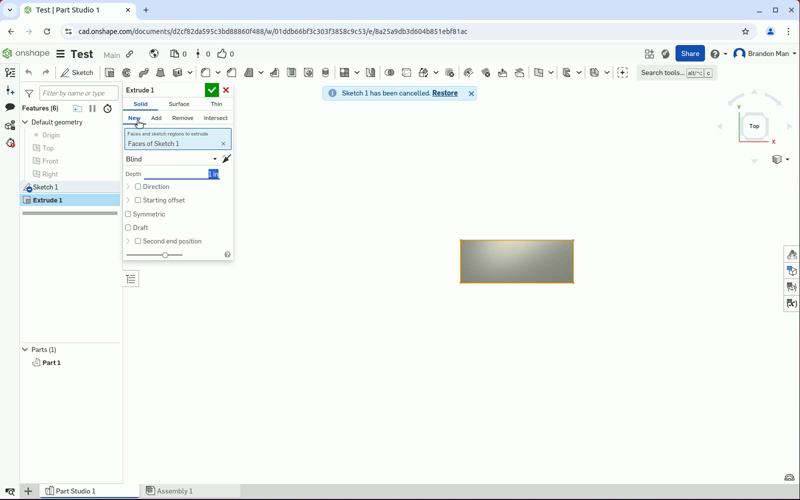
text(0.481)
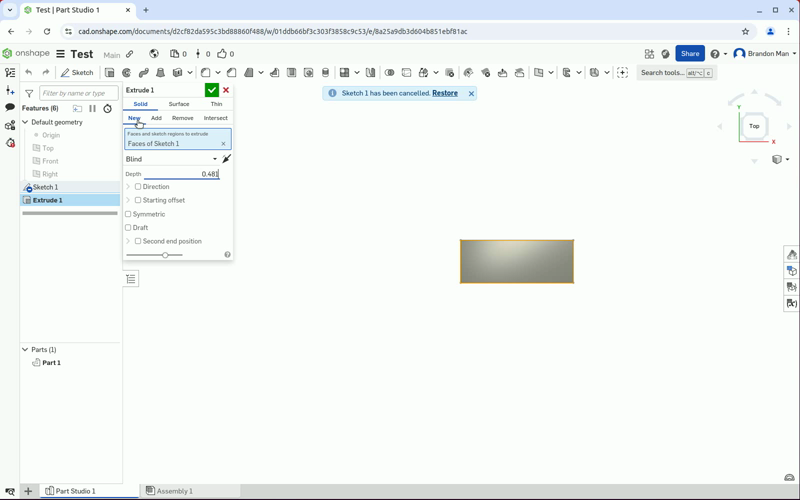
key(enter)
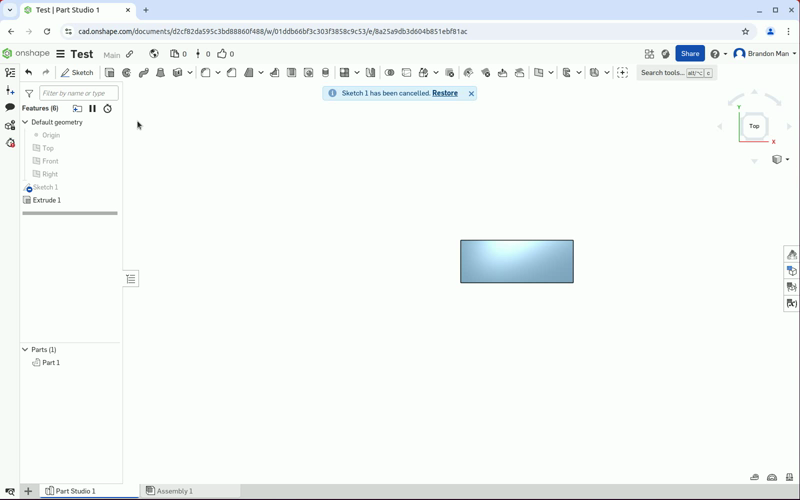
key(shift+h)
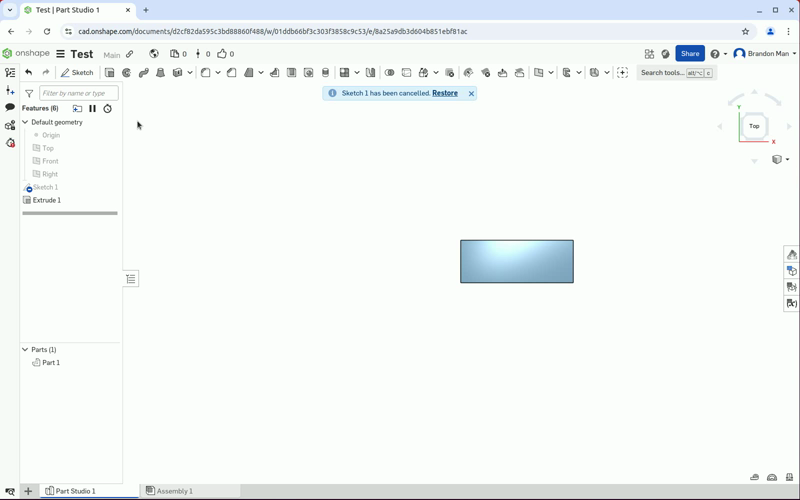
key(shift+h)
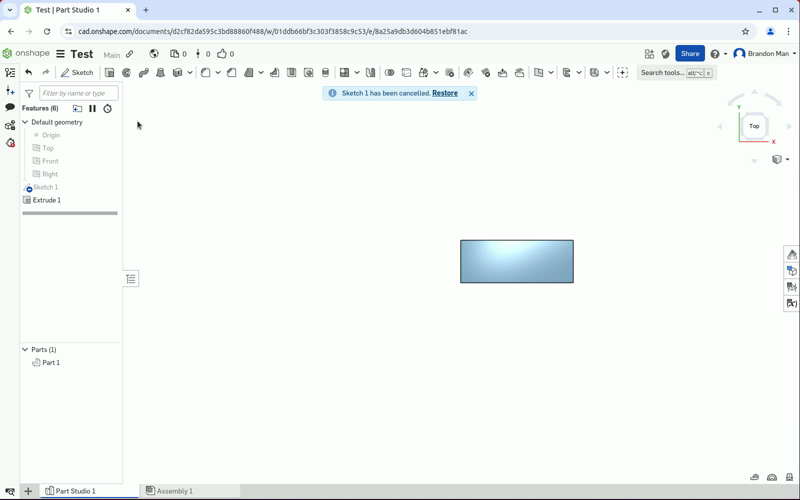
mouse_move(73, 189)
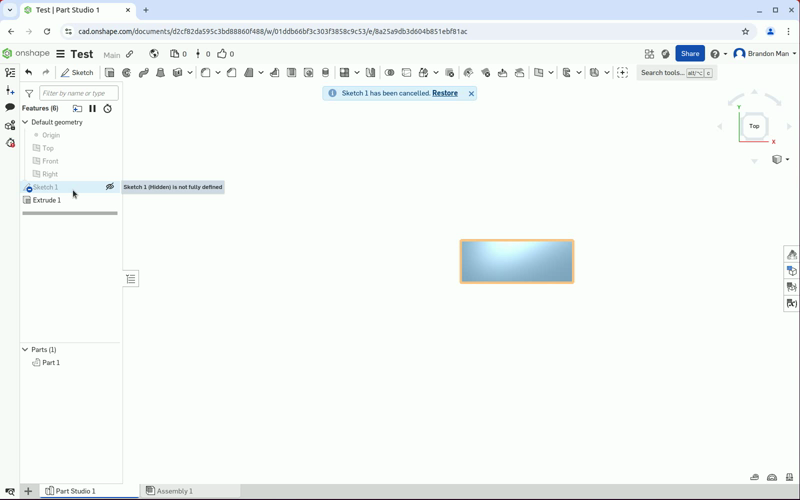
click(73, 189)
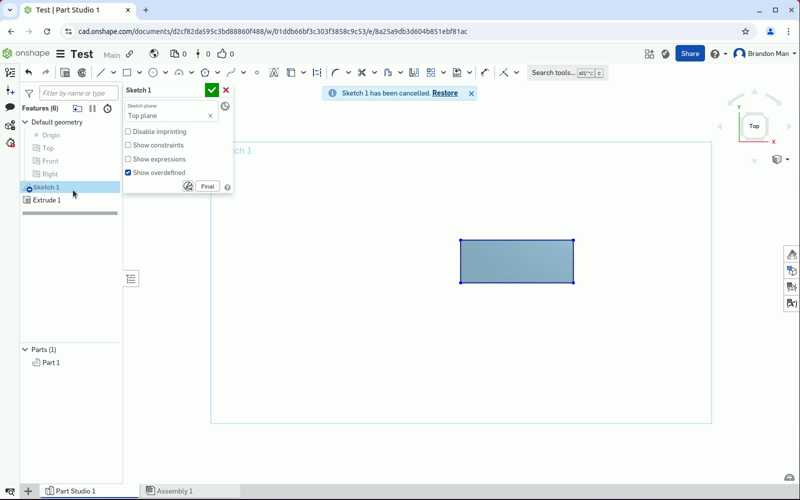
mouse_move(229, 92)
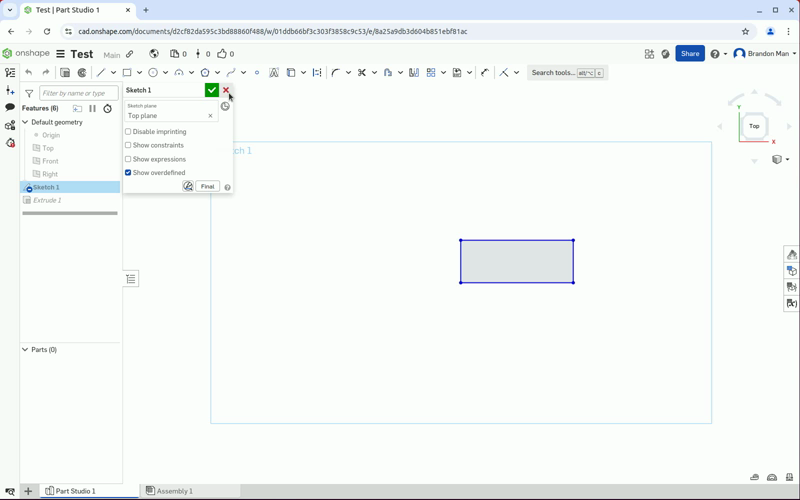
click(229, 92)
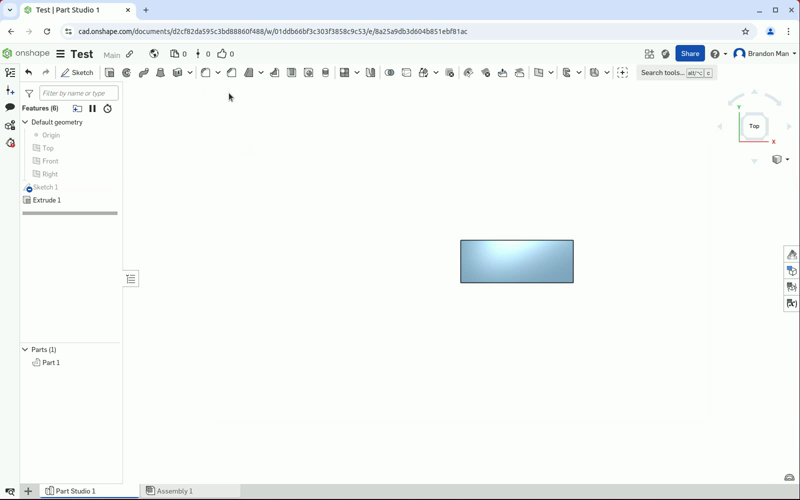
mouse_move(73, 352)
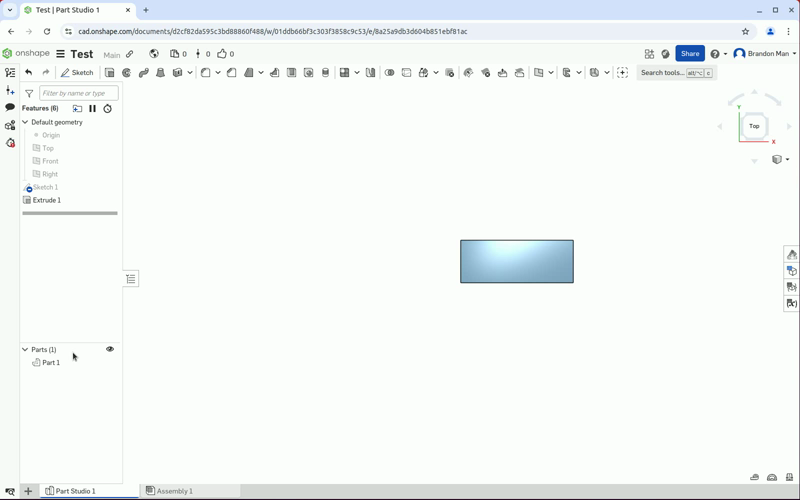
key(y)
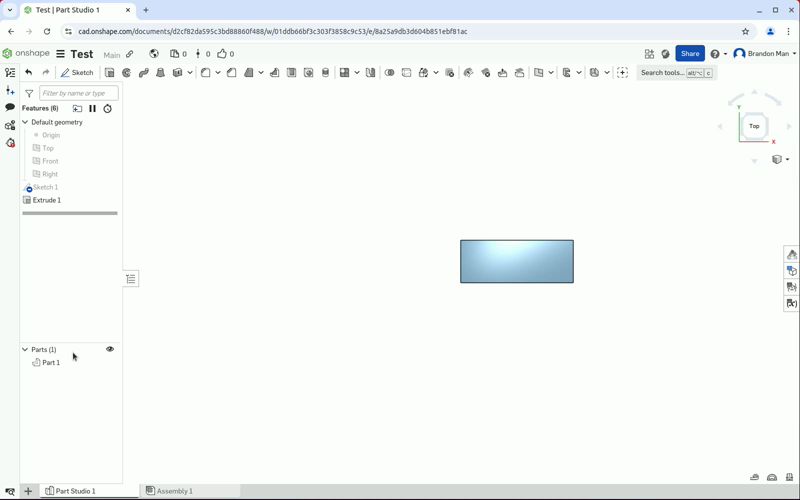
key(shift+p)
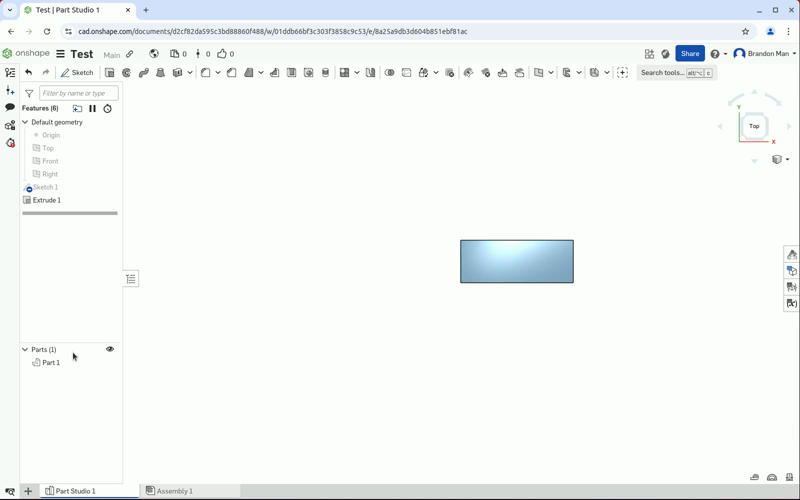
key(space)
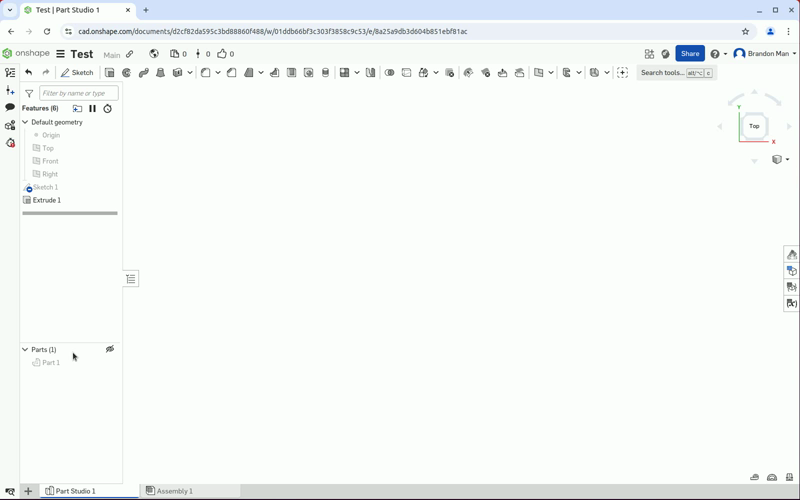
key_down(shift)
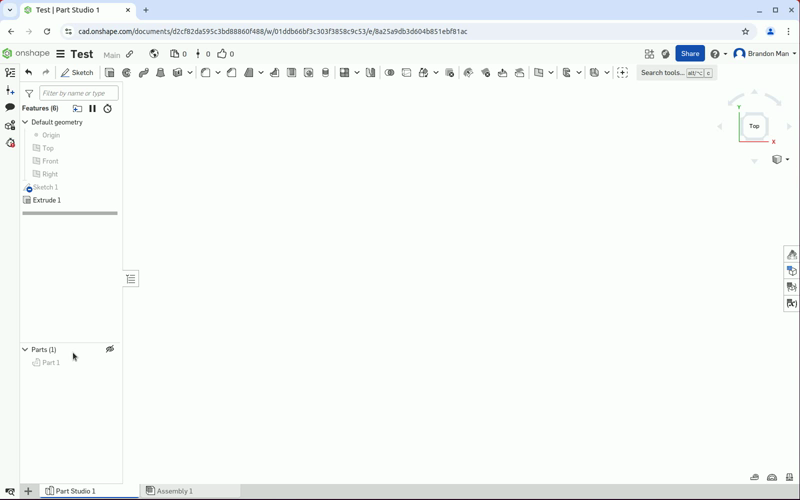
key(up)
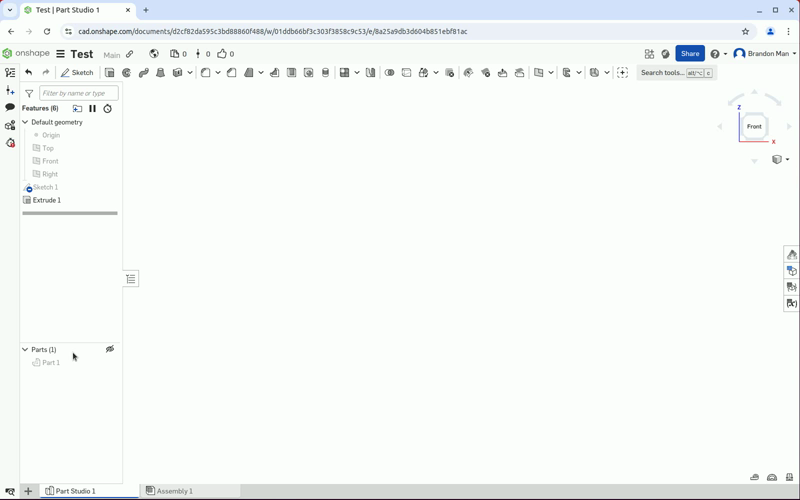
key_up(shift)
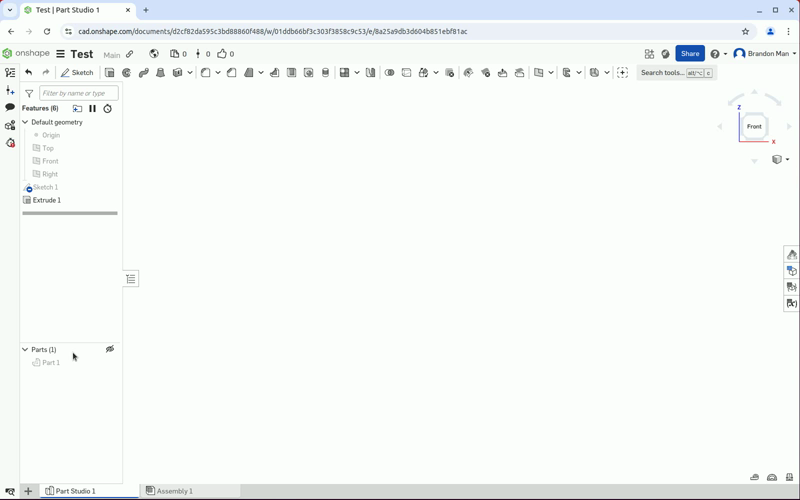
mouse_move(73, 352)
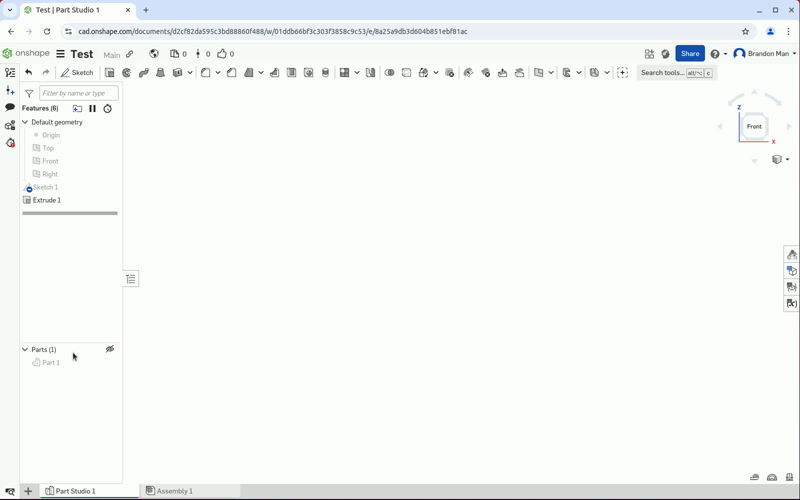
key(shift+y)
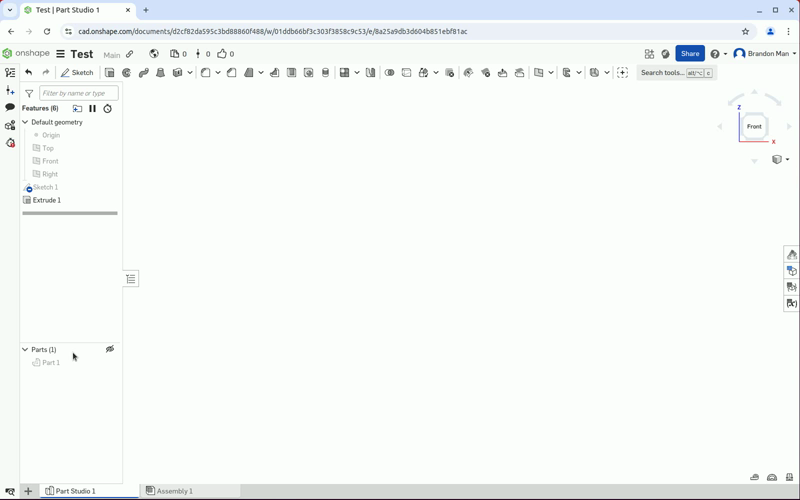
key(shift+s)
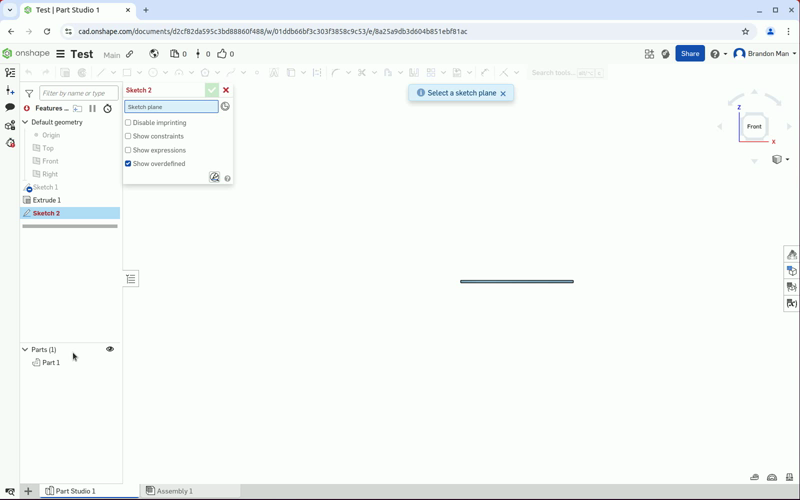
mouse_move(73, 163)
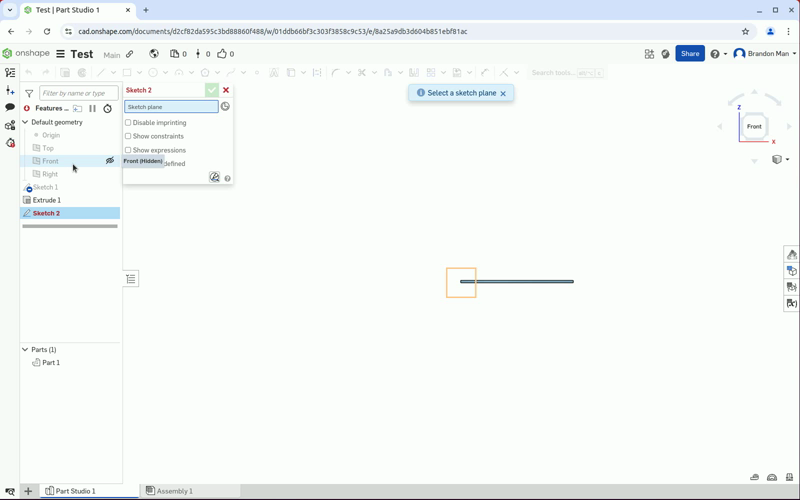
click(73, 163)
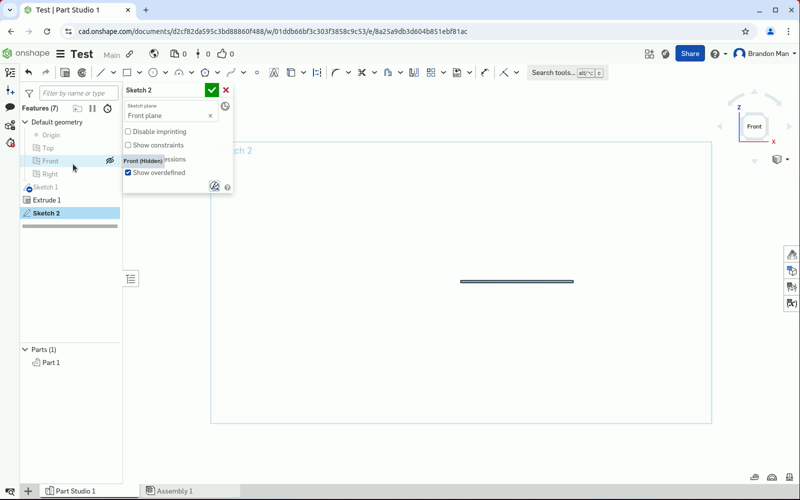
mouse_move(73, 352)
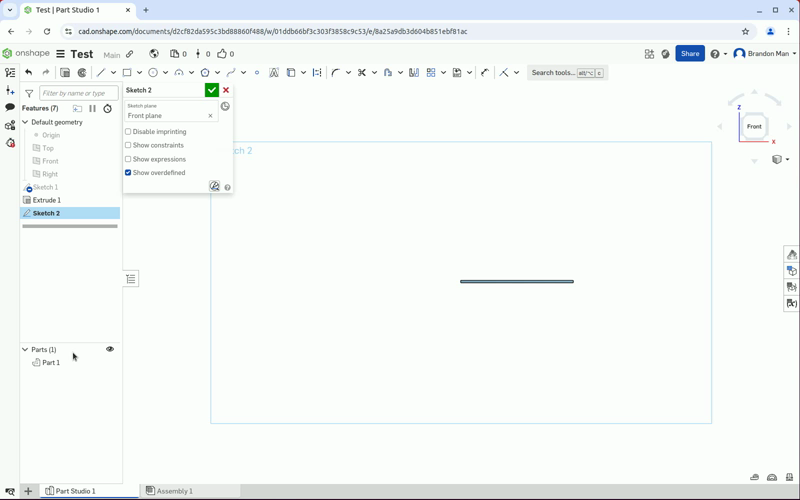
key(y)
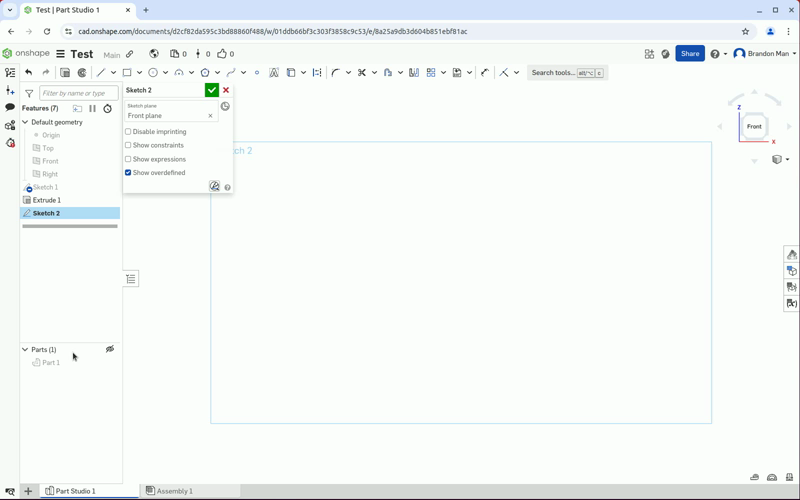
key(l)
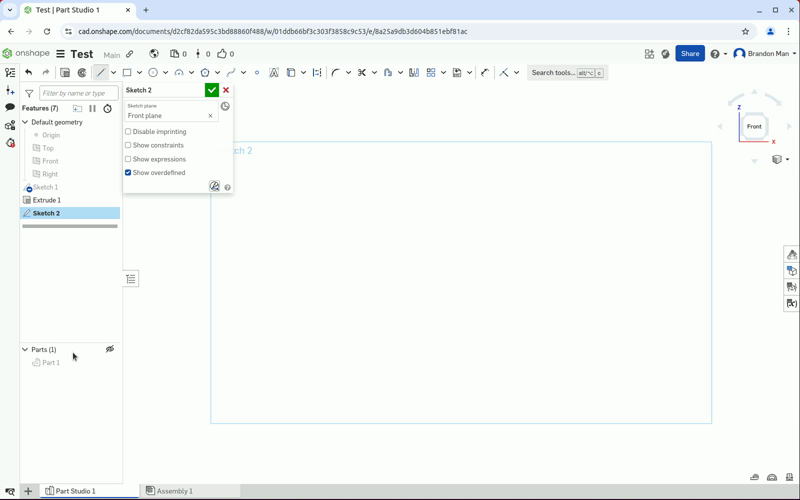
key_down(shift)
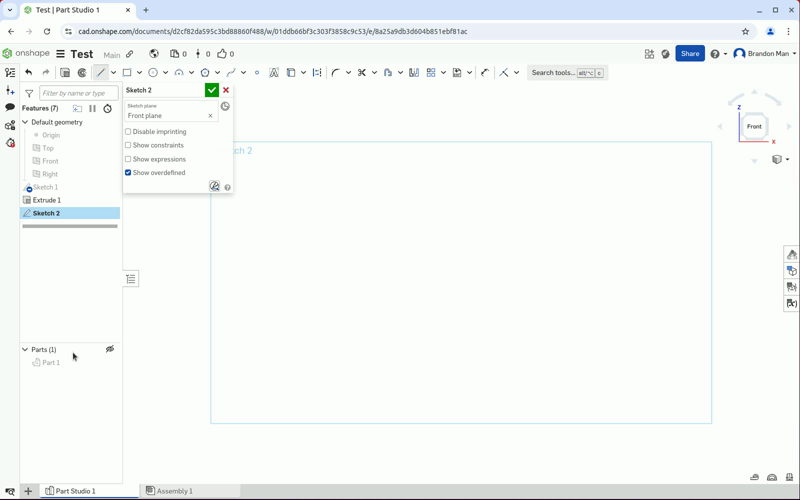
mouse_move(460, 333)
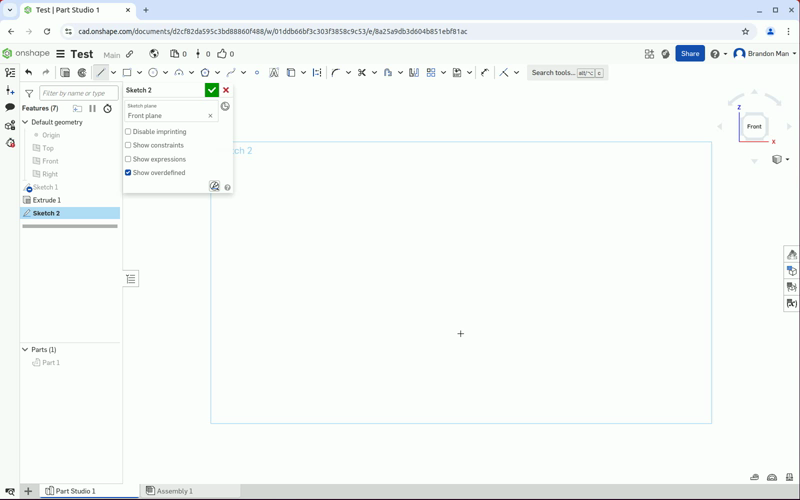
click(460, 333)
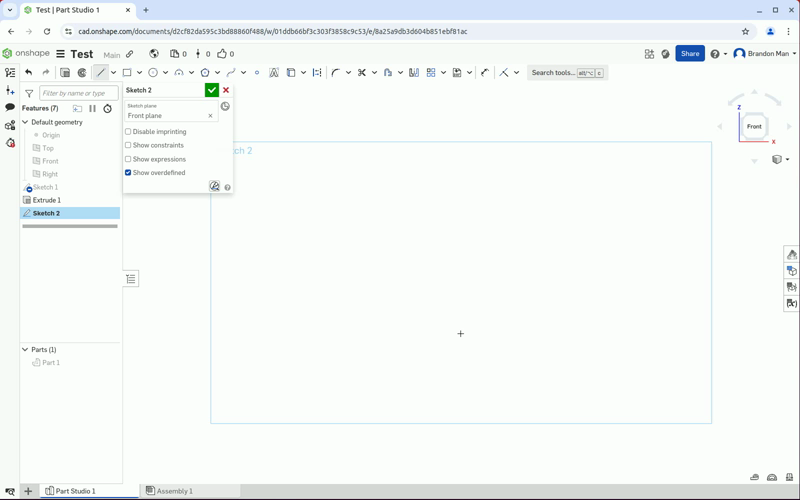
key_up(shift)
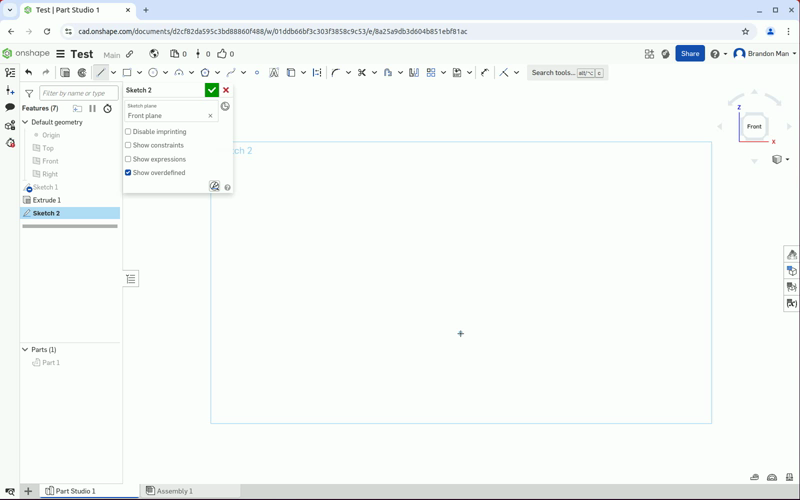
key_down(shift)
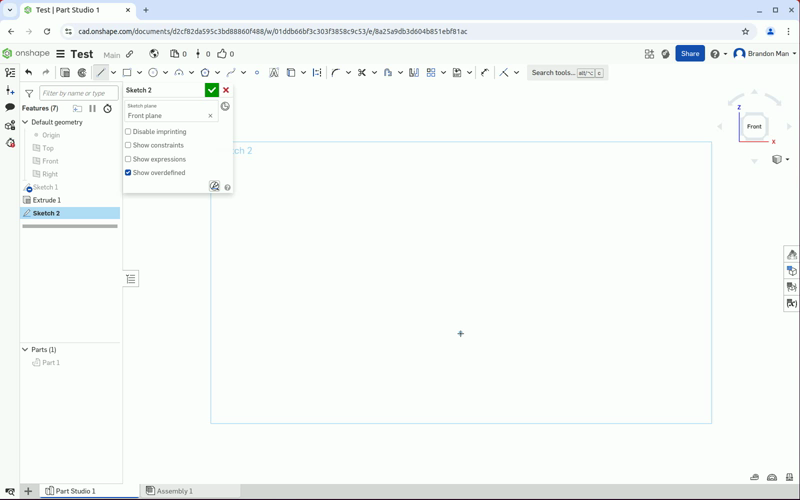
mouse_move(490, 333)
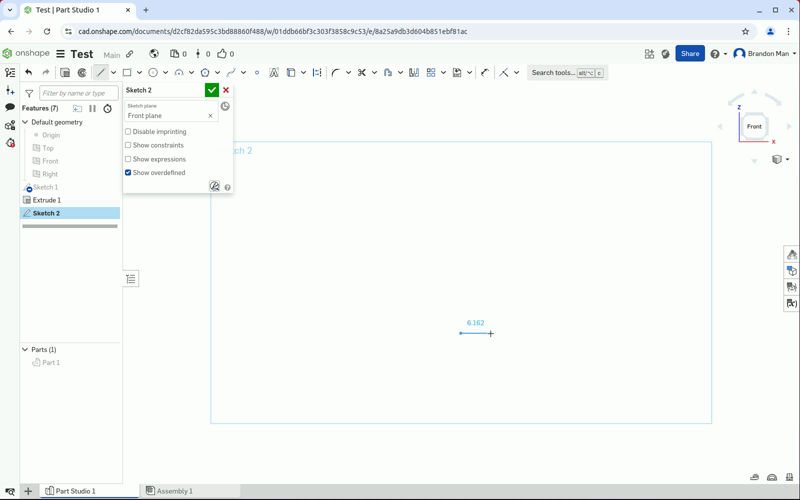
mouse_move(463, 333)
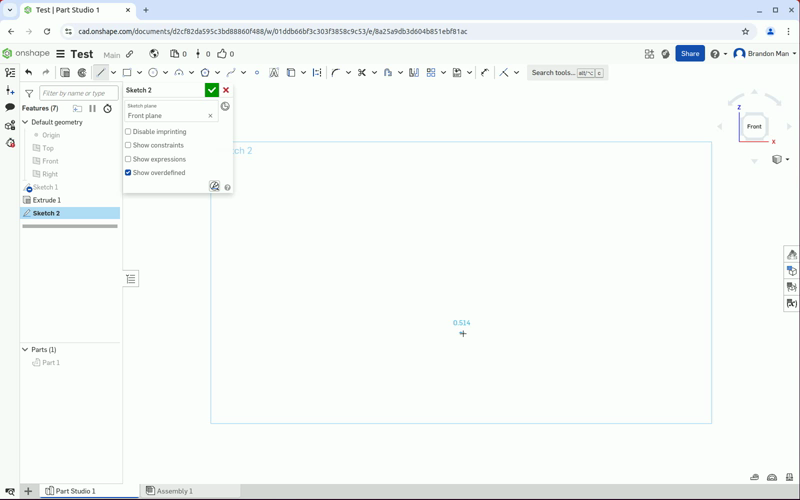
scroll(6)
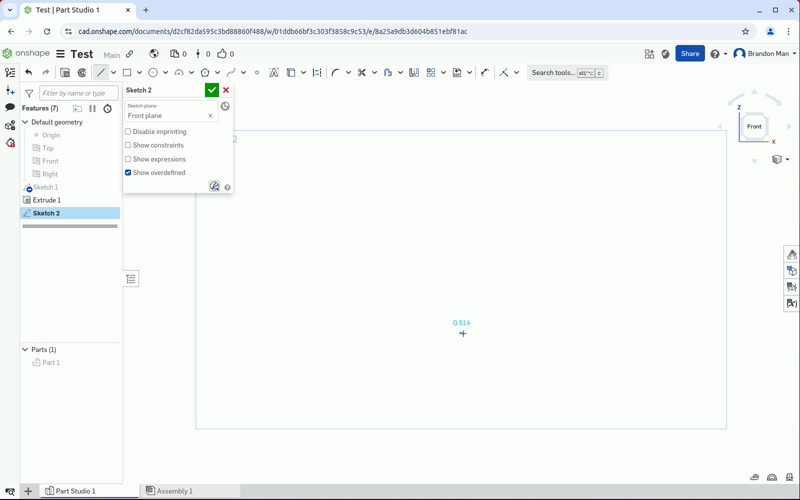
scroll(6)
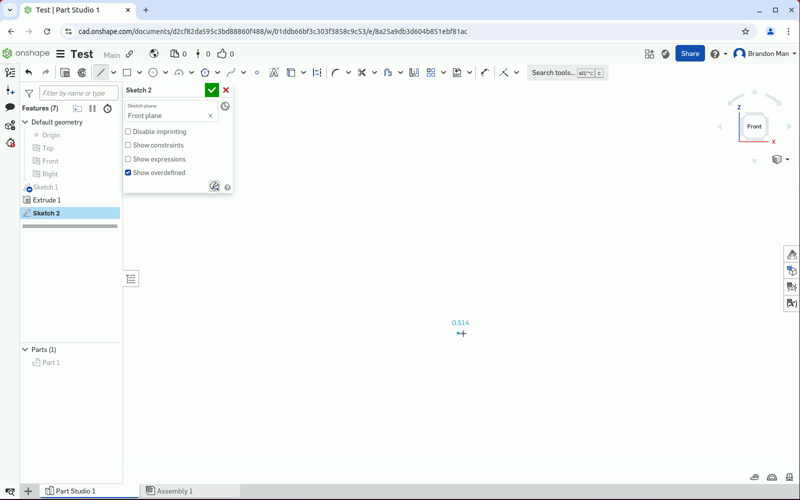
scroll(6)
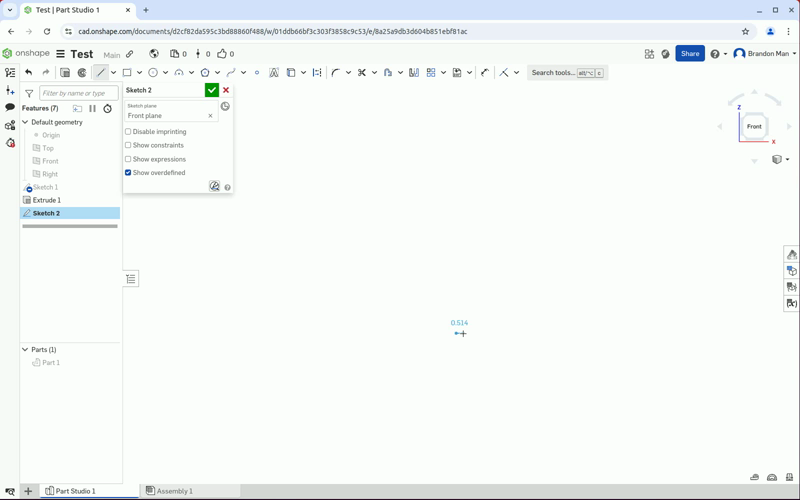
scroll(6)
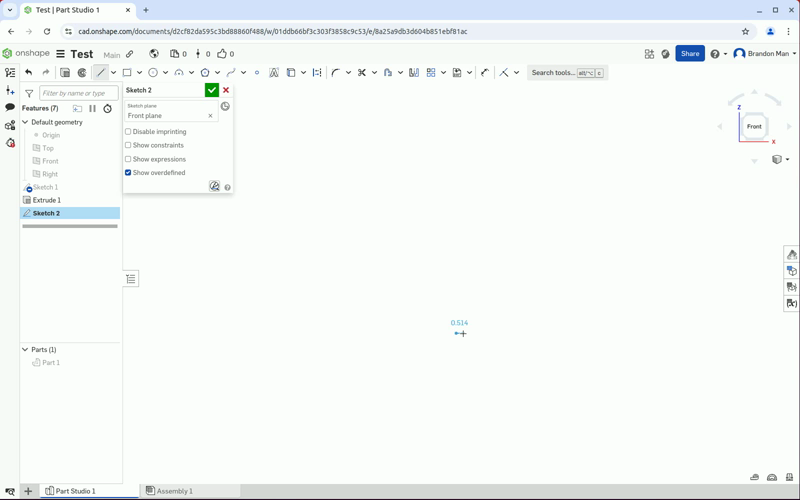
scroll(6)
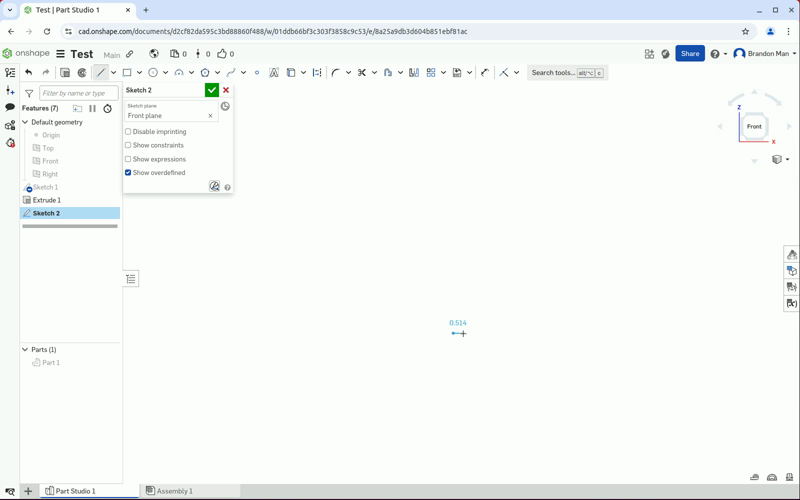
scroll(6)
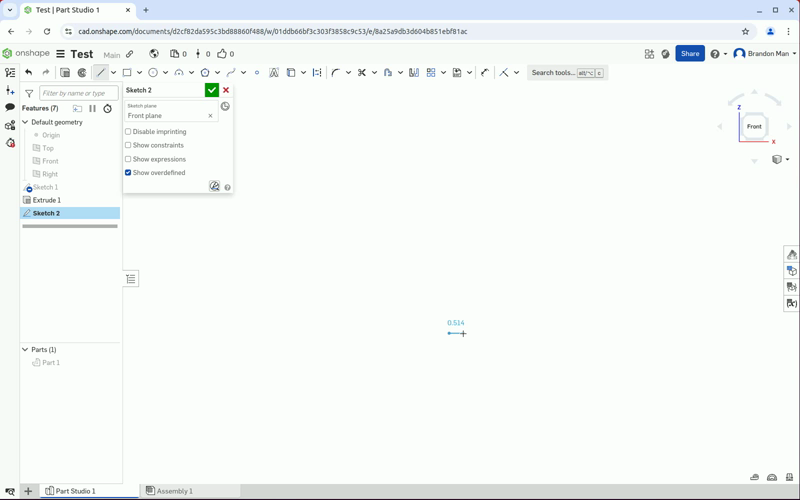
scroll(6)
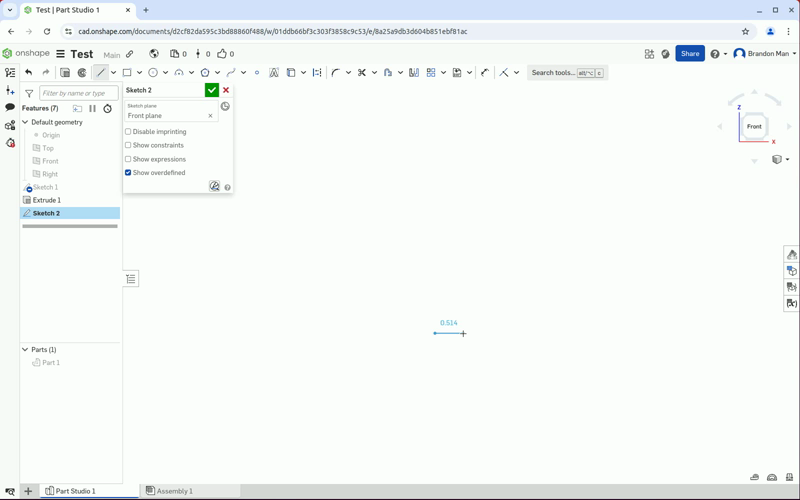
click(463, 333)
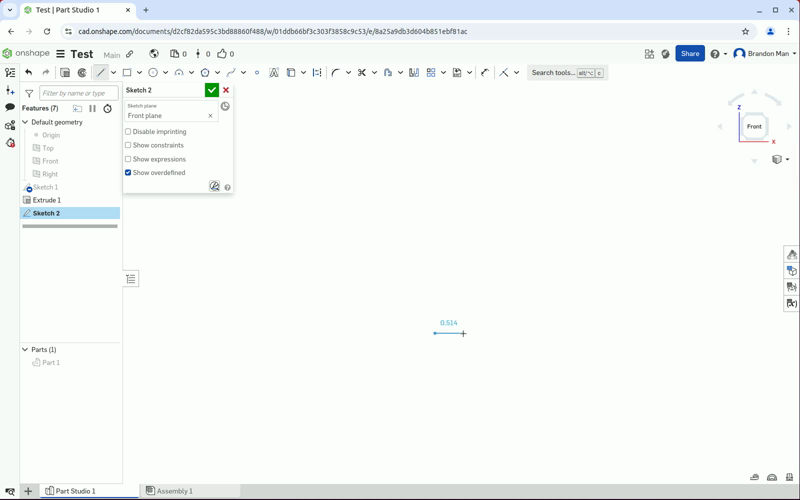
scroll(-6)
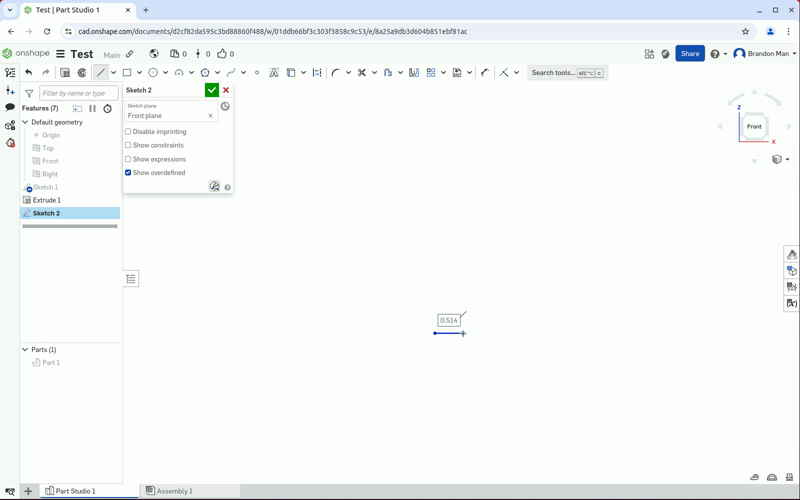
scroll(-6)
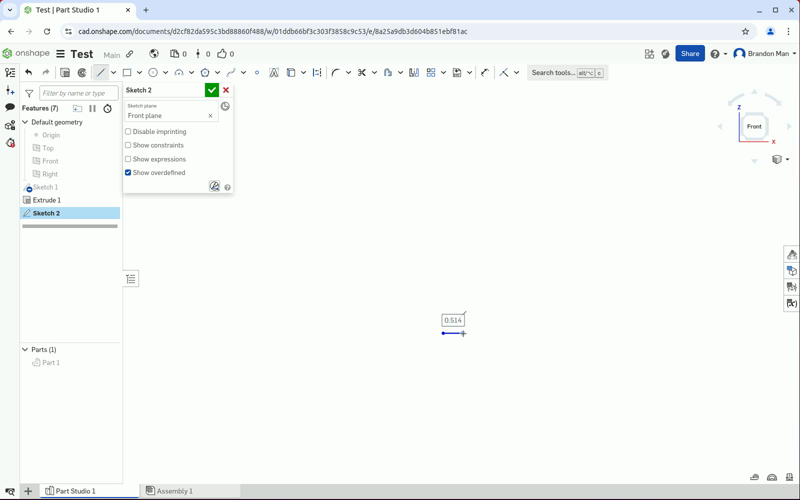
scroll(-6)
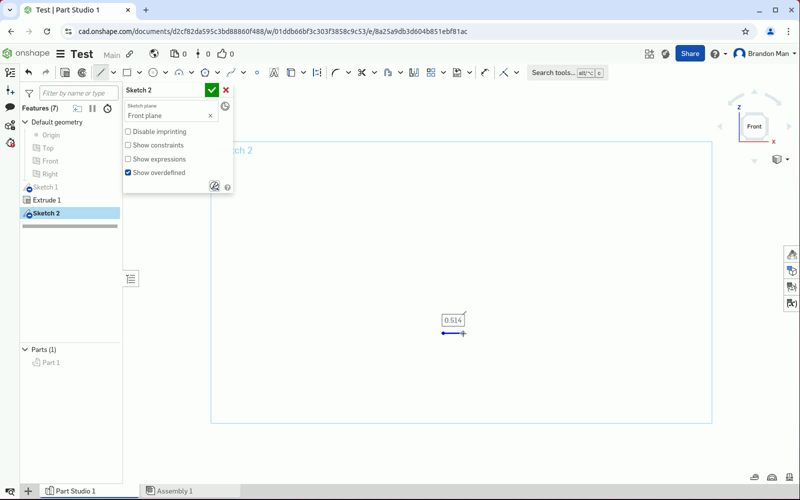
scroll(-6)
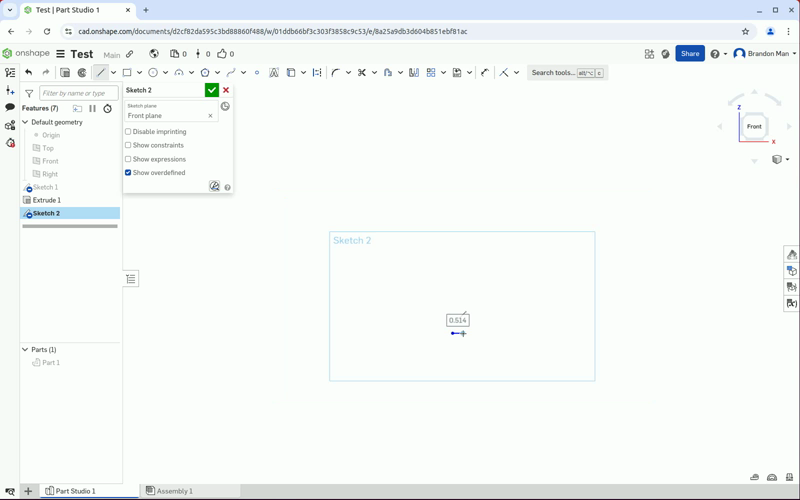
scroll(-6)
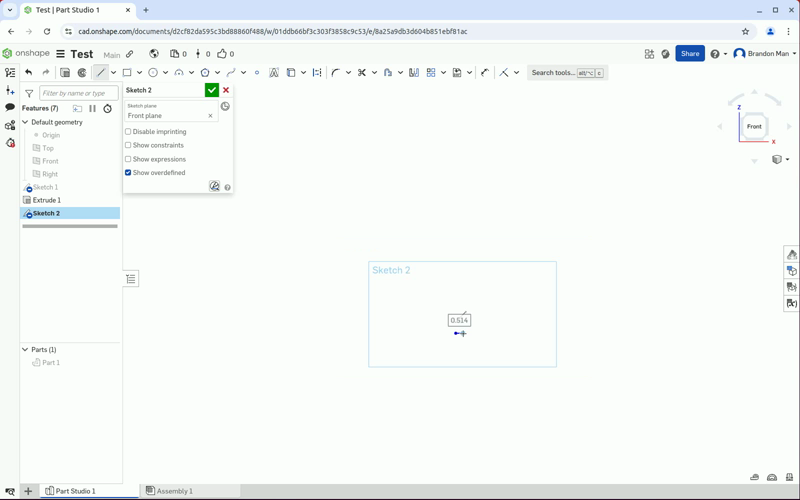
scroll(-6)
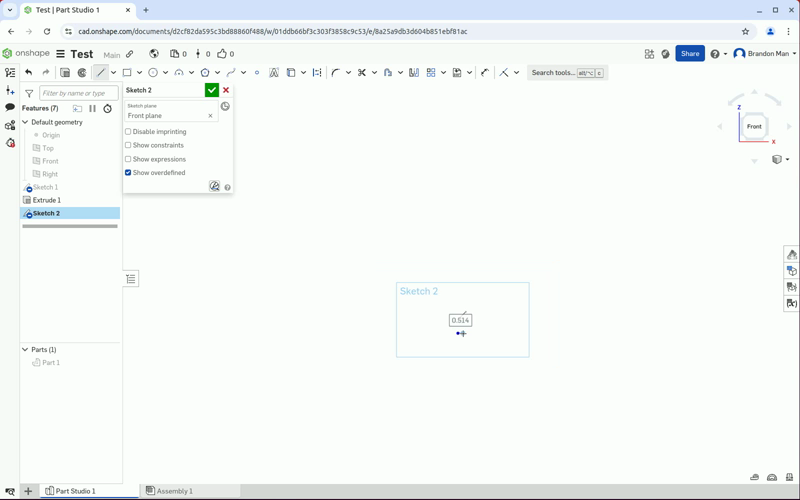
scroll(-6)
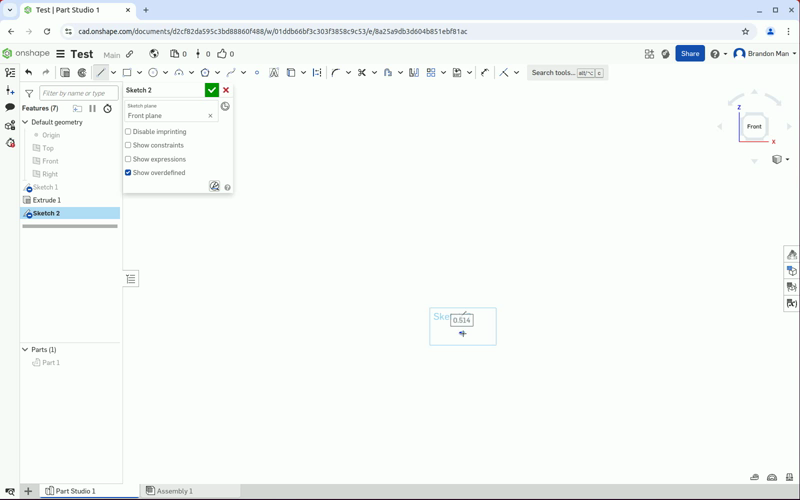
key_up(shift)
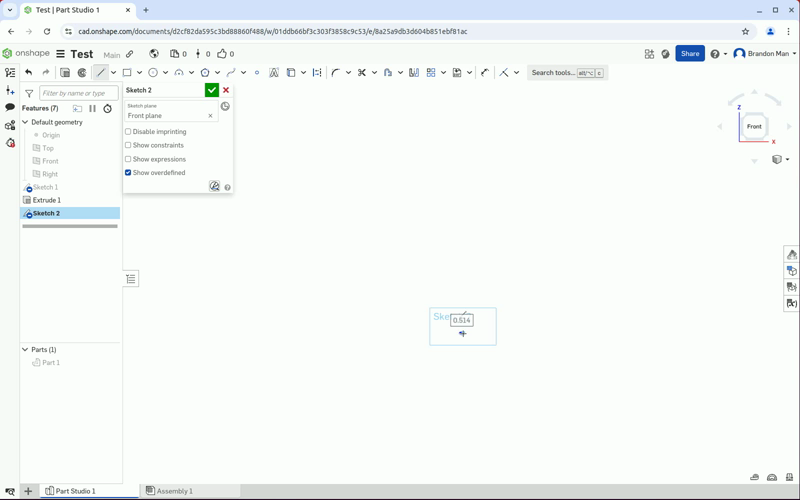
key_down(shift)
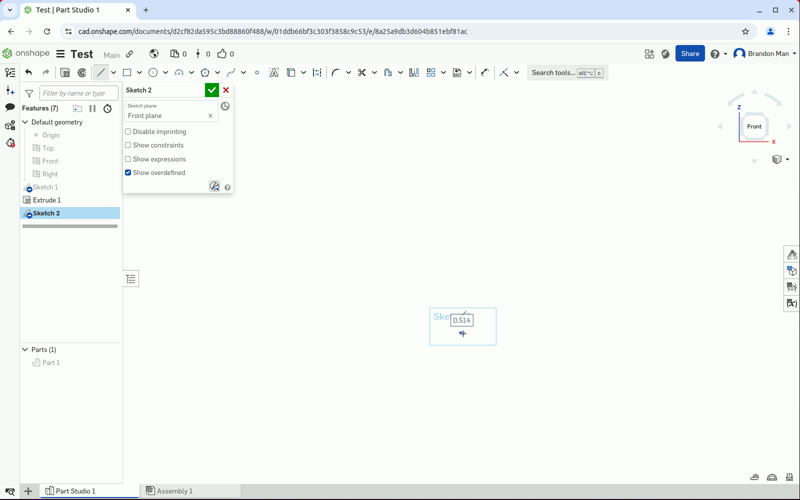
mouse_move(493, 333)
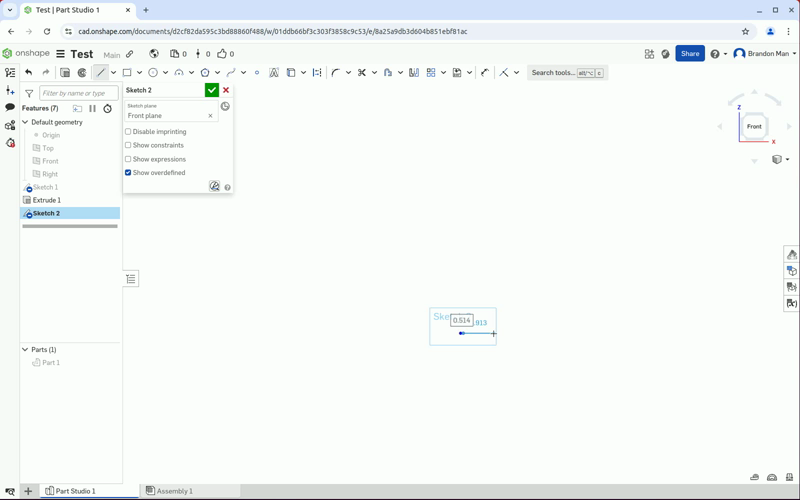
mouse_move(463, 282)
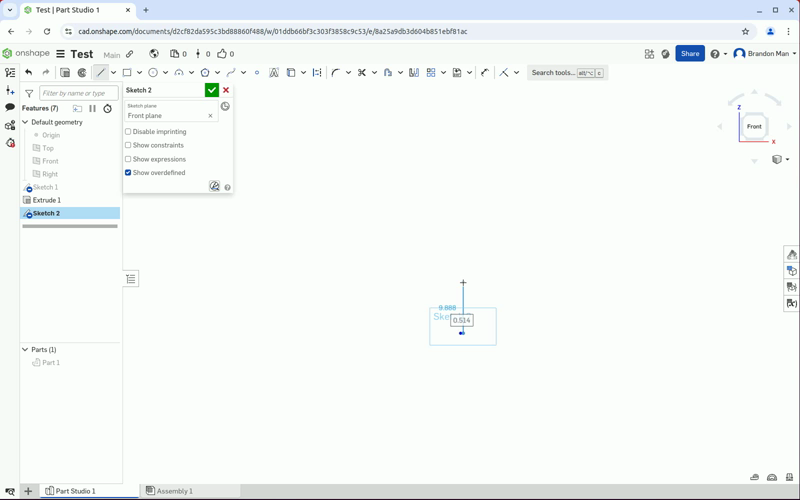
click(463, 282)
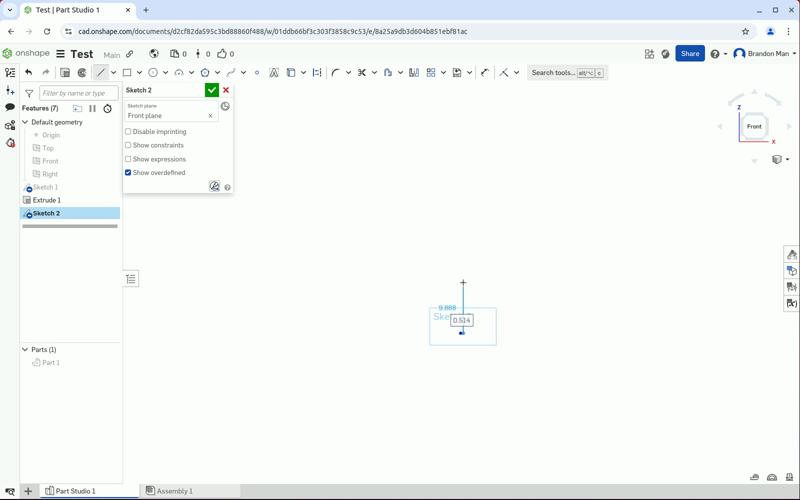
key_up(shift)
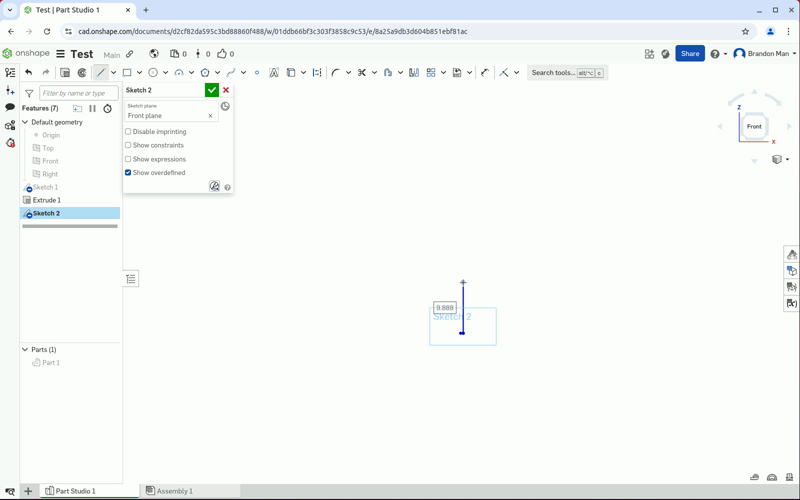
key_down(shift)
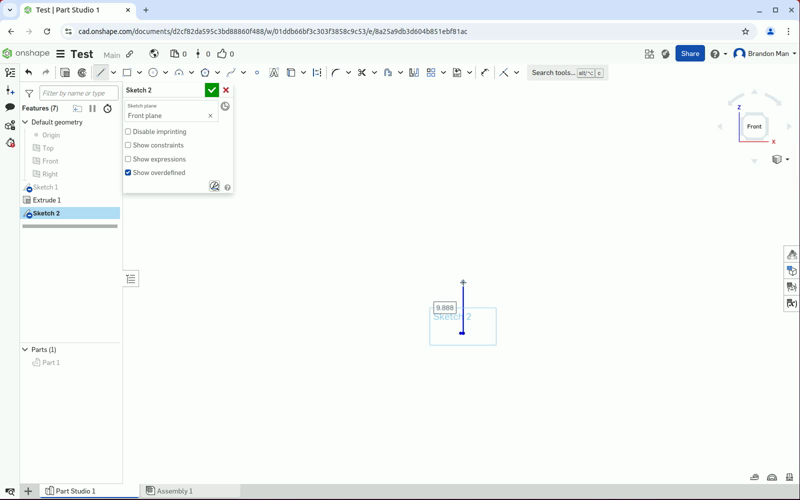
mouse_move(493, 282)
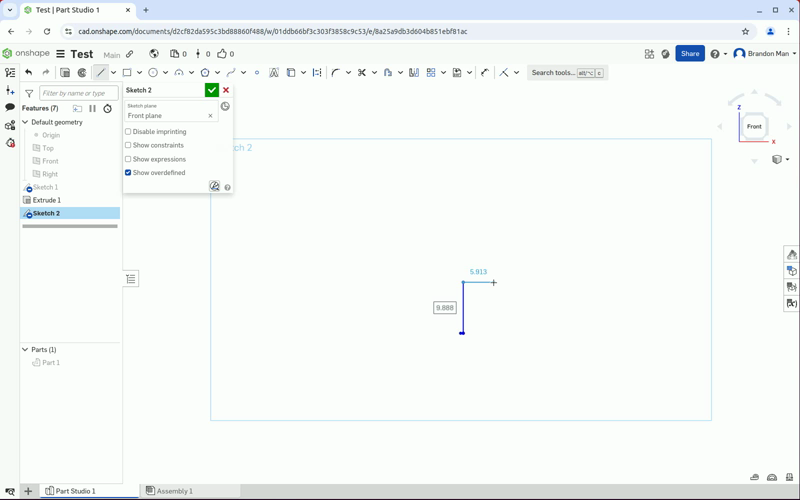
mouse_move(460, 282)
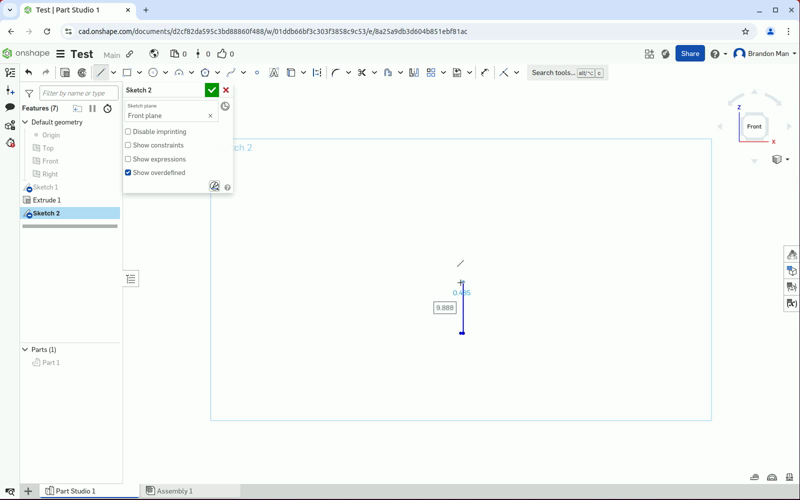
scroll(6)
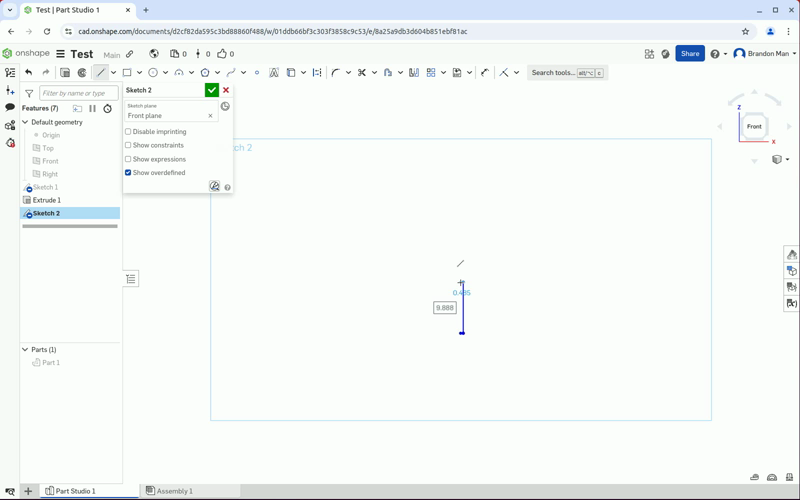
scroll(6)
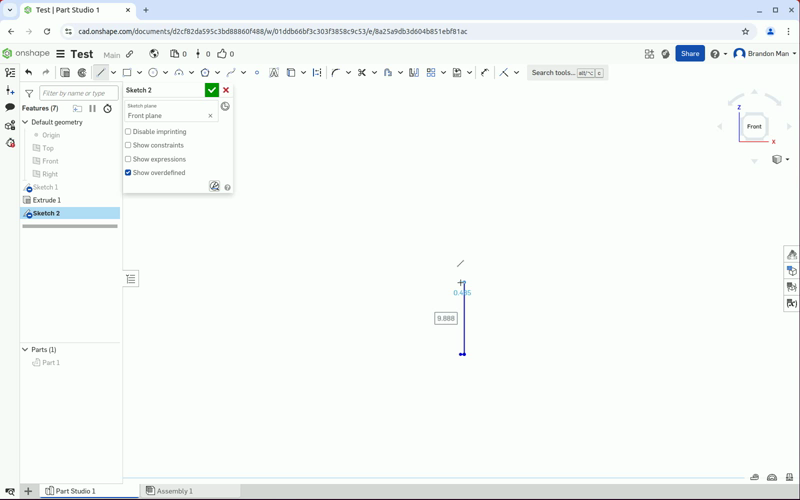
scroll(6)
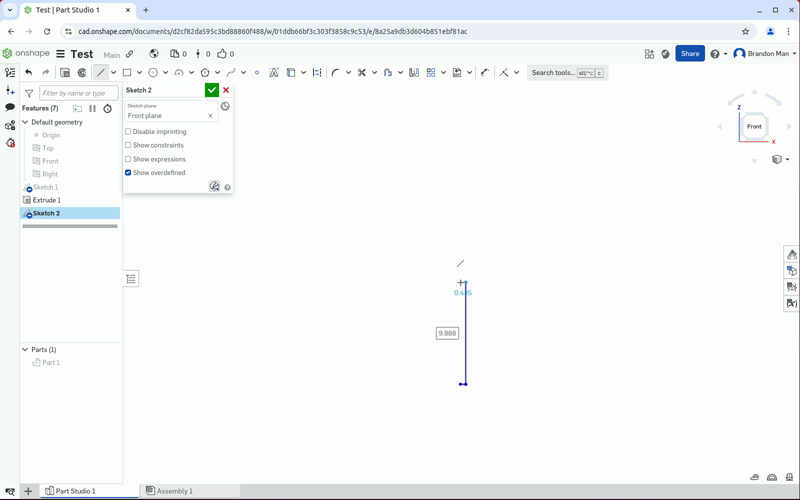
scroll(6)
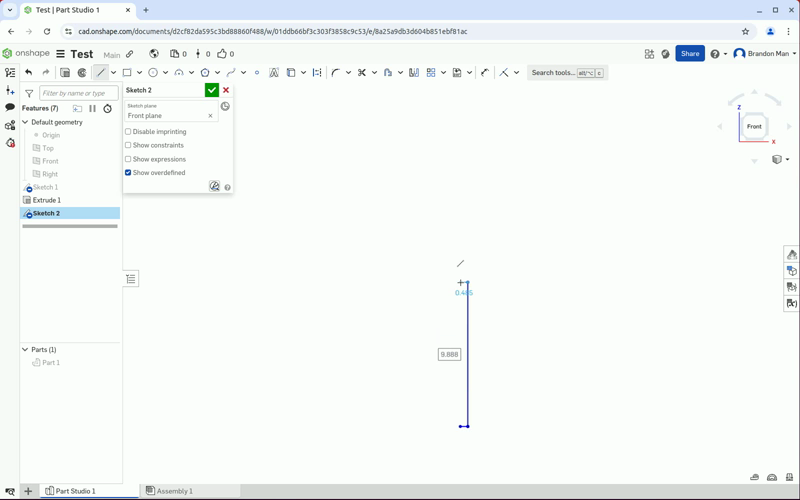
scroll(6)
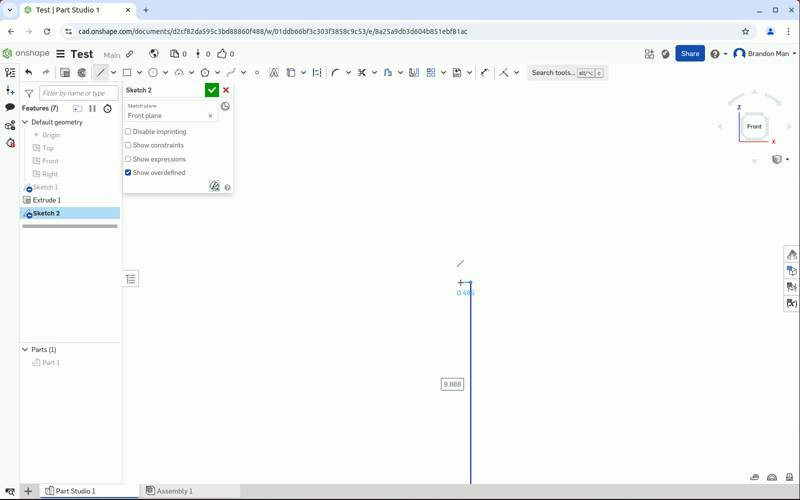
scroll(6)
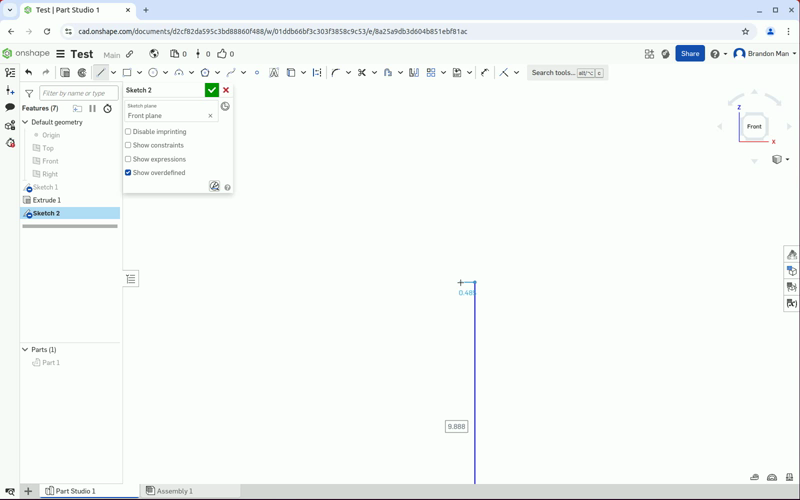
scroll(6)
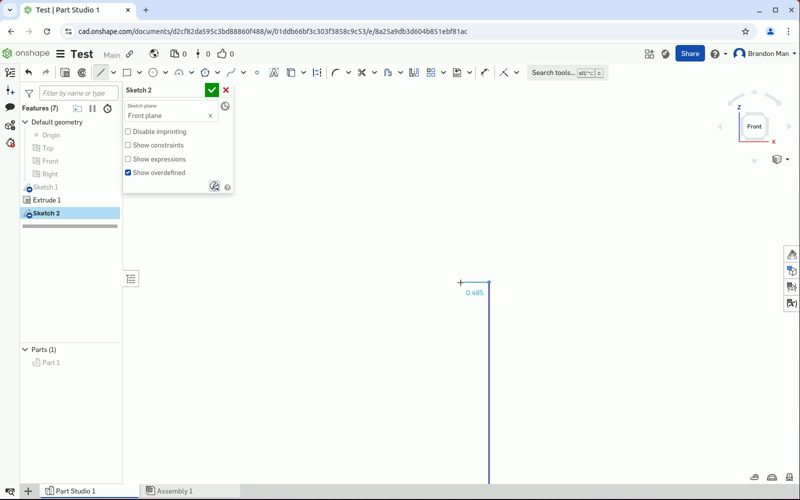
click(460, 282)
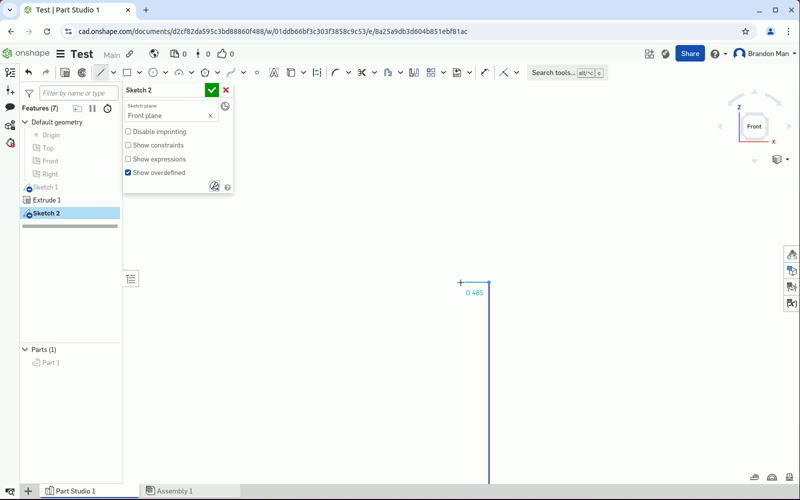
scroll(-6)
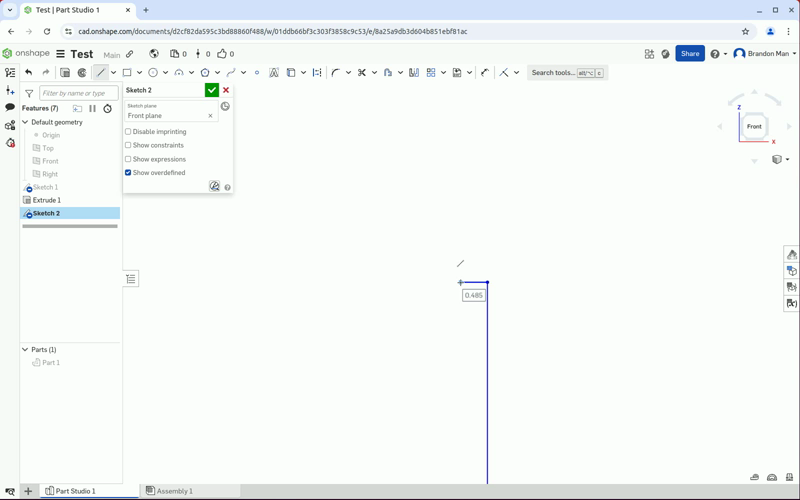
scroll(-6)
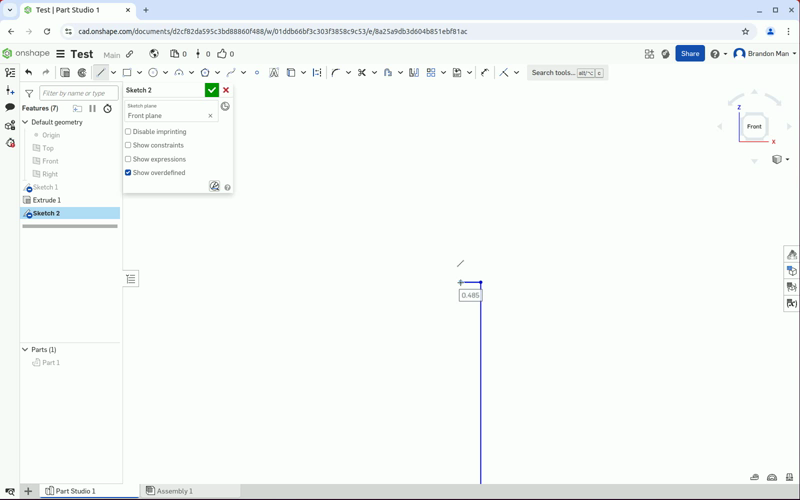
scroll(-6)
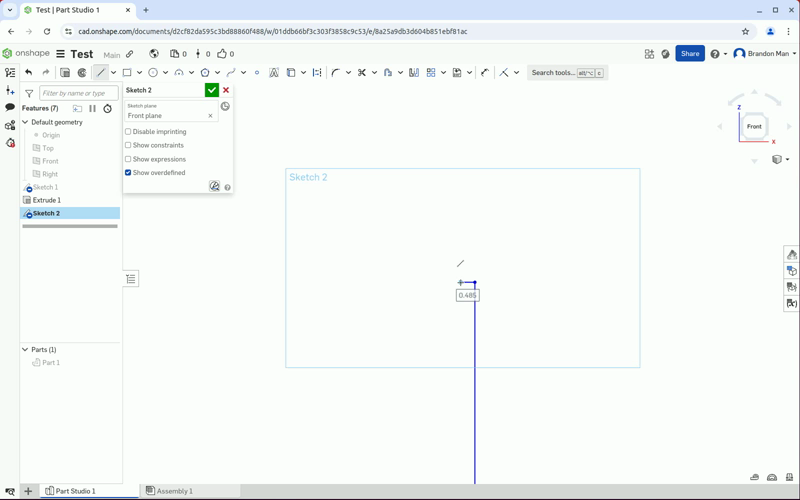
scroll(-6)
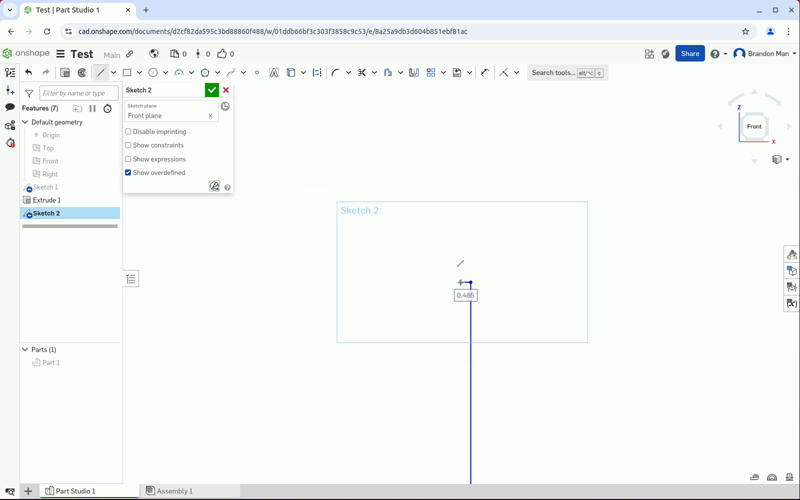
scroll(-6)
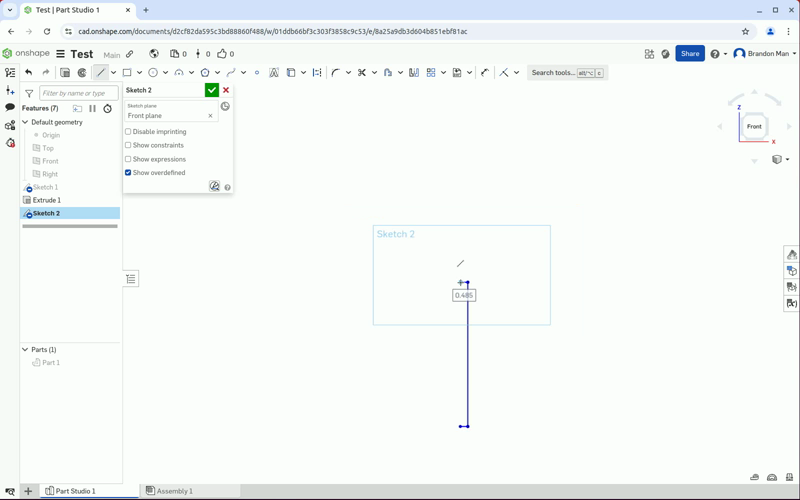
scroll(-6)
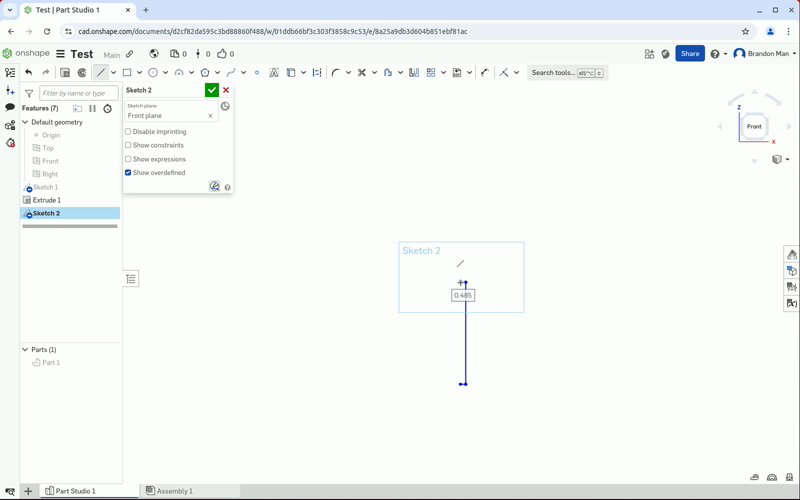
scroll(-6)
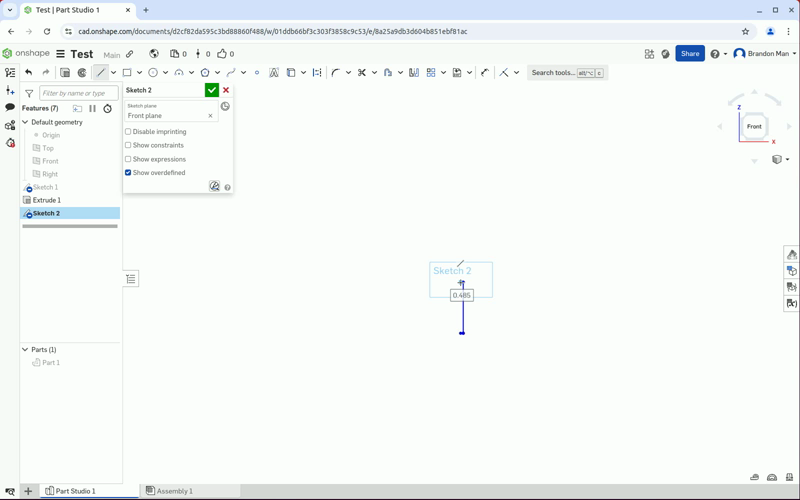
key_up(shift)
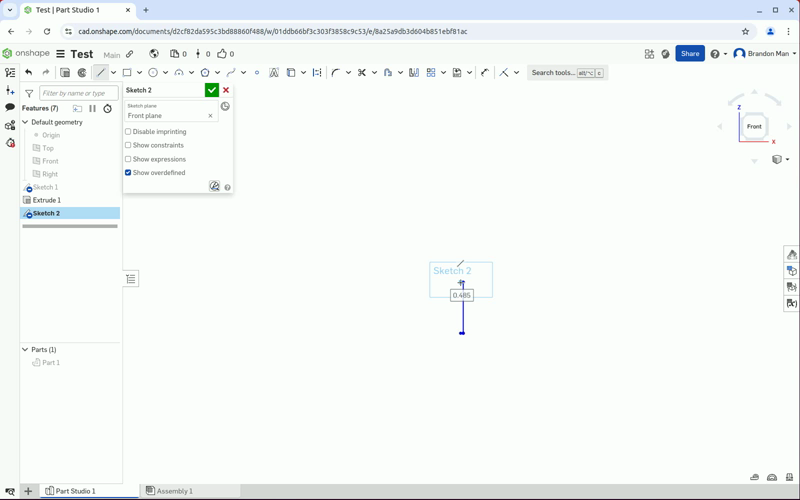
mouse_move(490, 282)
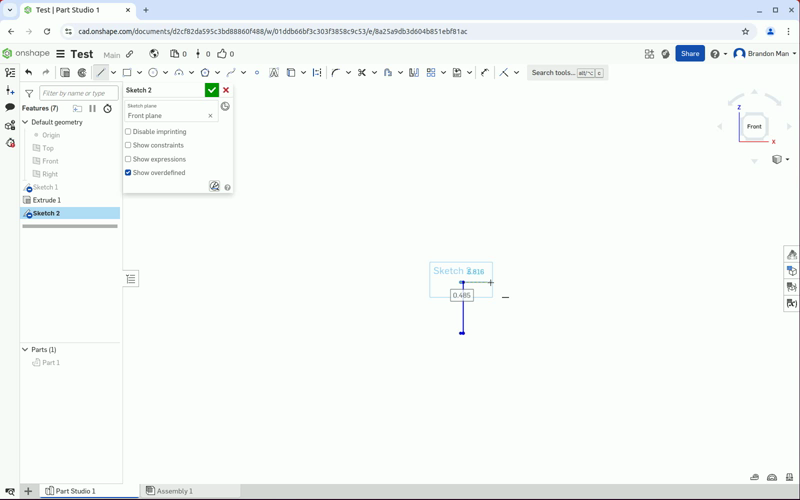
key_down(shift)
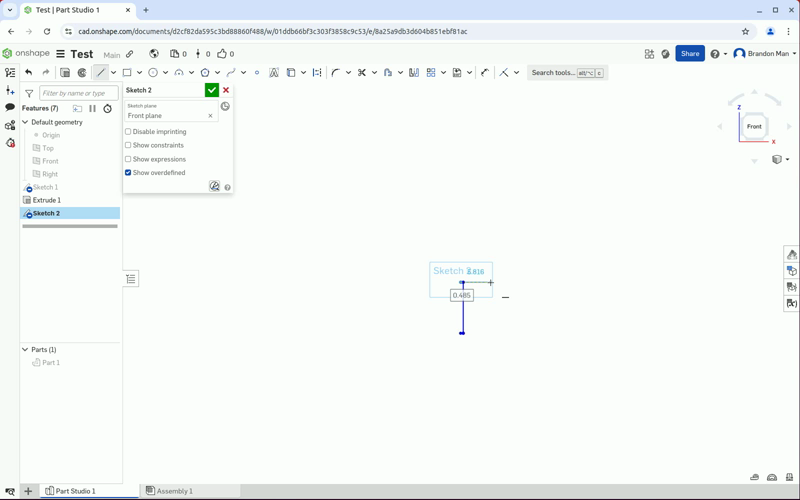
mouse_move(460, 333)
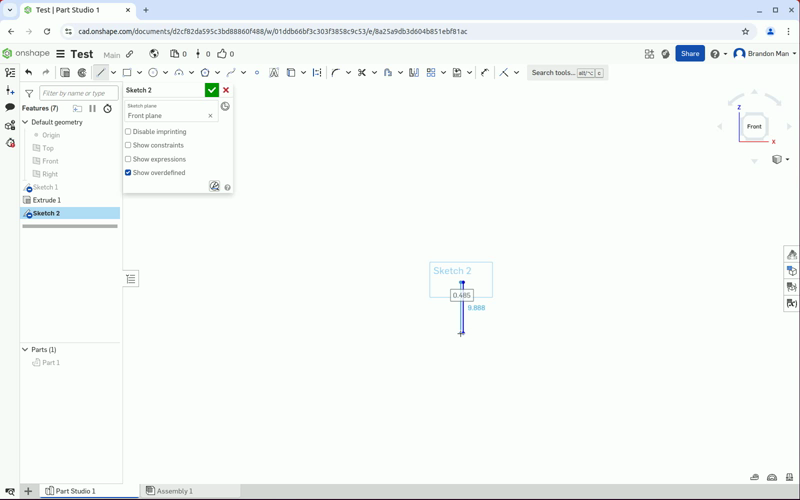
scroll(6)
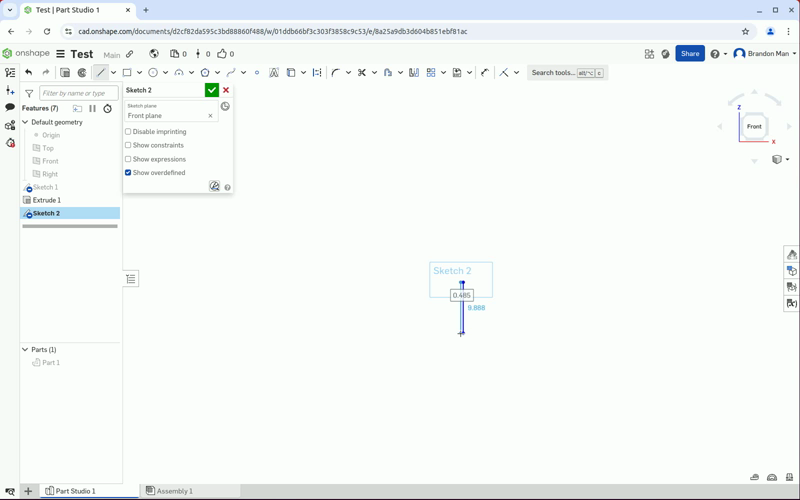
scroll(6)
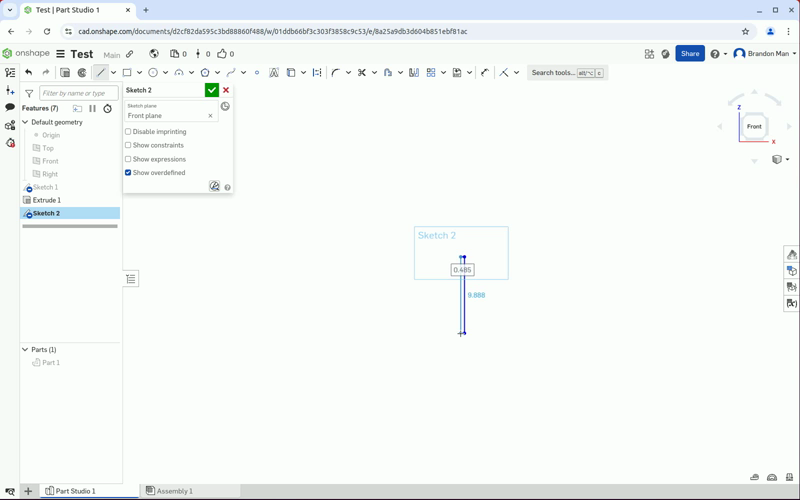
scroll(6)
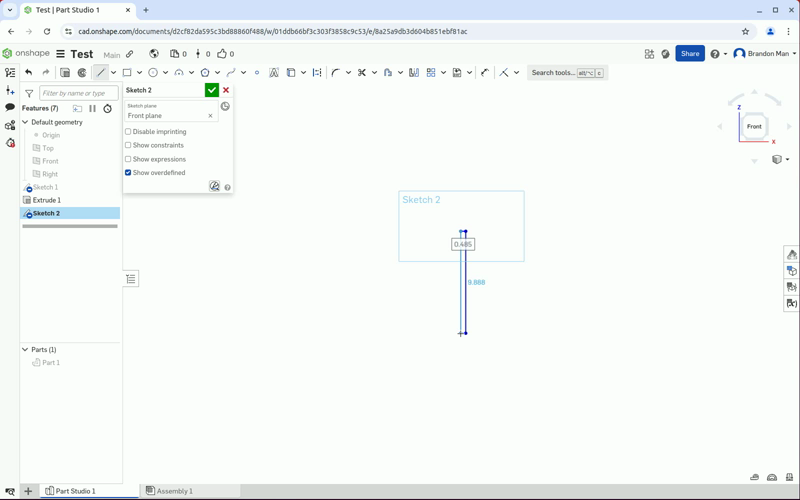
scroll(6)
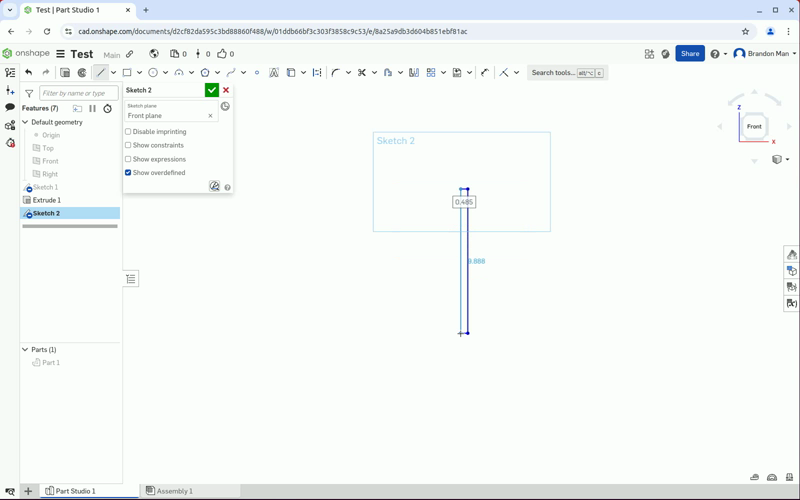
scroll(6)
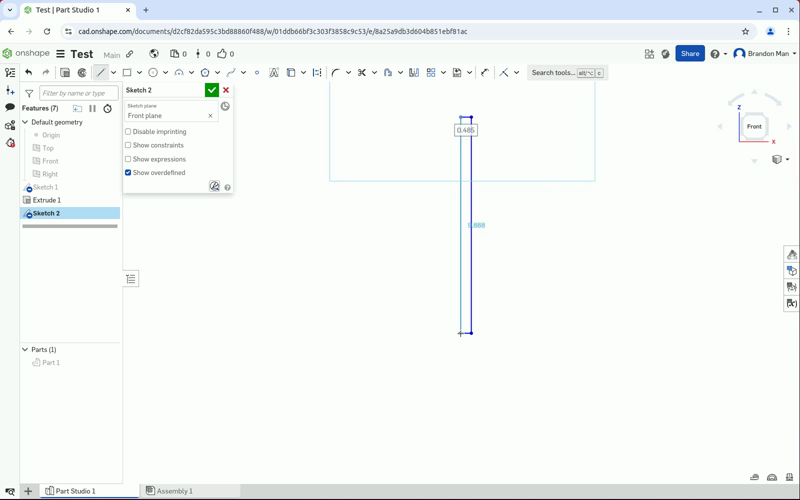
scroll(6)
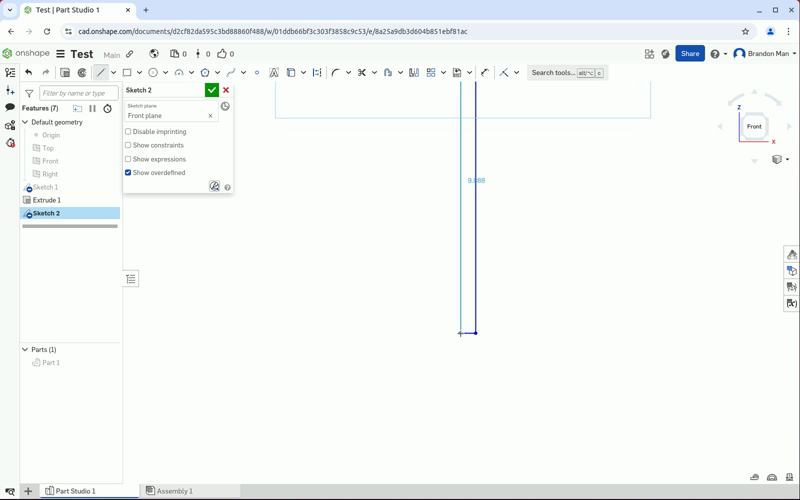
scroll(6)
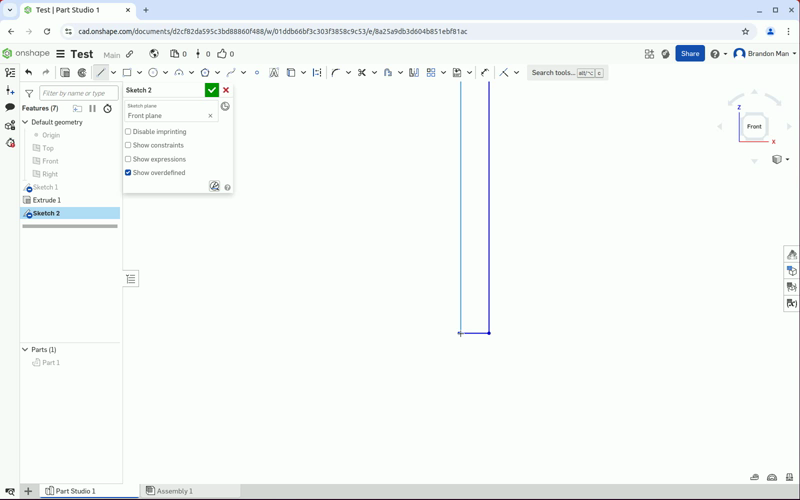
key_up(shift)
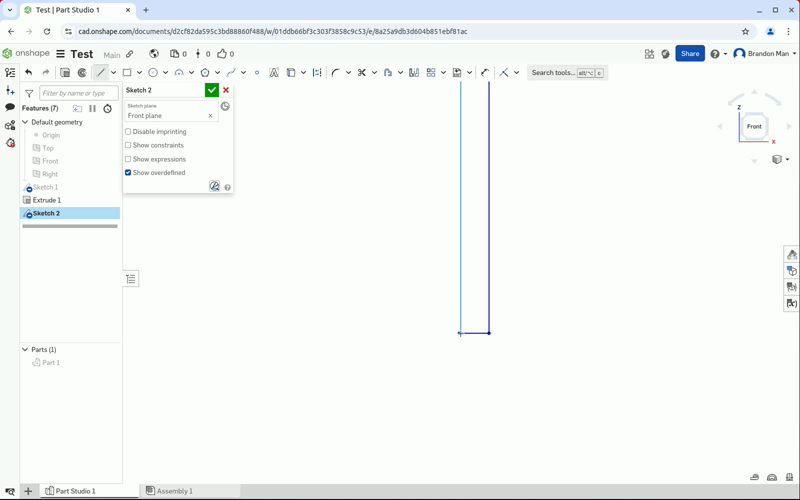
click(460, 333)
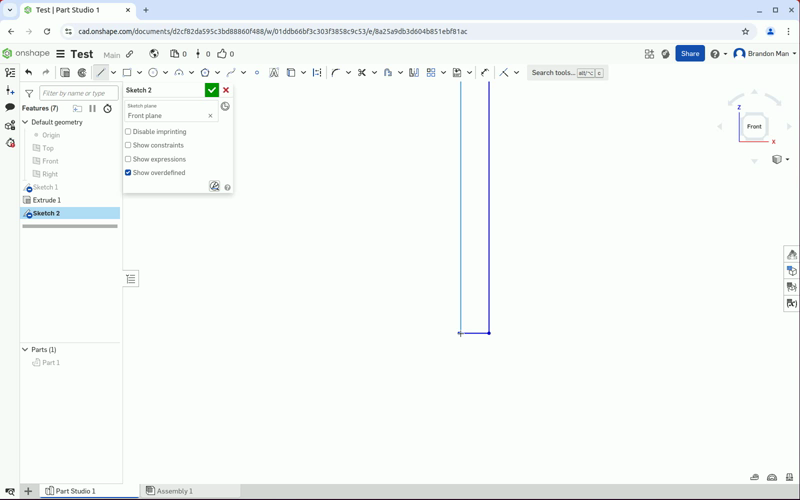
scroll(-6)
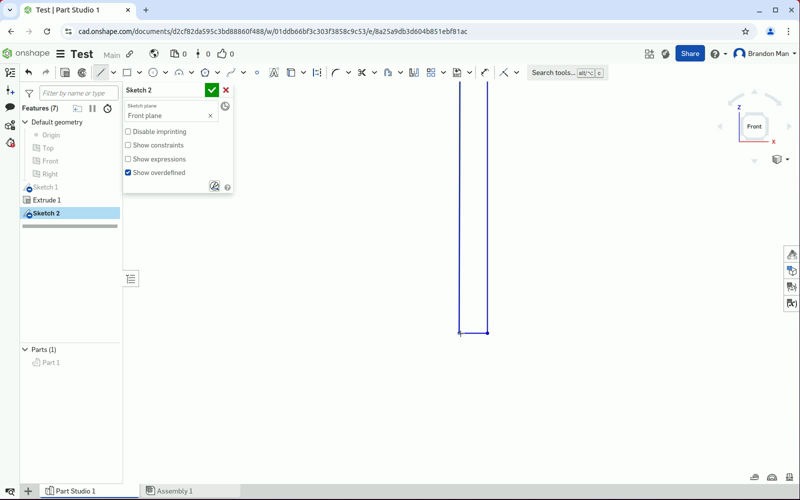
scroll(-6)
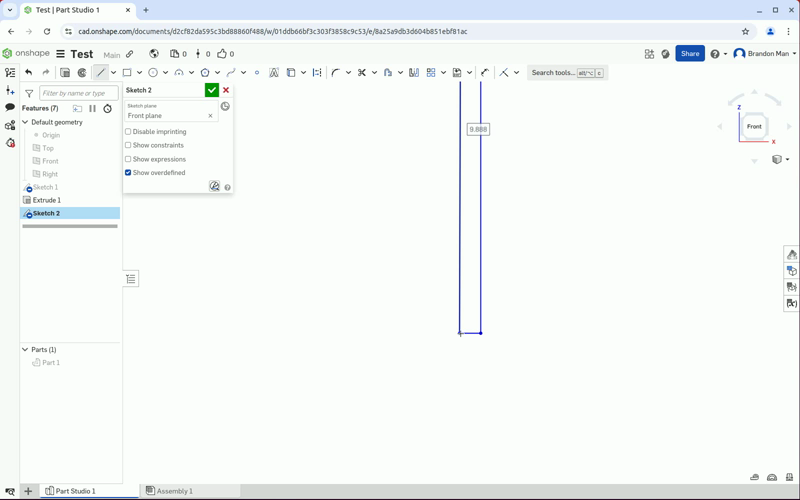
scroll(-6)
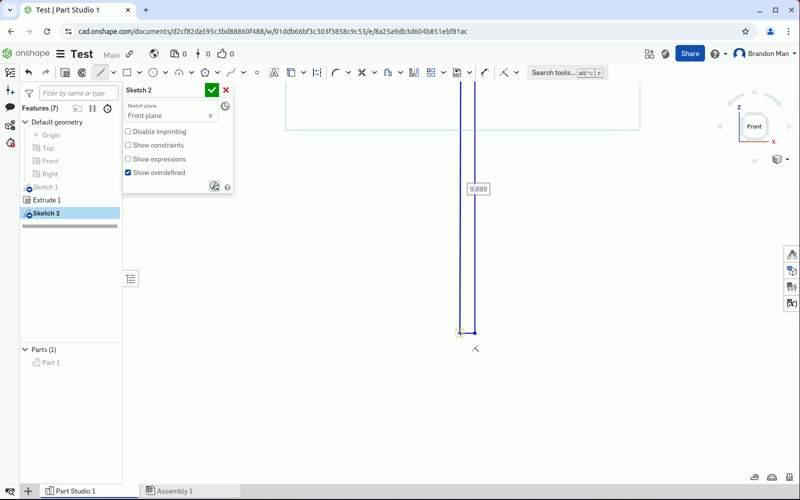
scroll(-6)
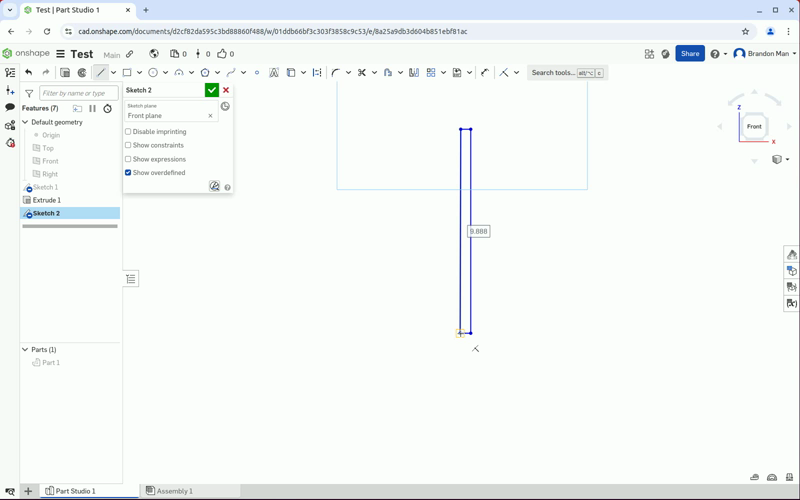
scroll(-6)
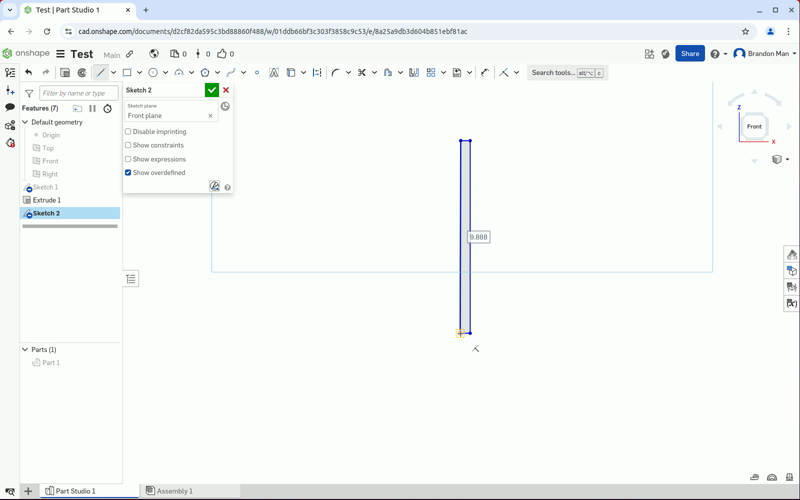
scroll(-6)
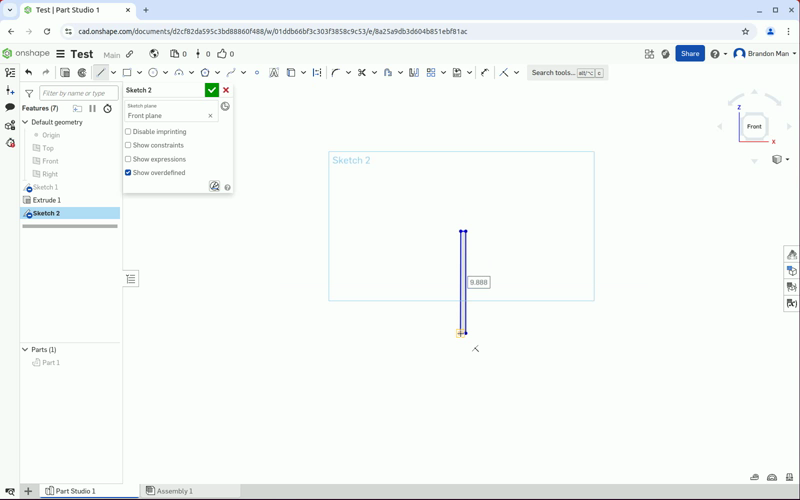
scroll(-6)
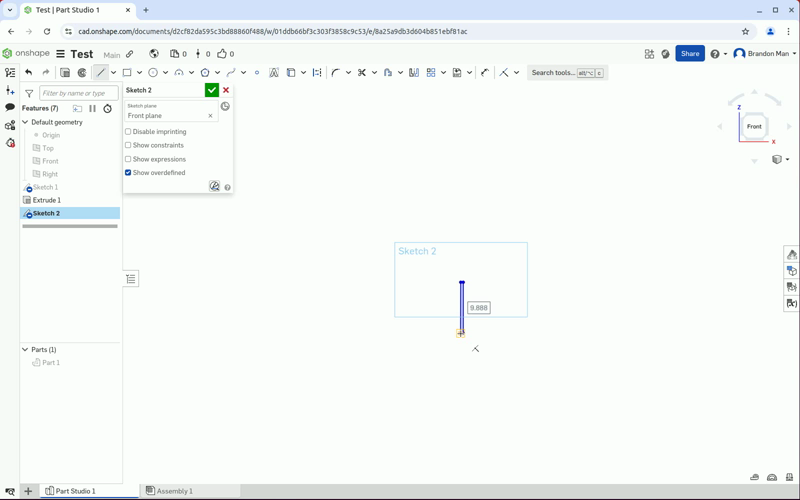
key(esc)
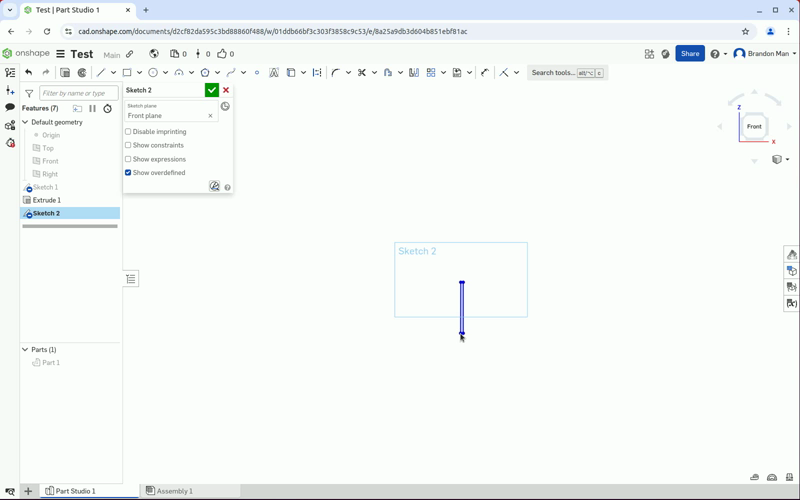
mouse_move(461, 294)
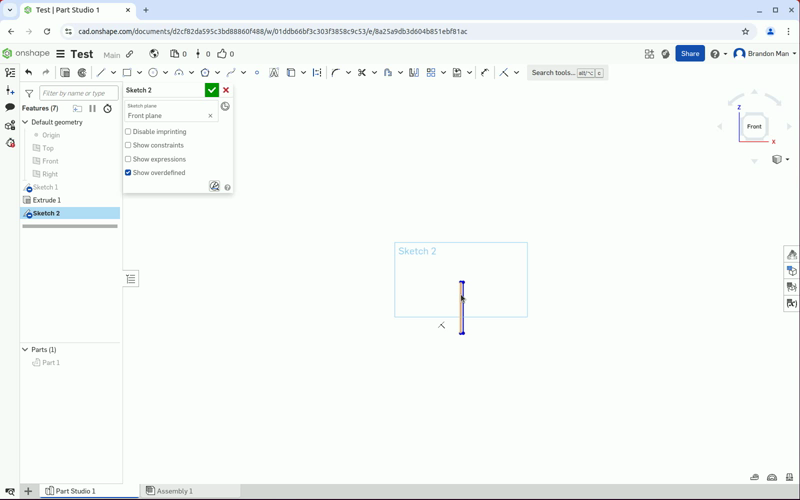
scroll(6)
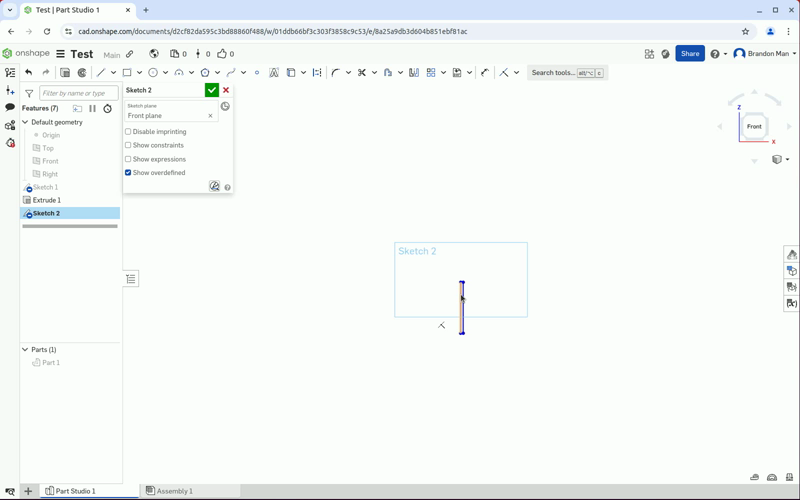
scroll(6)
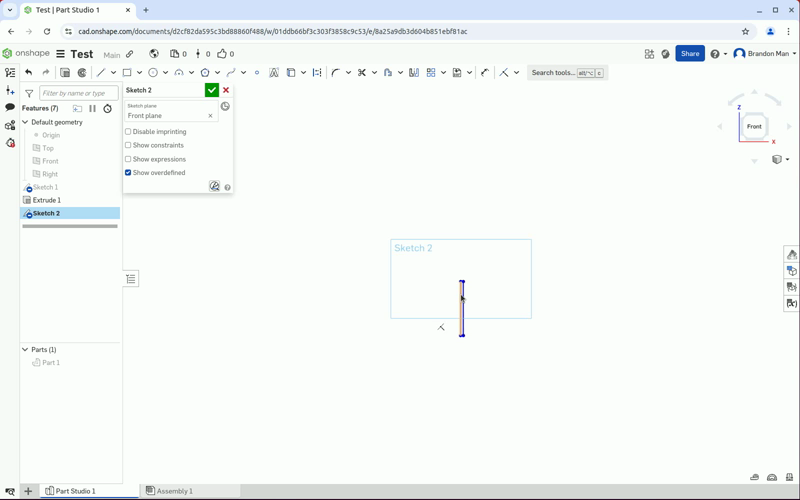
scroll(6)
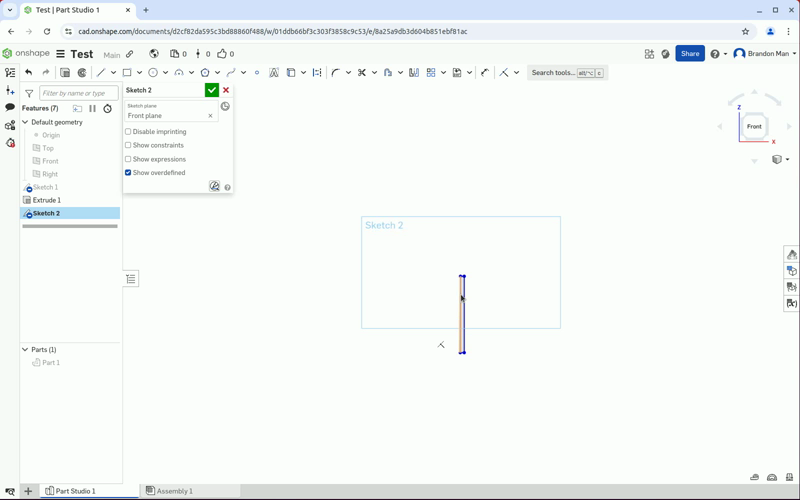
scroll(6)
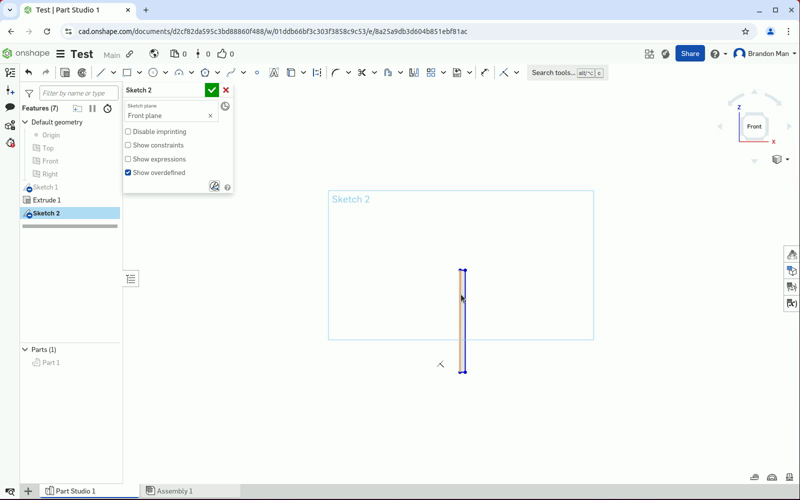
scroll(6)
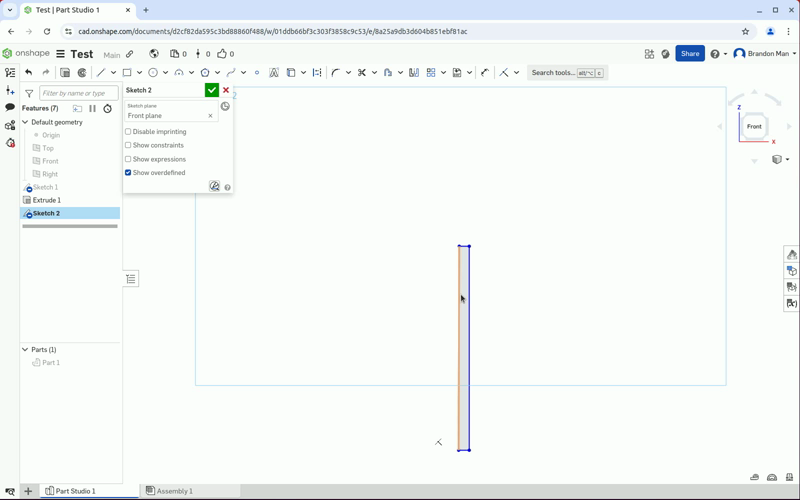
scroll(6)
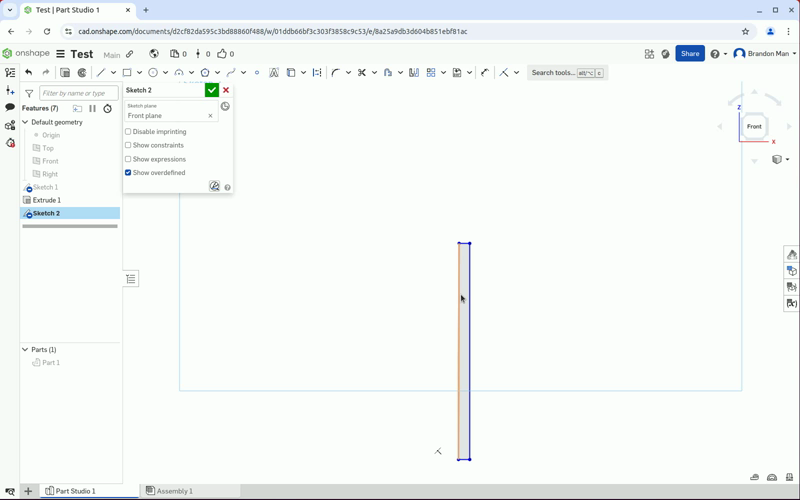
scroll(6)
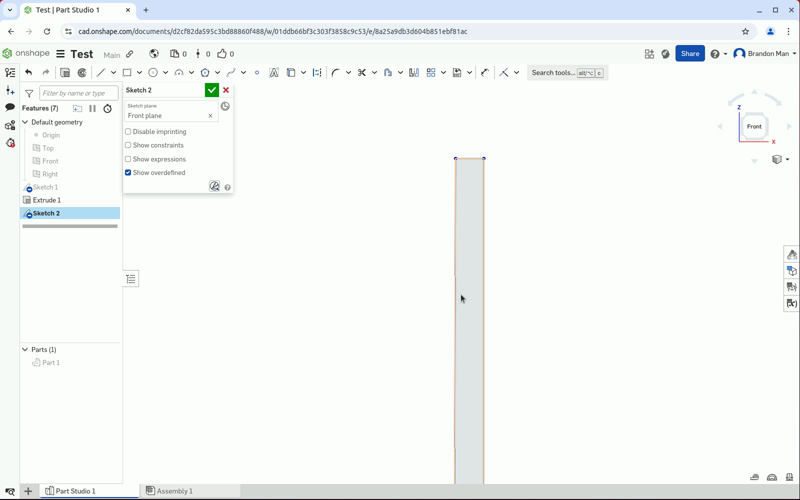
click(461, 294)
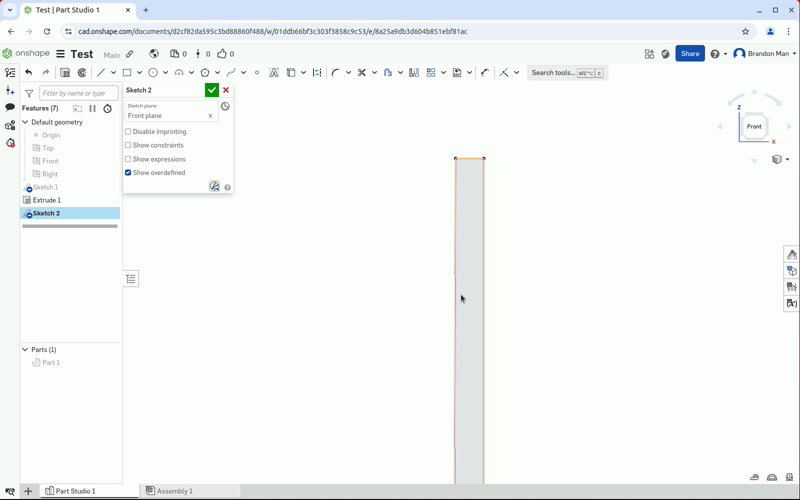
scroll(-6)
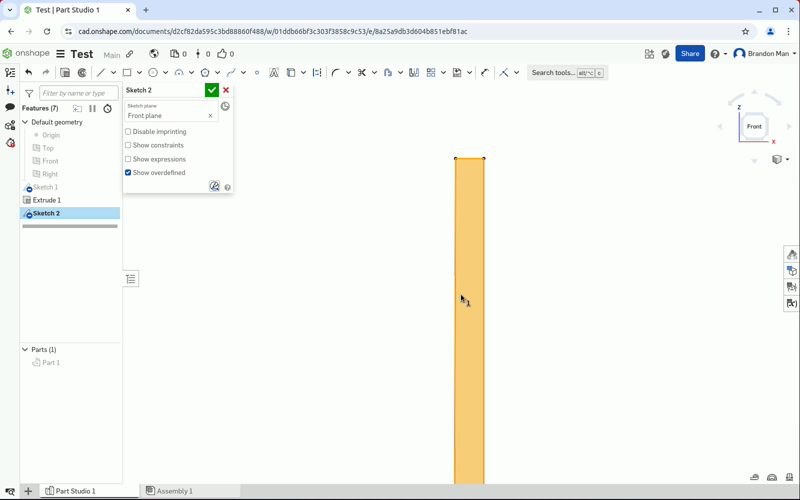
scroll(-6)
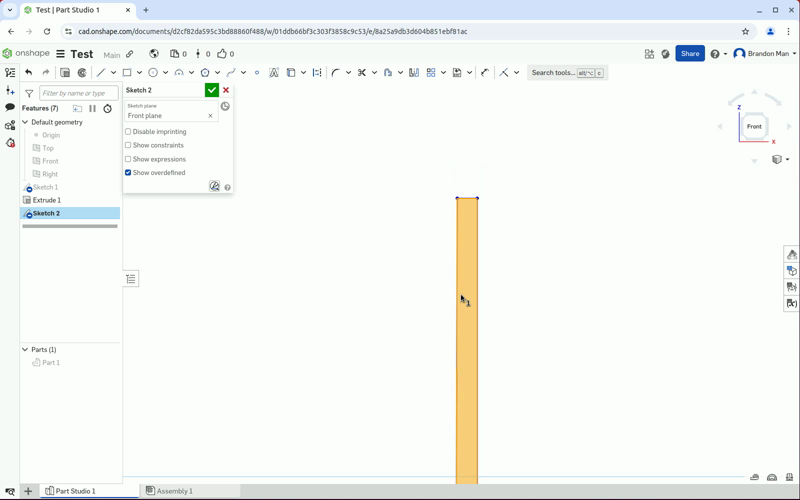
scroll(-6)
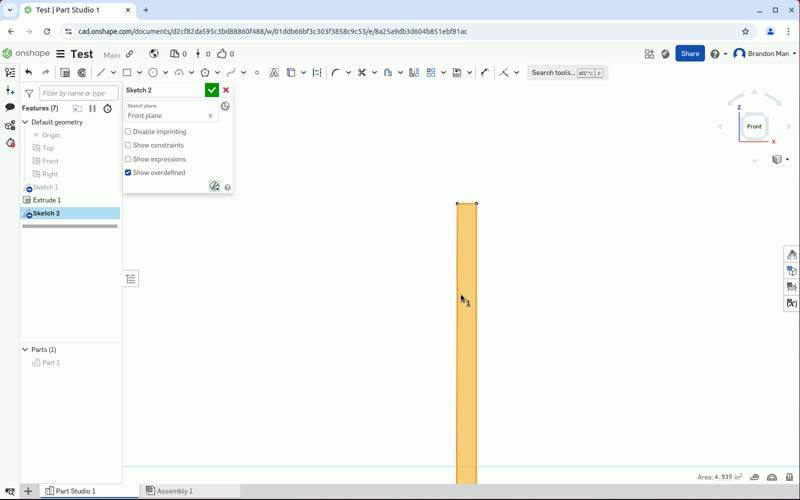
scroll(-6)
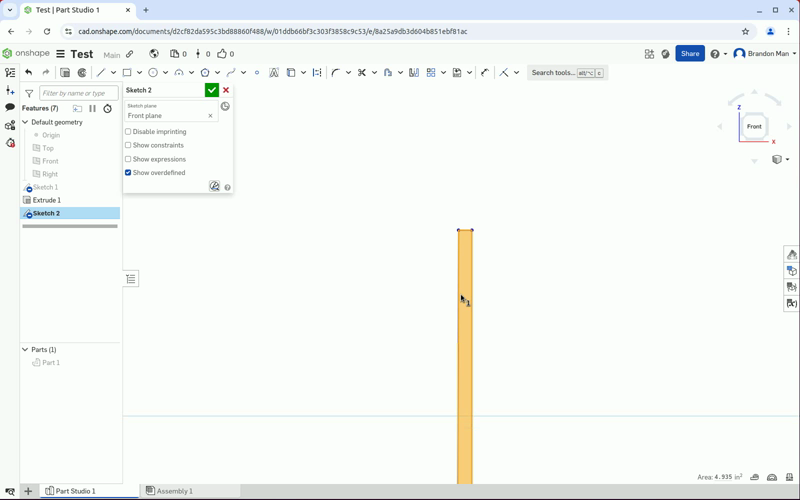
scroll(-6)
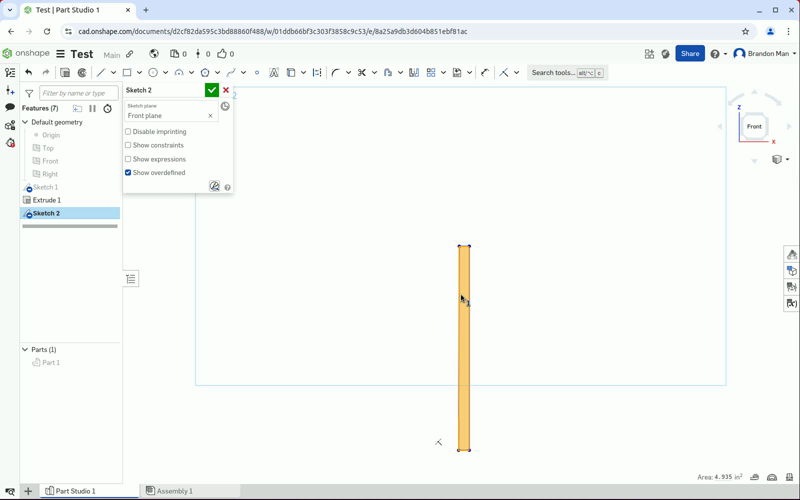
scroll(-6)
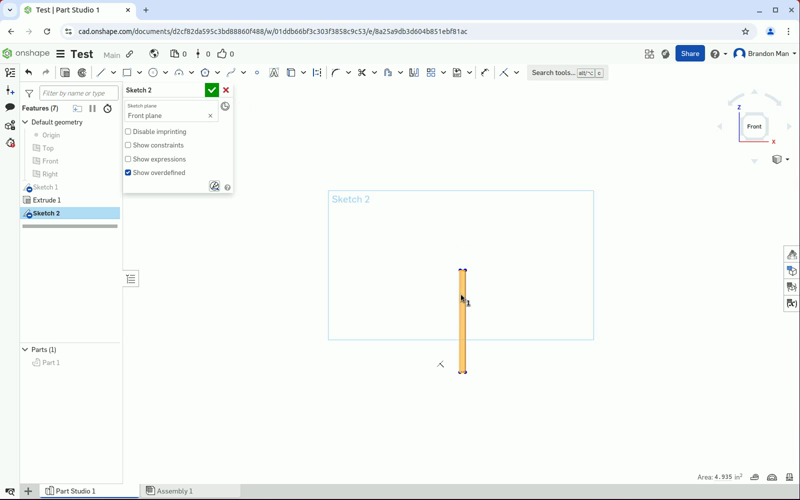
scroll(-6)
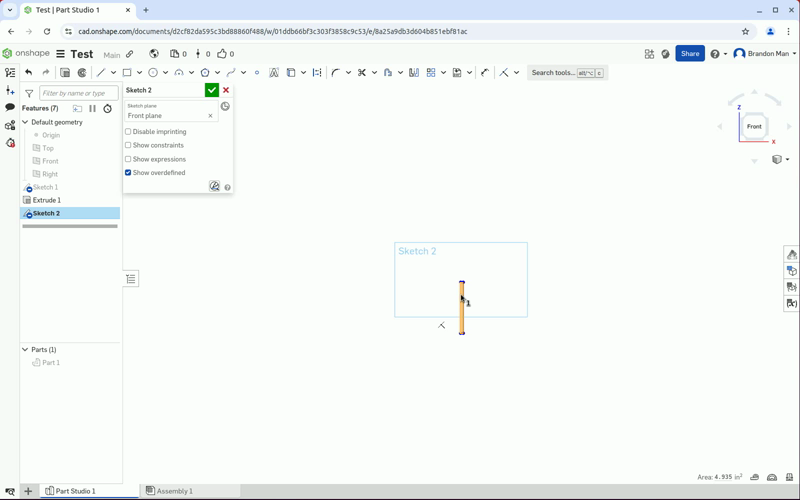
mouse_move(73, 352)
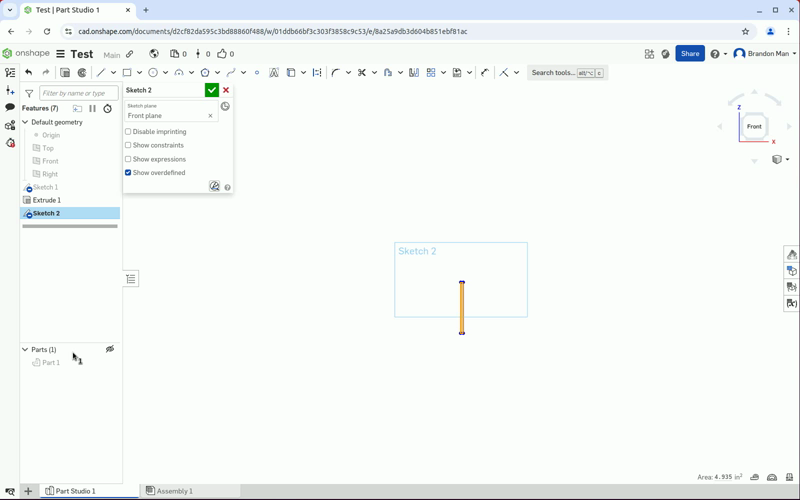
key(shift+y)
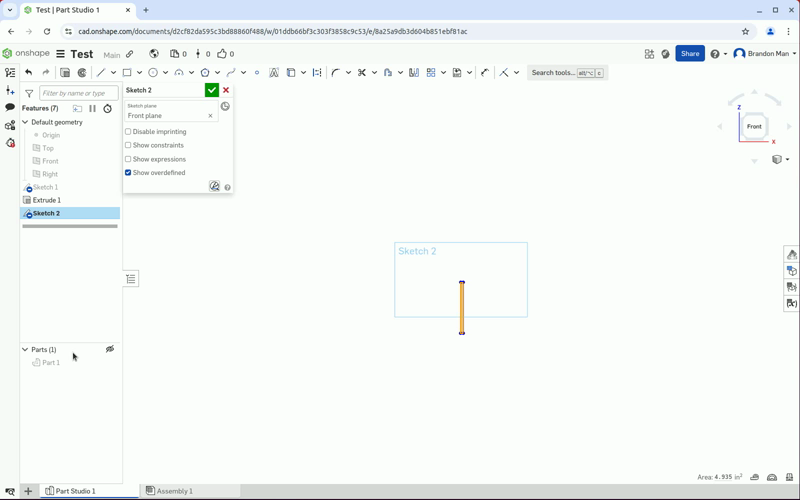
key(shift+e)
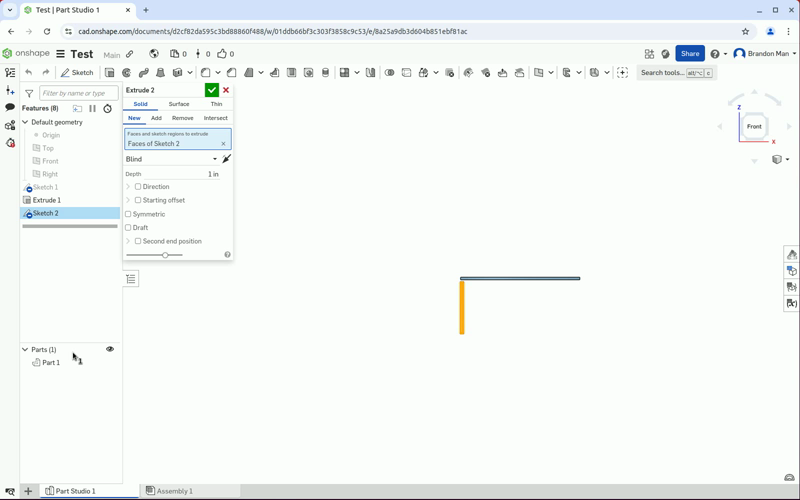
mouse_move(143, 106)
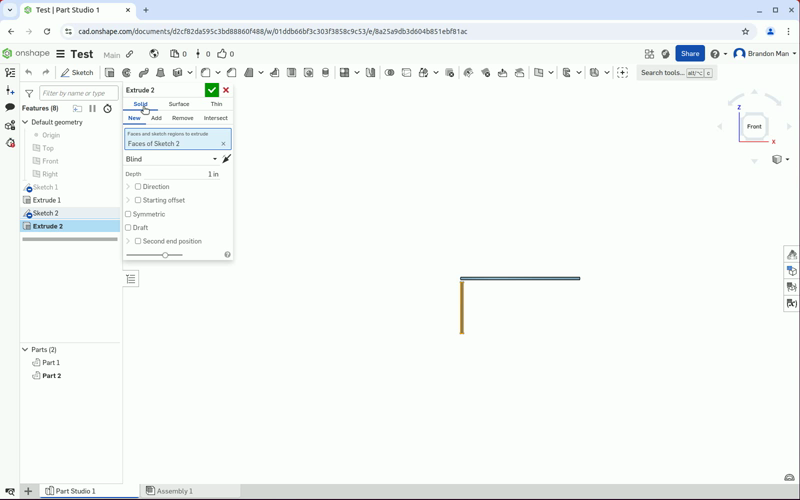
click(143, 106)
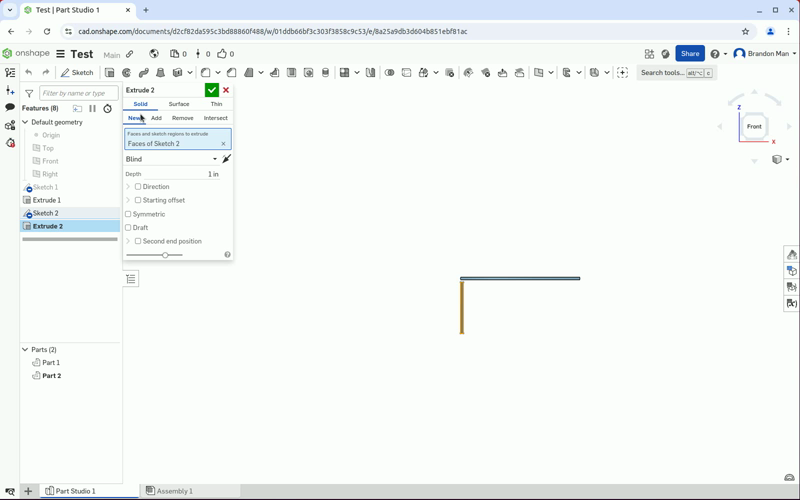
mouse_move(137, 120)
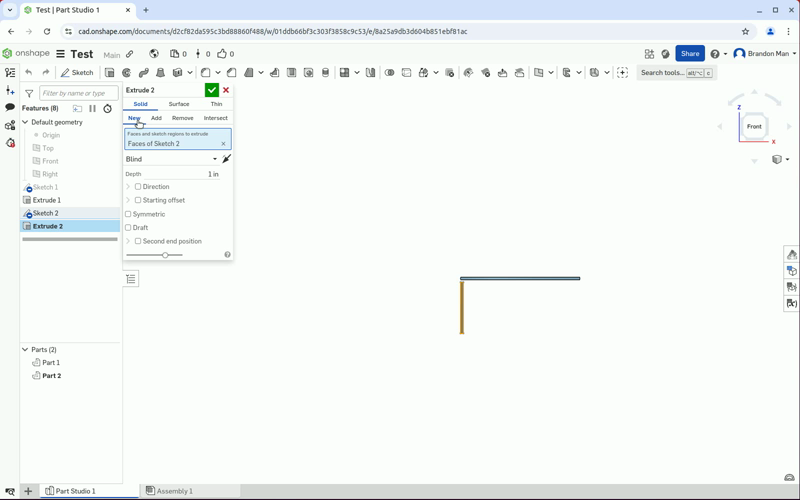
click(137, 120)
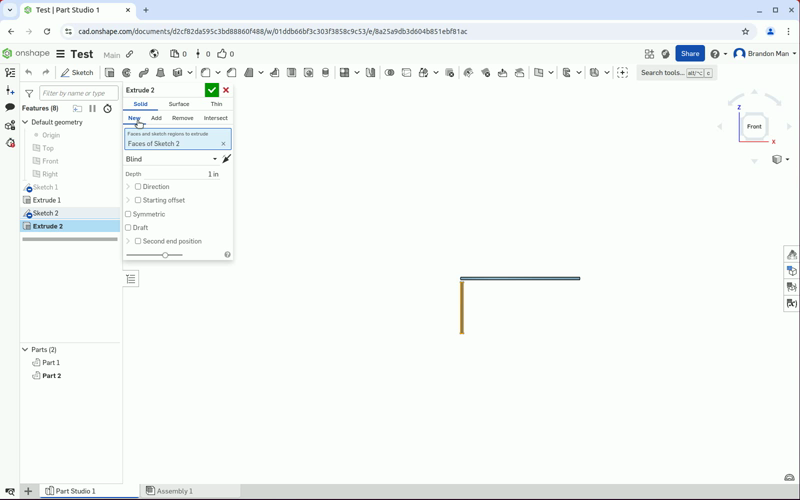
key(tab, 4)
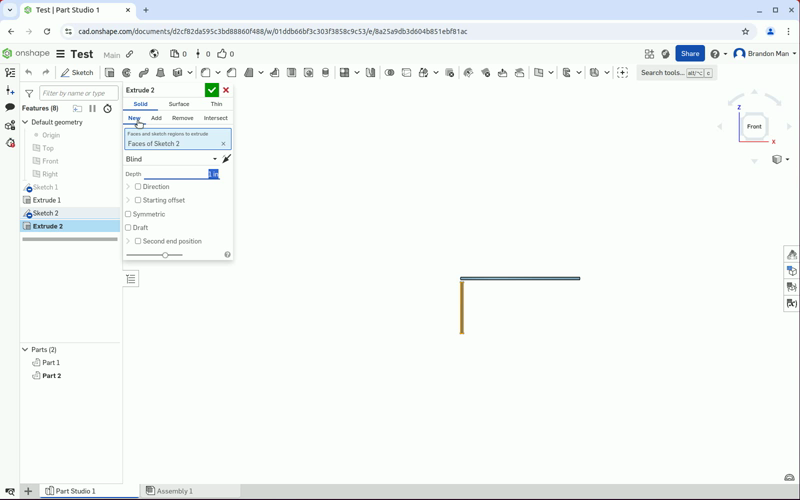
text(-0.241)
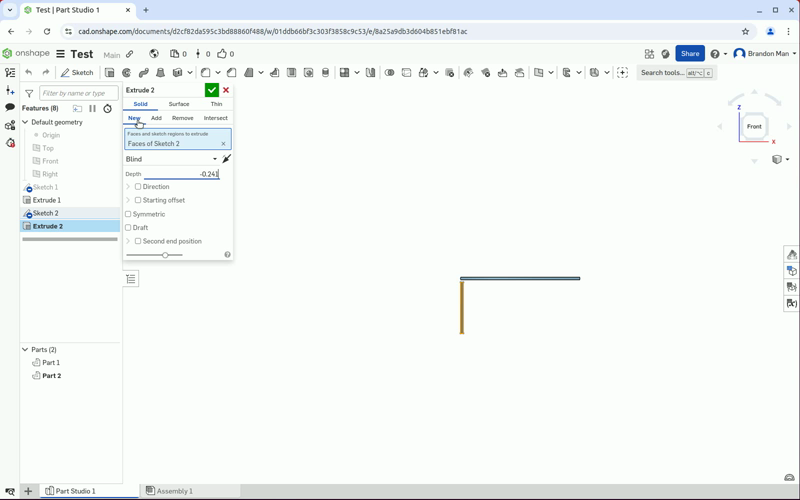
key(enter)
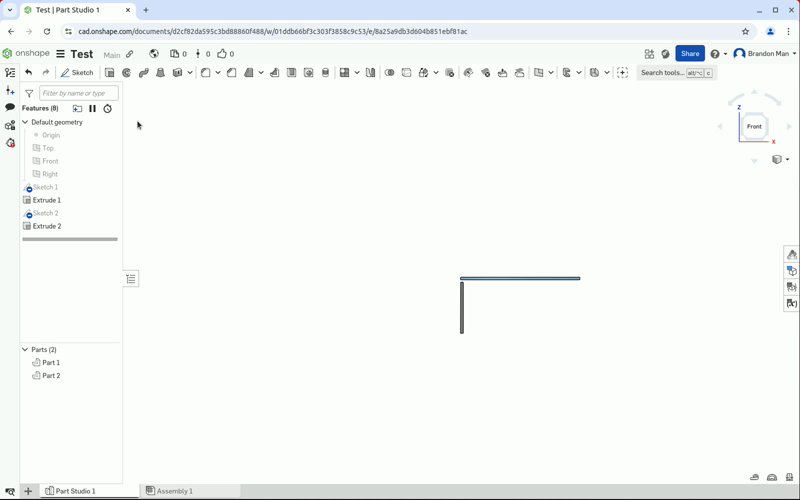
key(shift+h)
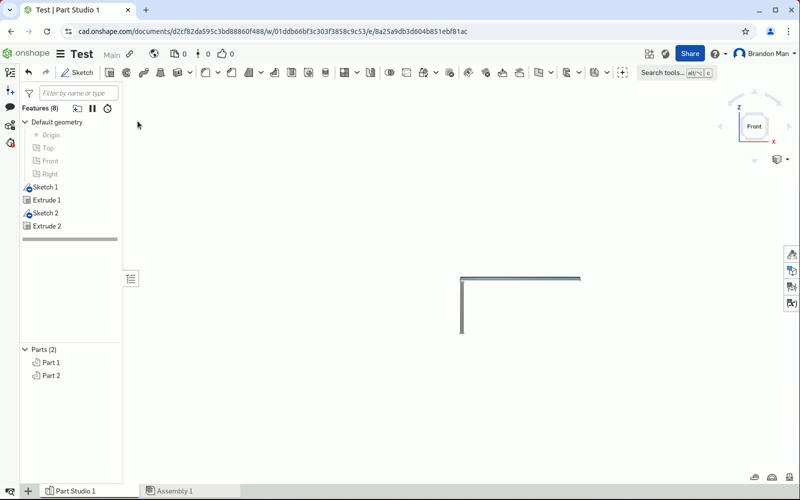
key(shift+h)
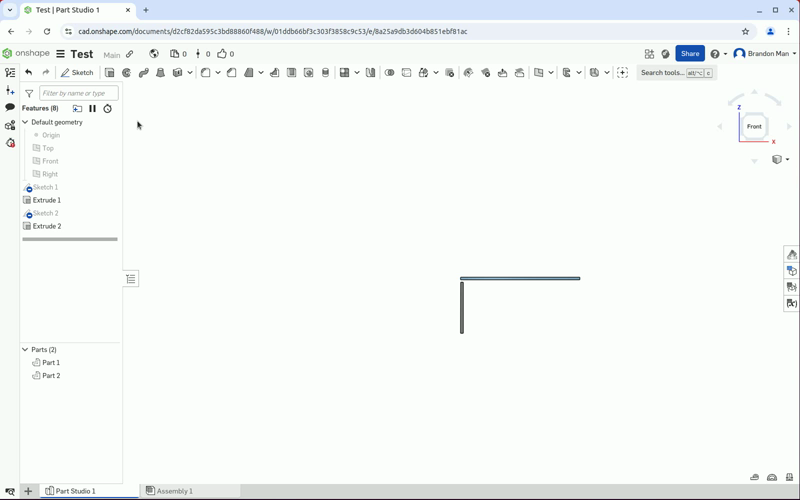
mouse_move(73, 189)
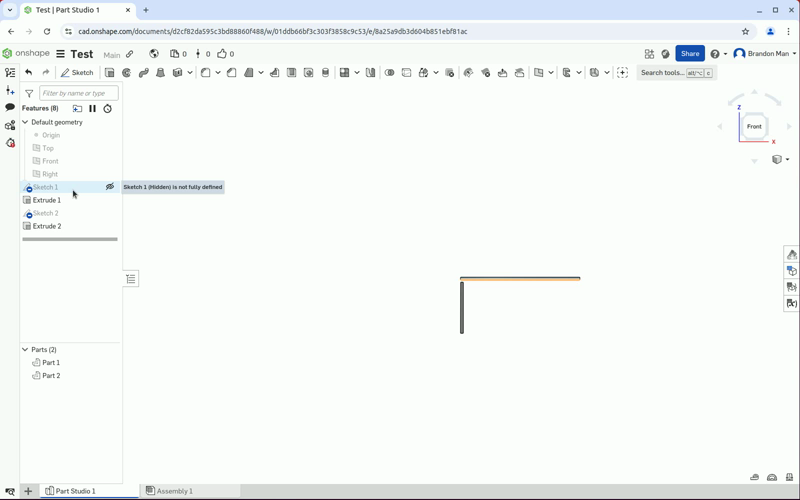
click(73, 189)
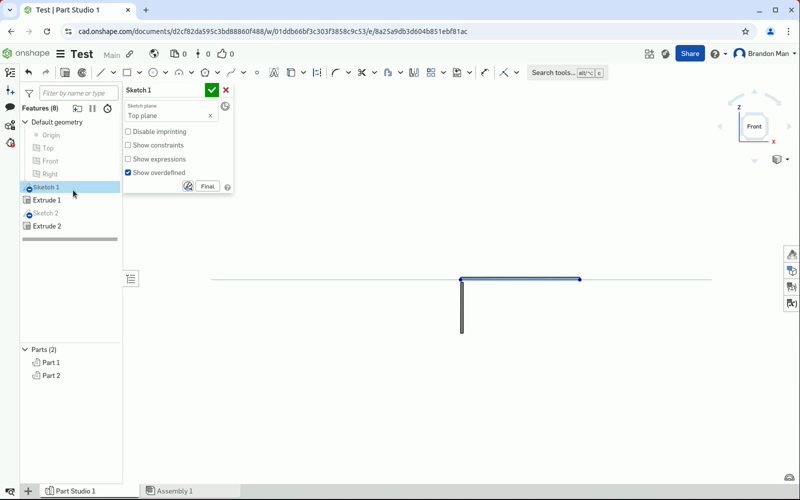
mouse_move(229, 92)
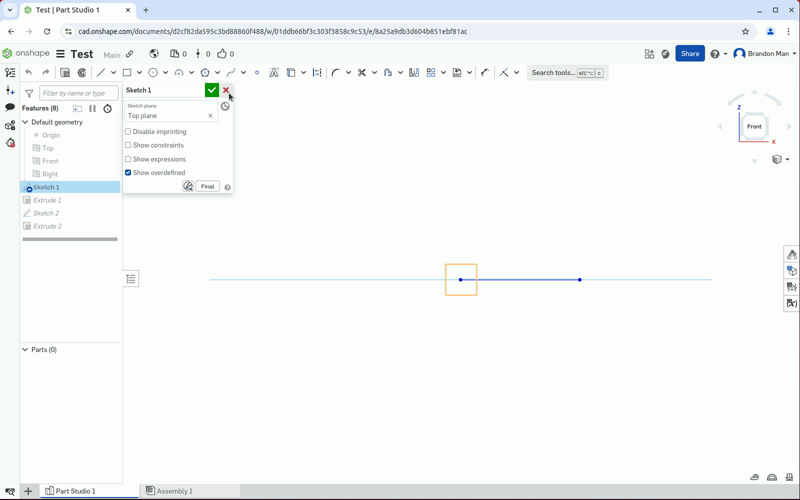
click(229, 92)
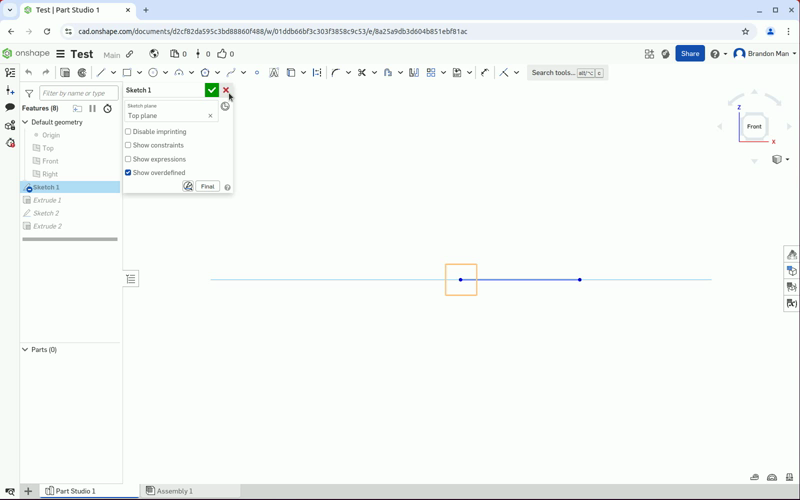
key(shift+s)
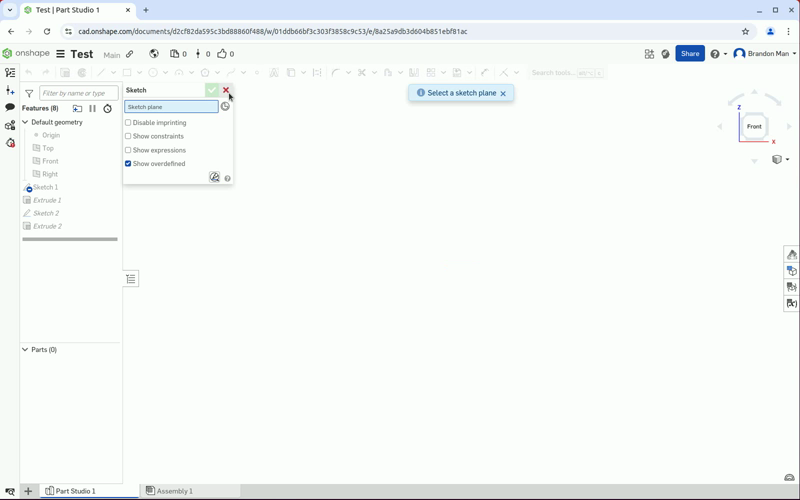
mouse_move(73, 163)
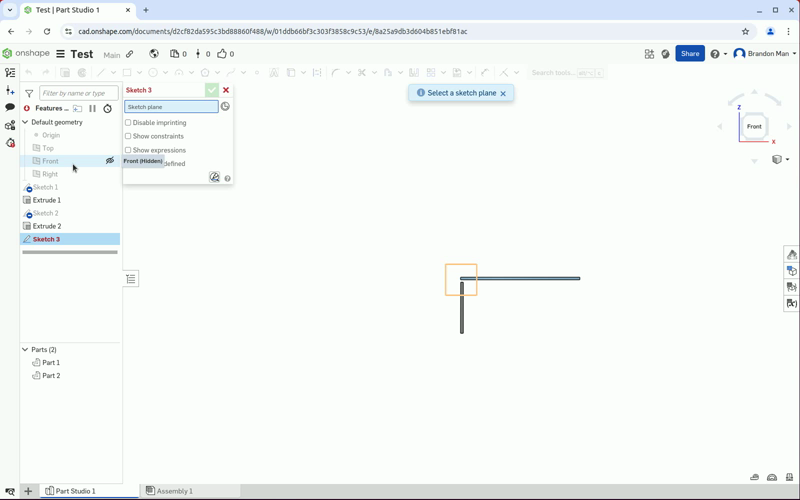
click(73, 163)
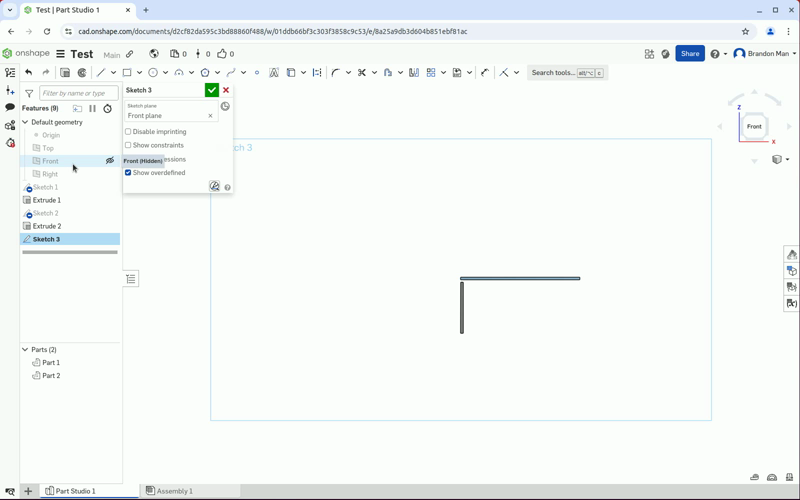
mouse_move(73, 352)
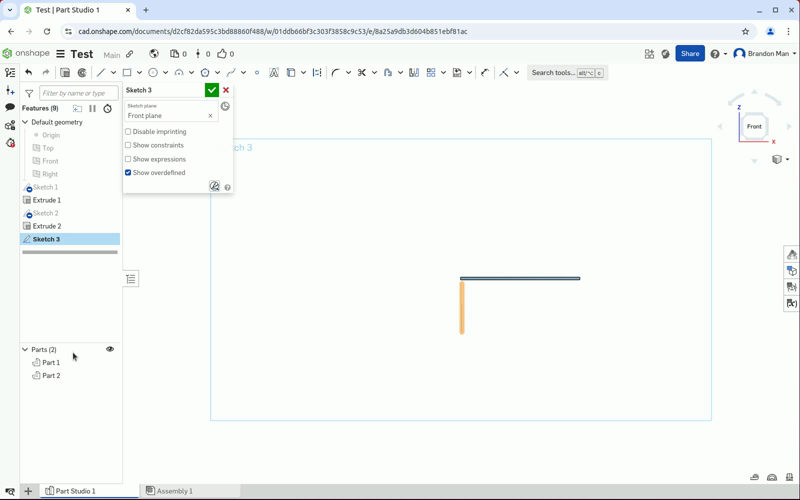
key(y)
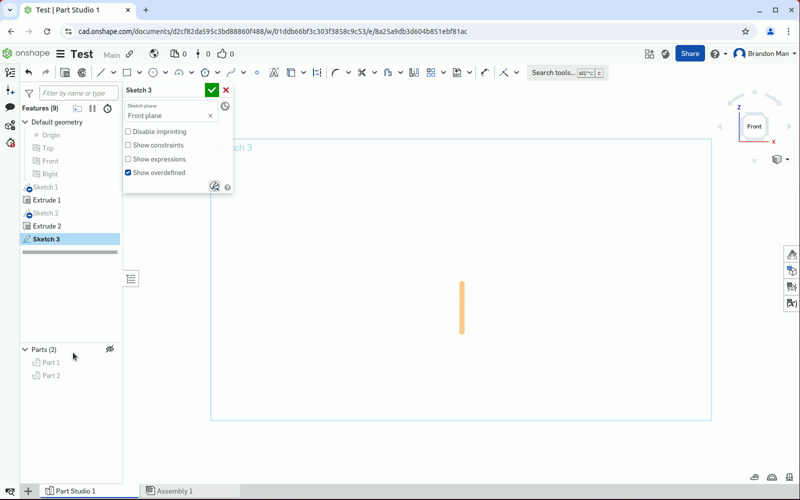
key(l)
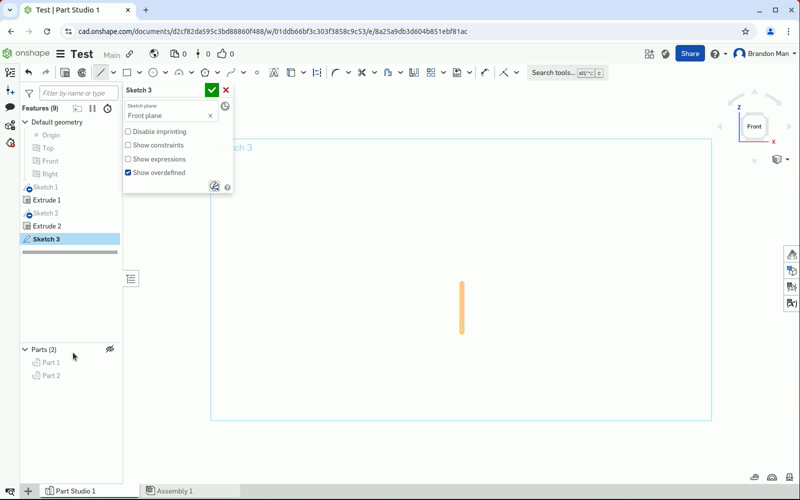
key_down(shift)
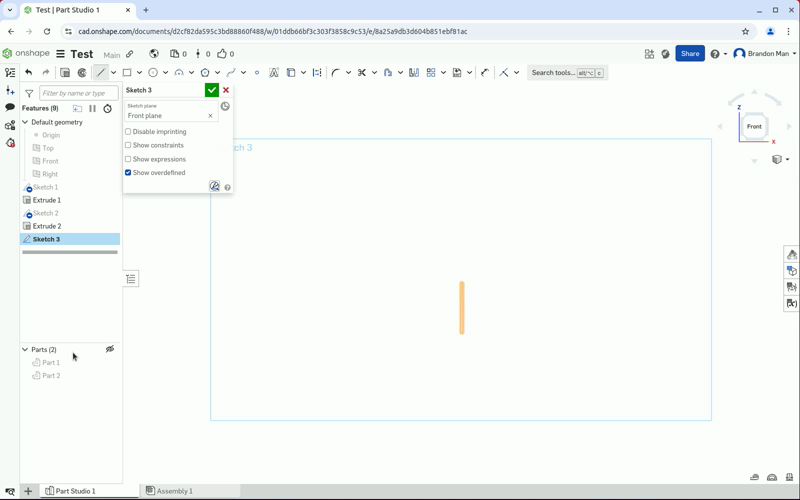
mouse_move(463, 285)
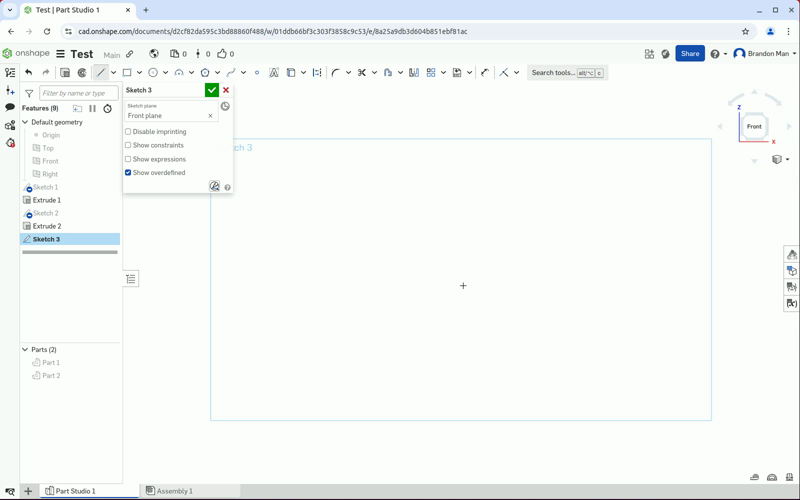
click(463, 285)
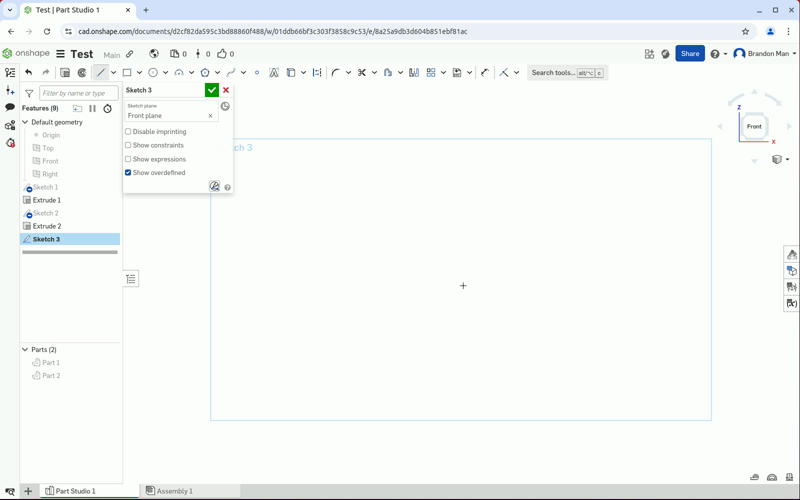
key_up(shift)
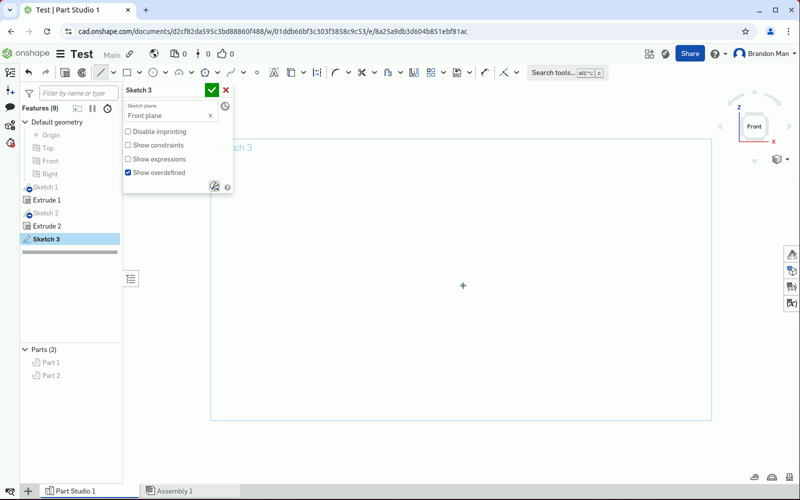
key_down(shift)
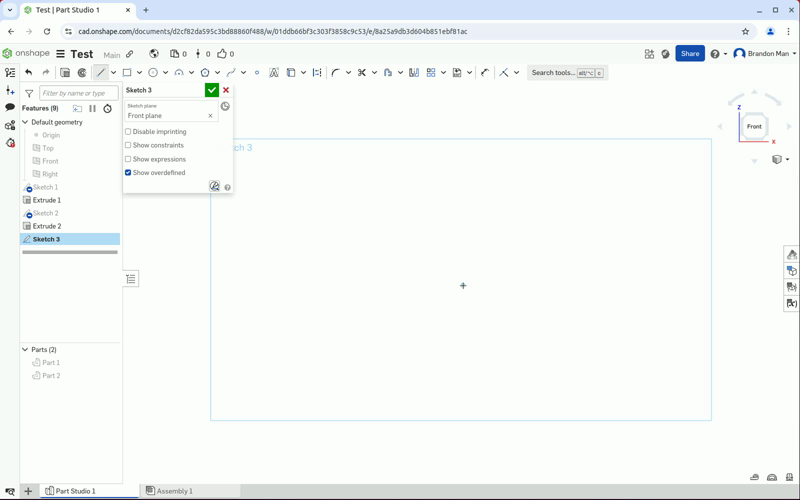
mouse_move(493, 285)
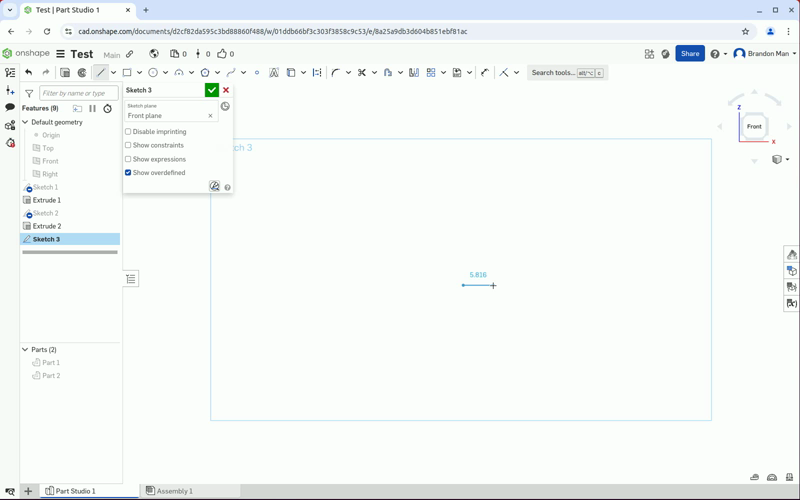
mouse_move(503, 285)
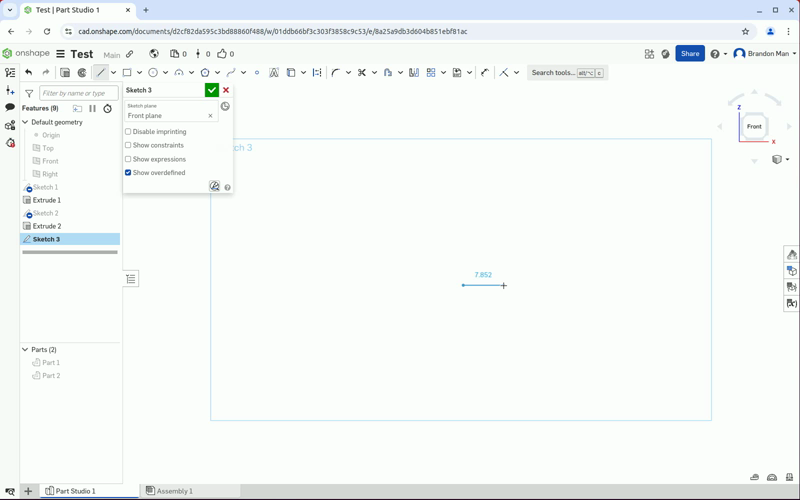
click(503, 285)
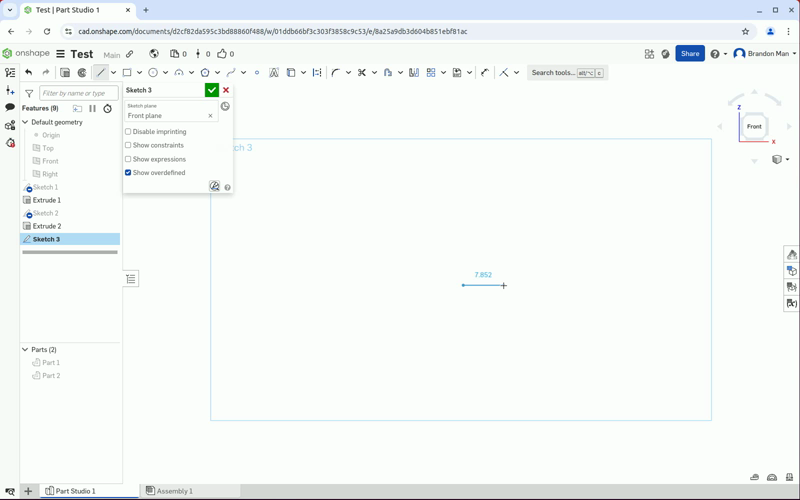
key_up(shift)
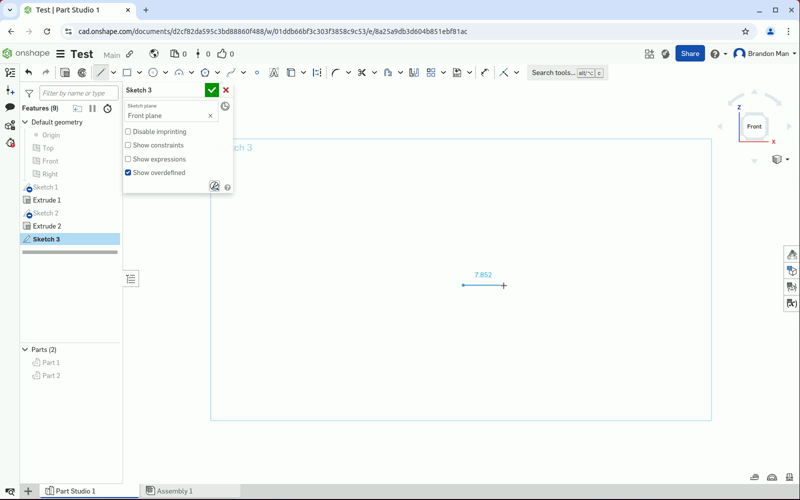
key_down(shift)
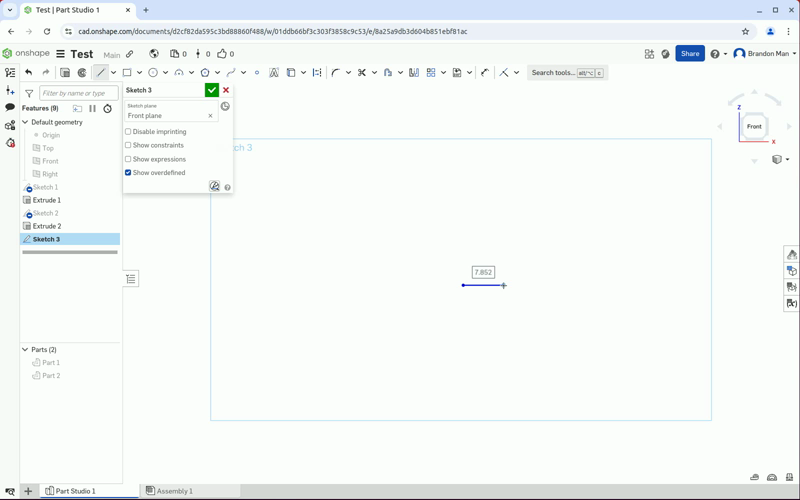
mouse_move(533, 285)
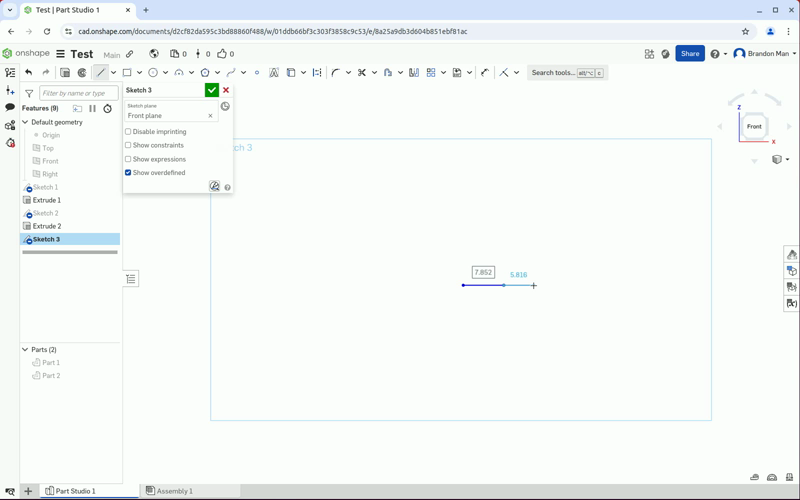
mouse_move(503, 282)
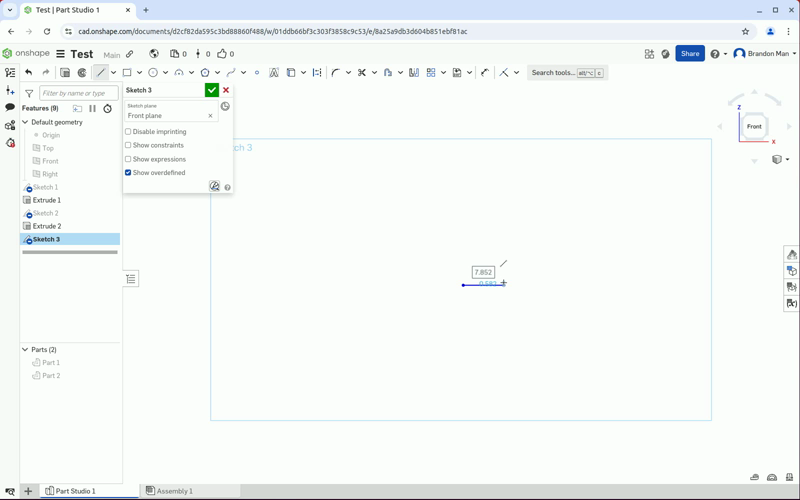
scroll(6)
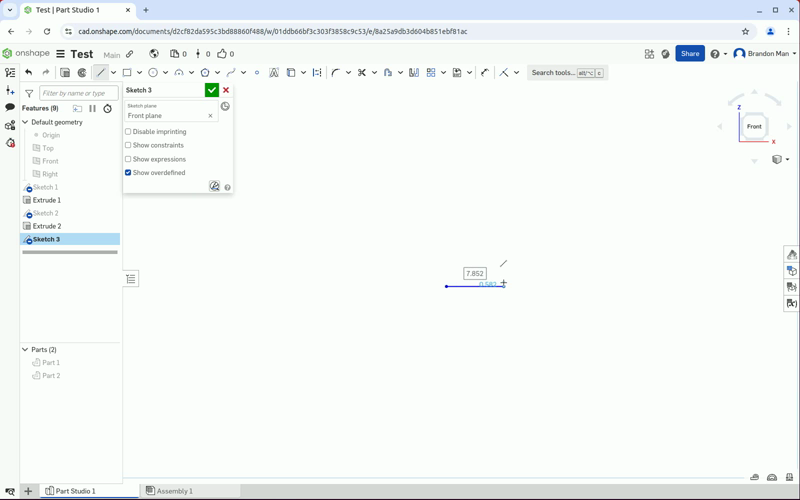
scroll(6)
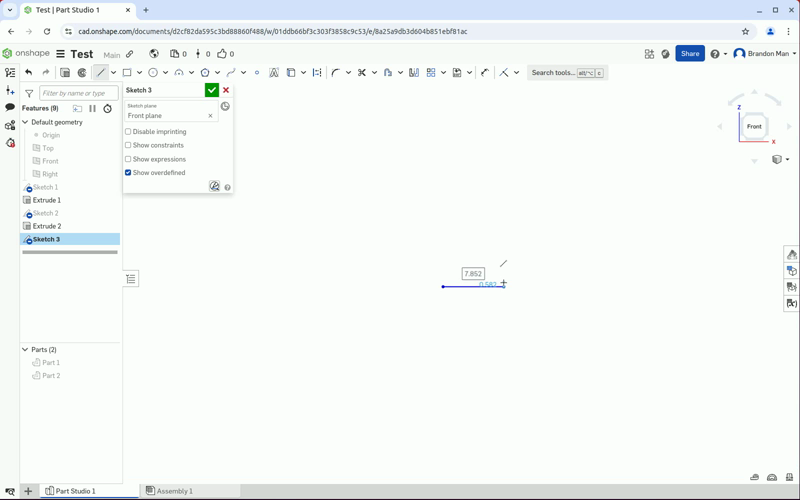
scroll(6)
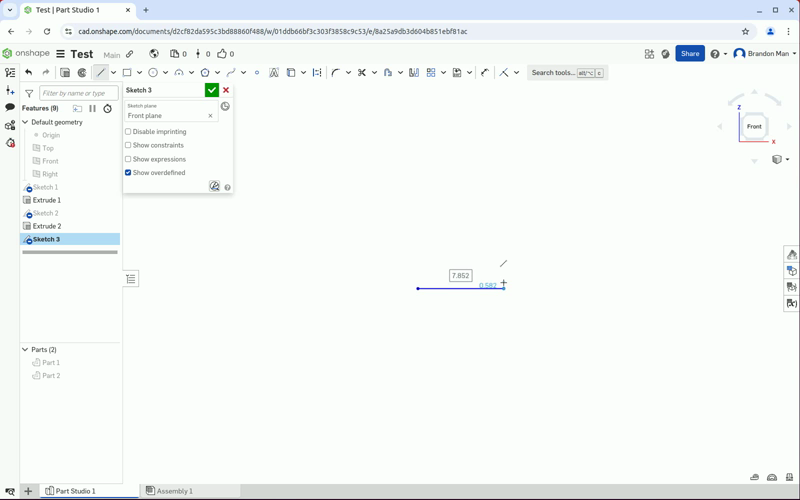
scroll(6)
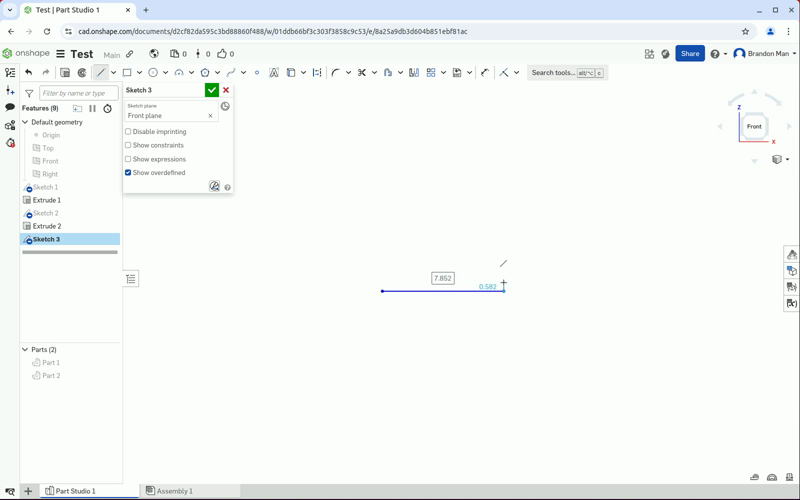
scroll(6)
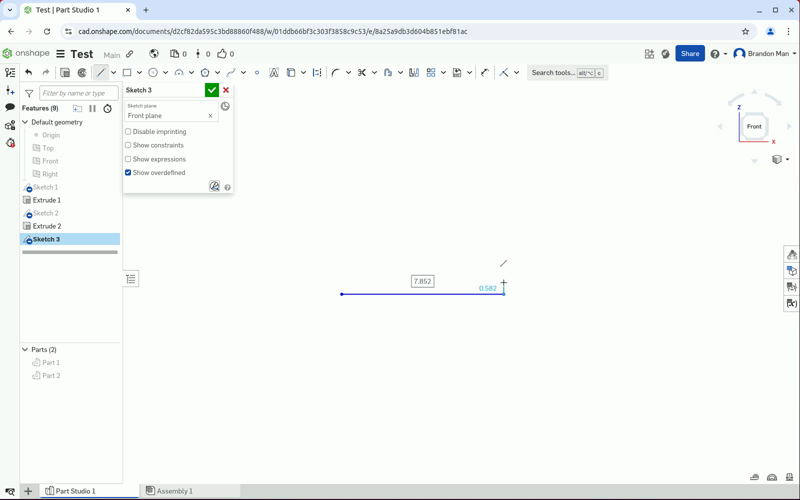
scroll(6)
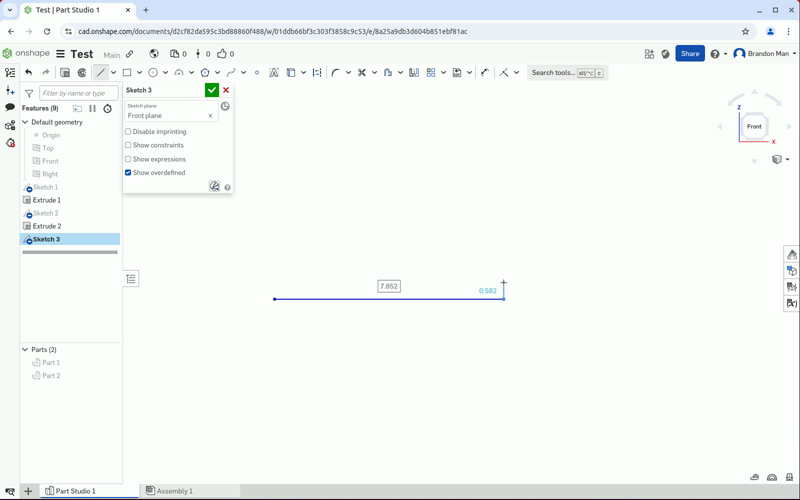
scroll(6)
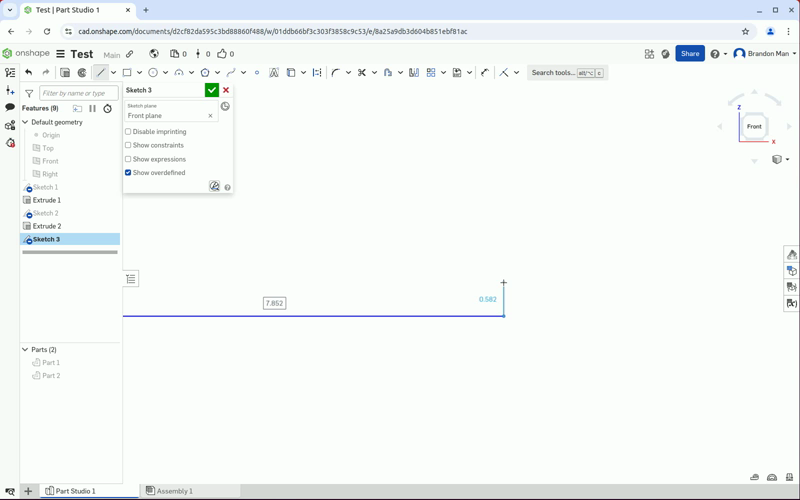
click(503, 282)
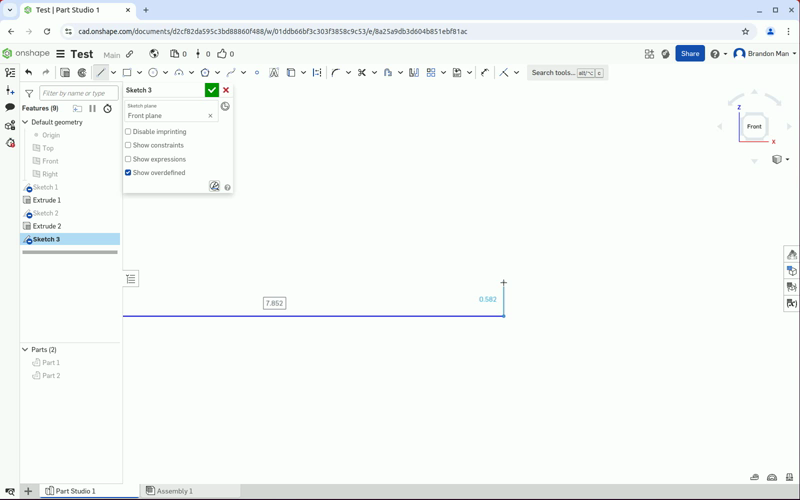
scroll(-6)
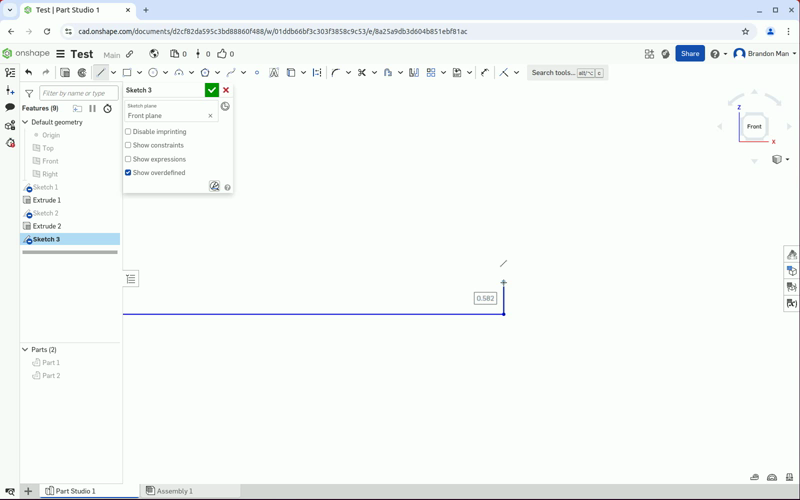
scroll(-6)
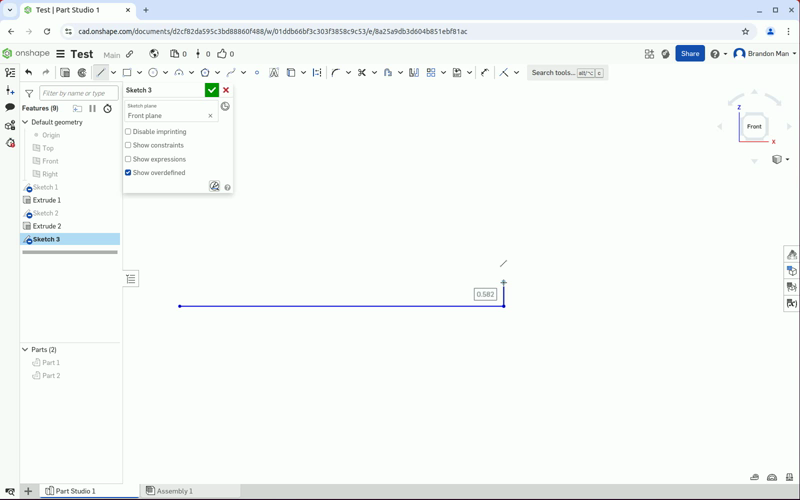
scroll(-6)
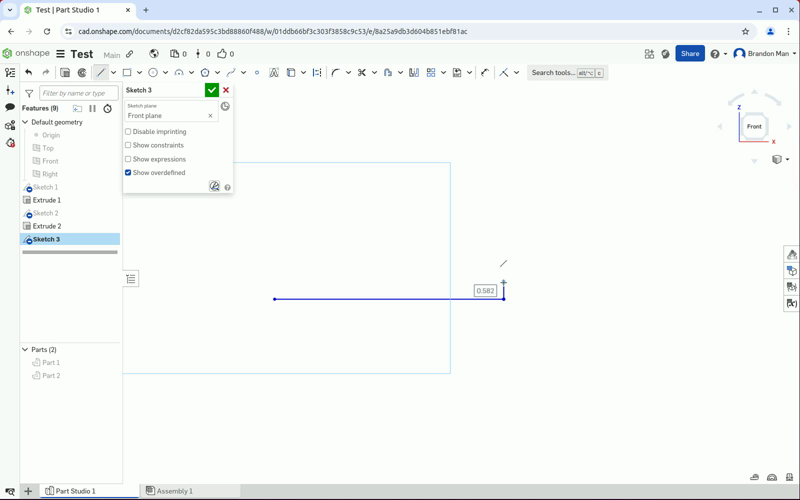
scroll(-6)
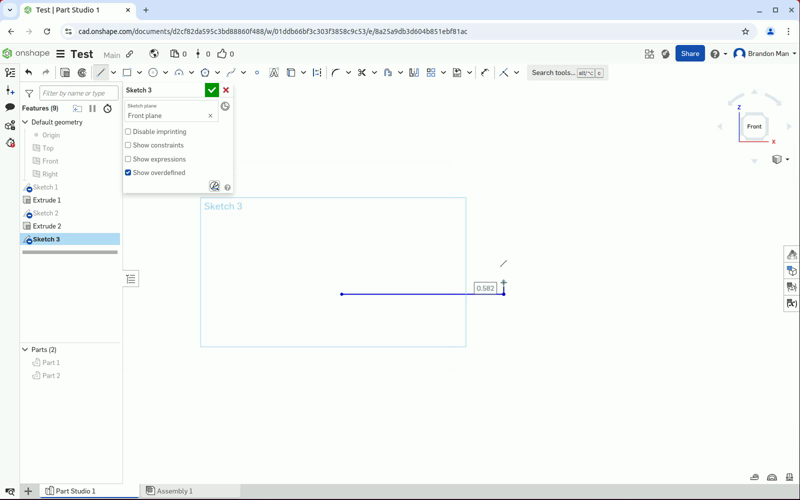
scroll(-6)
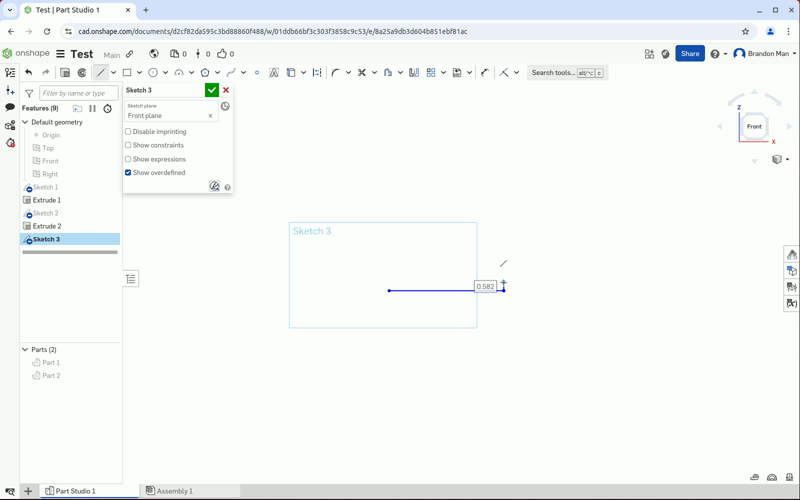
scroll(-6)
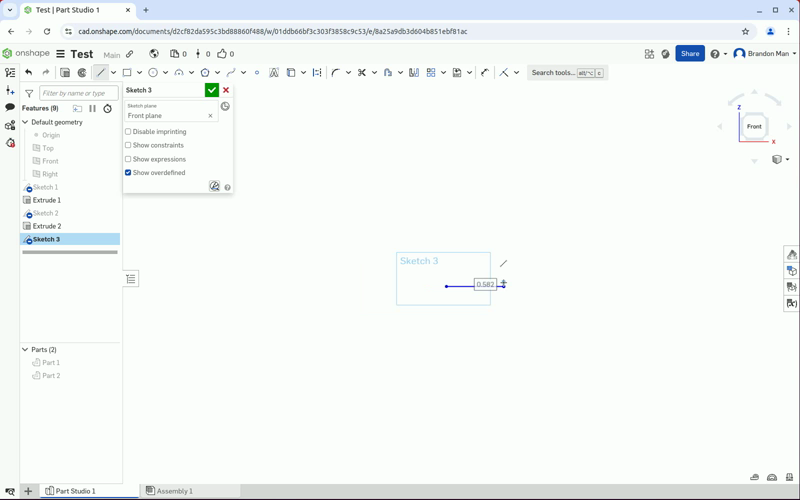
scroll(-6)
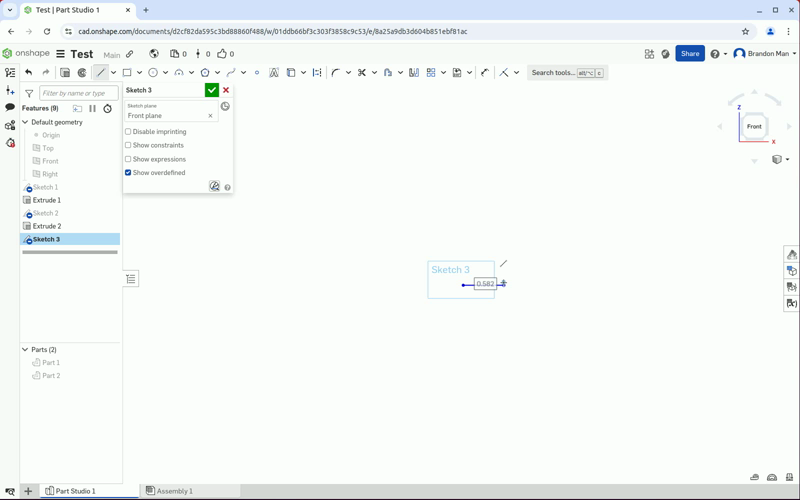
key_up(shift)
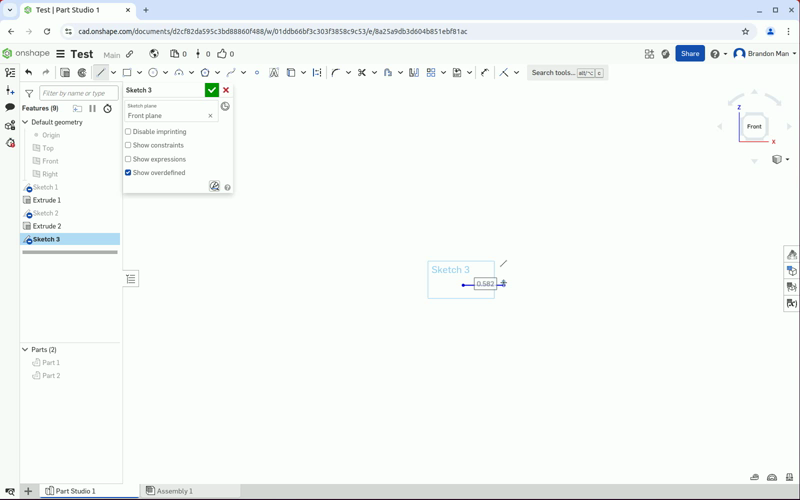
key_down(shift)
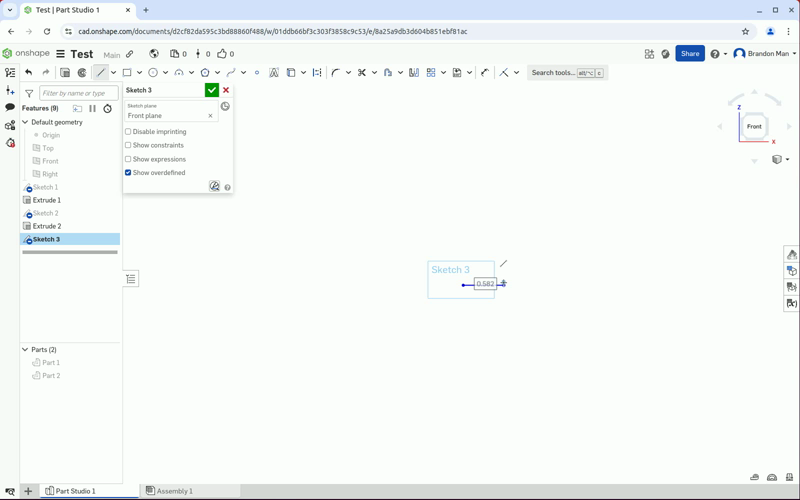
mouse_move(533, 282)
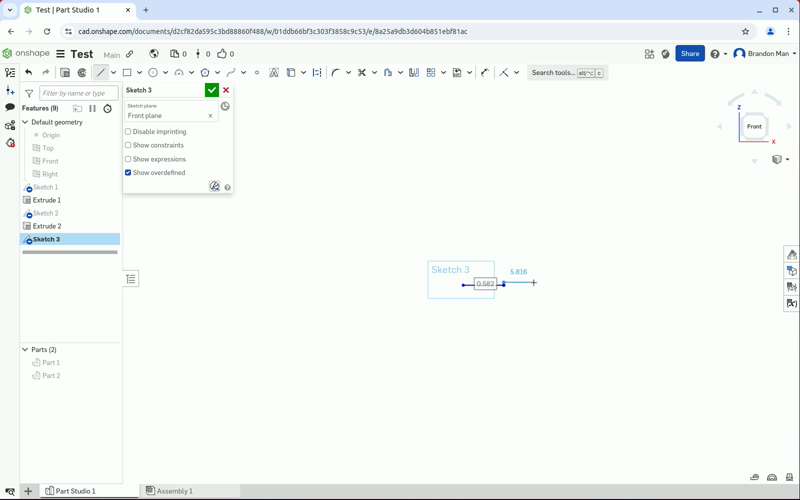
mouse_move(463, 282)
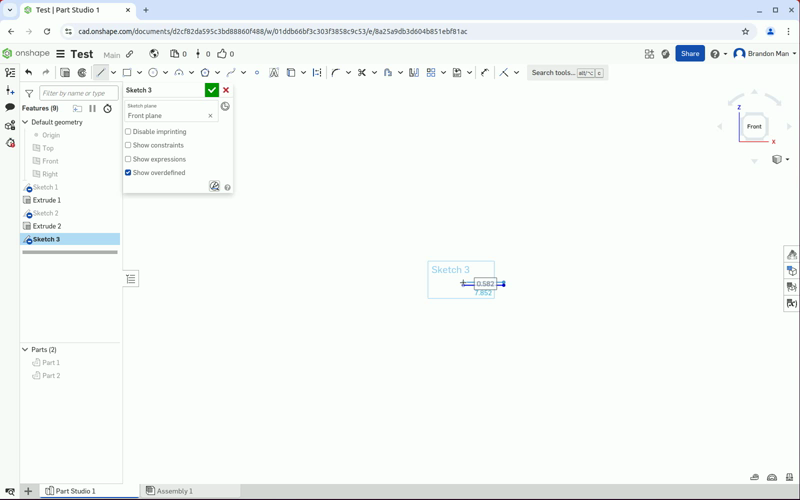
scroll(6)
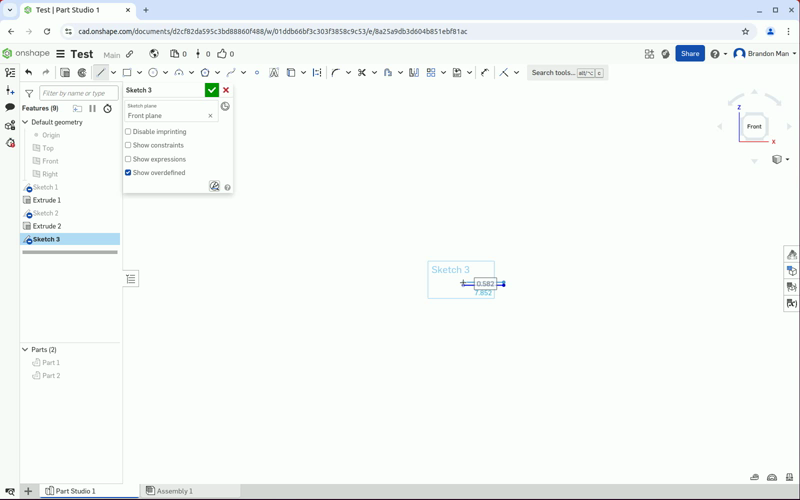
scroll(6)
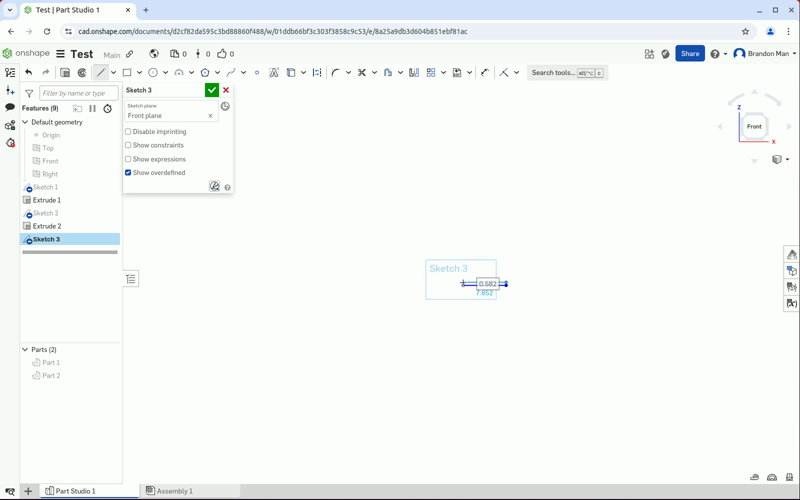
scroll(6)
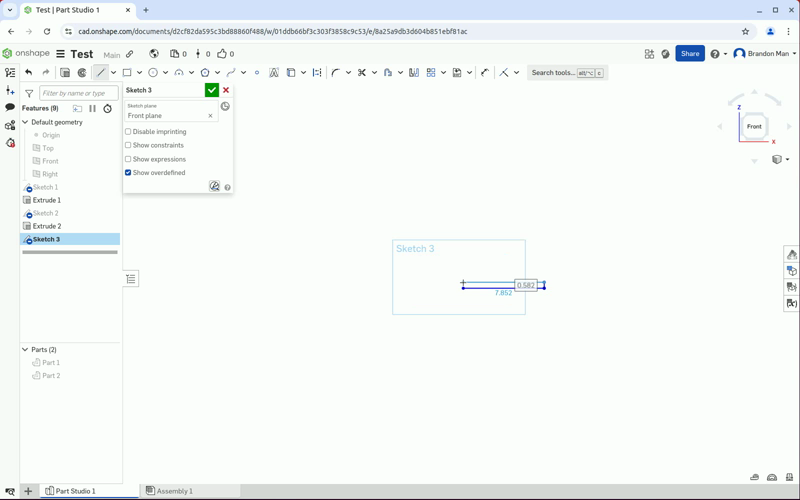
scroll(6)
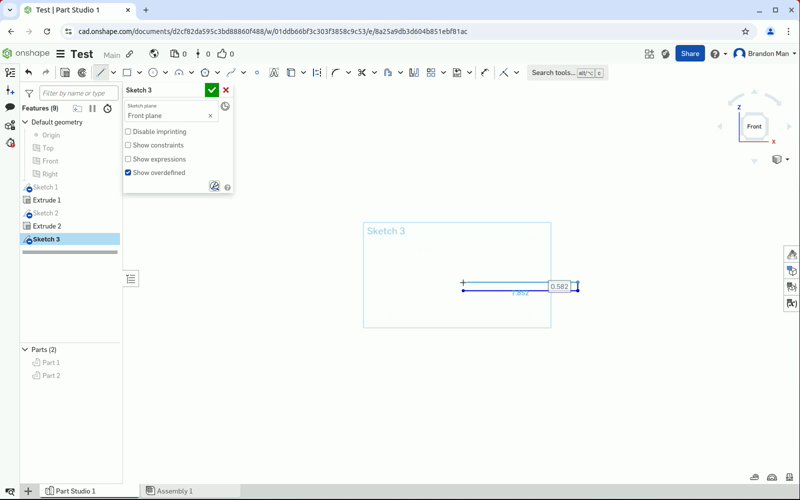
scroll(6)
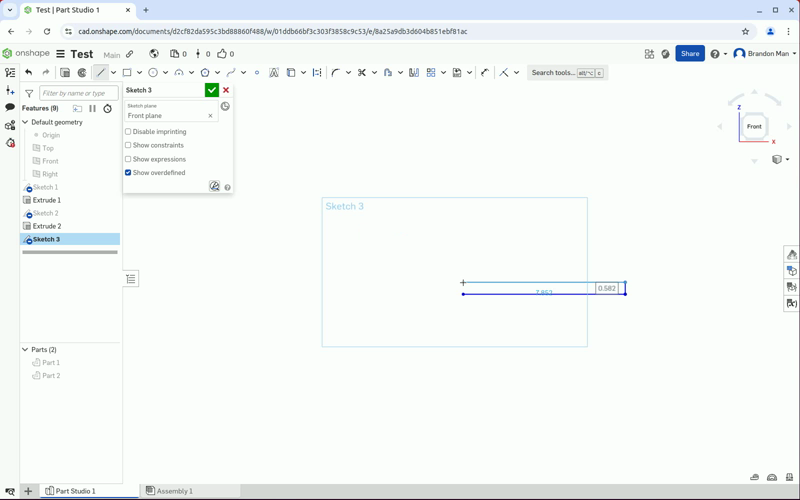
scroll(6)
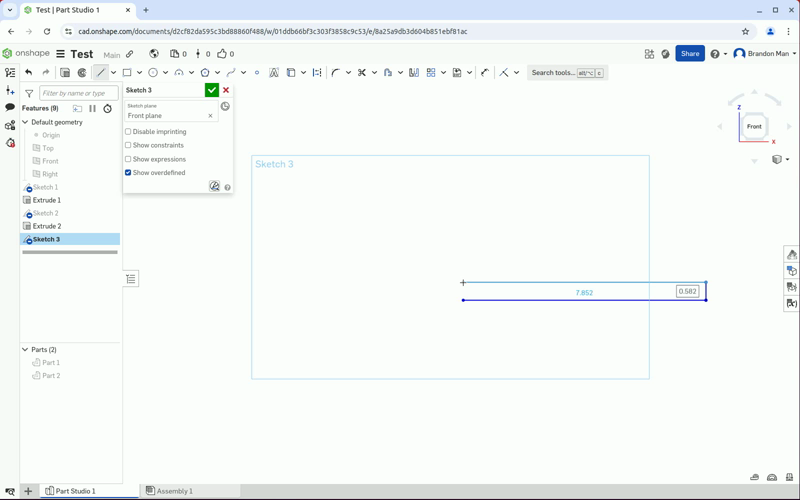
scroll(6)
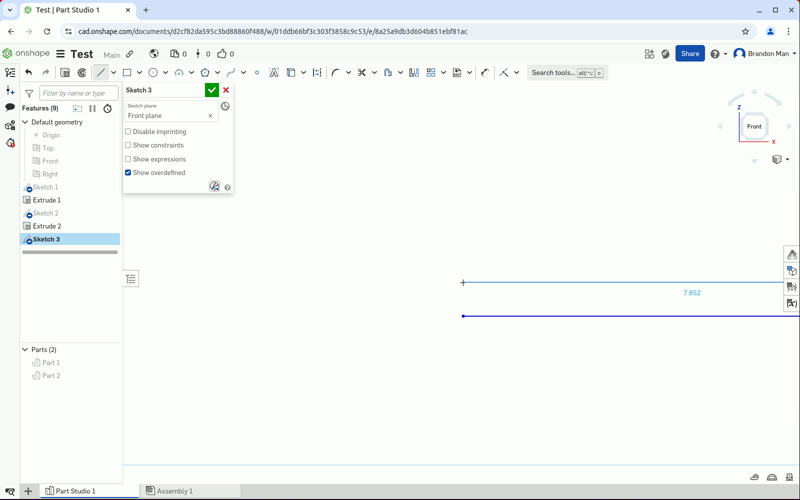
click(463, 282)
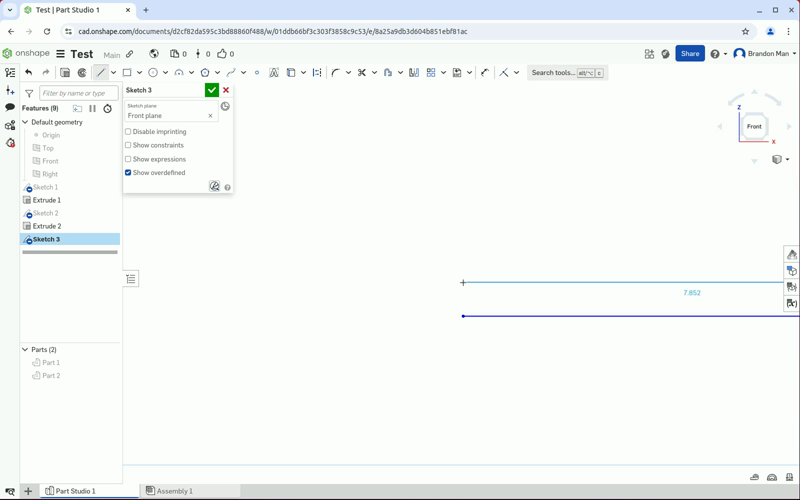
scroll(-6)
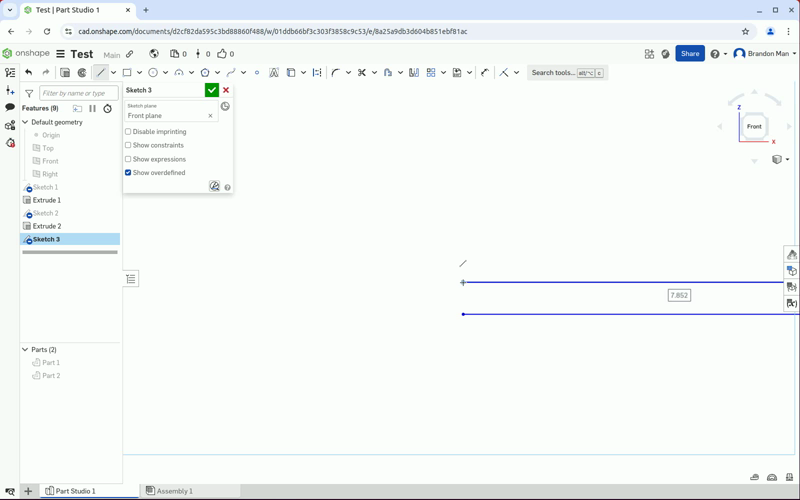
scroll(-6)
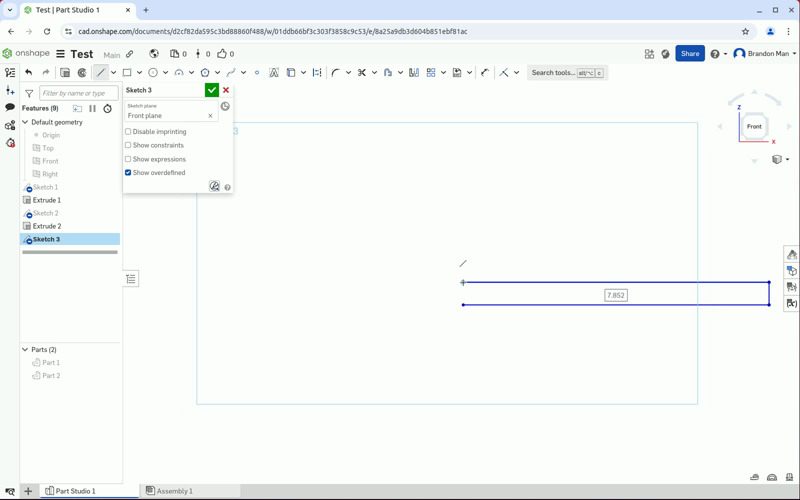
scroll(-6)
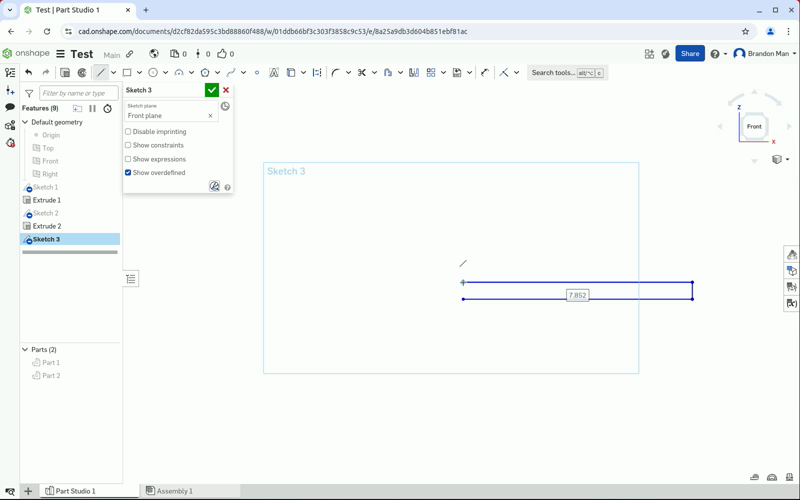
scroll(-6)
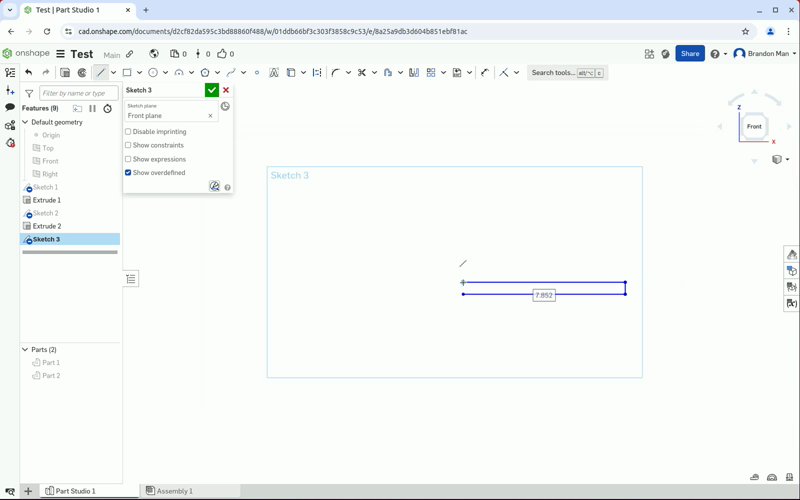
scroll(-6)
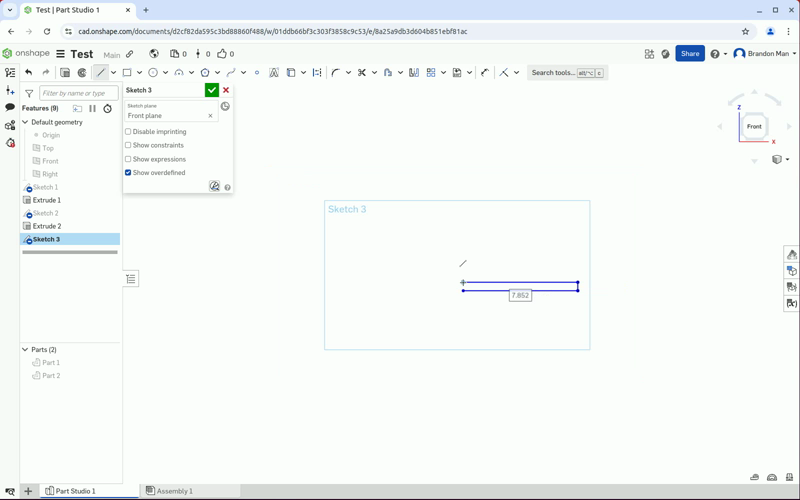
scroll(-6)
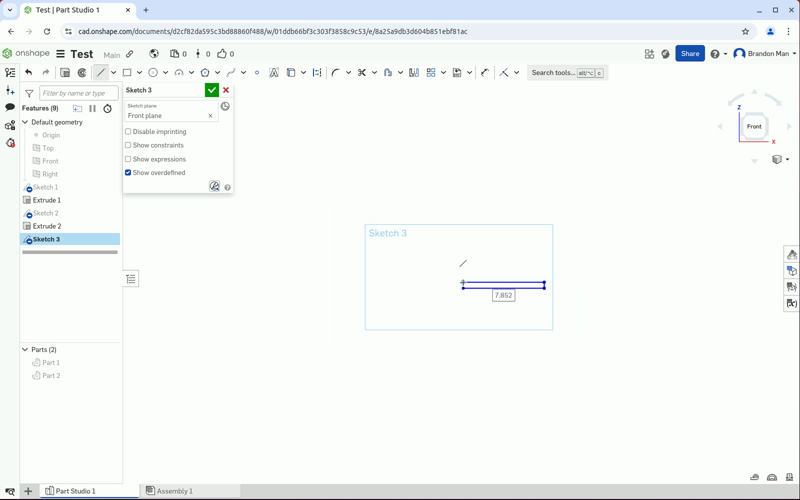
scroll(-6)
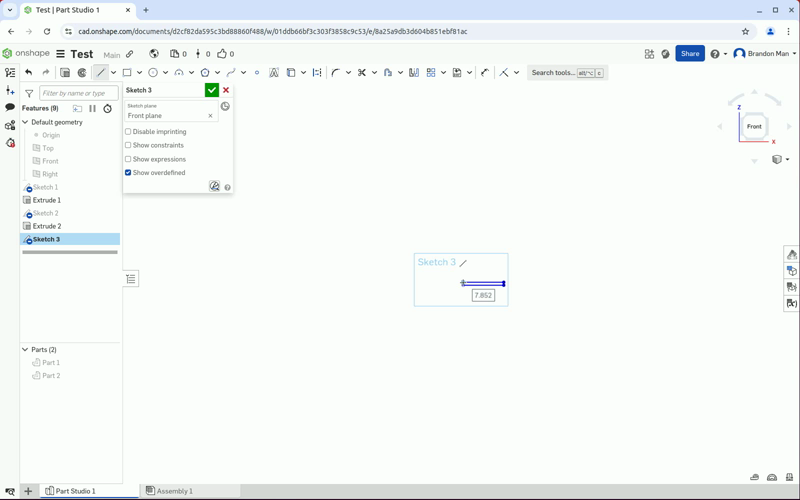
key_up(shift)
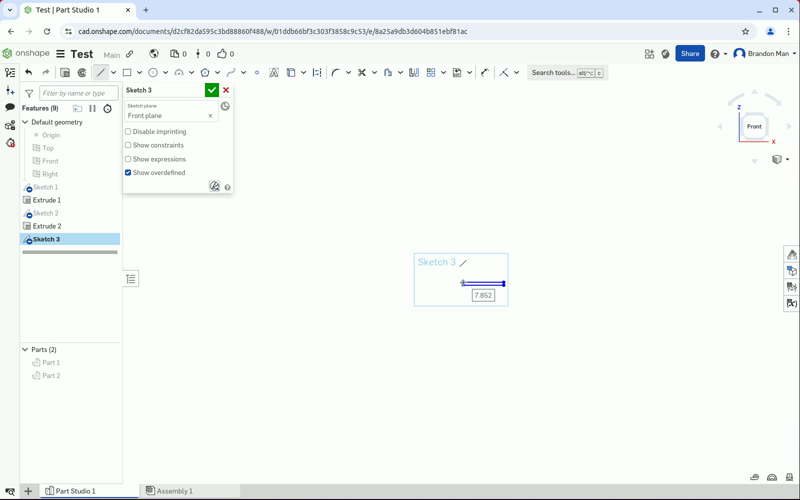
mouse_move(493, 282)
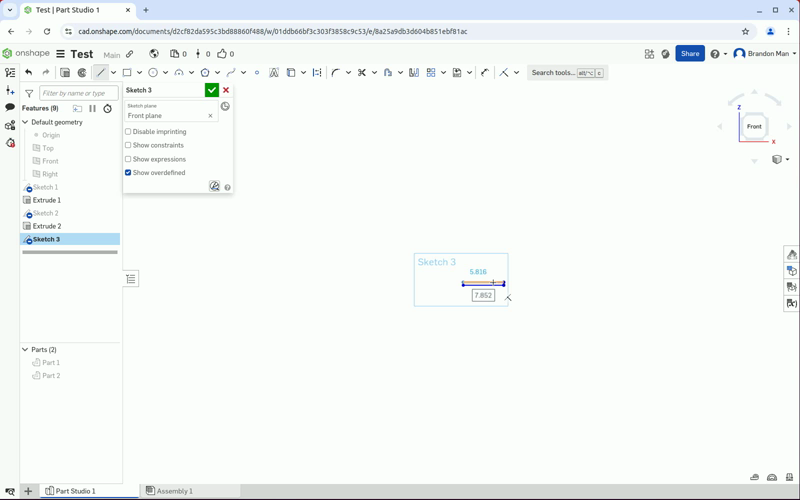
key_down(shift)
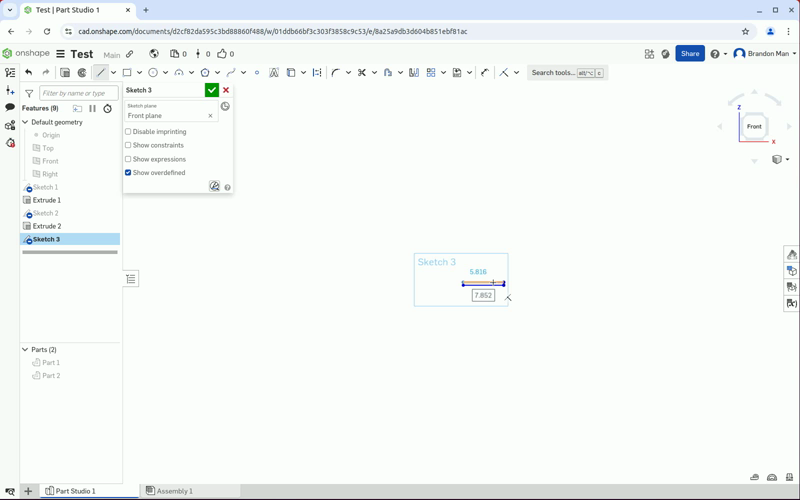
mouse_move(463, 285)
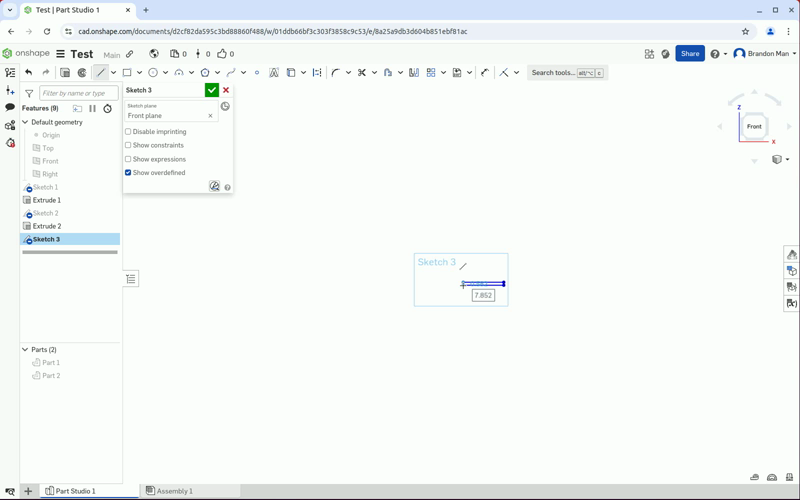
scroll(6)
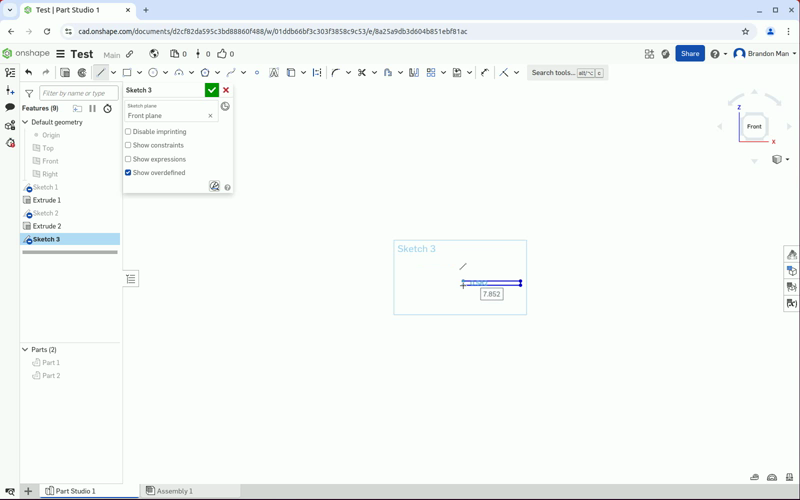
scroll(6)
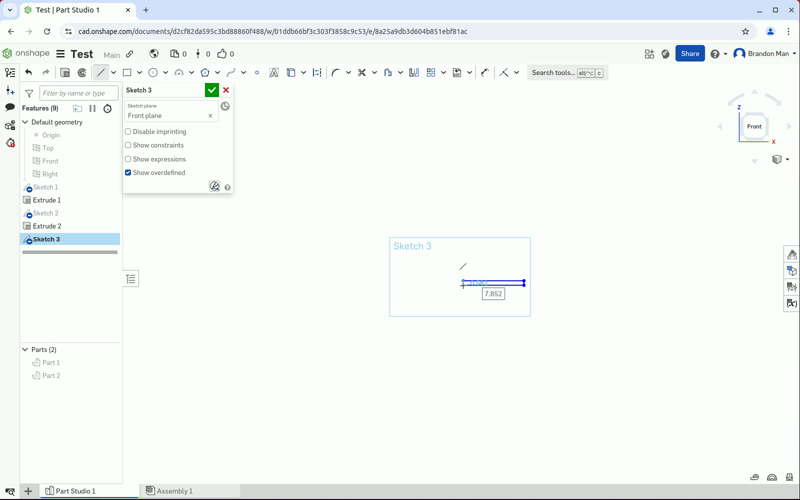
scroll(6)
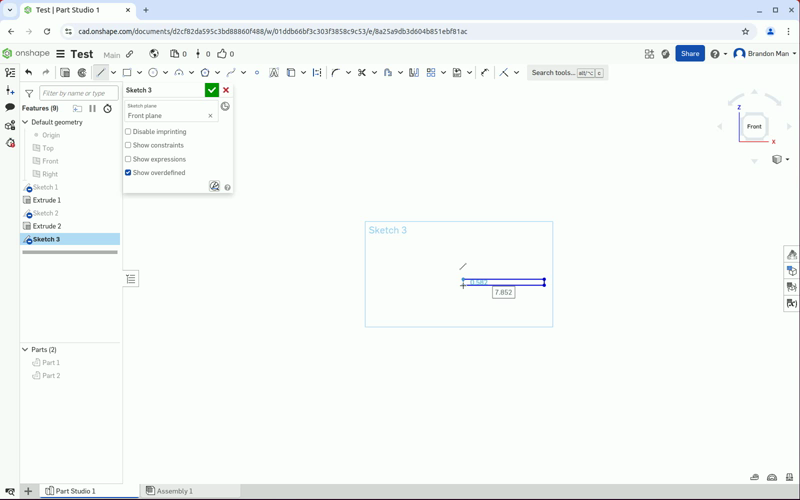
scroll(6)
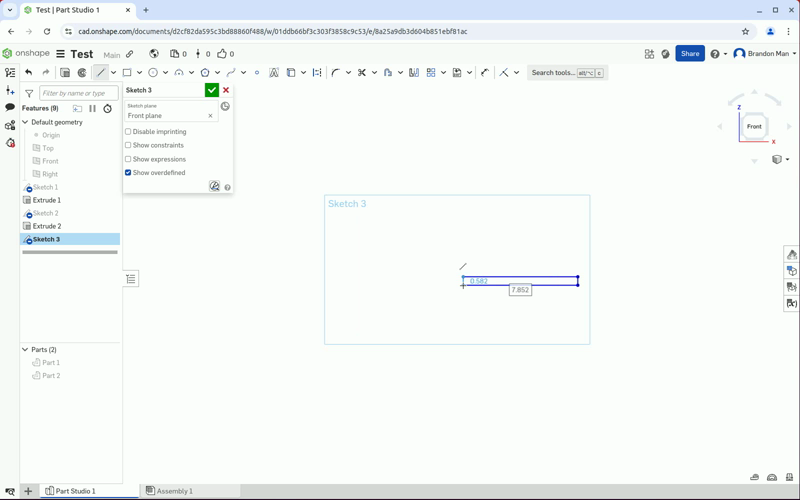
scroll(6)
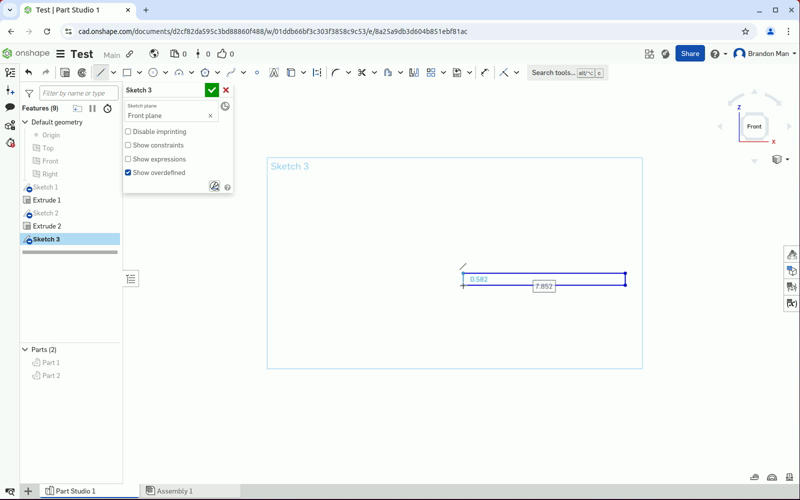
scroll(6)
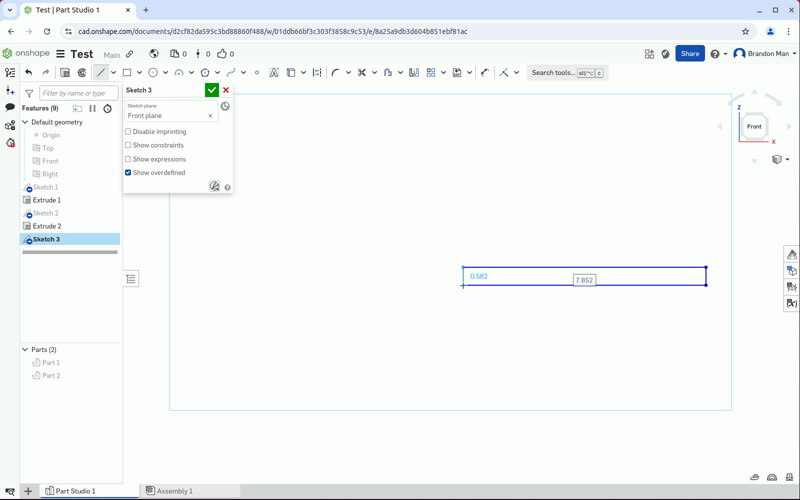
scroll(6)
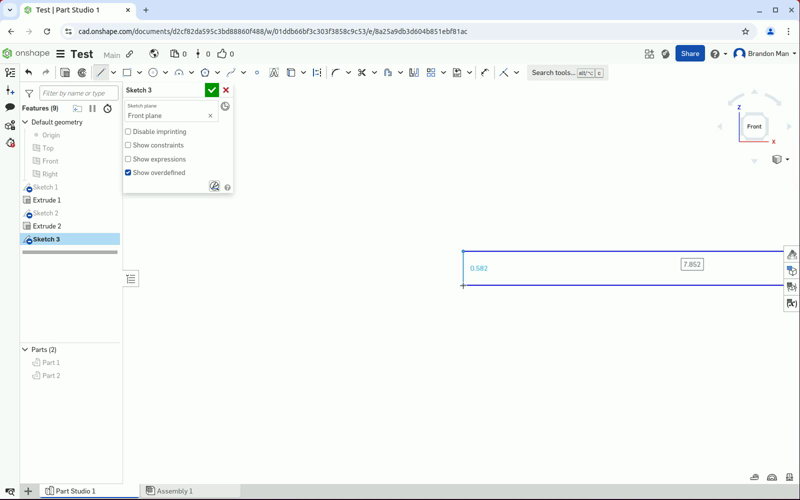
key_up(shift)
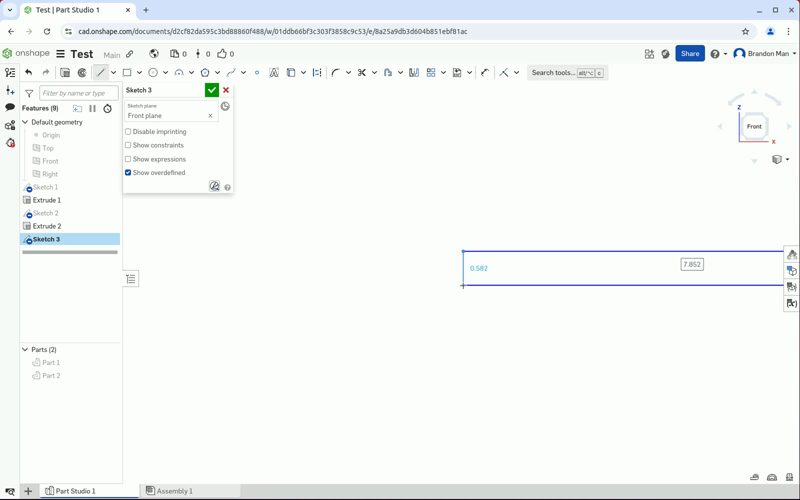
click(463, 285)
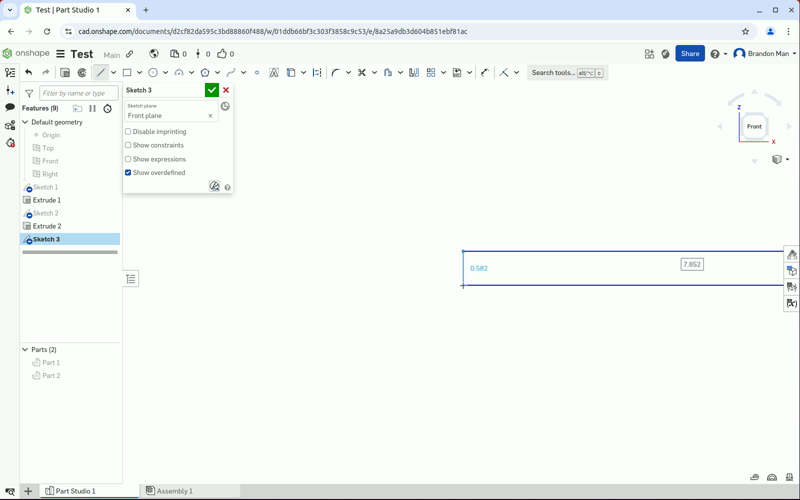
scroll(-6)
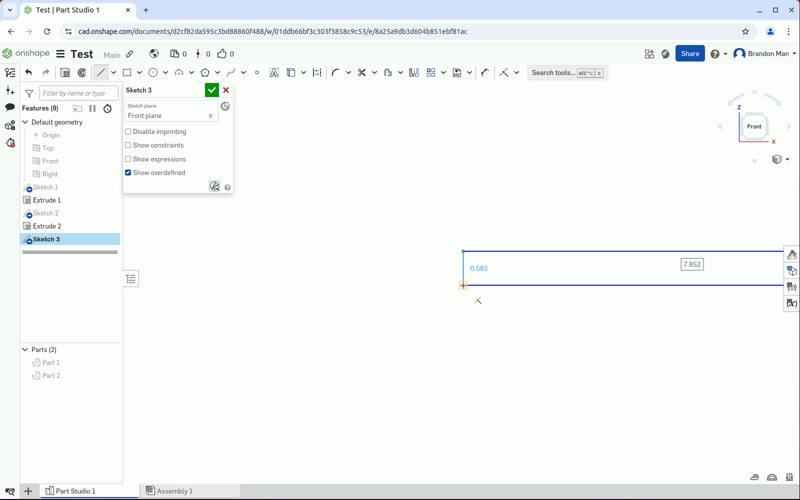
scroll(-6)
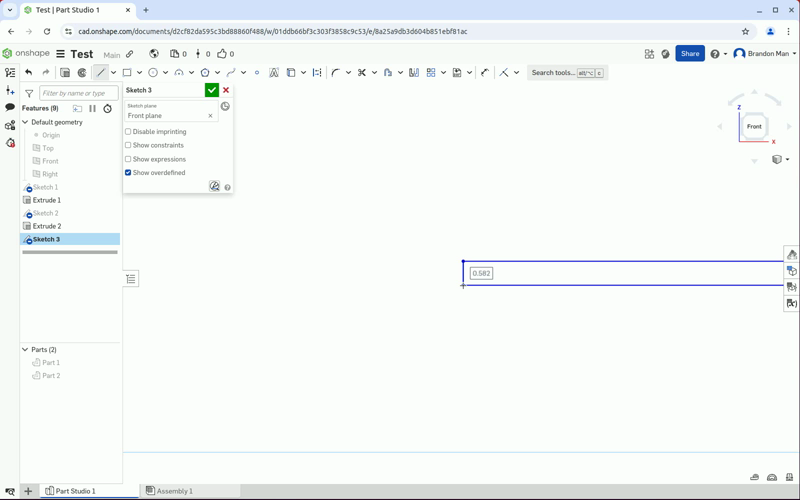
scroll(-6)
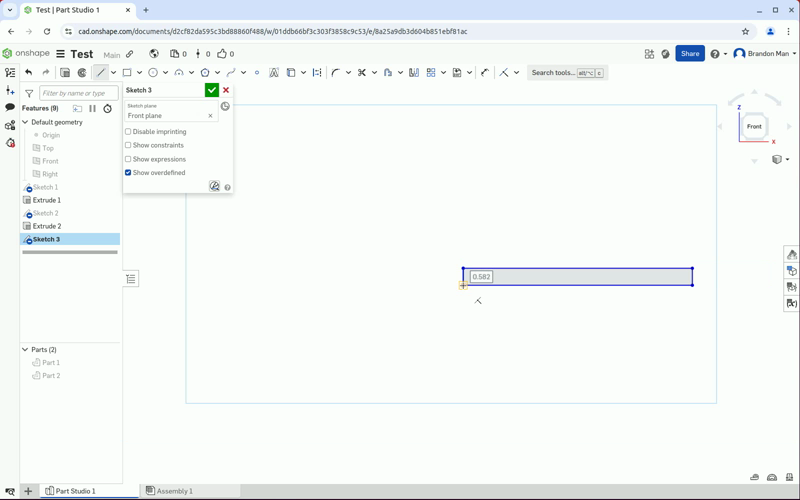
scroll(-6)
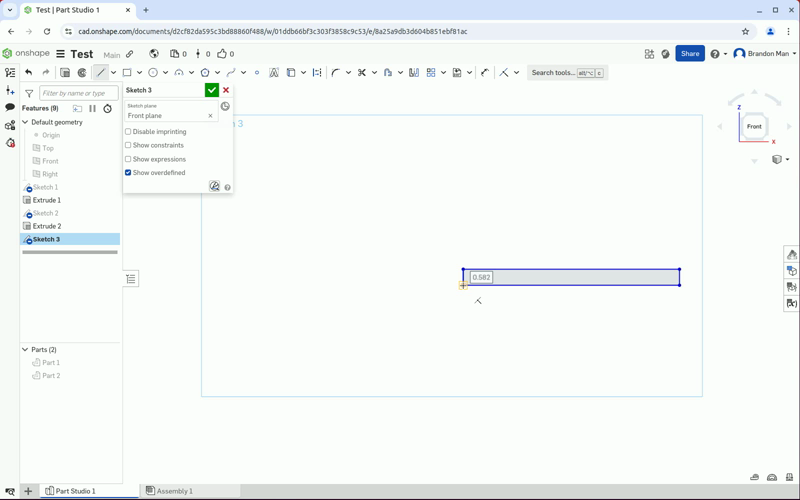
scroll(-6)
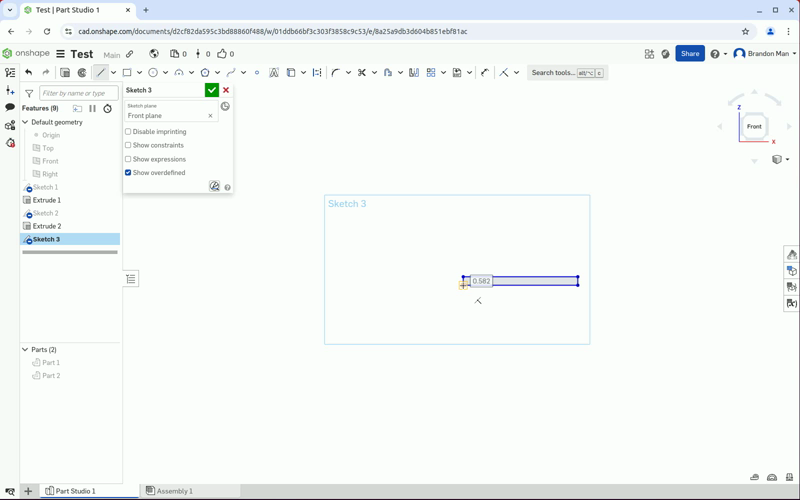
scroll(-6)
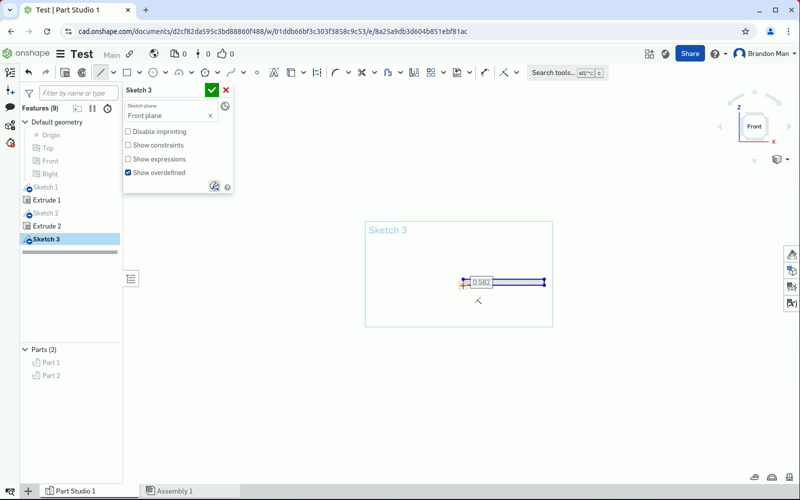
scroll(-6)
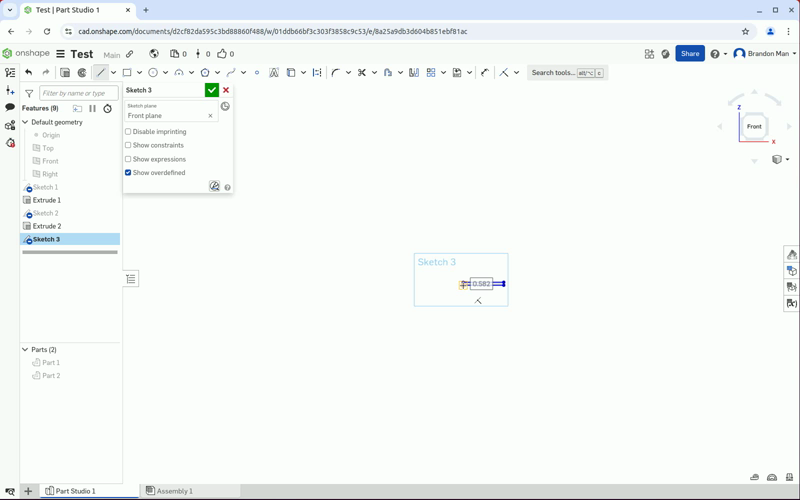
key(esc)
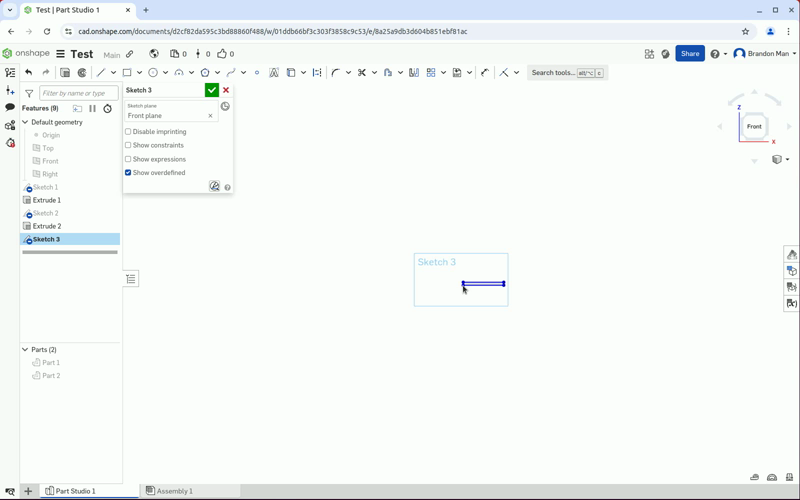
mouse_move(478, 284)
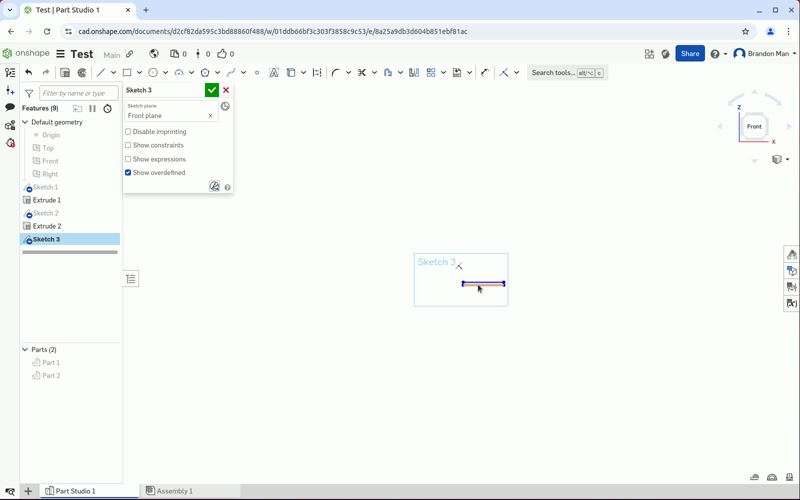
scroll(6)
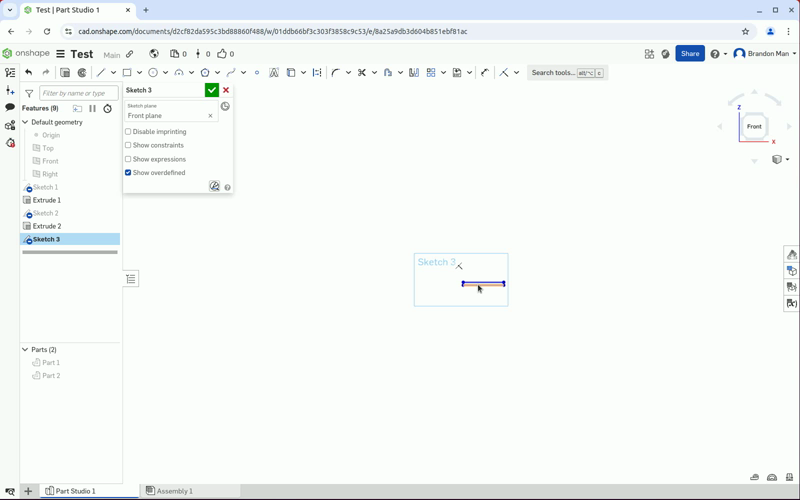
scroll(6)
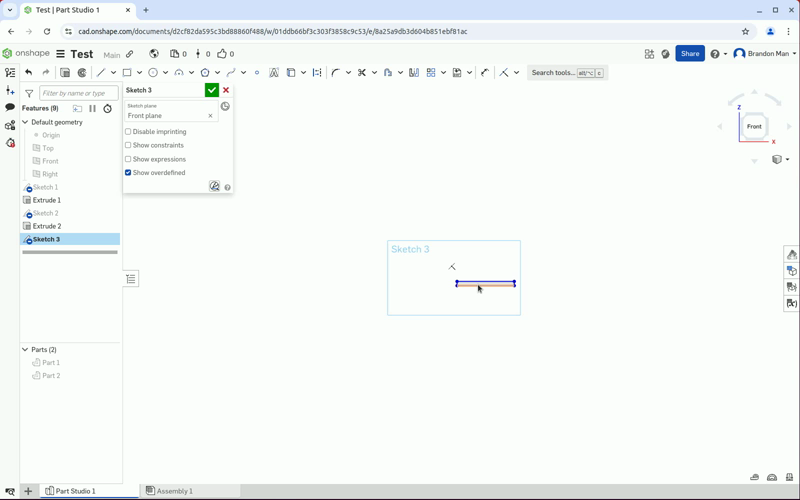
scroll(6)
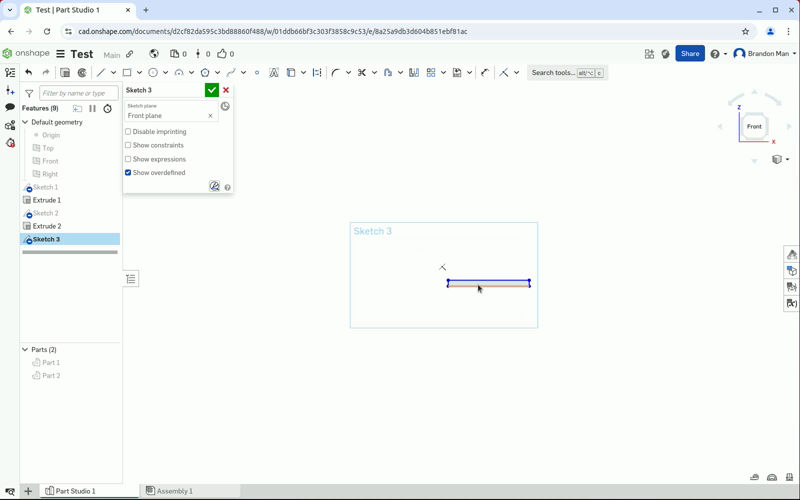
scroll(6)
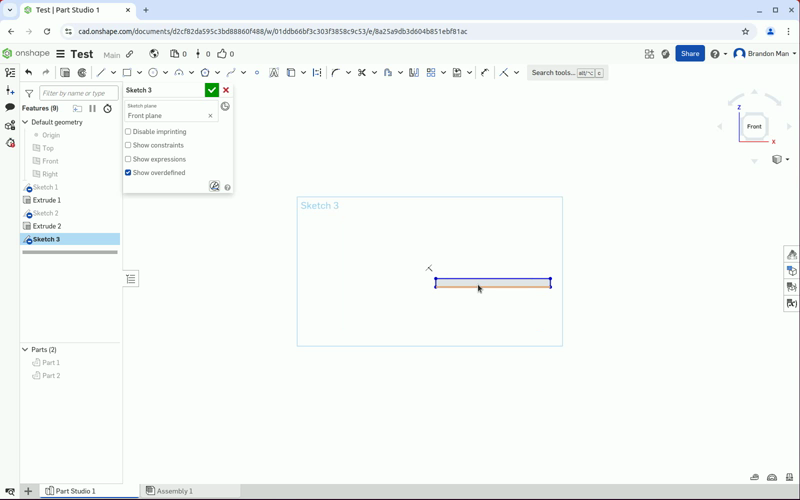
scroll(6)
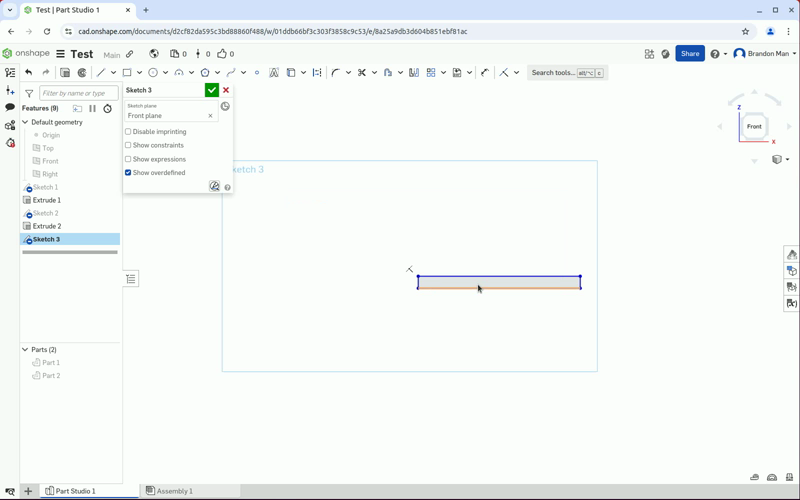
scroll(6)
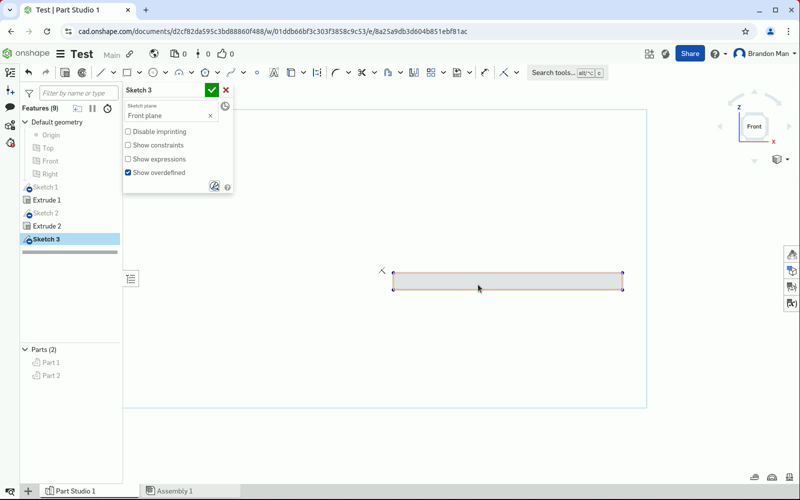
scroll(6)
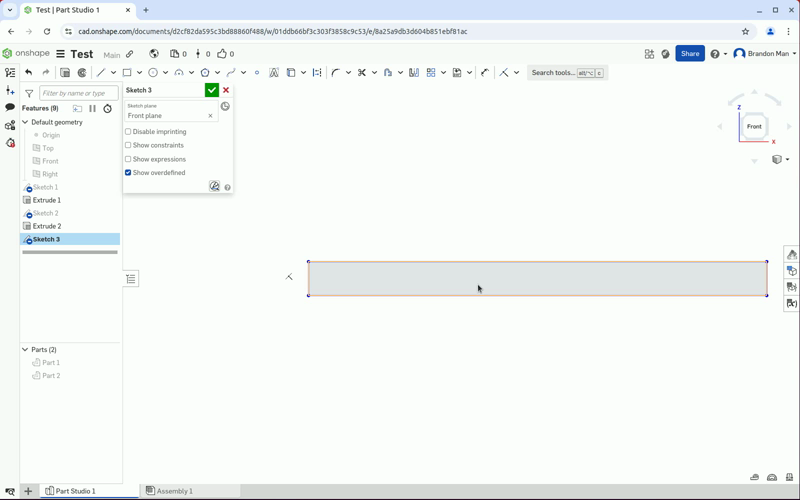
click(478, 284)
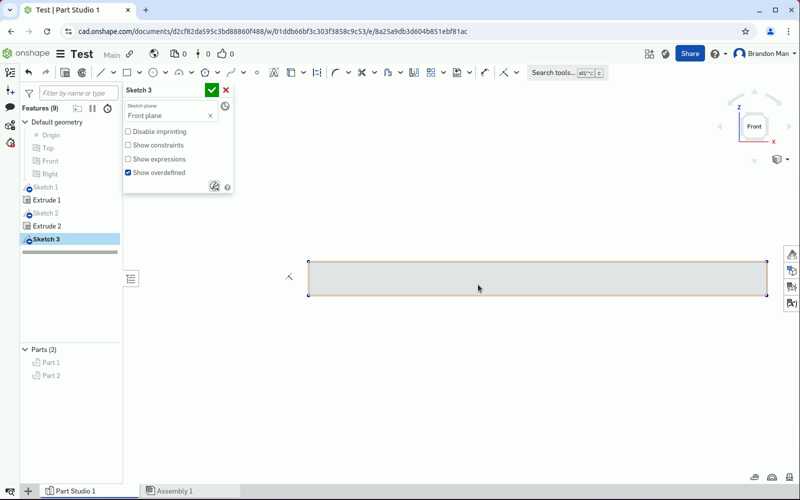
scroll(-6)
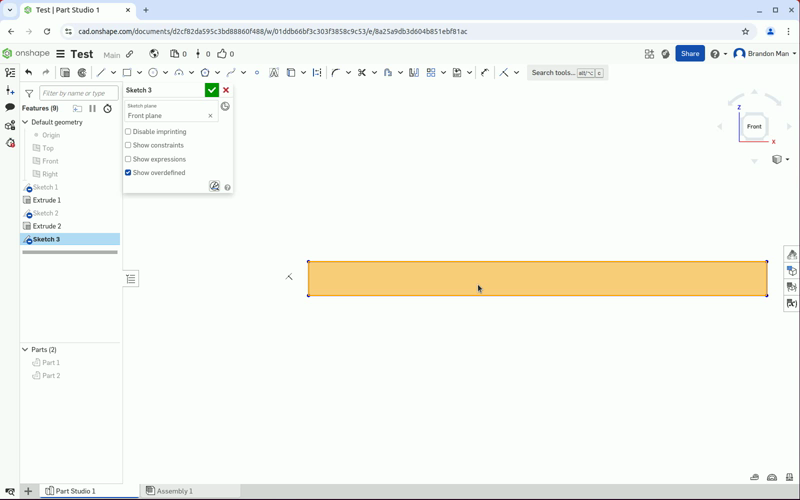
scroll(-6)
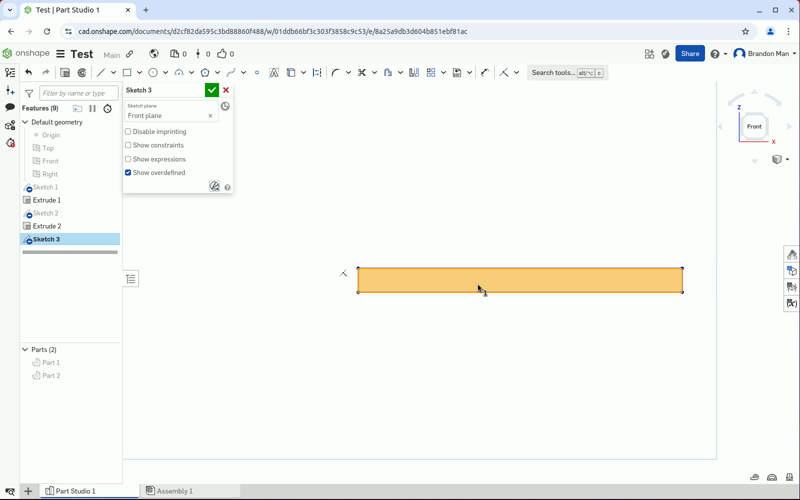
scroll(-6)
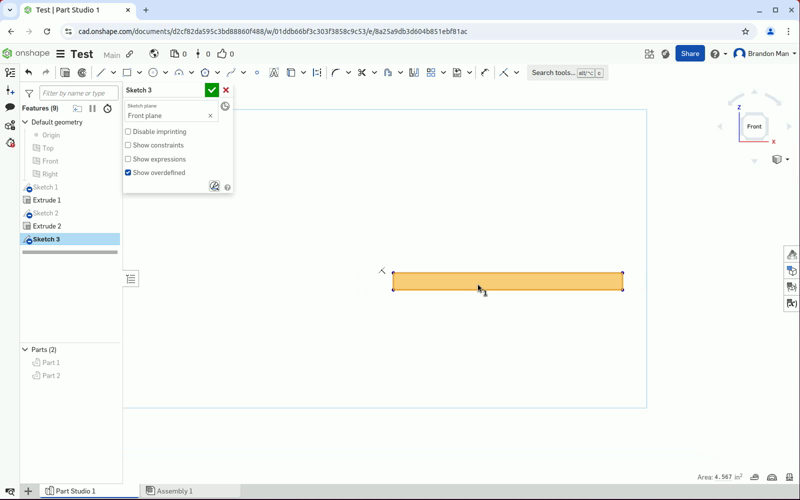
scroll(-6)
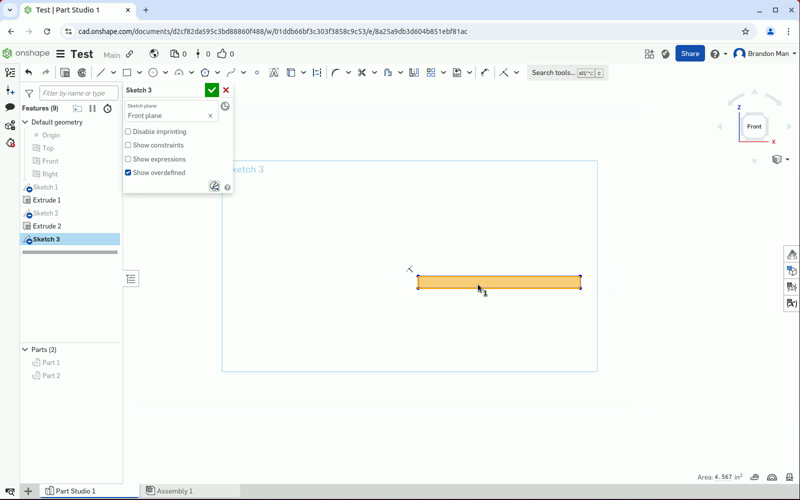
scroll(-6)
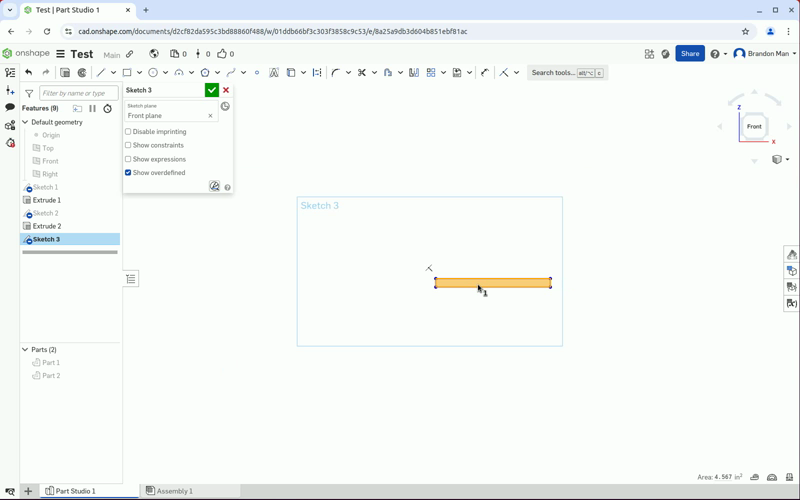
scroll(-6)
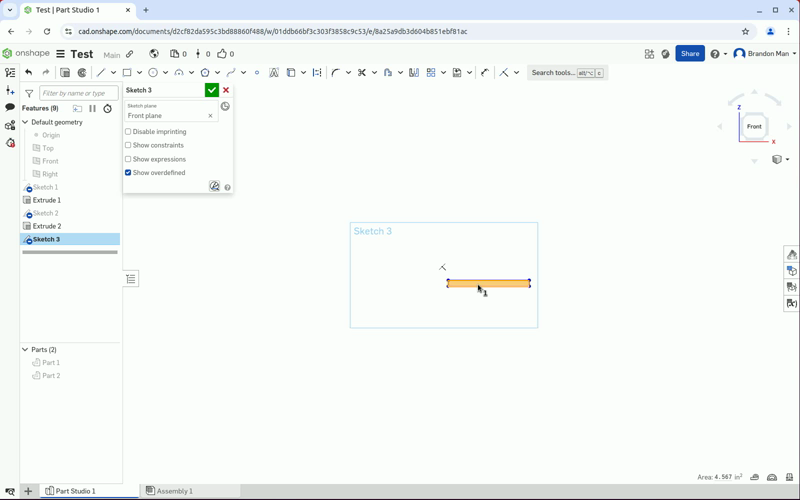
scroll(-6)
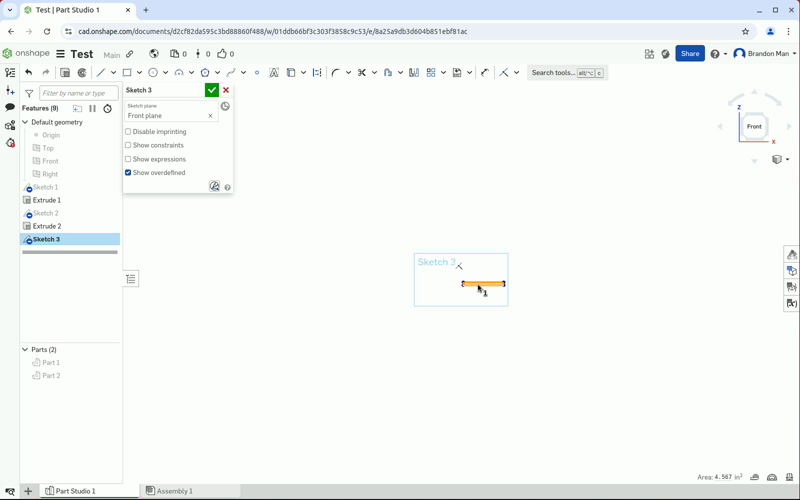
mouse_move(73, 352)
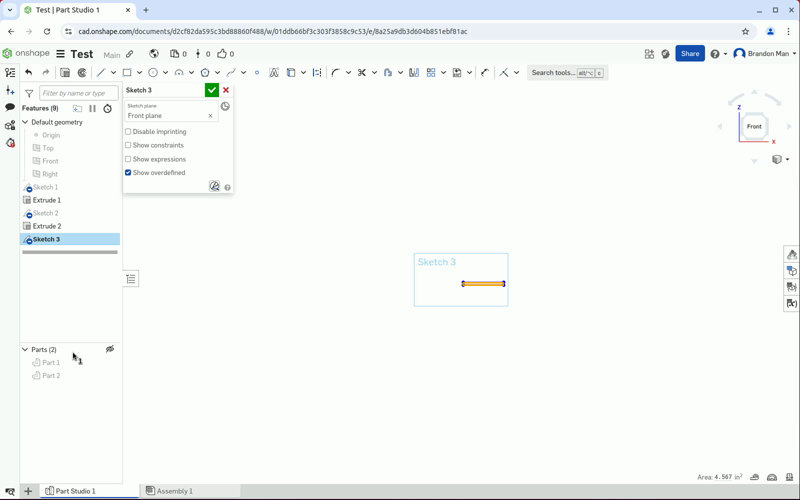
key(shift+y)
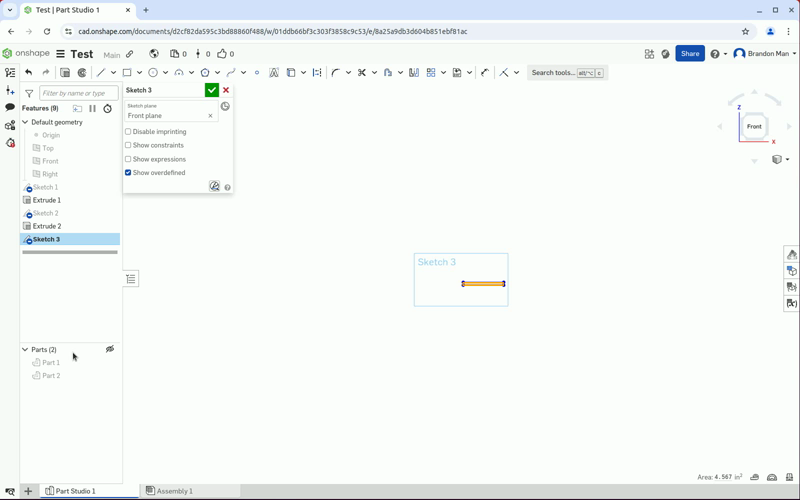
key(shift+e)
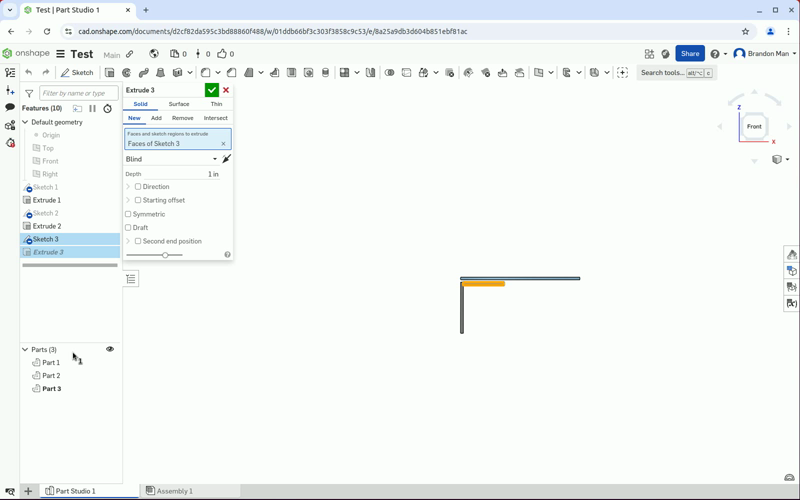
mouse_move(143, 106)
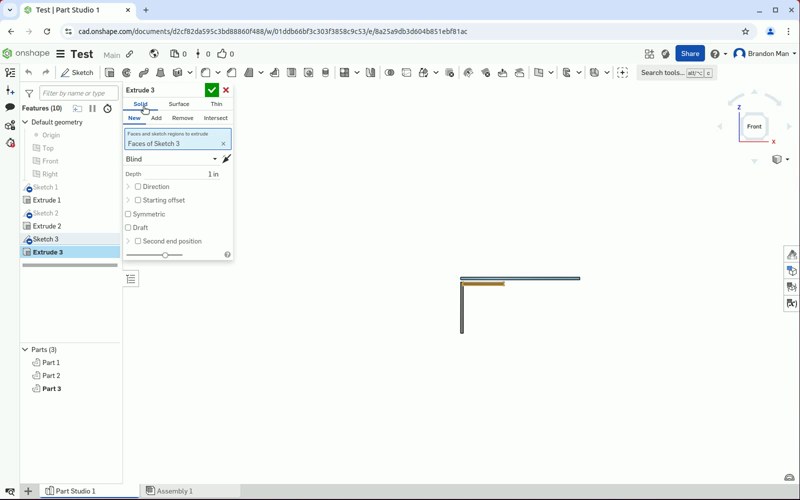
click(143, 106)
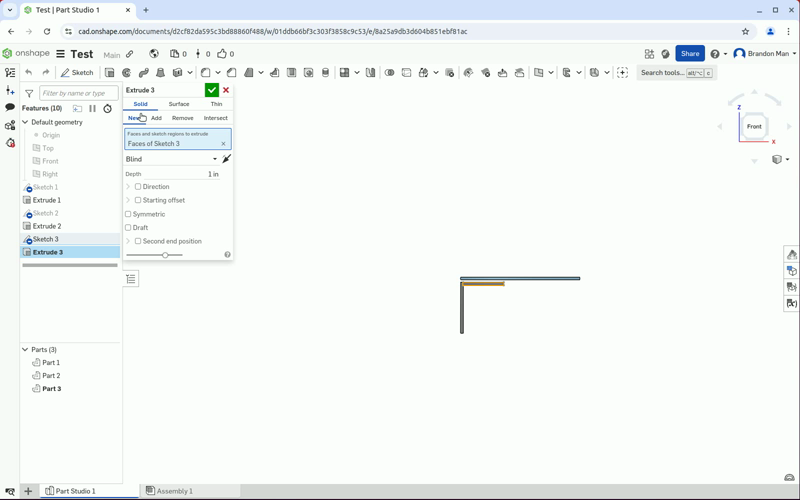
mouse_move(137, 120)
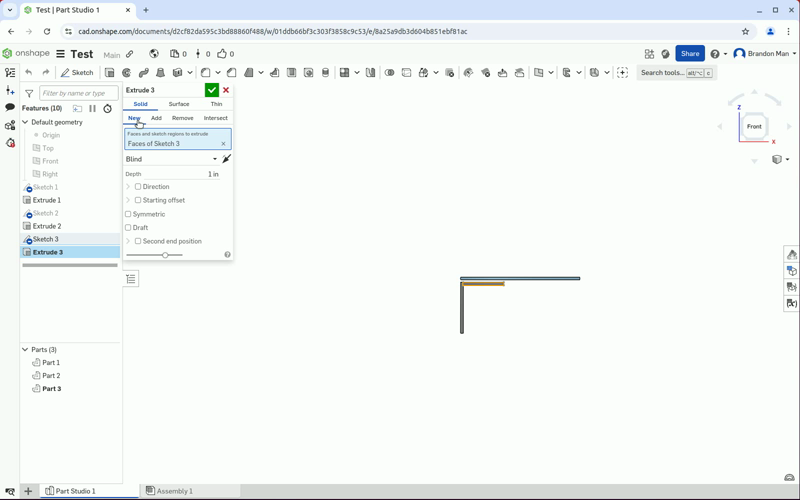
click(137, 120)
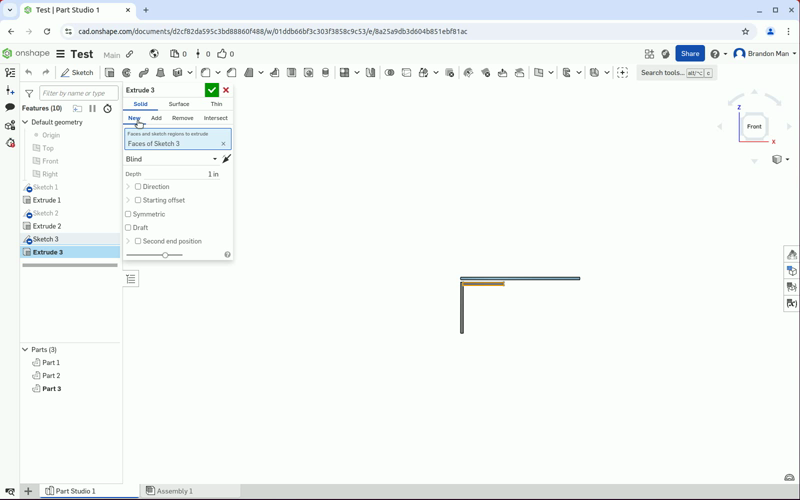
key(tab, 4)
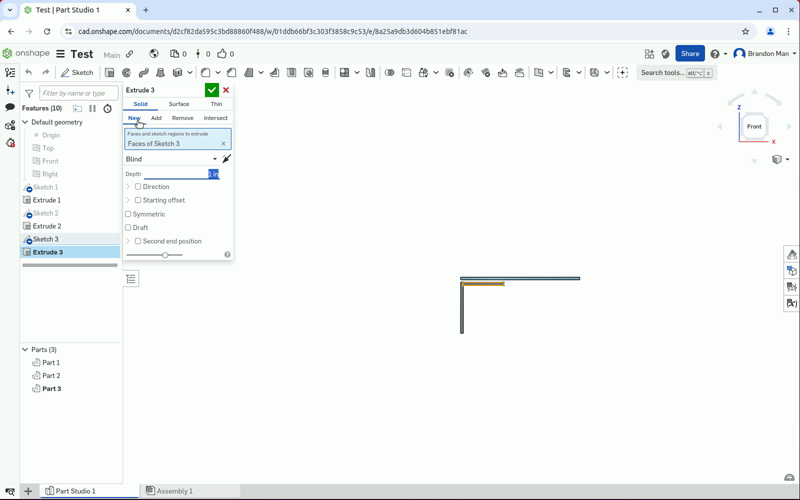
text(-0.241)
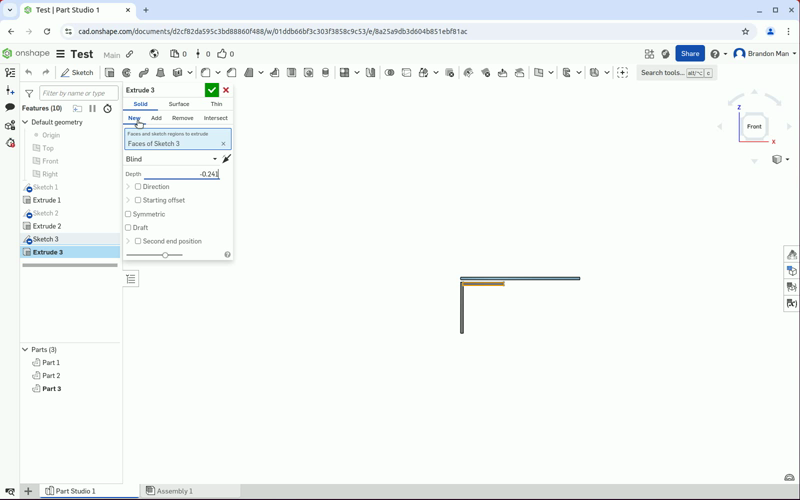
key(enter)
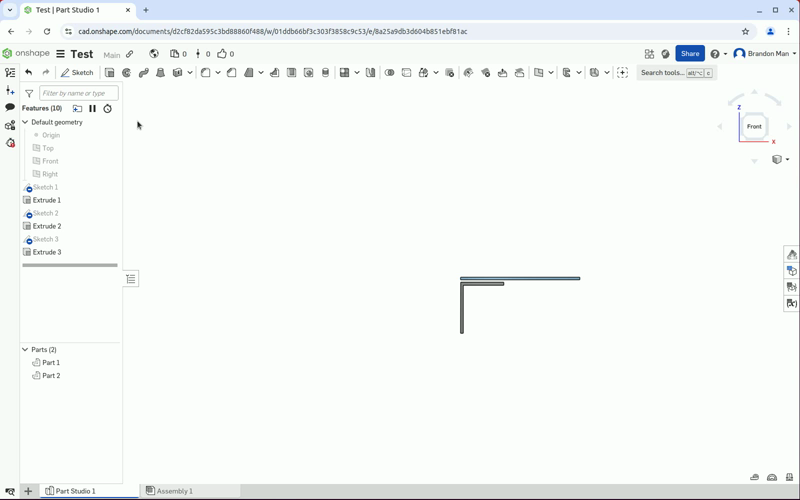
key(shift+h)
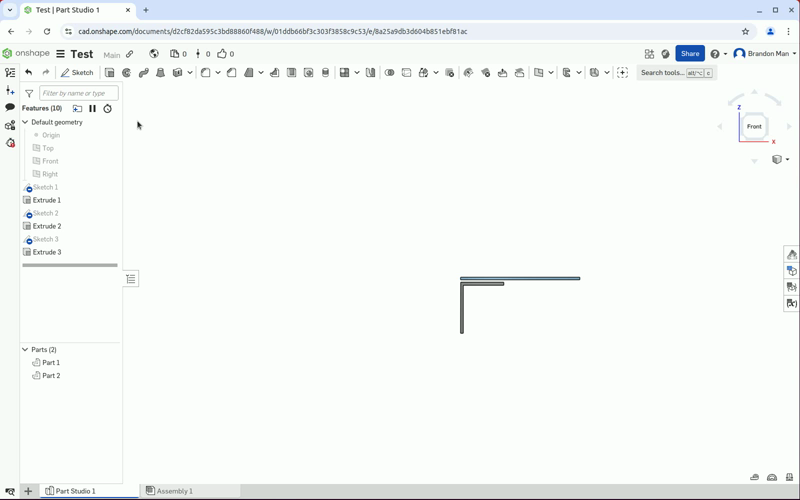
key(shift+h)
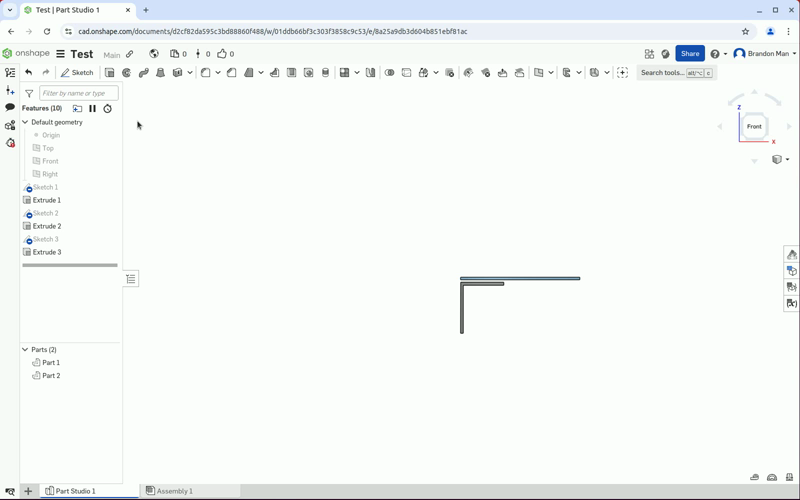
mouse_move(73, 189)
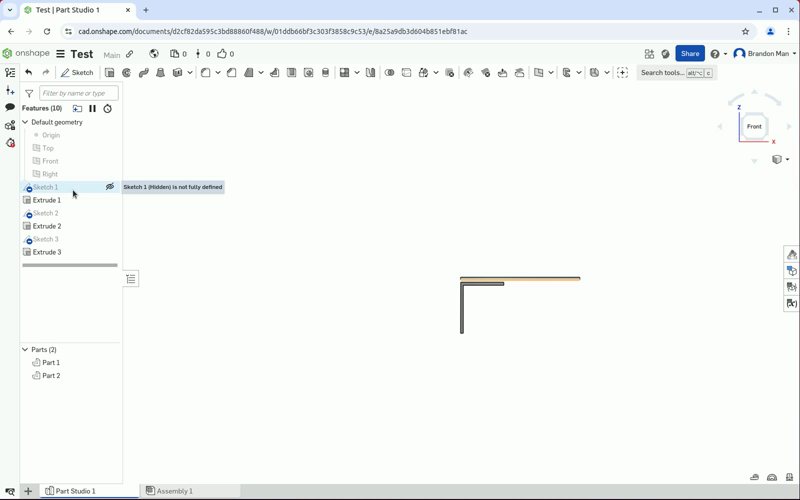
click(73, 189)
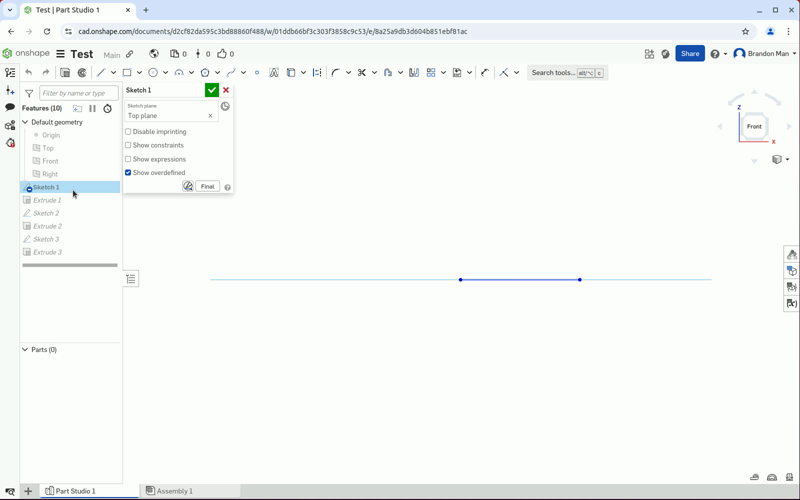
mouse_move(229, 92)
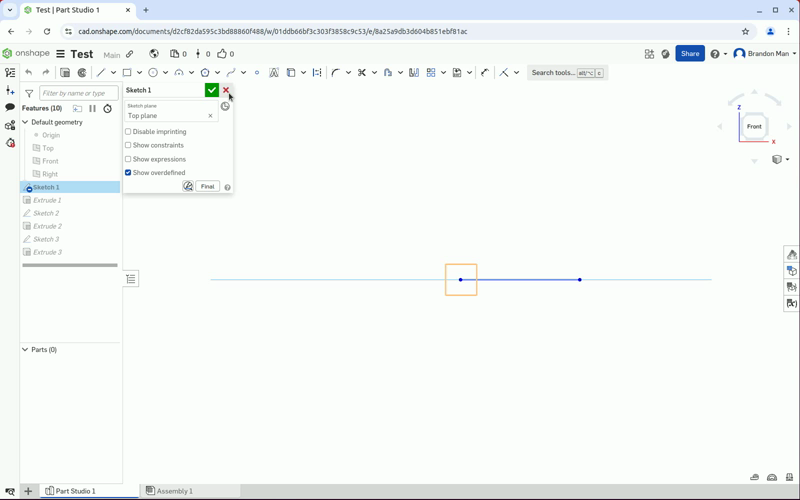
click(229, 92)
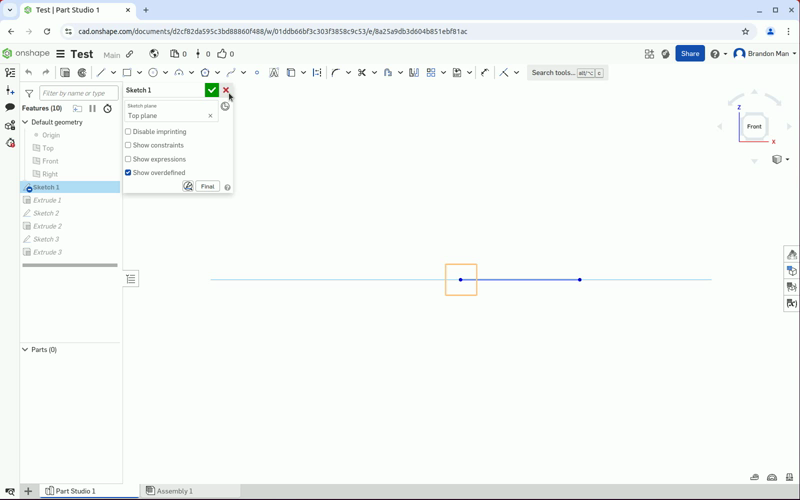
key(shift+s)
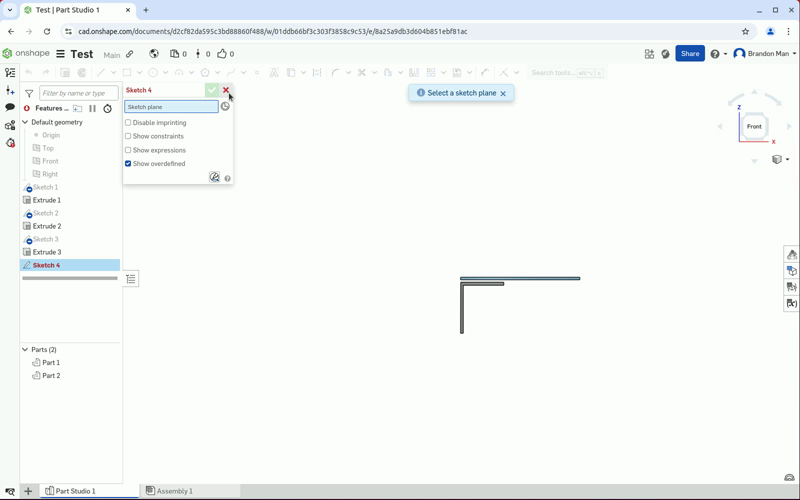
mouse_move(73, 163)
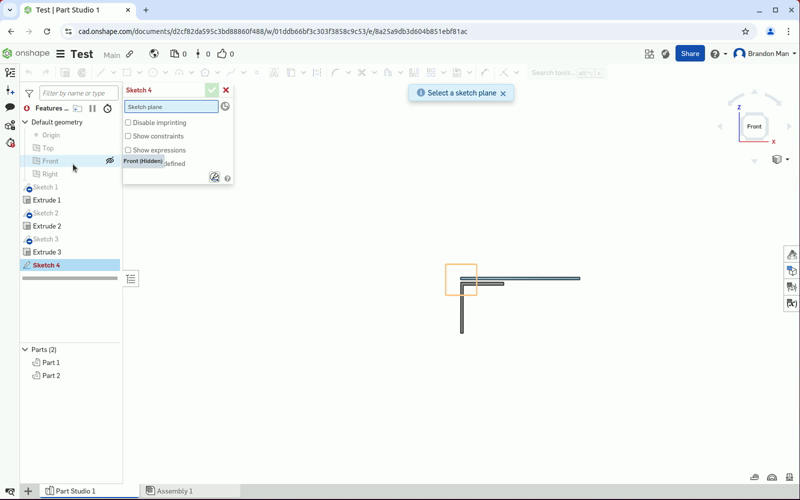
click(73, 163)
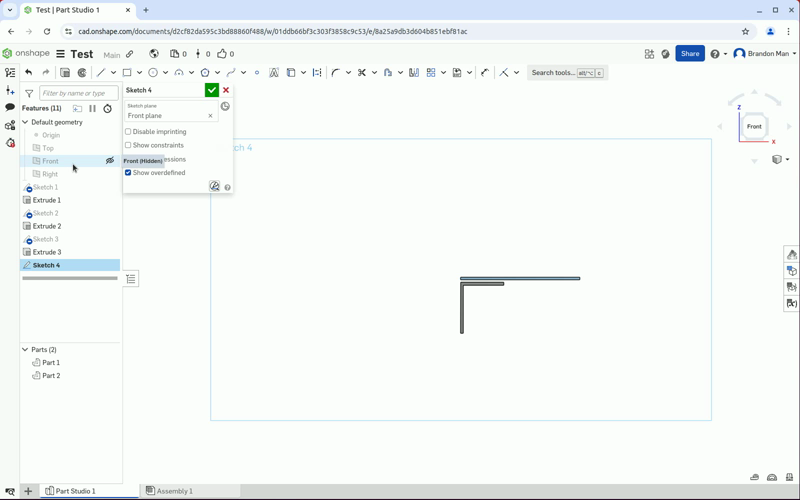
mouse_move(73, 352)
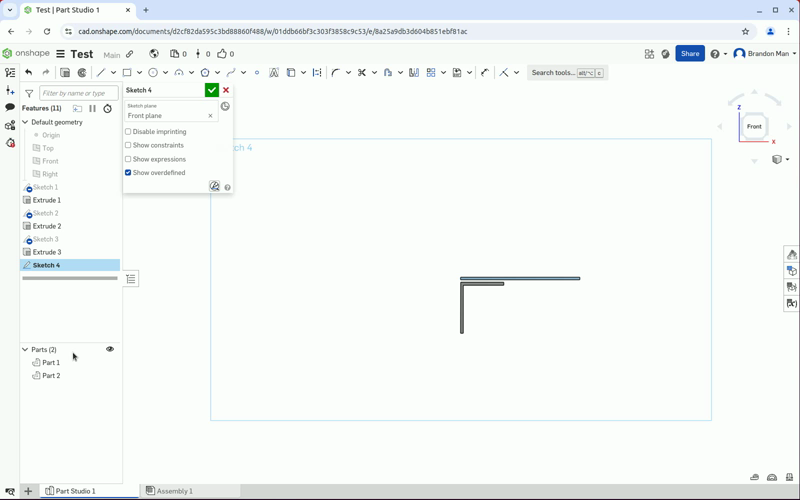
key(y)
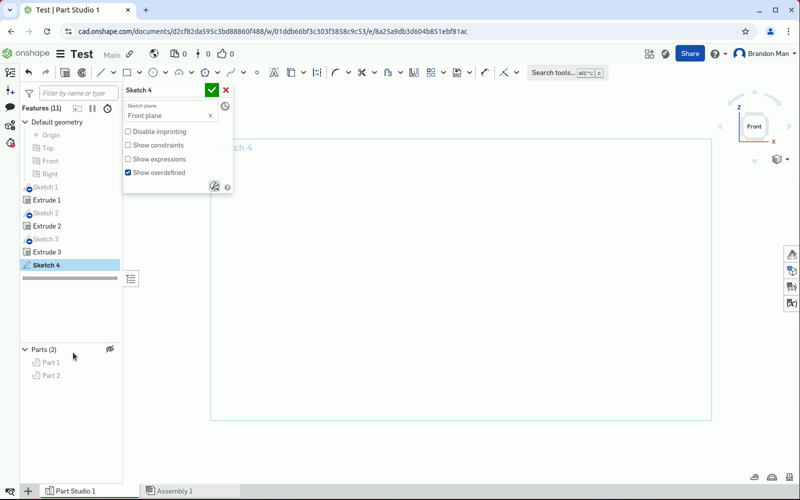
key(l)
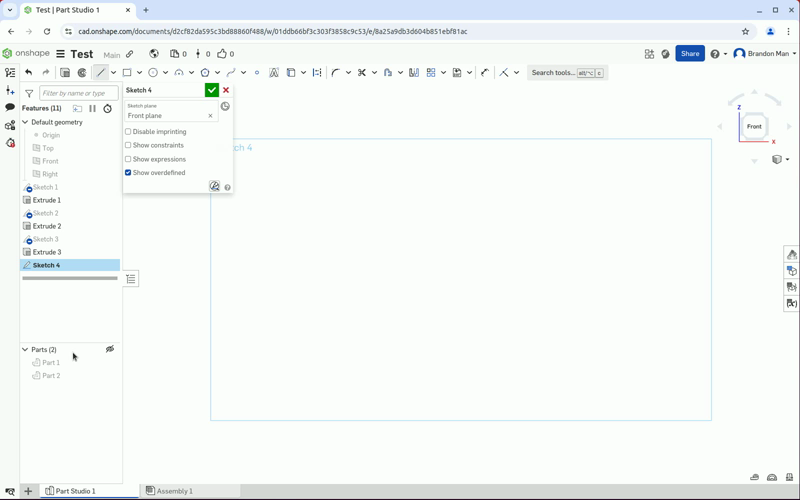
key_down(shift)
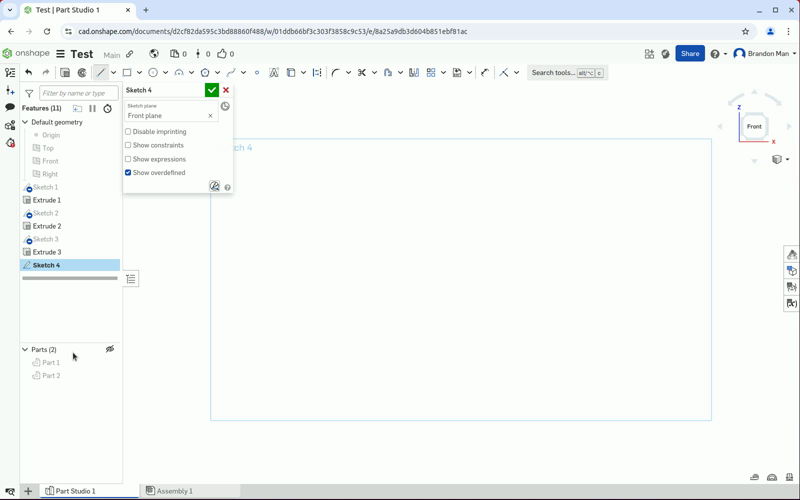
mouse_move(505, 285)
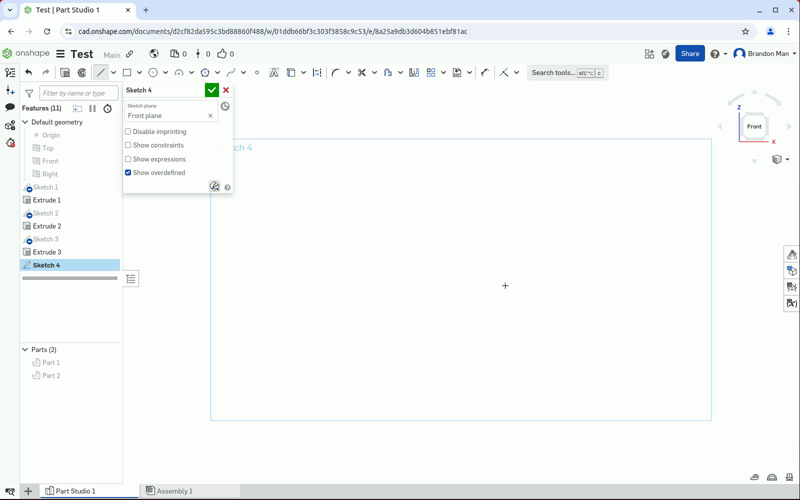
click(505, 285)
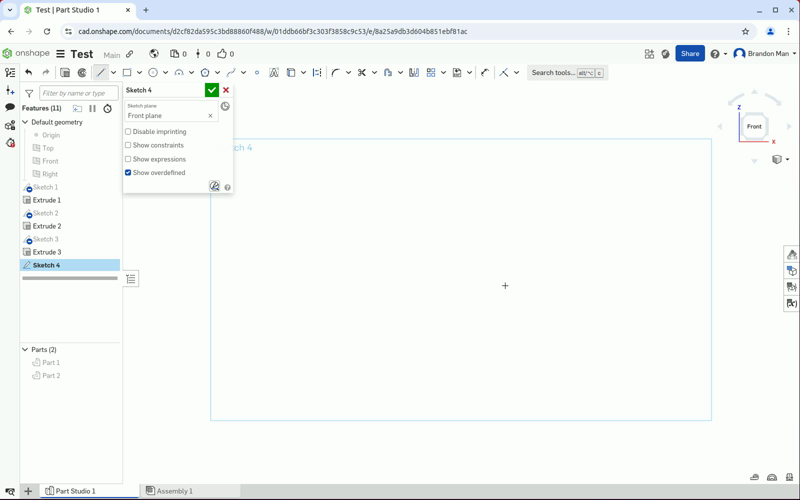
key_up(shift)
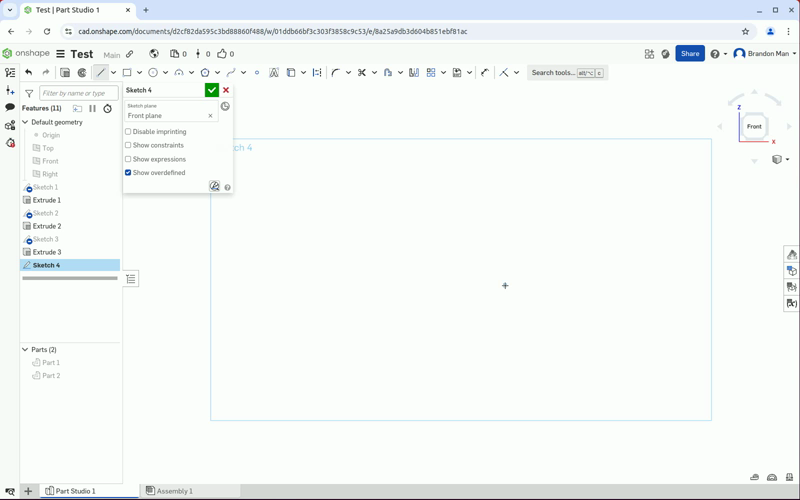
key_down(shift)
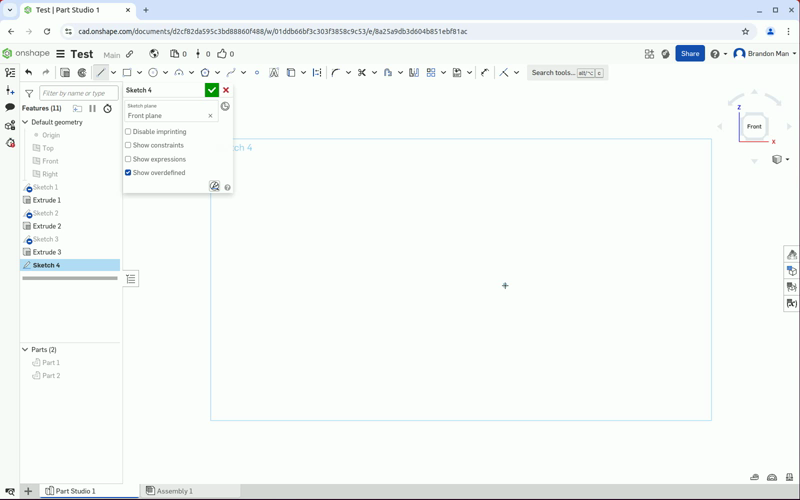
mouse_move(535, 285)
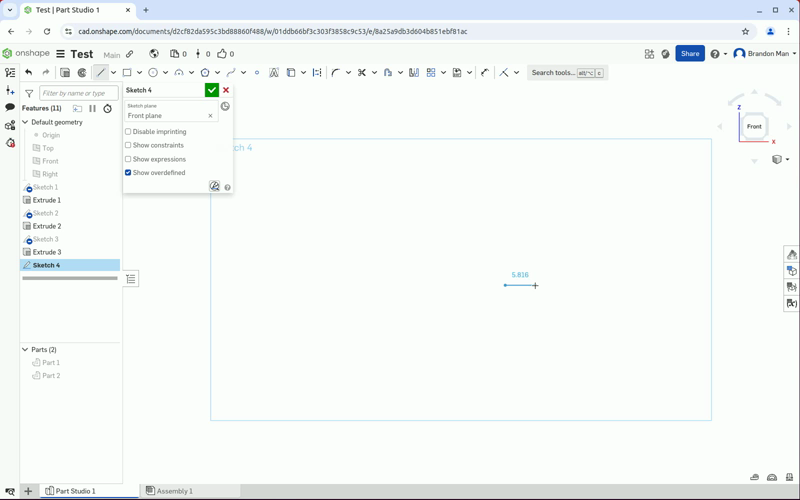
mouse_move(528, 285)
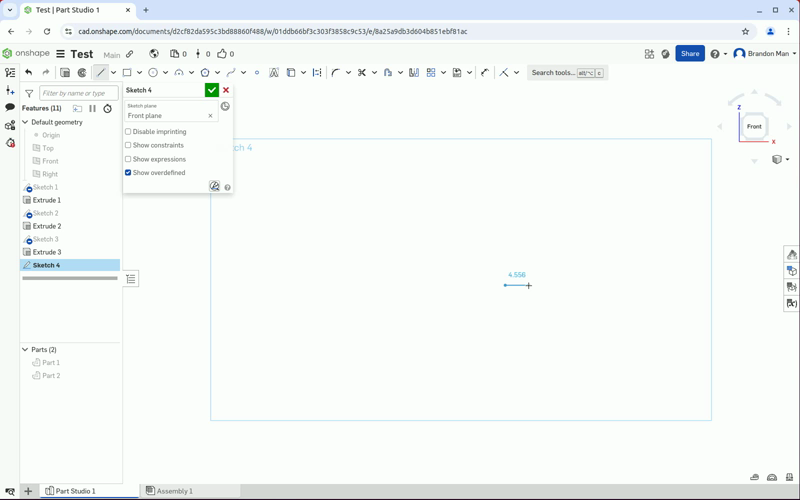
click(528, 285)
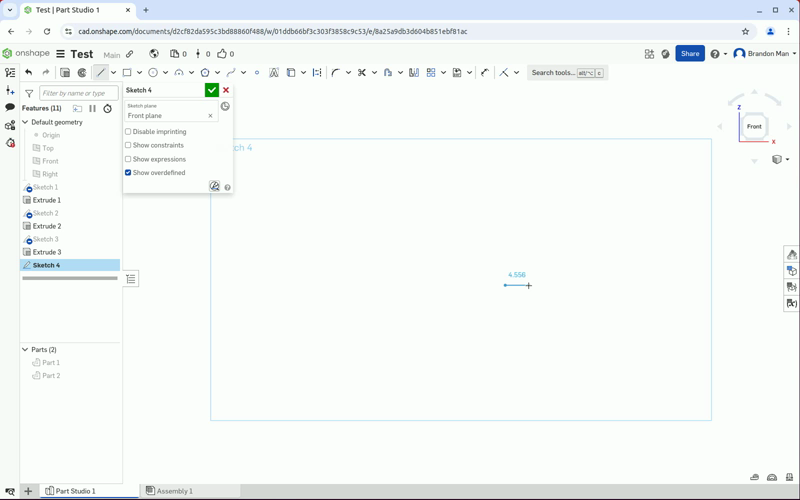
key_up(shift)
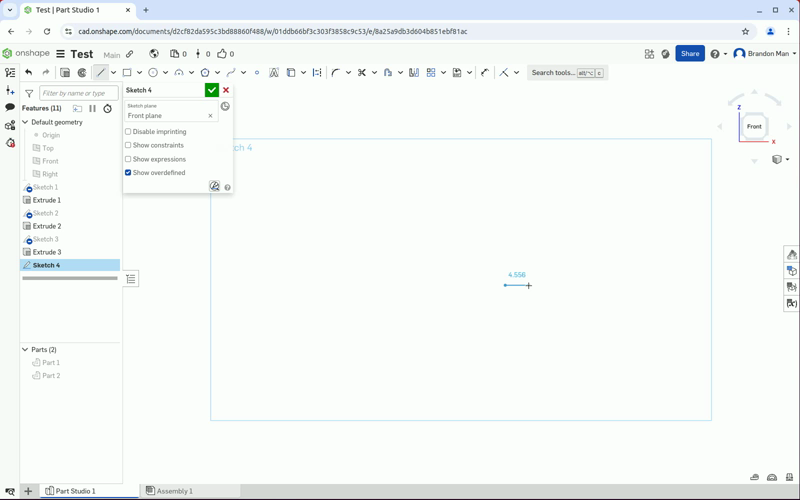
key_down(shift)
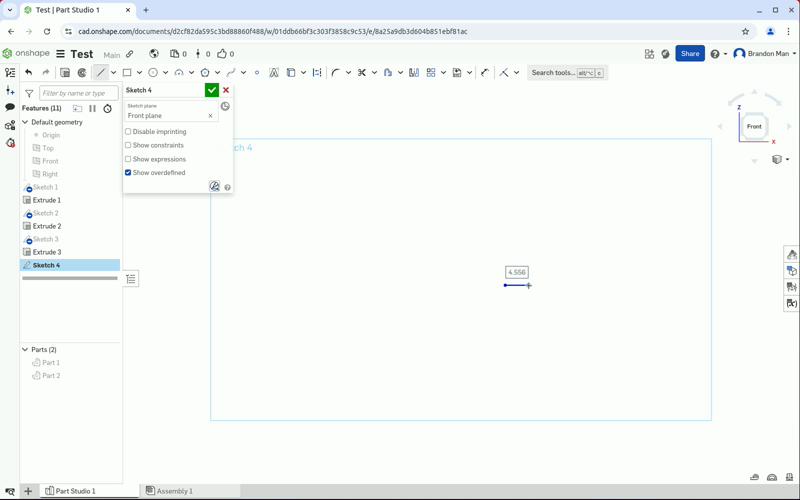
mouse_move(558, 285)
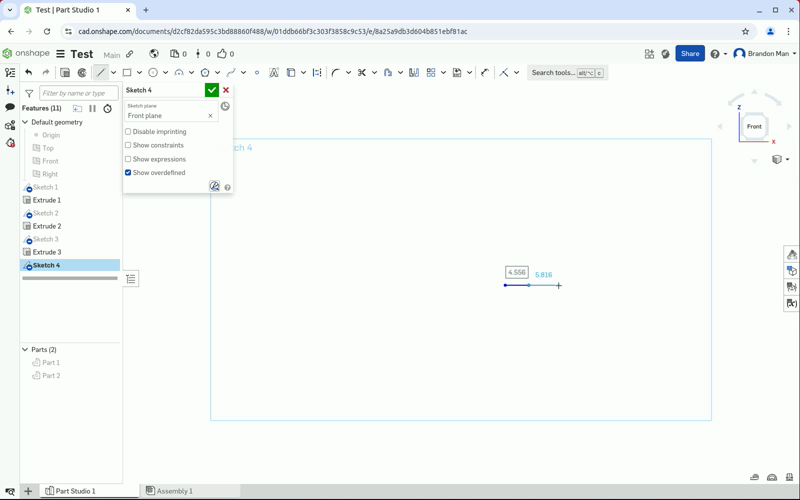
mouse_move(528, 282)
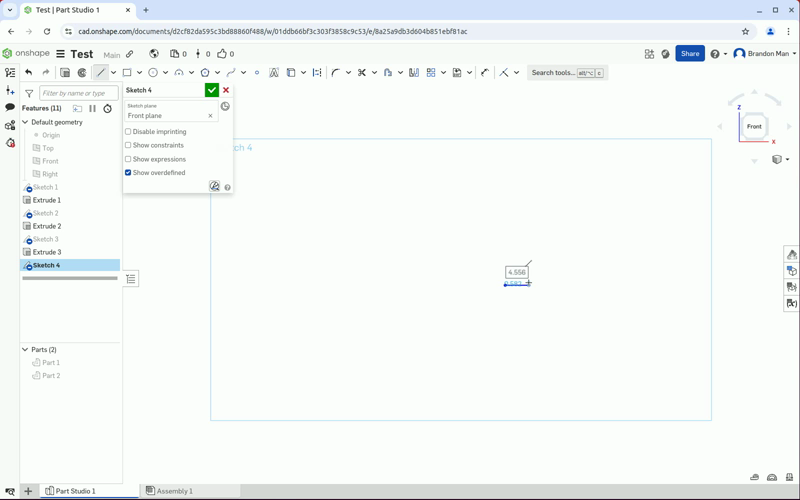
scroll(6)
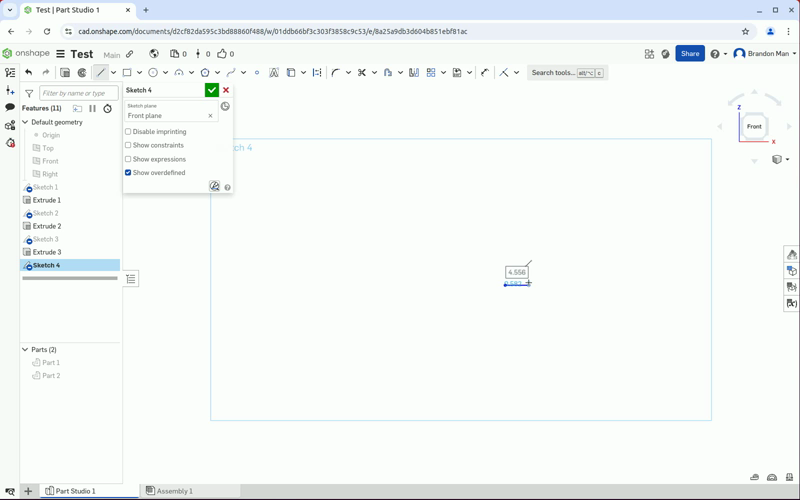
scroll(6)
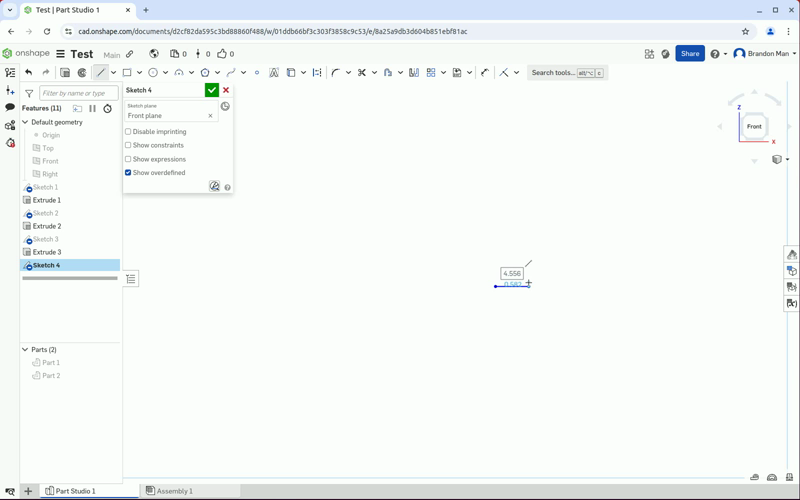
scroll(6)
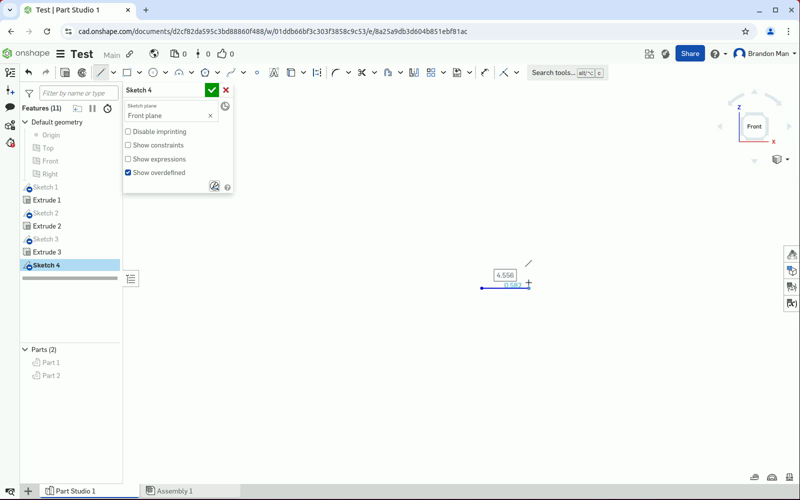
scroll(6)
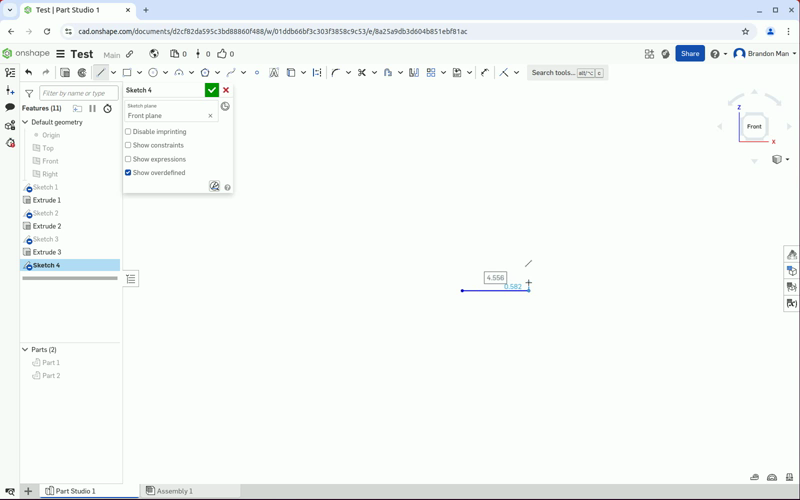
scroll(6)
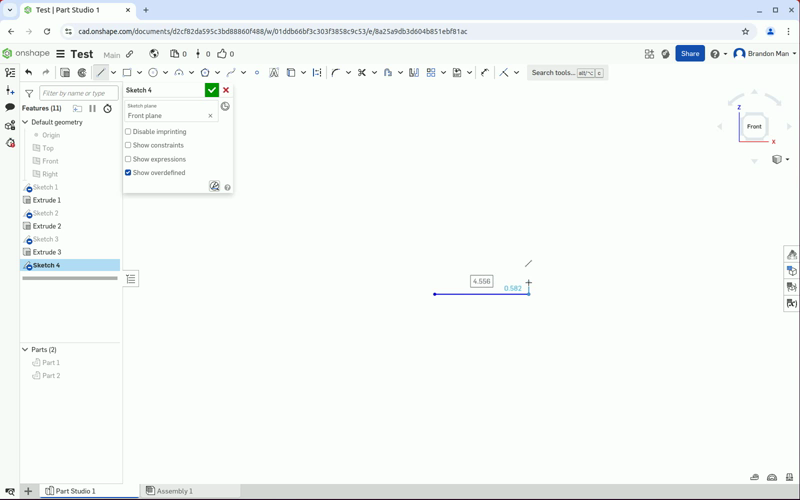
scroll(6)
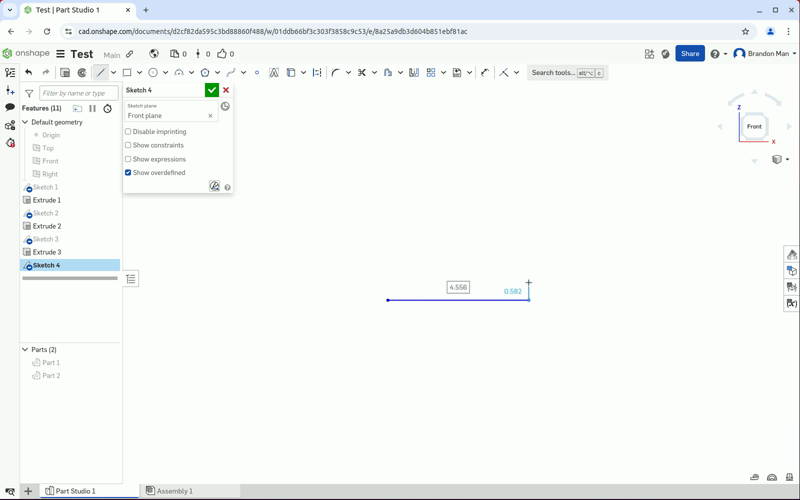
scroll(6)
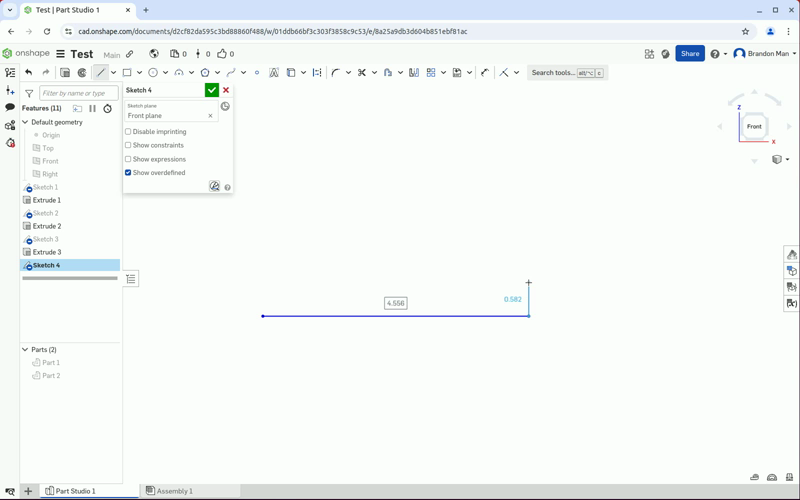
click(528, 282)
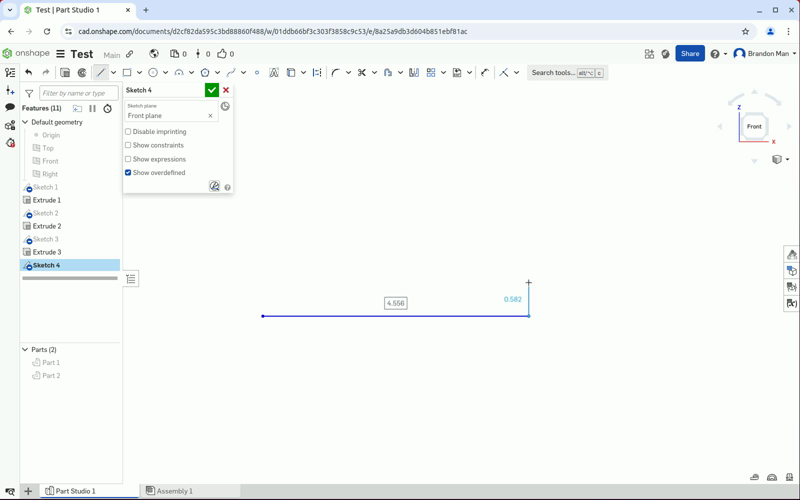
scroll(-6)
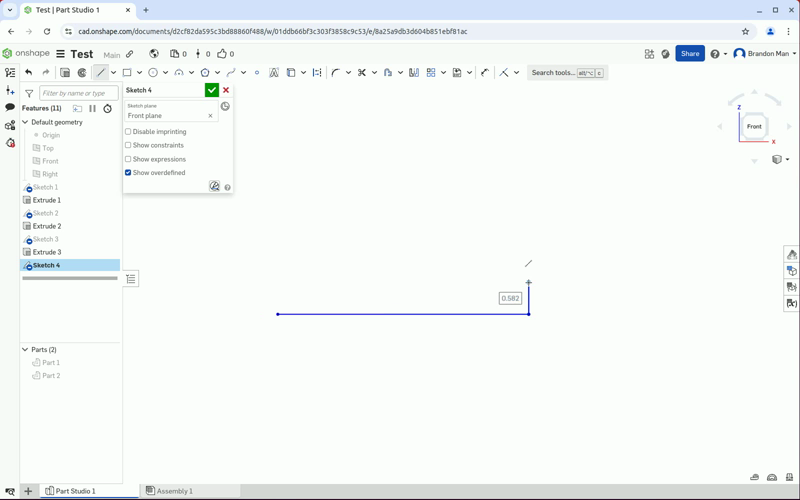
scroll(-6)
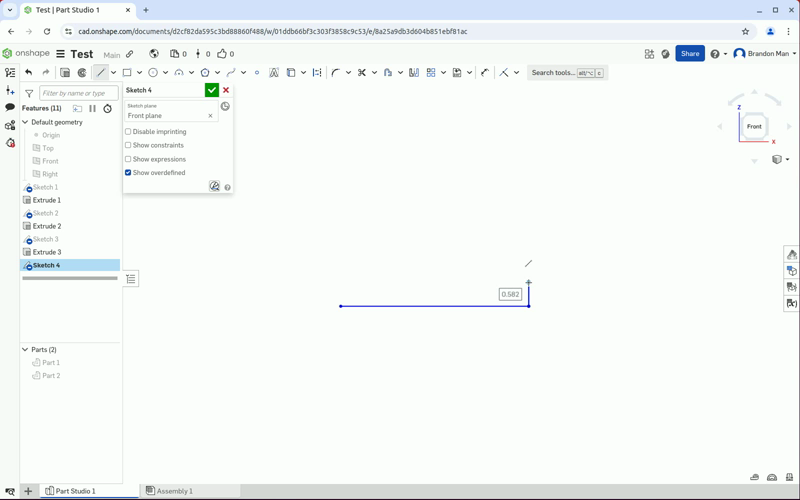
scroll(-6)
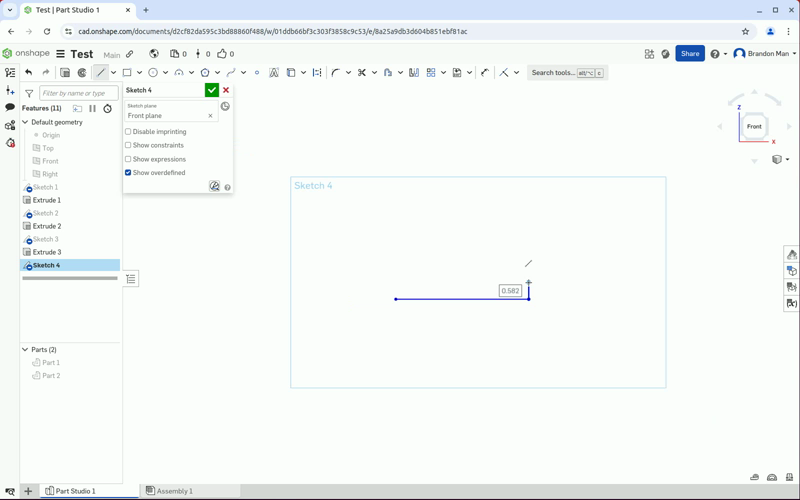
scroll(-6)
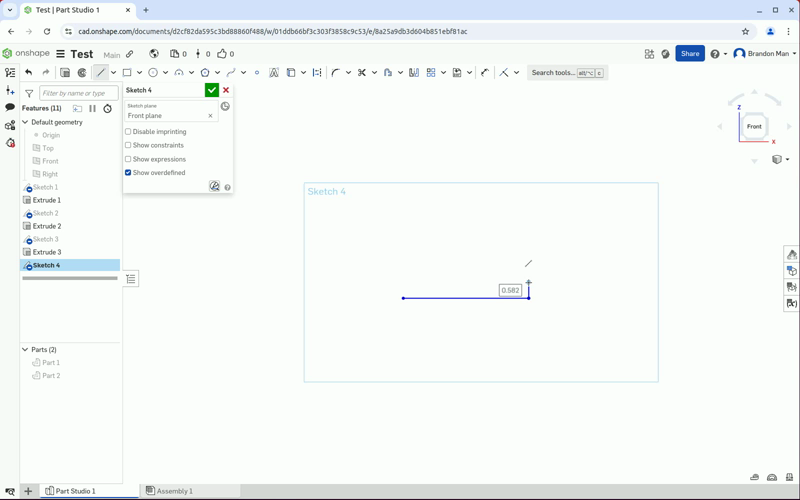
scroll(-6)
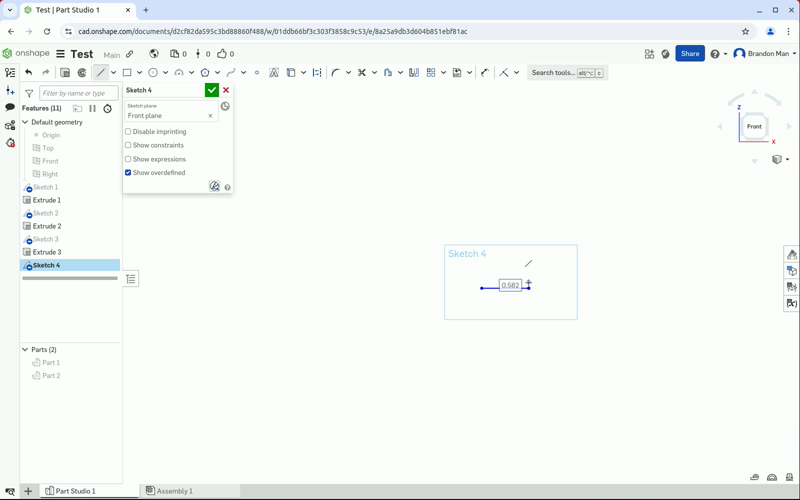
scroll(-6)
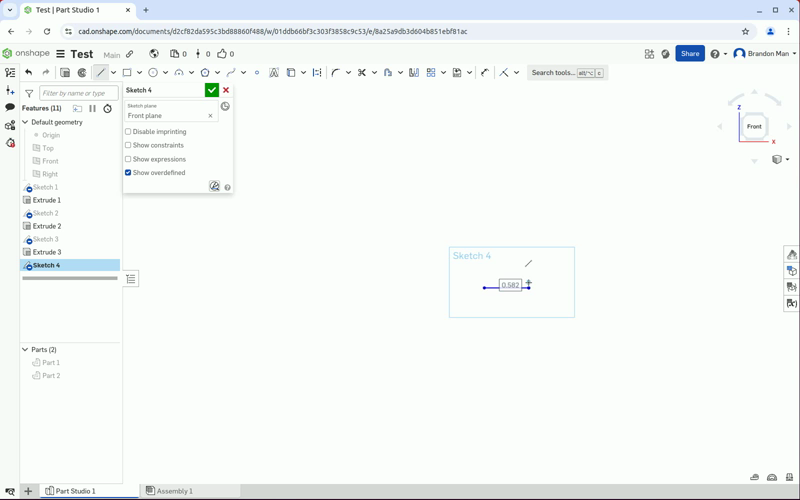
scroll(-6)
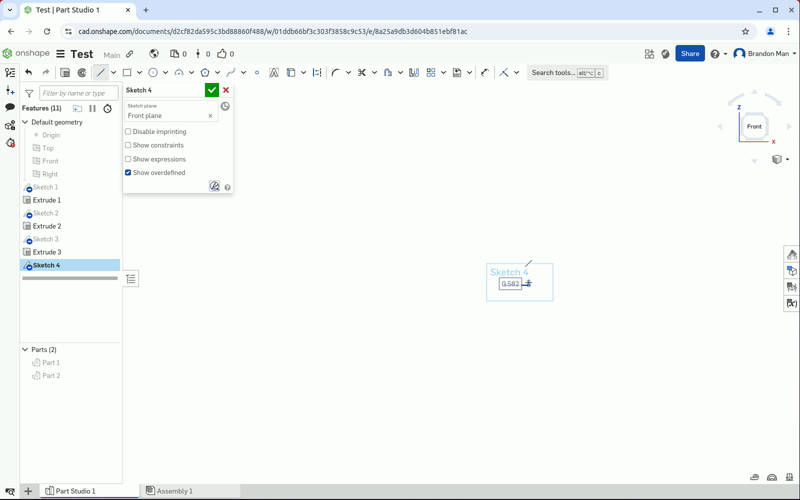
key_up(shift)
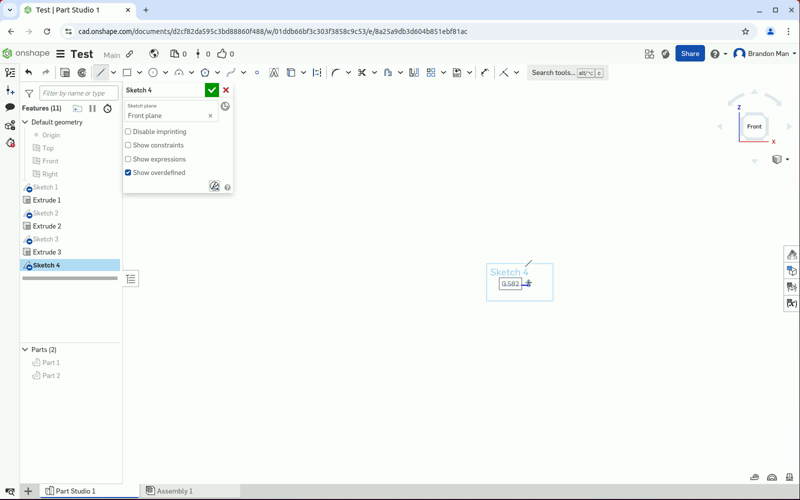
key_down(shift)
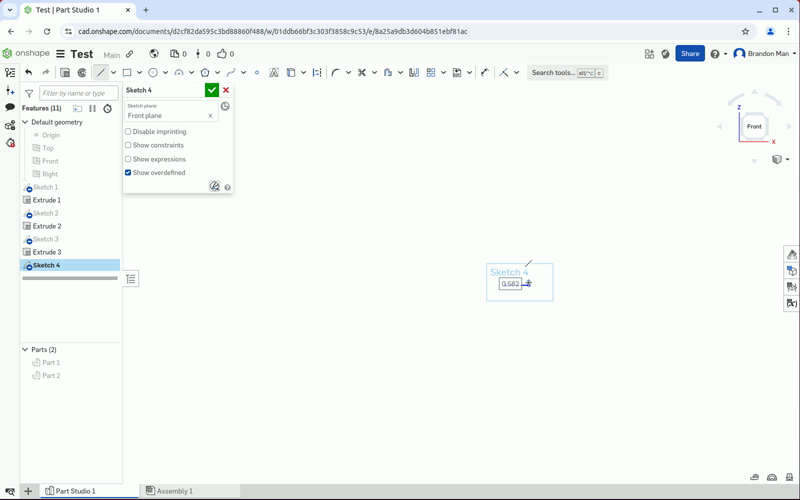
mouse_move(558, 282)
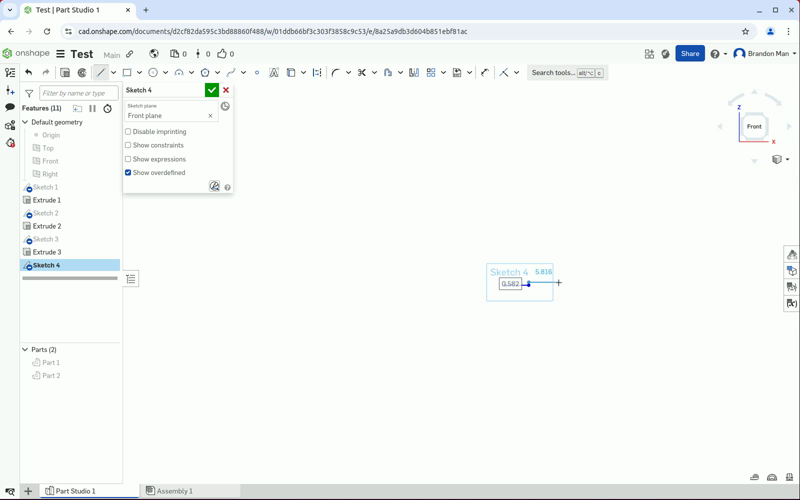
mouse_move(505, 282)
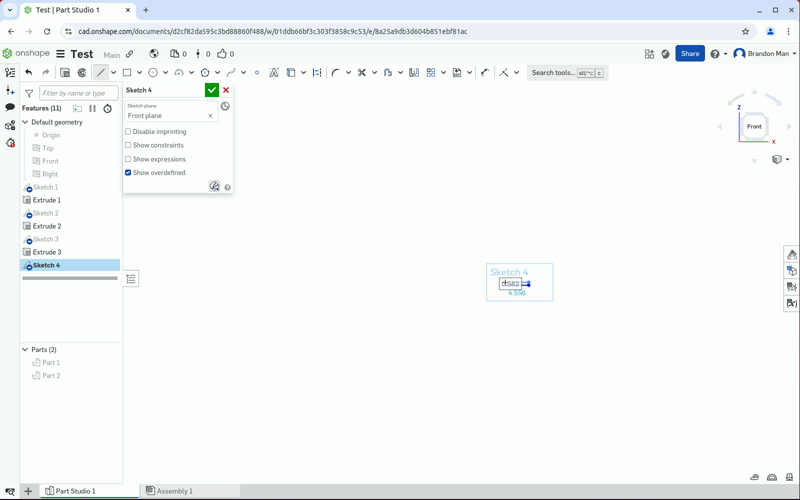
scroll(6)
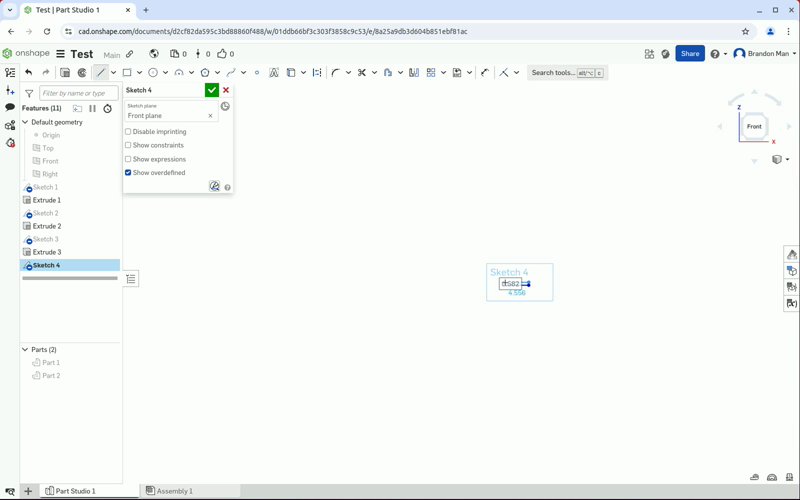
scroll(6)
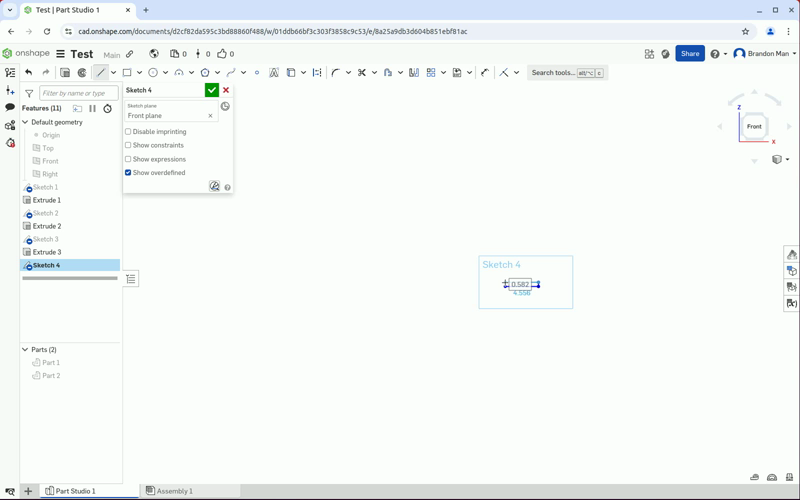
scroll(6)
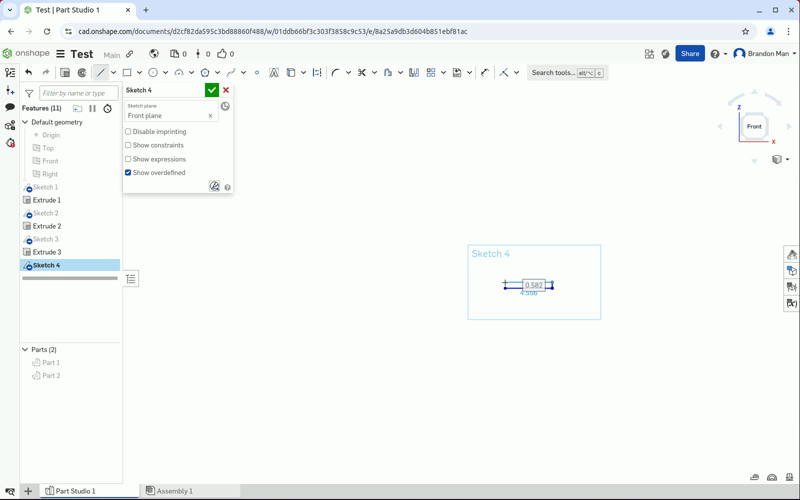
scroll(6)
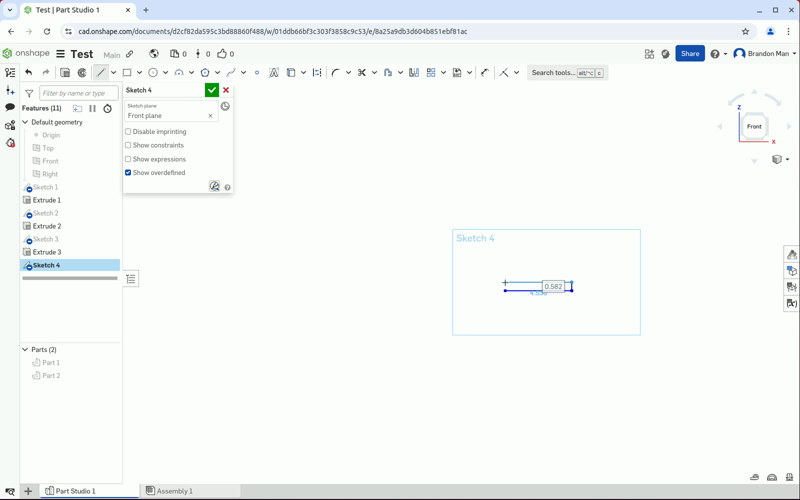
scroll(6)
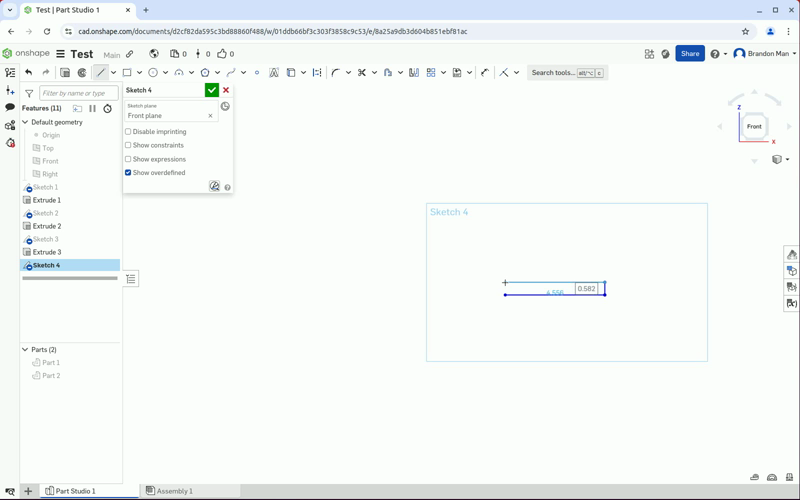
scroll(6)
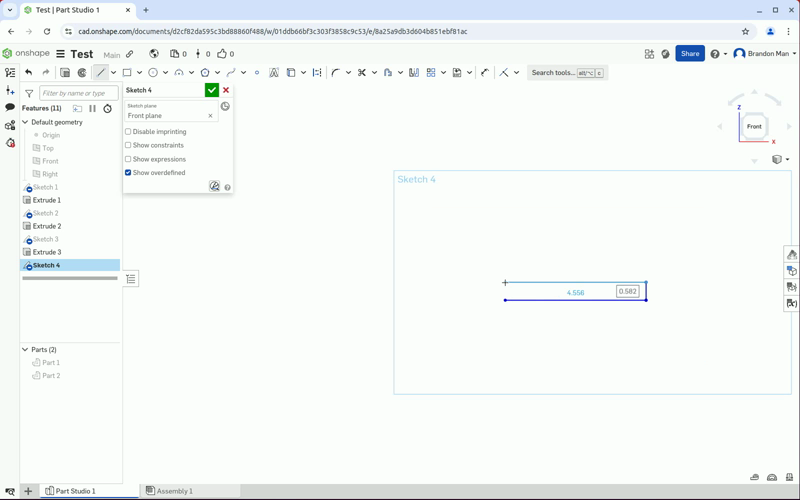
scroll(6)
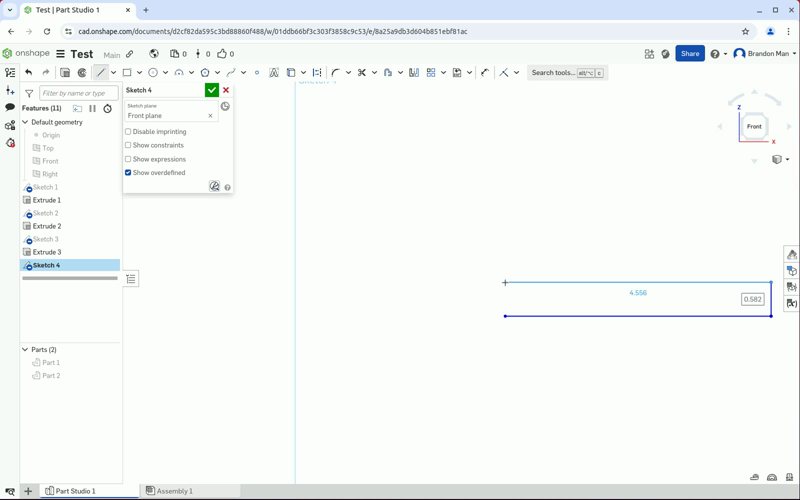
click(505, 282)
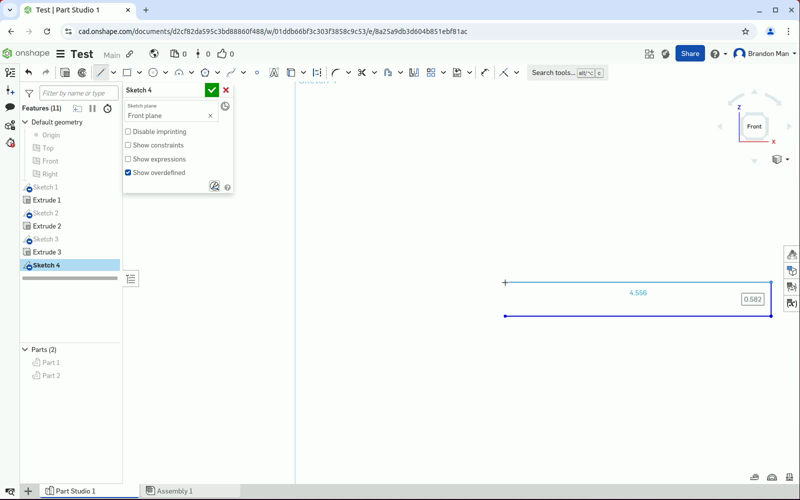
scroll(-6)
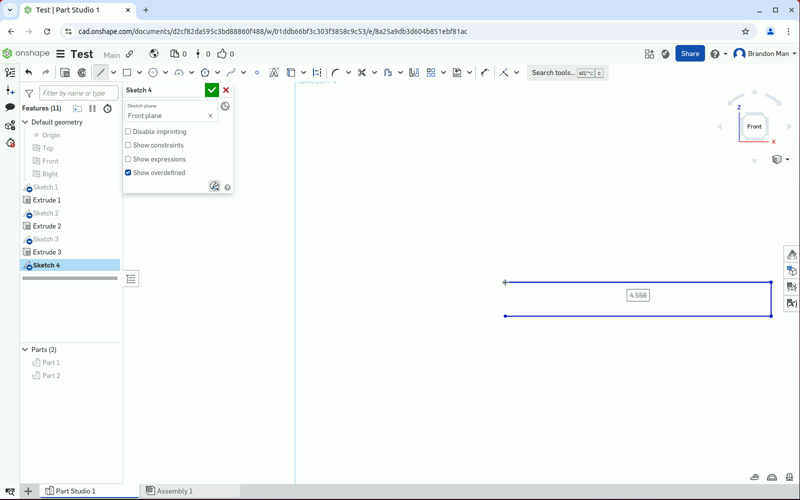
scroll(-6)
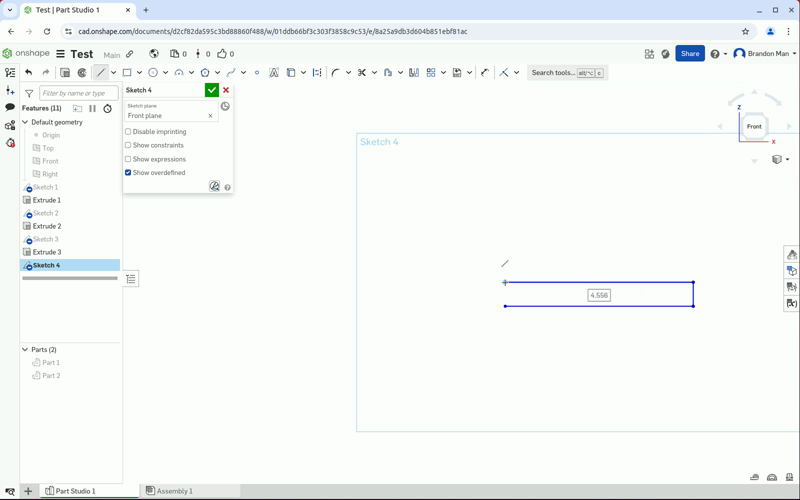
scroll(-6)
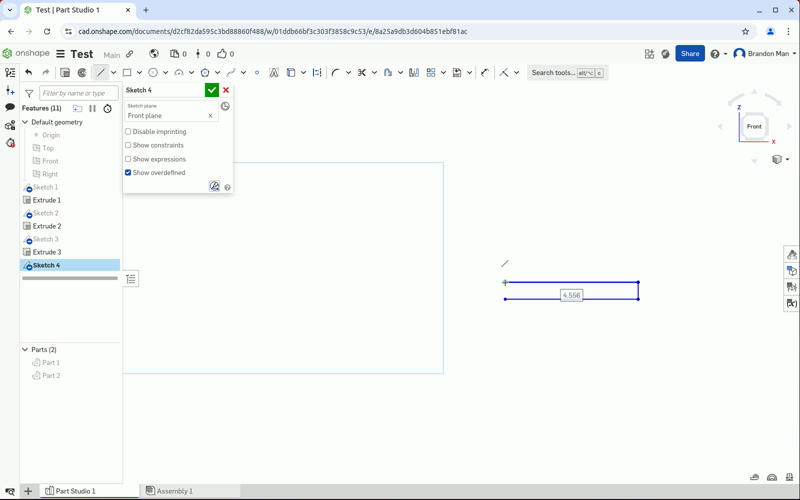
scroll(-6)
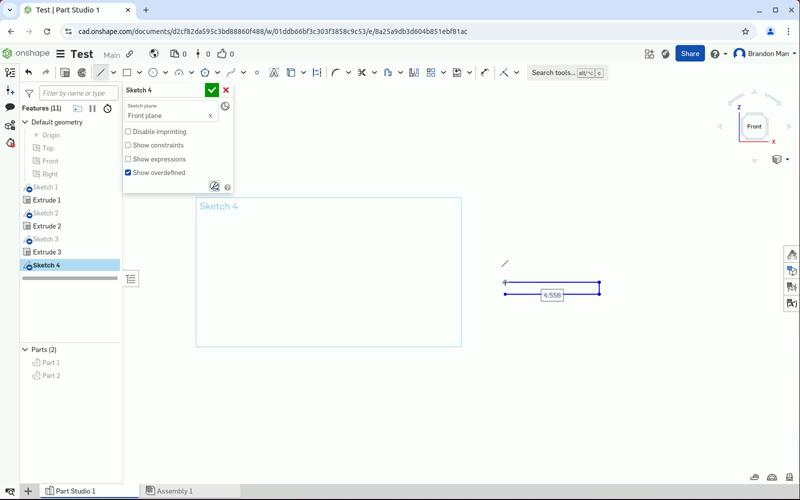
scroll(-6)
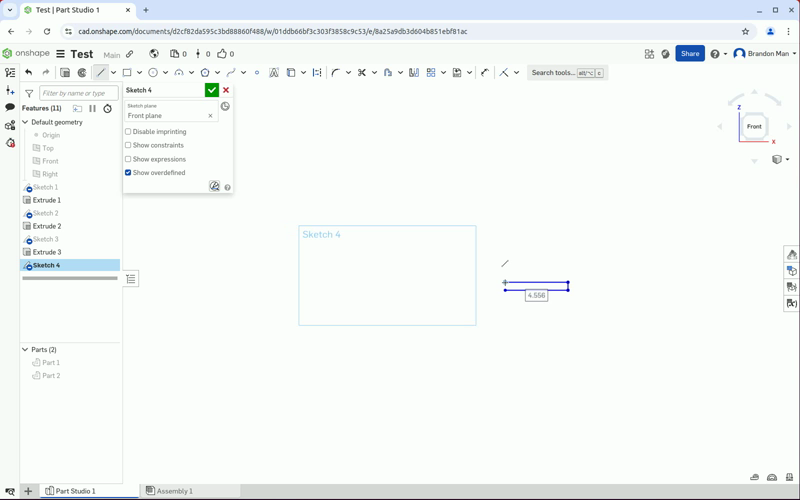
scroll(-6)
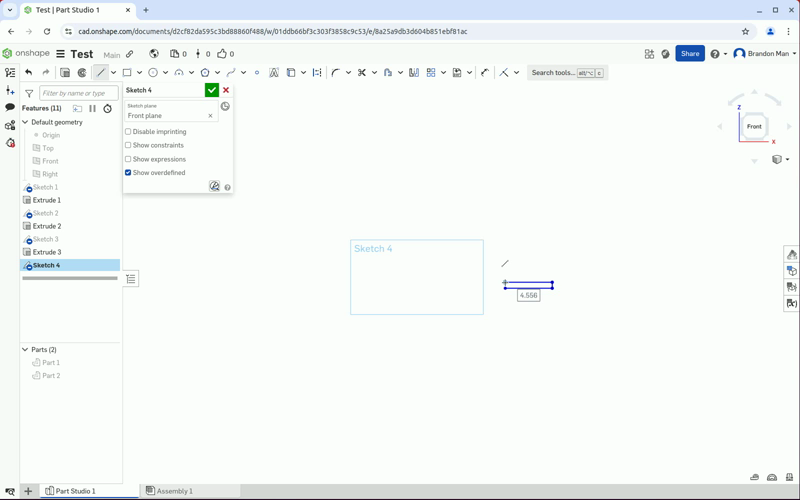
scroll(-6)
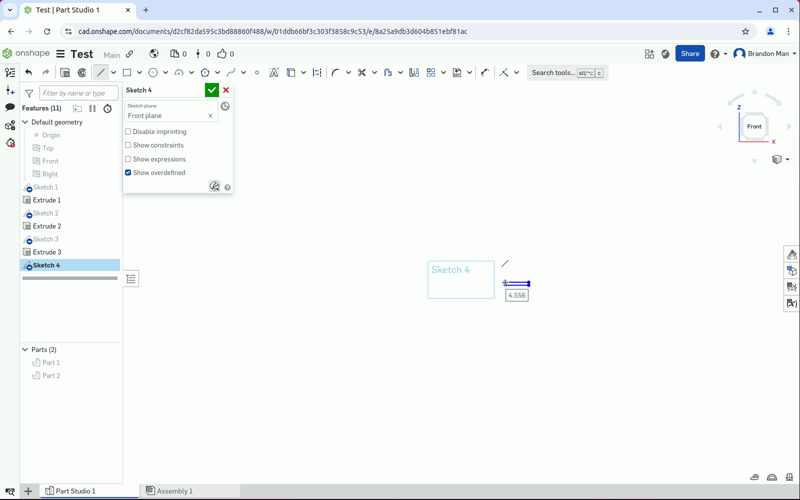
key_up(shift)
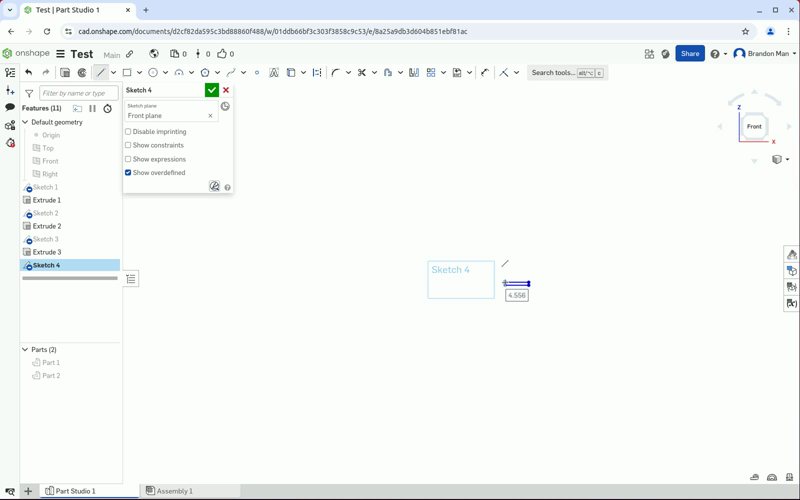
mouse_move(535, 282)
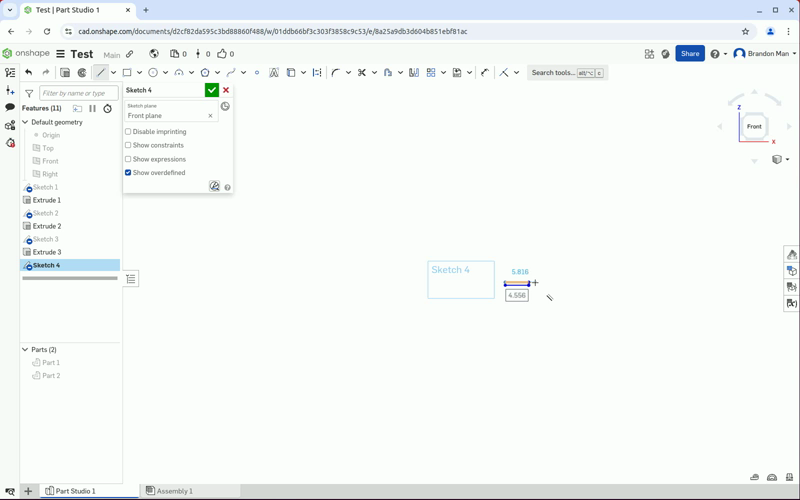
key_down(shift)
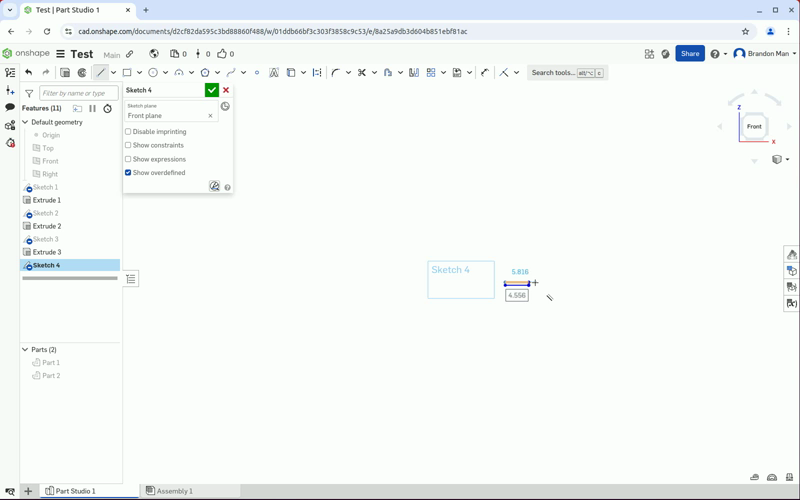
mouse_move(505, 285)
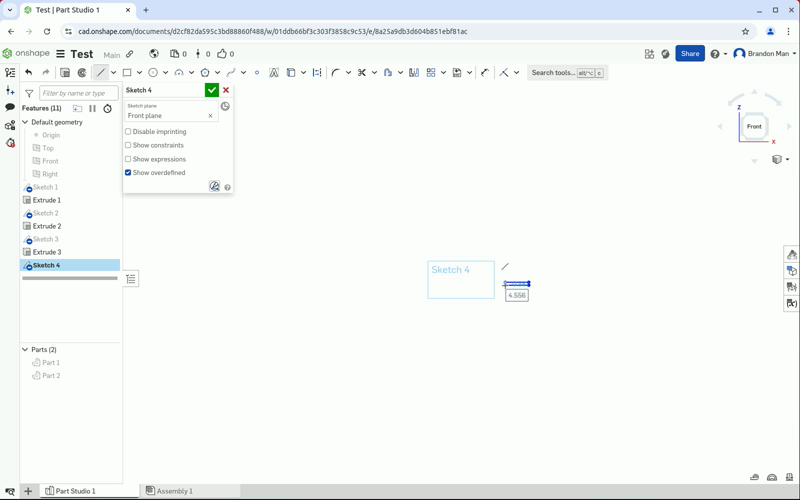
scroll(6)
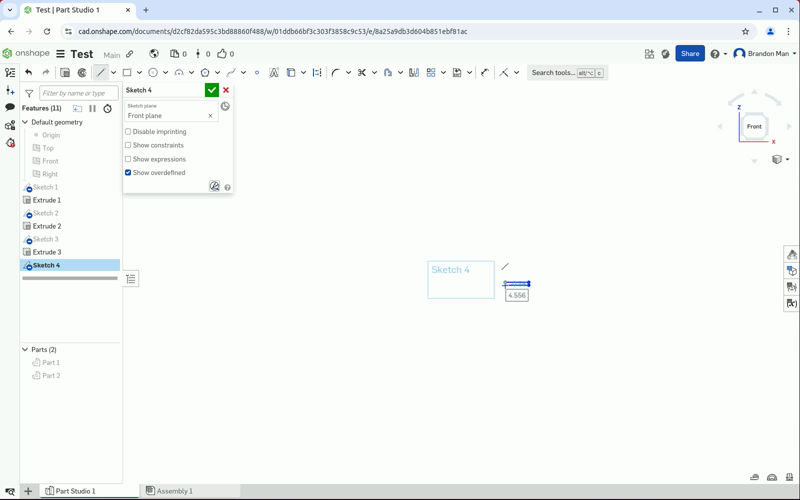
scroll(6)
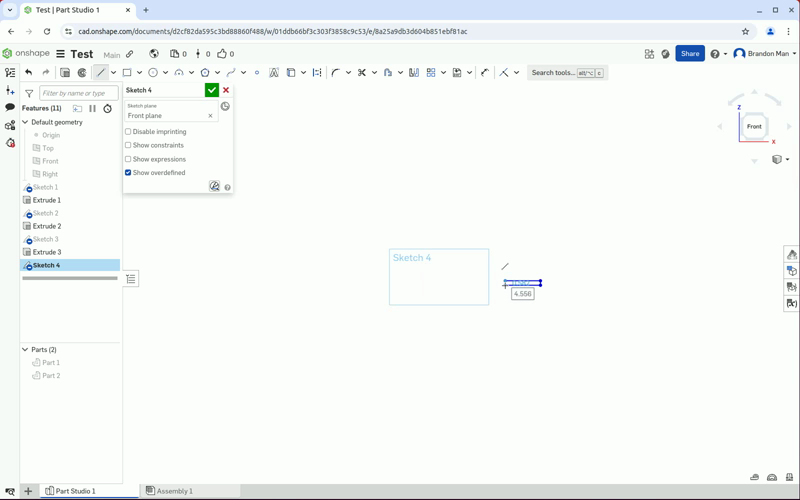
scroll(6)
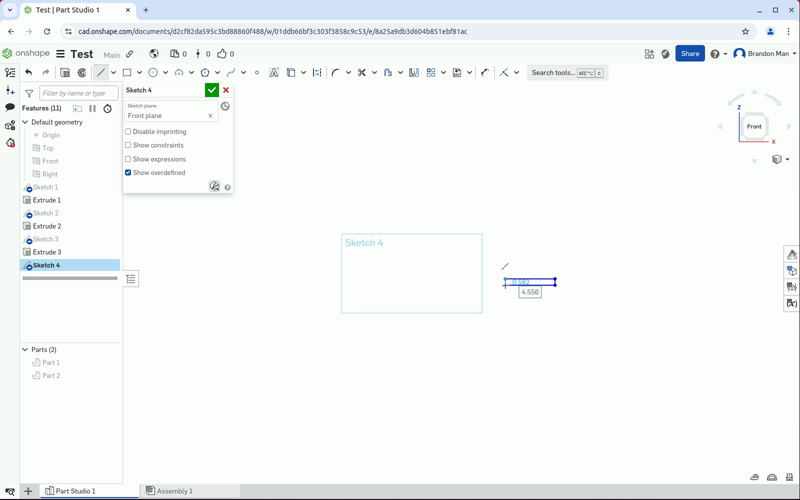
scroll(6)
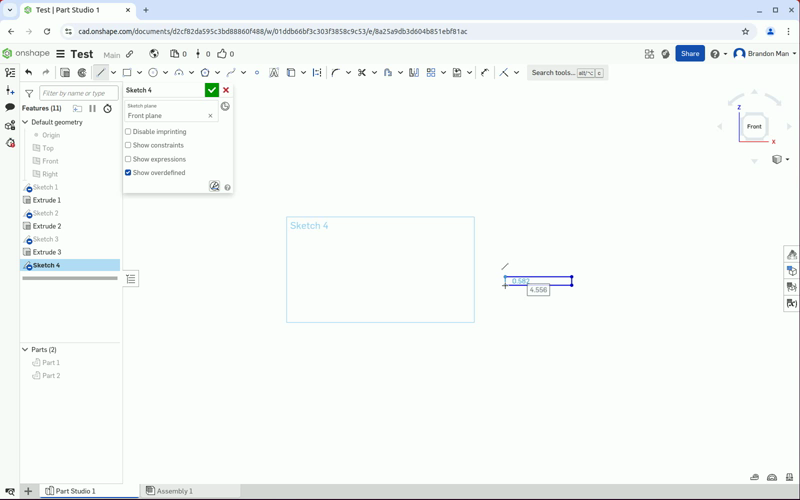
scroll(6)
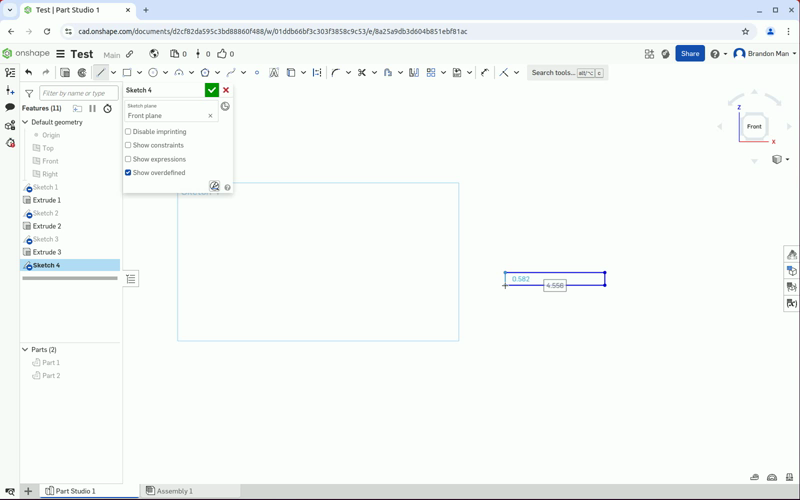
scroll(6)
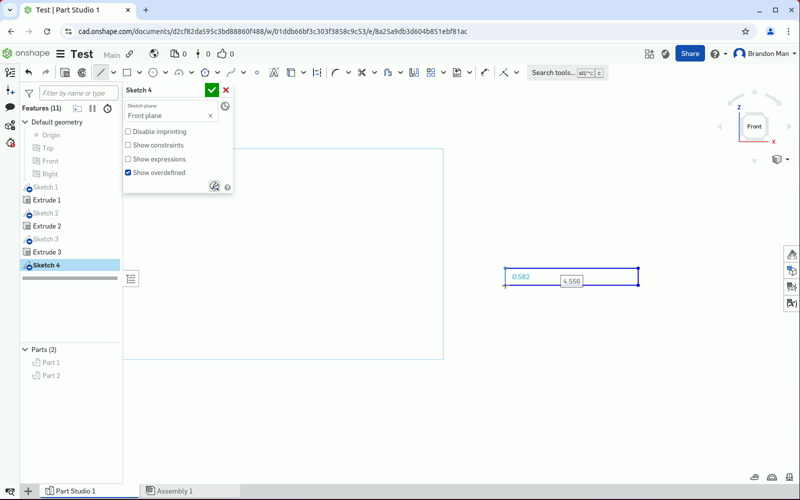
scroll(6)
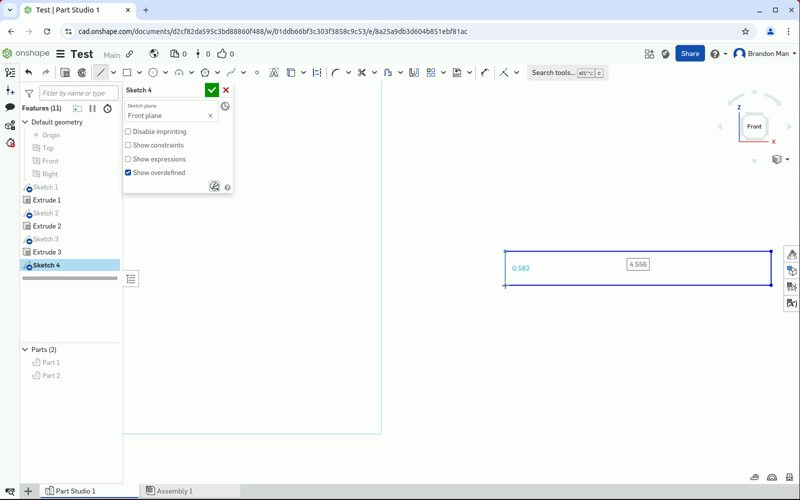
key_up(shift)
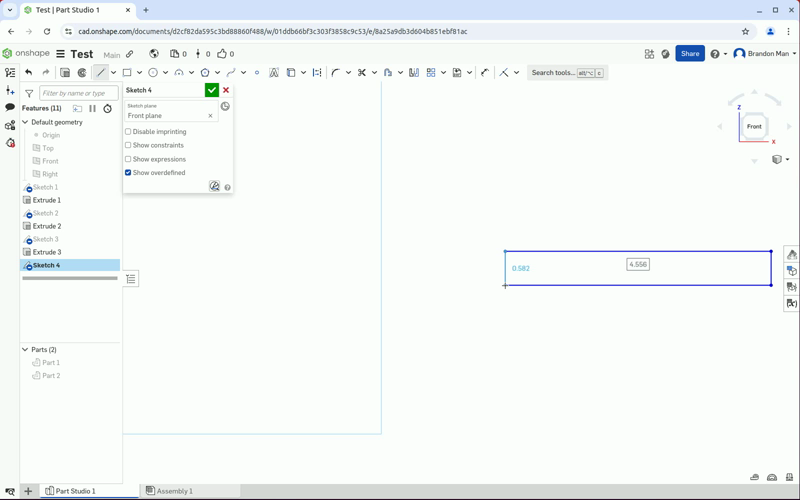
click(505, 285)
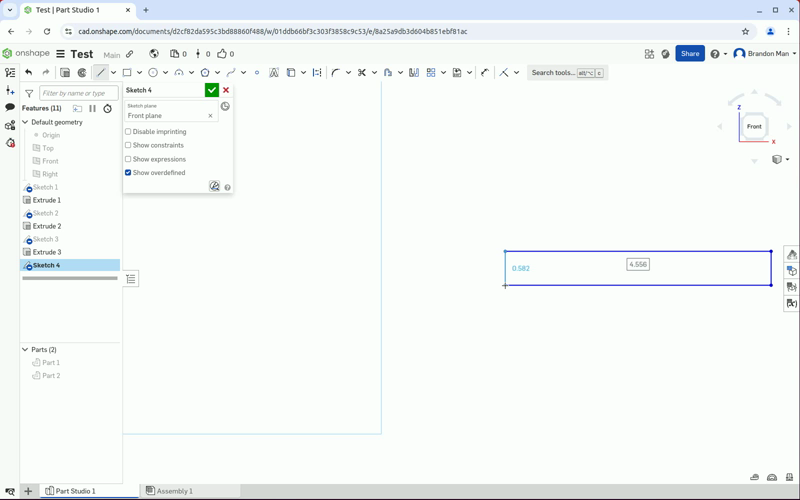
scroll(-6)
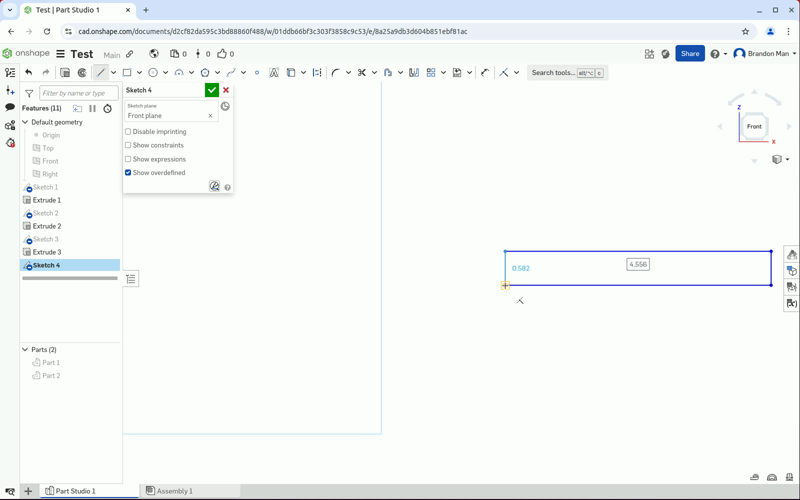
scroll(-6)
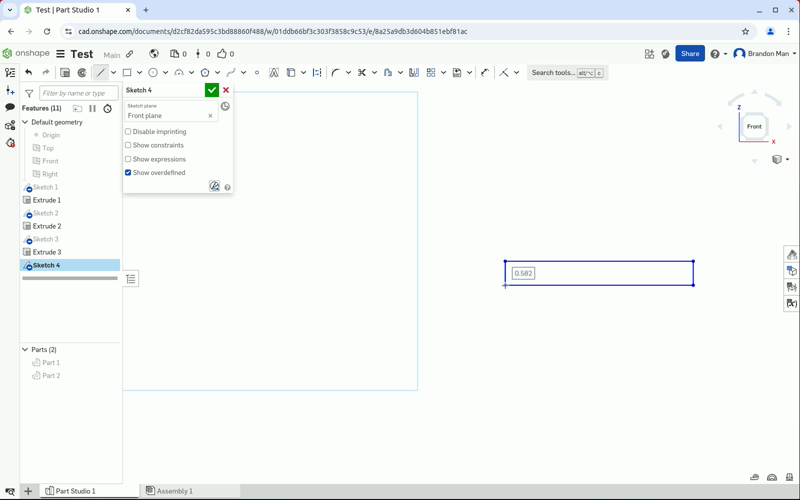
scroll(-6)
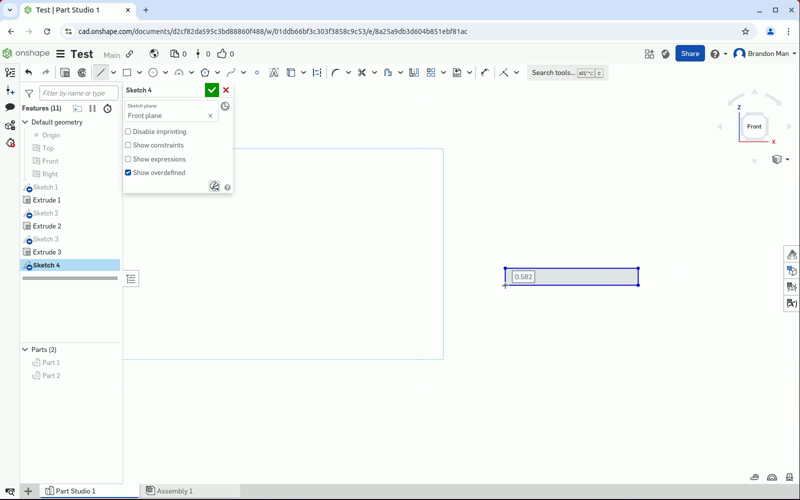
scroll(-6)
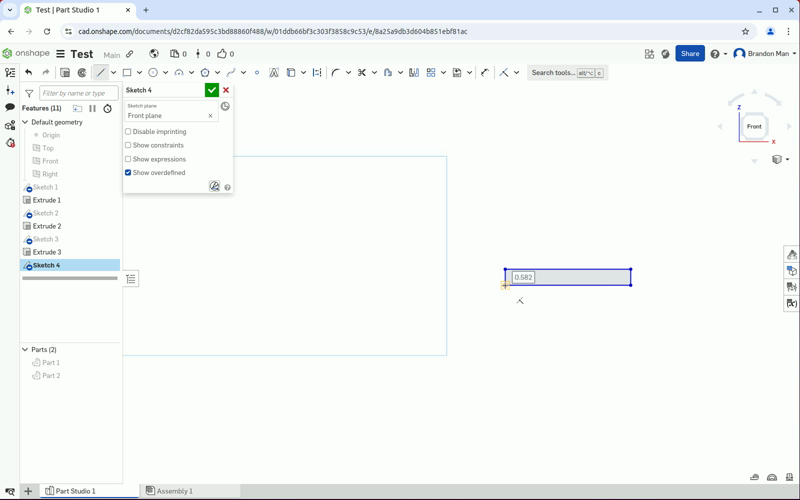
scroll(-6)
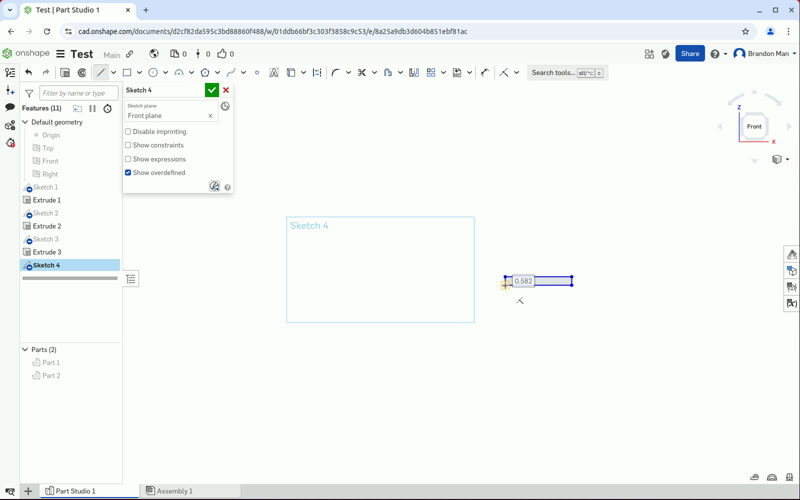
scroll(-6)
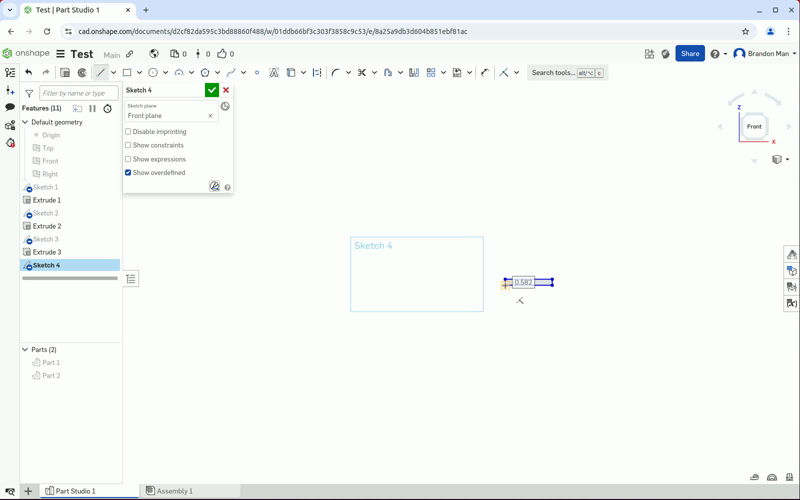
scroll(-6)
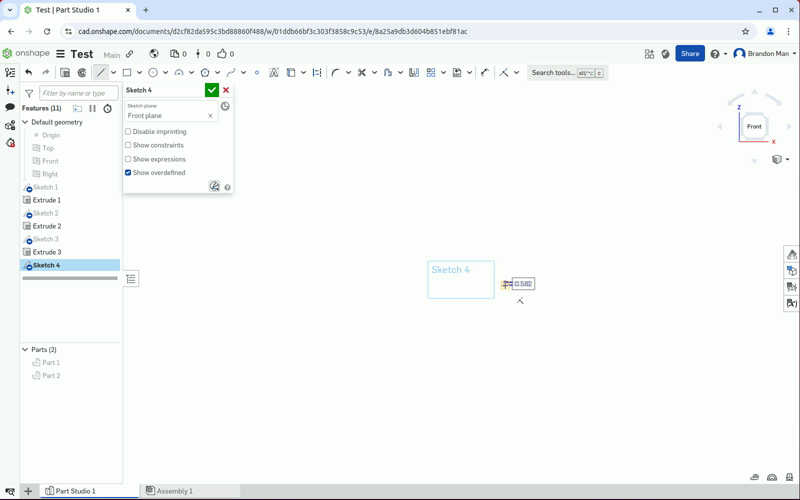
key(esc)
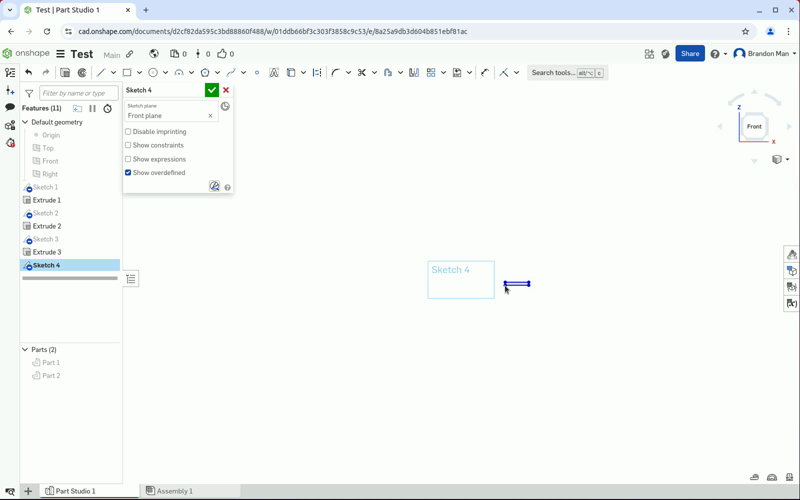
mouse_move(522, 283)
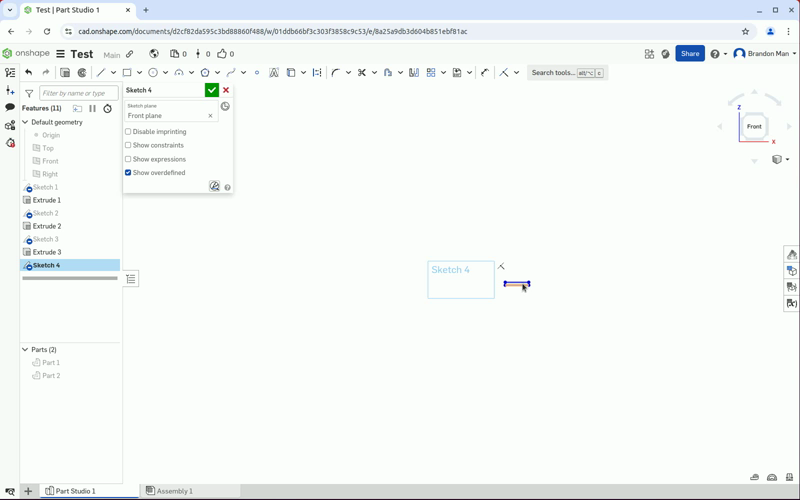
scroll(6)
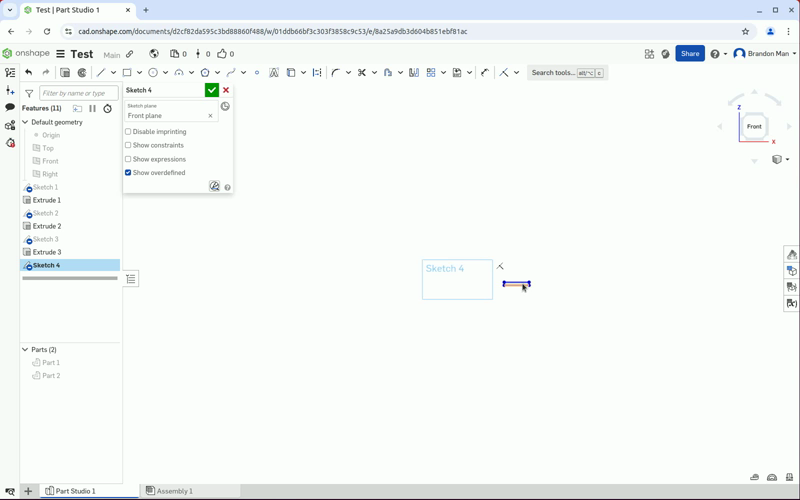
scroll(6)
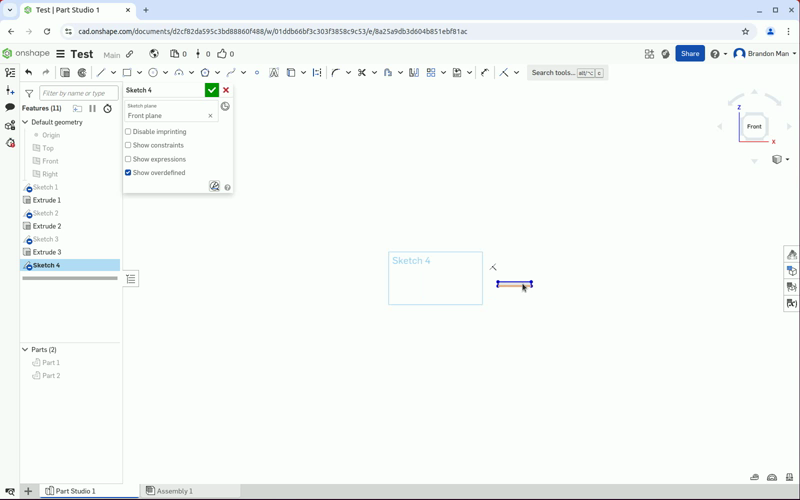
scroll(6)
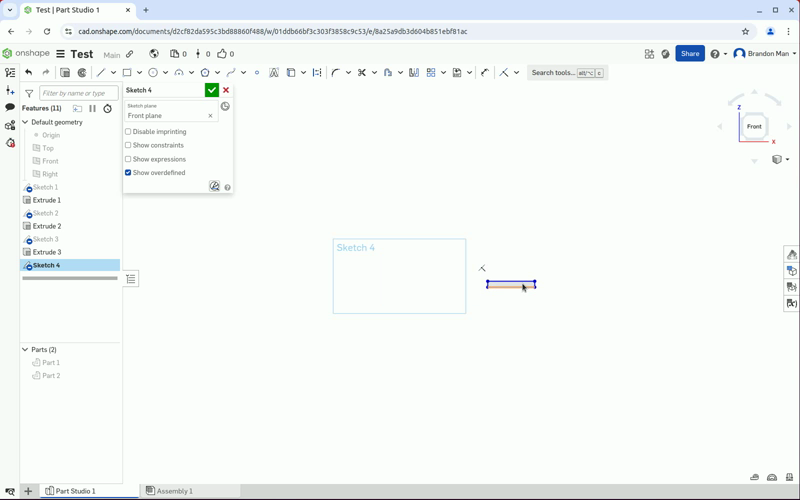
scroll(6)
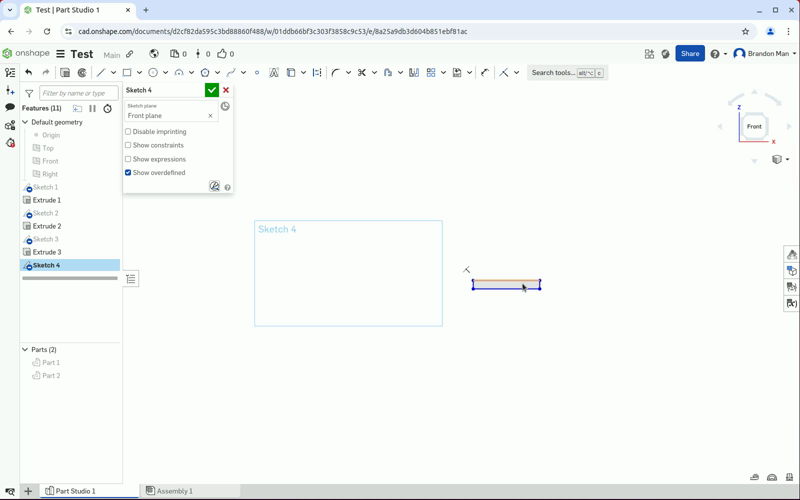
scroll(6)
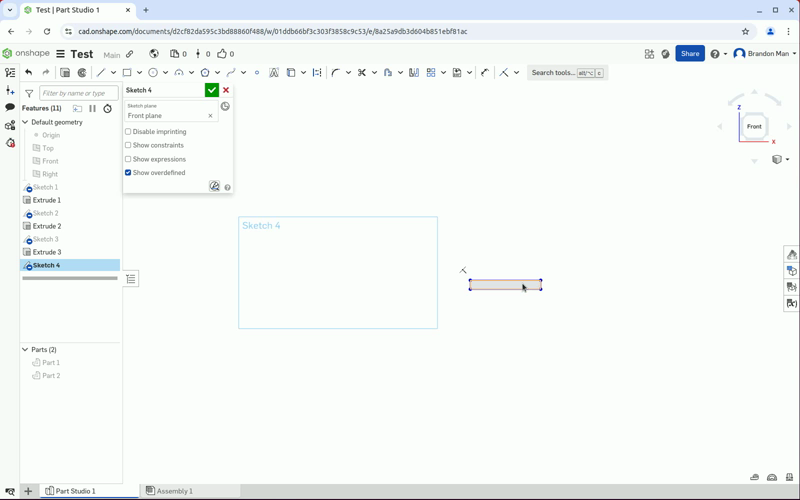
scroll(6)
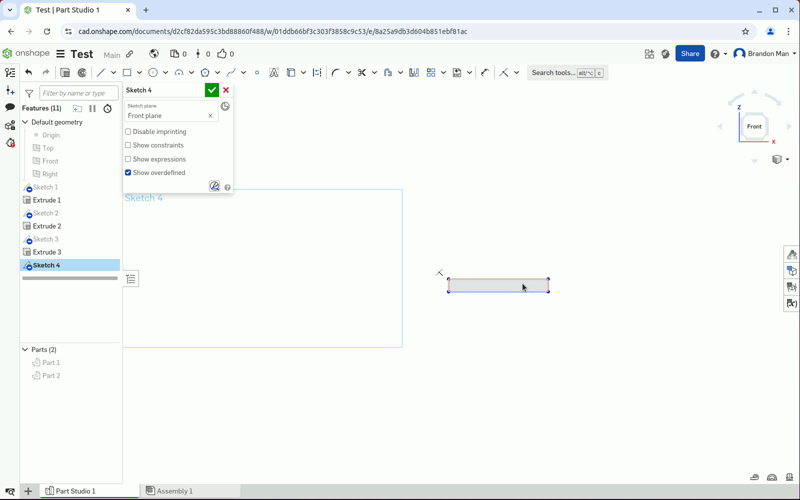
scroll(6)
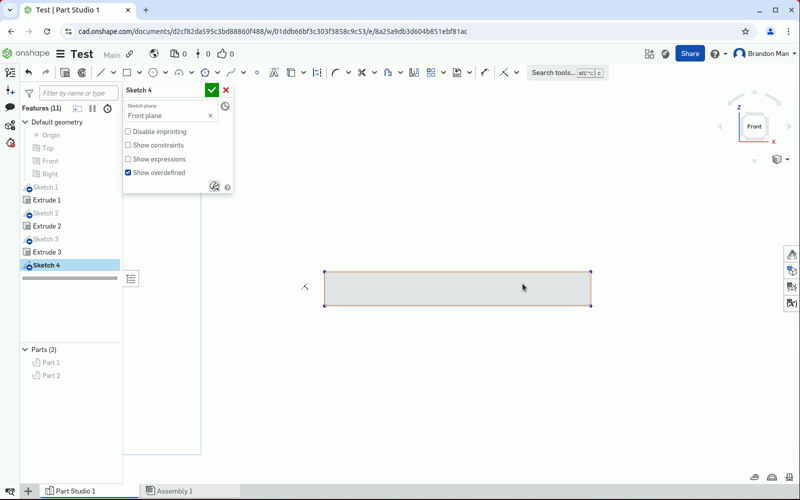
click(522, 283)
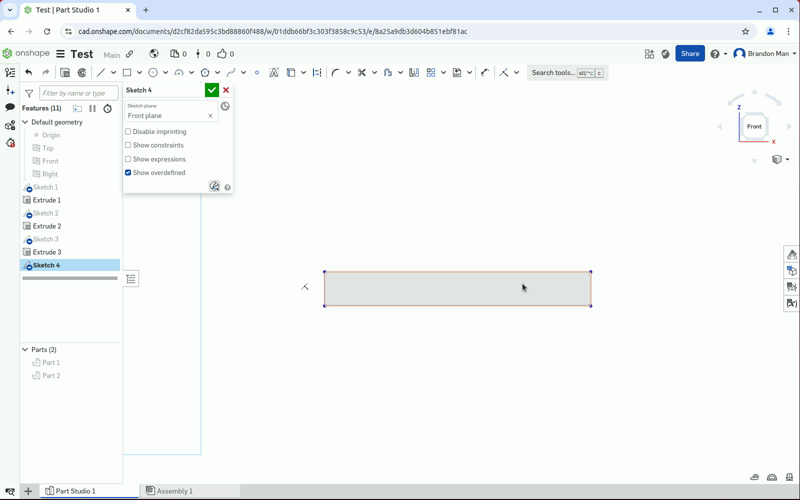
scroll(-6)
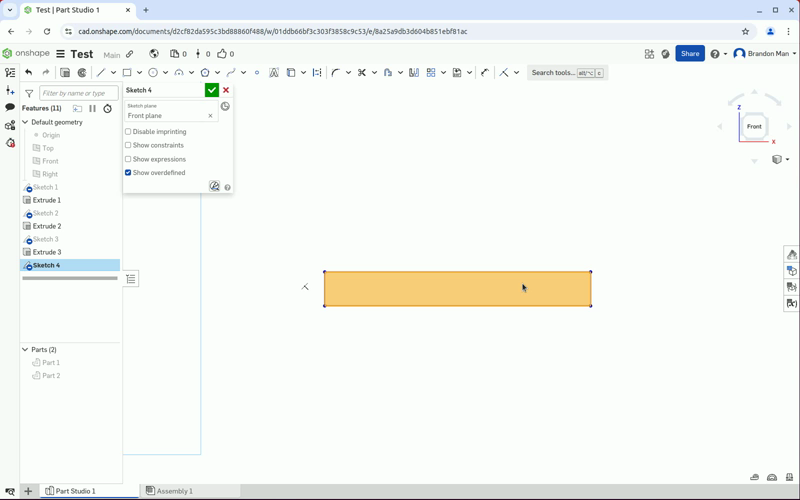
scroll(-6)
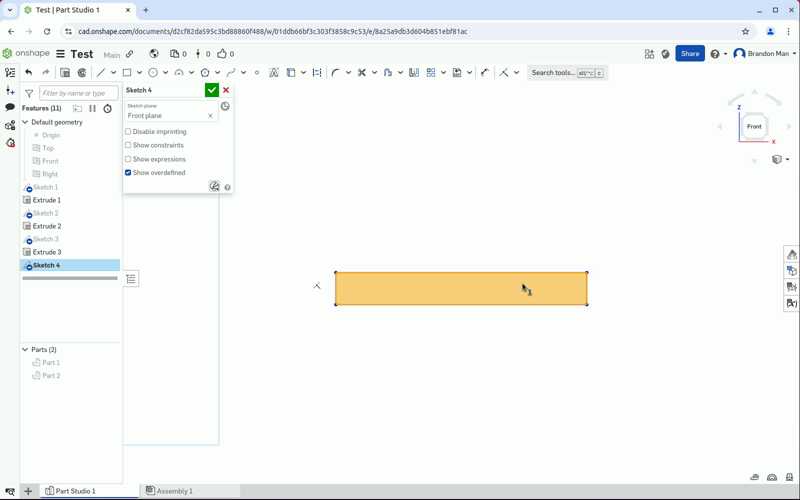
scroll(-6)
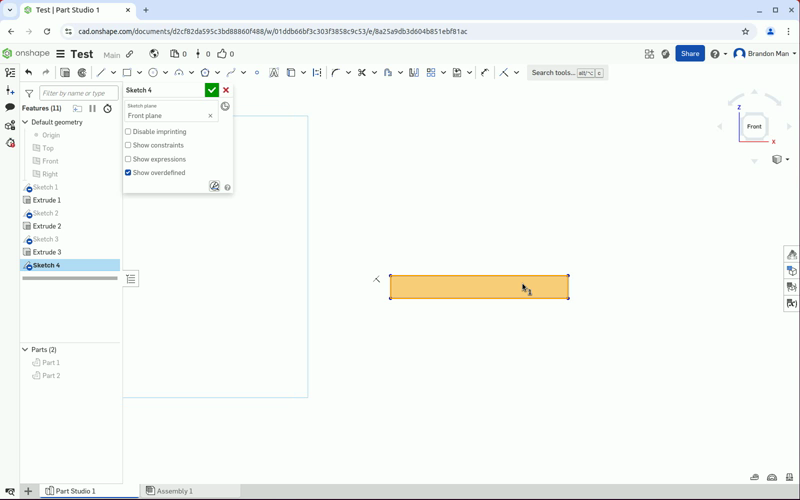
scroll(-6)
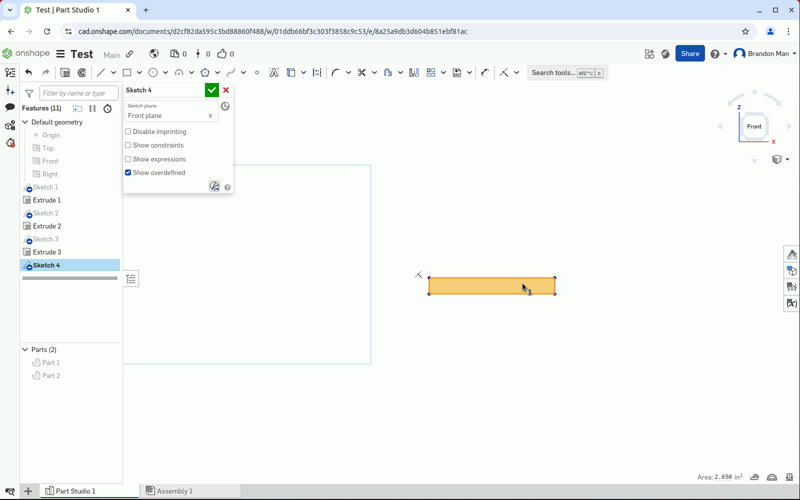
scroll(-6)
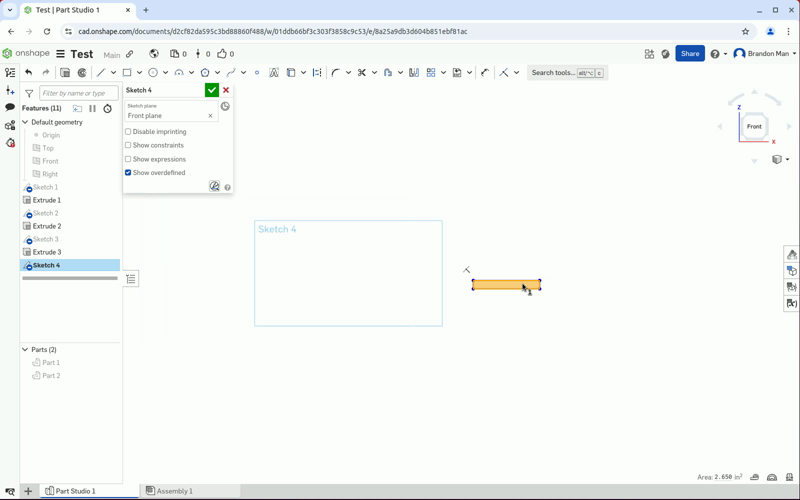
scroll(-6)
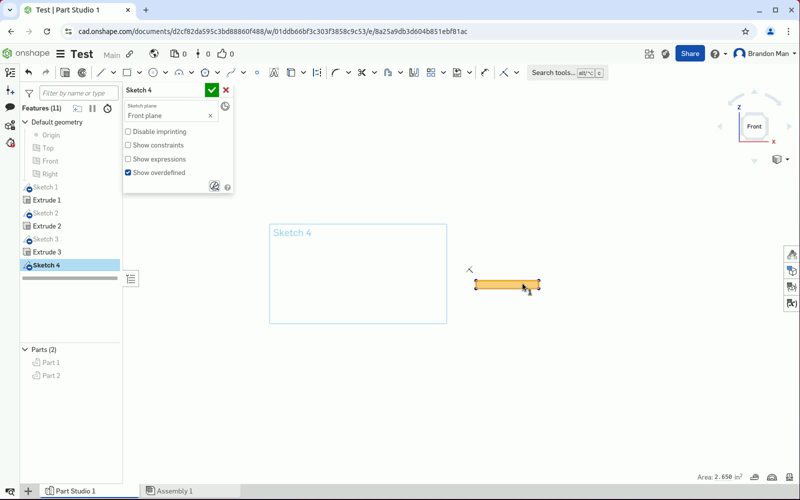
scroll(-6)
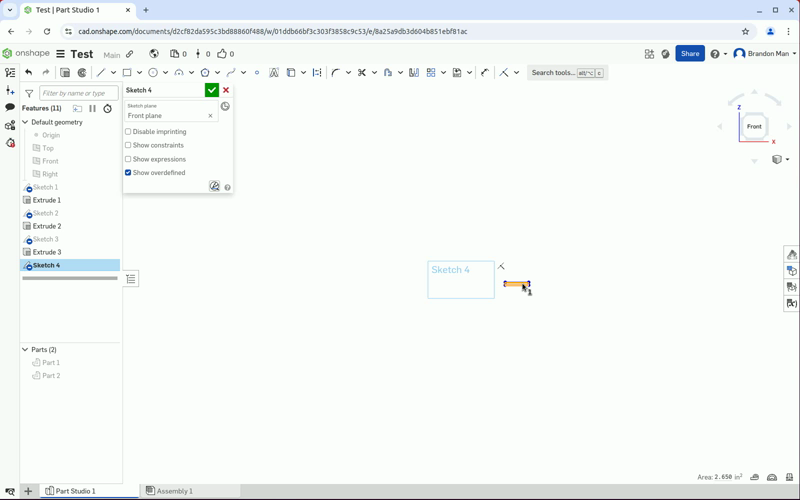
mouse_move(73, 352)
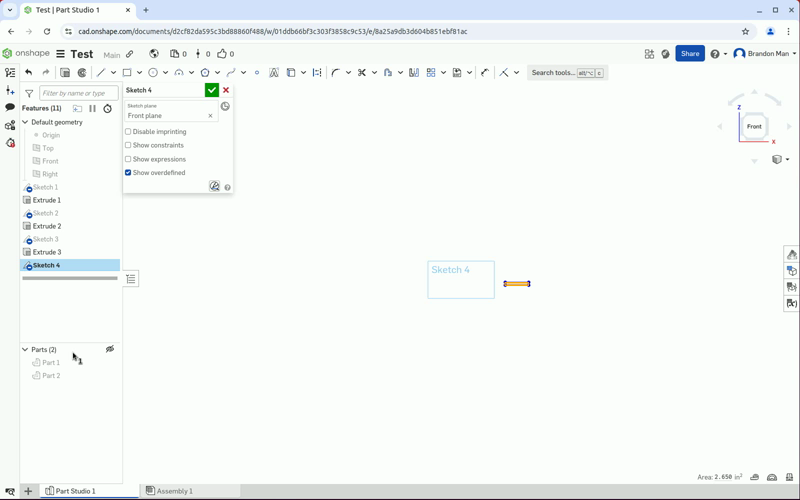
key(shift+y)
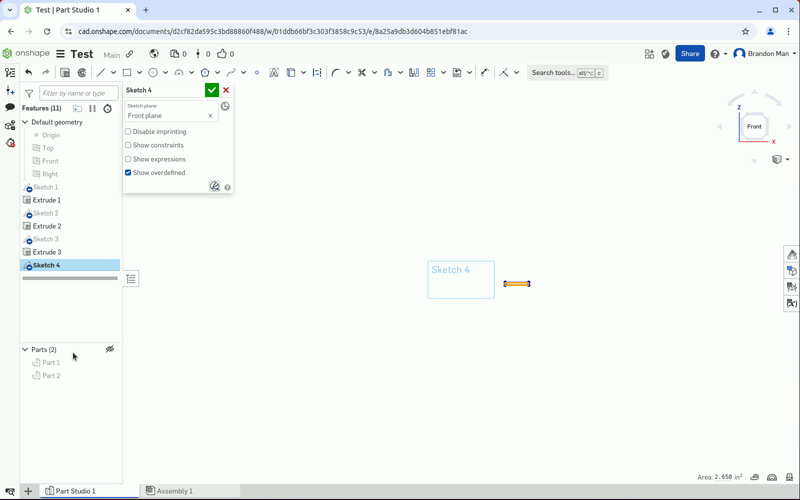
key(shift+e)
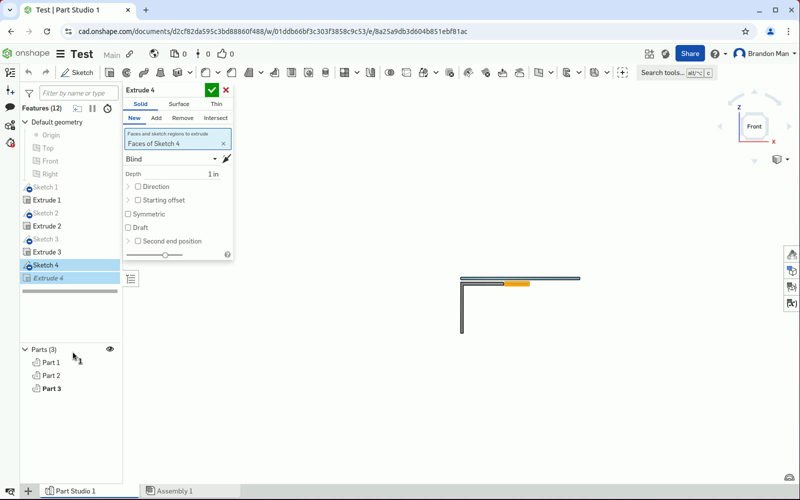
mouse_move(143, 106)
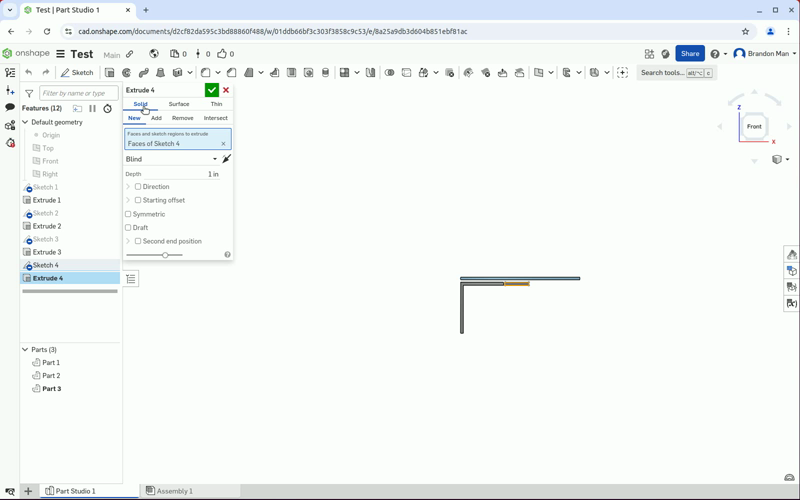
click(143, 106)
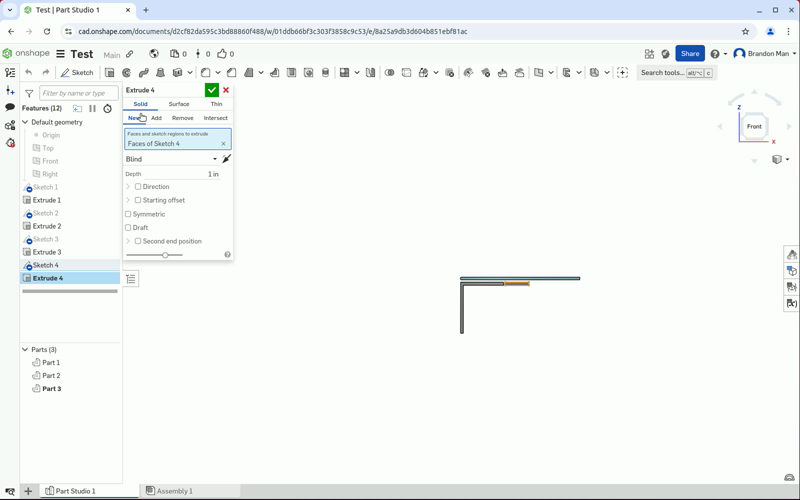
mouse_move(137, 120)
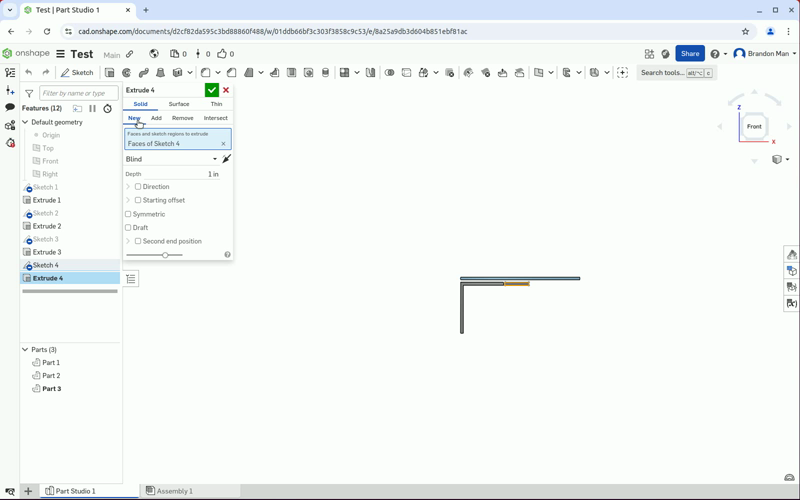
click(137, 120)
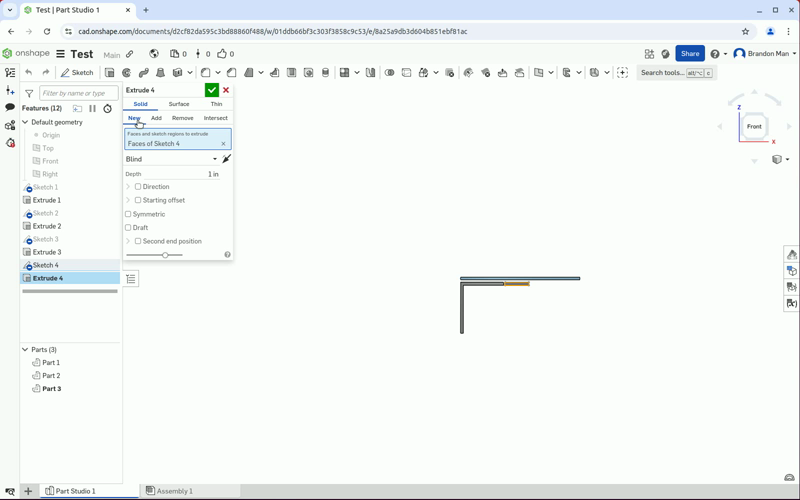
key(tab, 4)
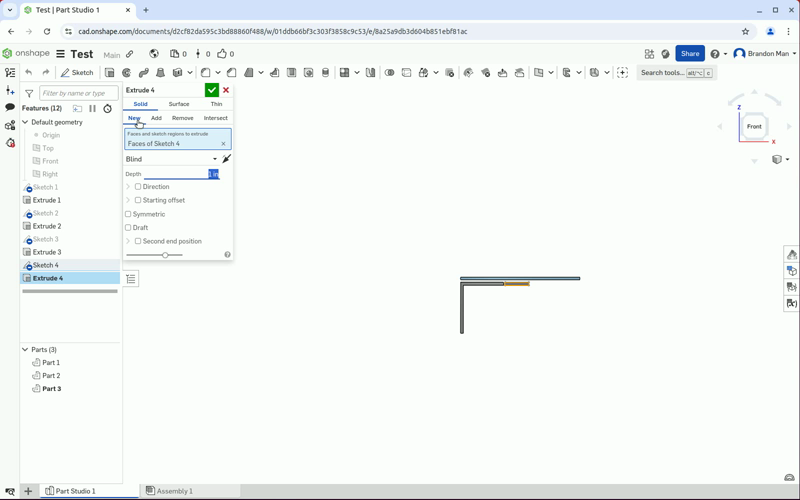
text(-0.241)
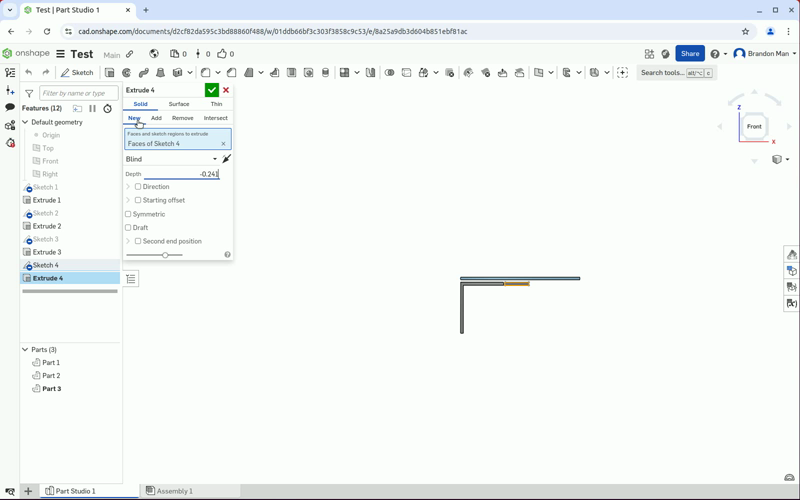
key(enter)
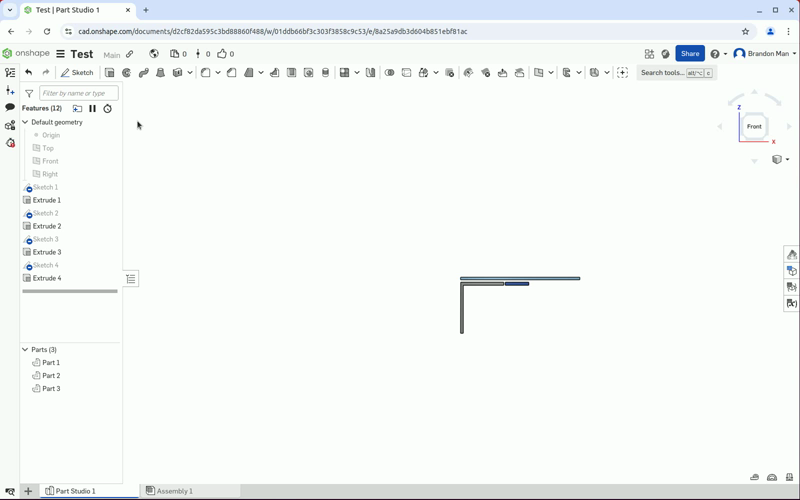
key(shift+h)
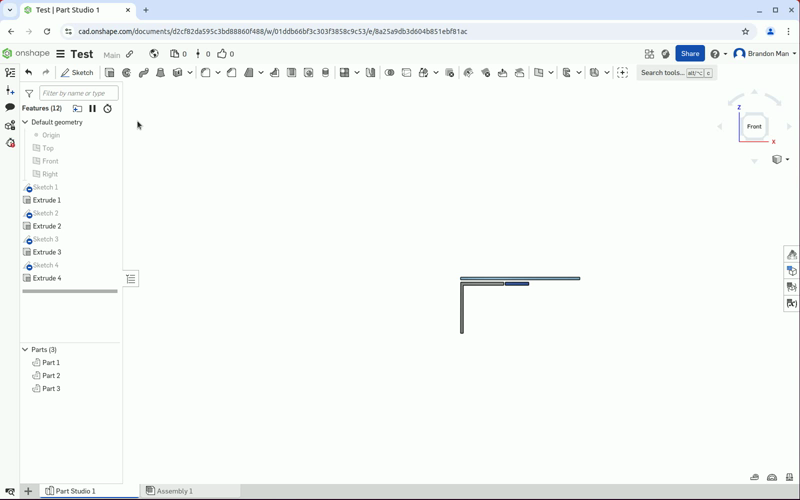
key(shift+h)
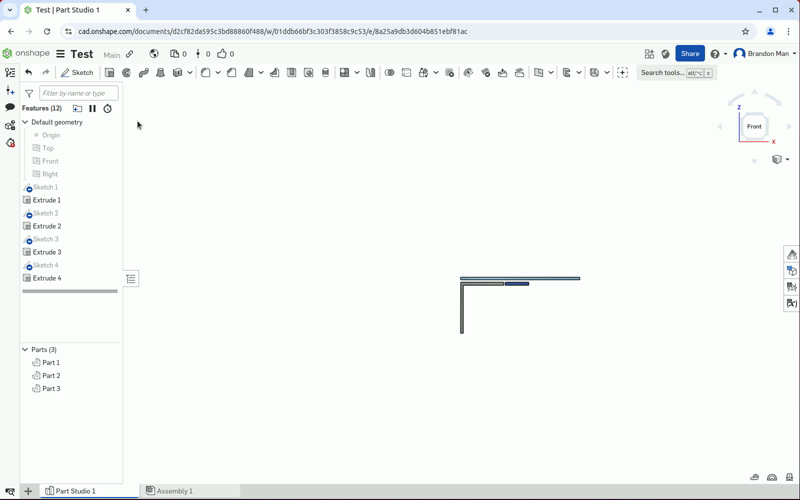
mouse_move(73, 189)
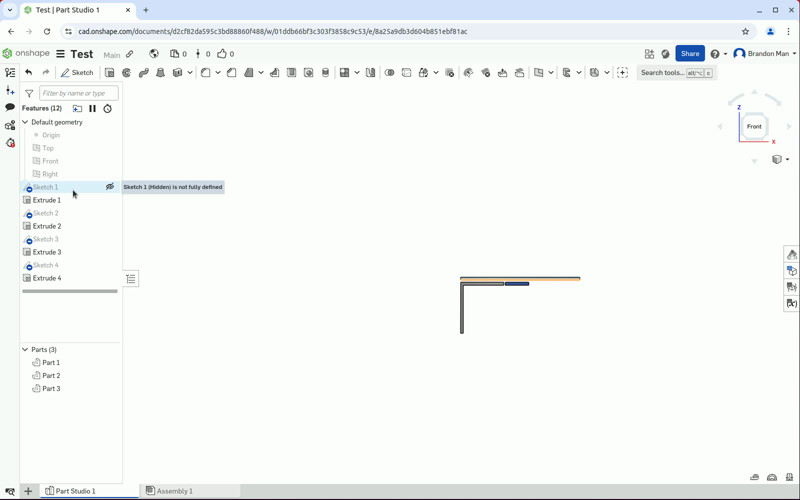
click(73, 189)
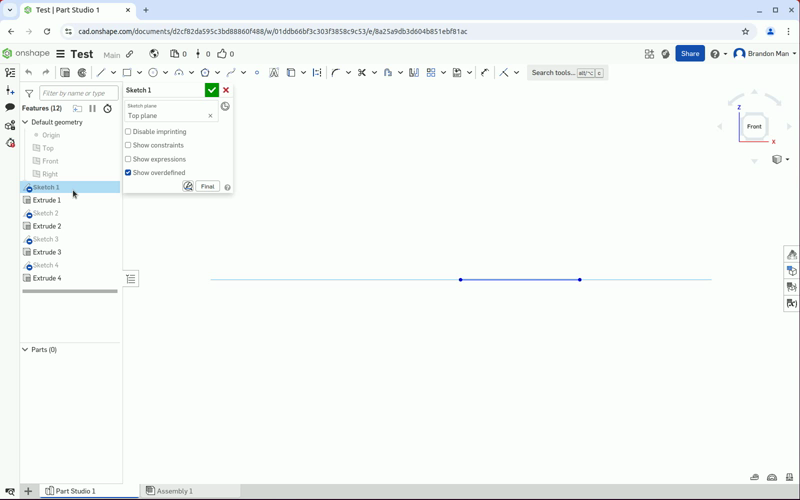
mouse_move(229, 92)
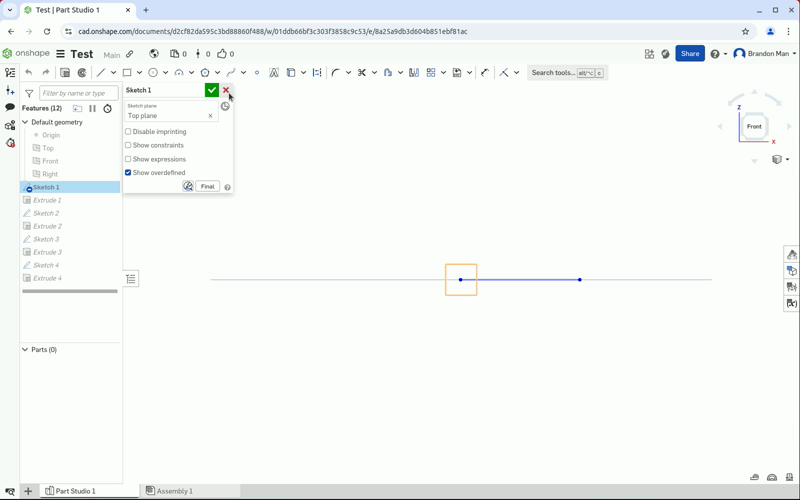
click(229, 92)
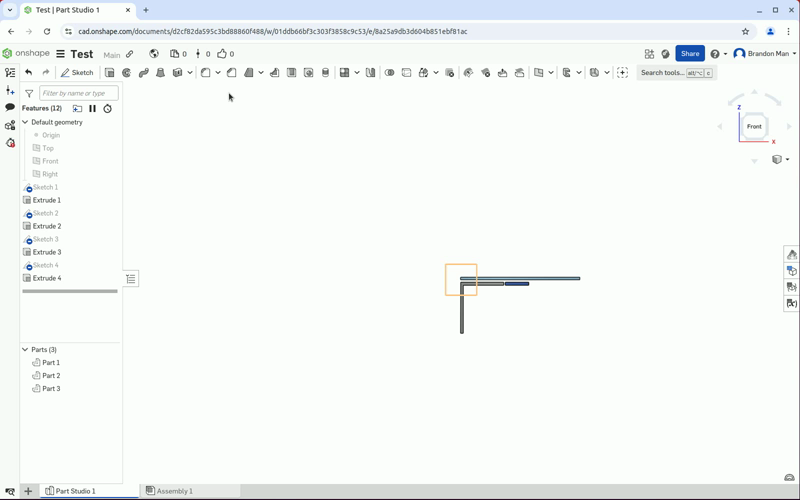
mouse_move(73, 352)
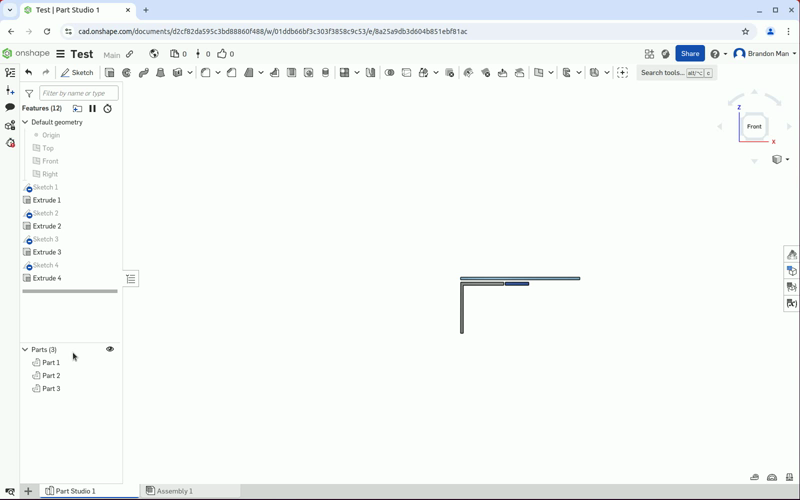
key(y)
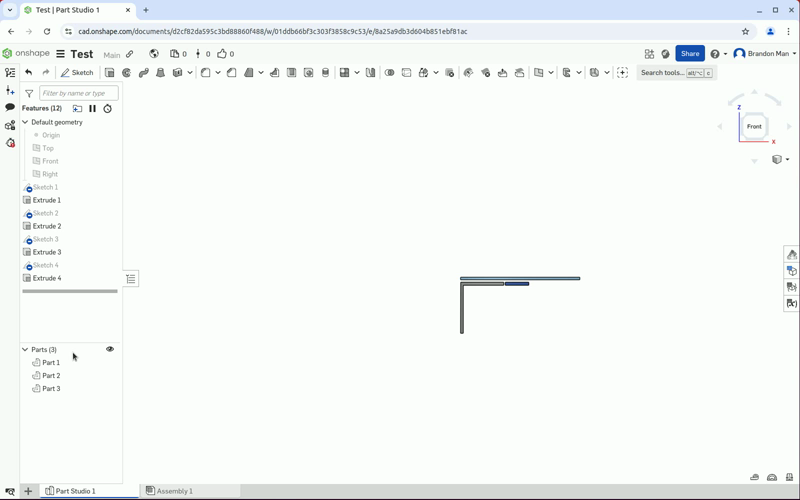
key(shift+p)
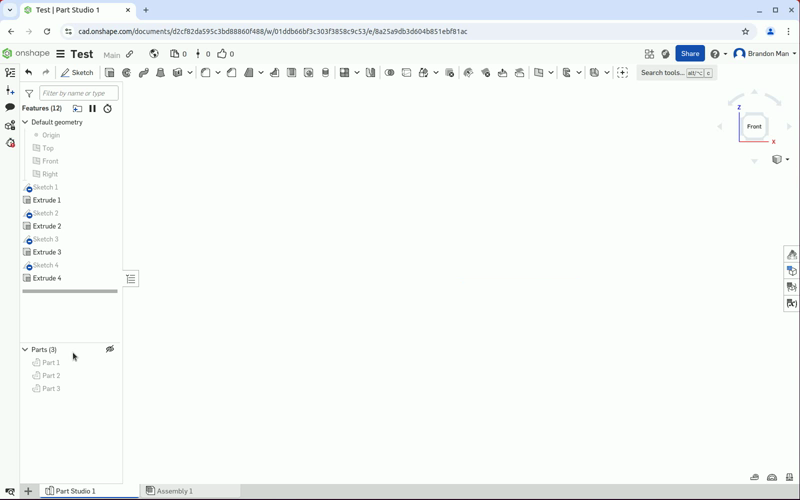
key(space)
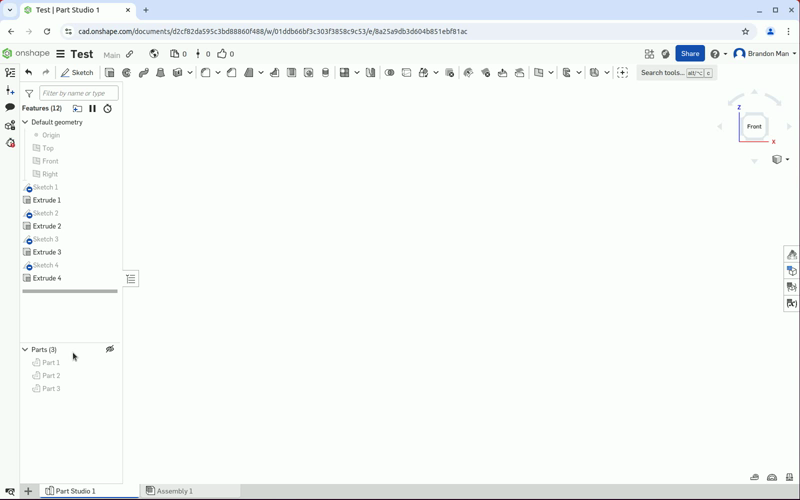
key_down(shift)
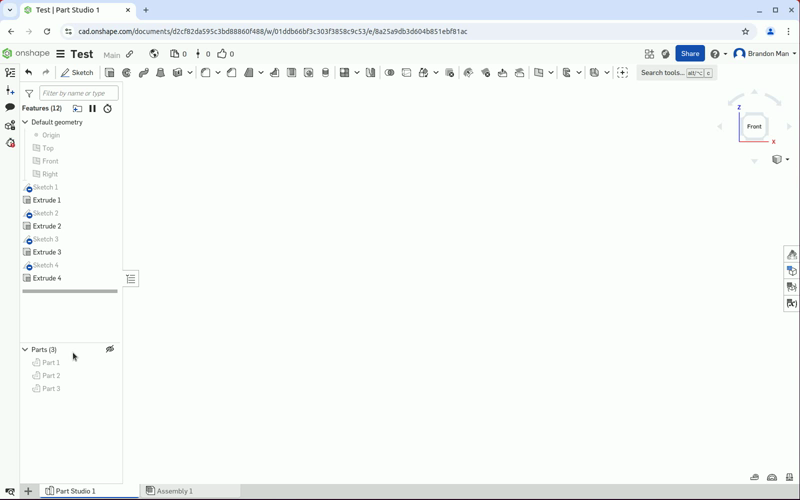
key(left)
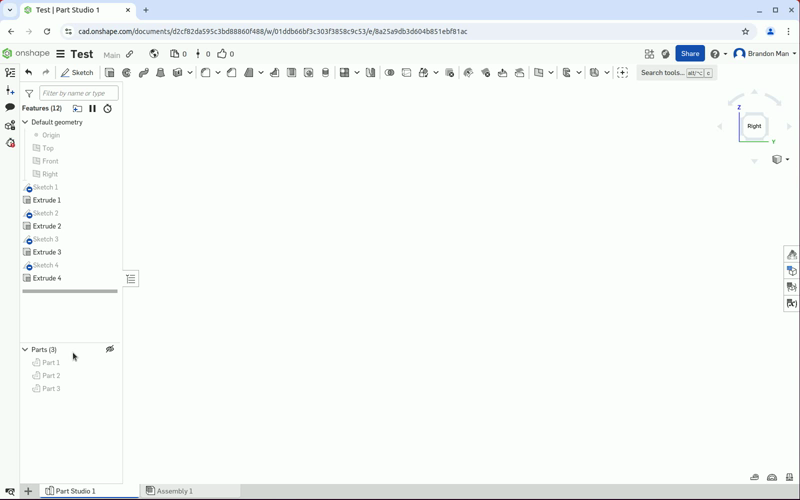
key_up(shift)
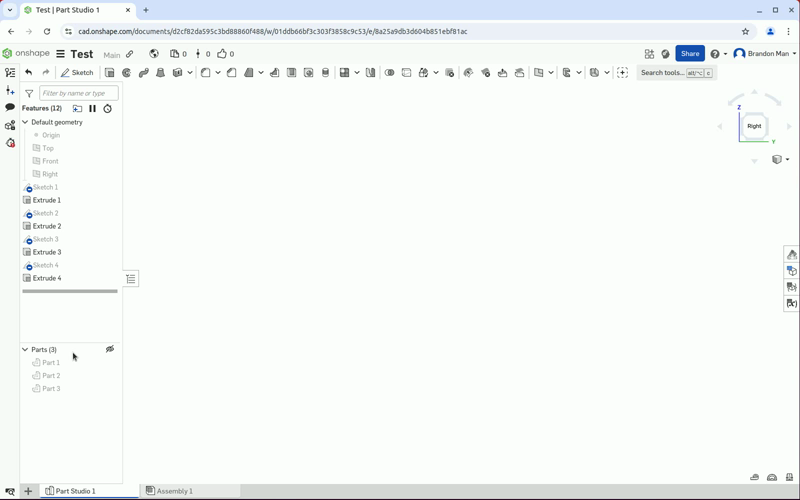
mouse_move(73, 352)
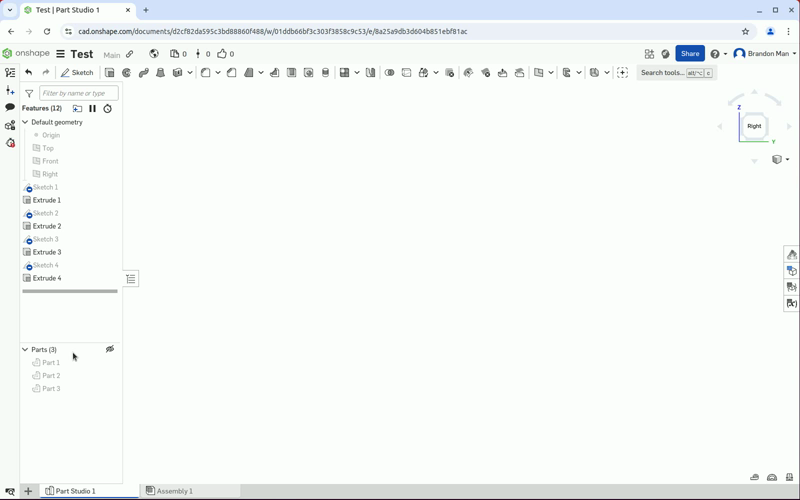
key(shift+y)
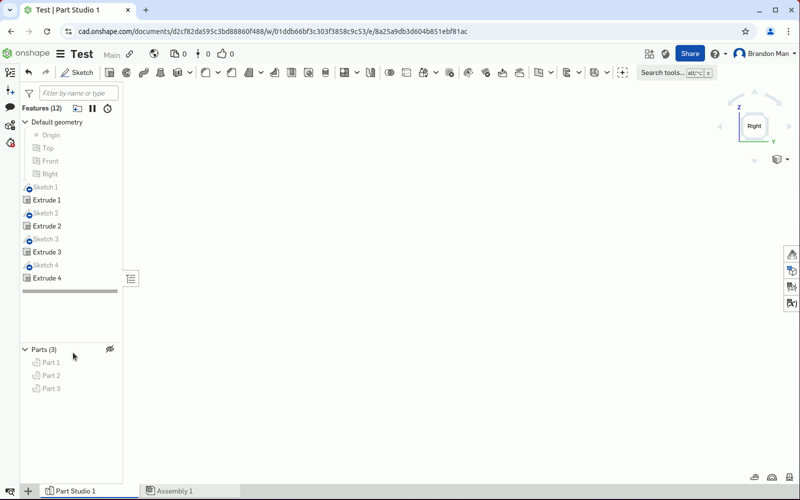
key(shift+s)
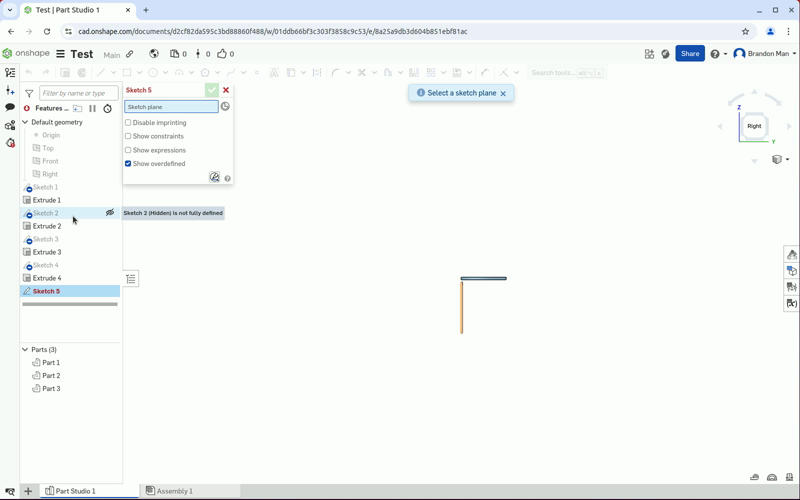
scroll(3)
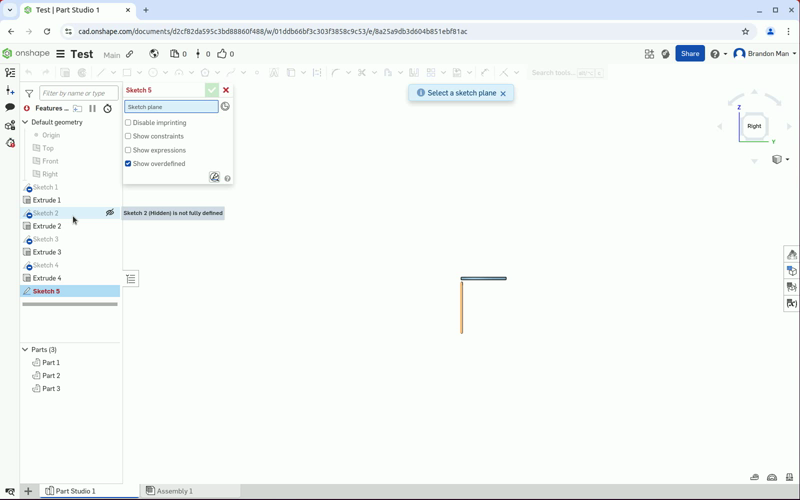
mouse_move(73, 176)
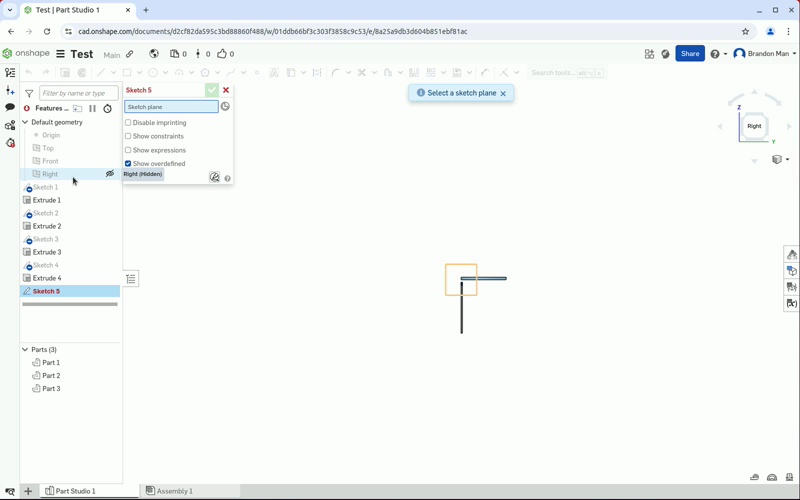
click(73, 176)
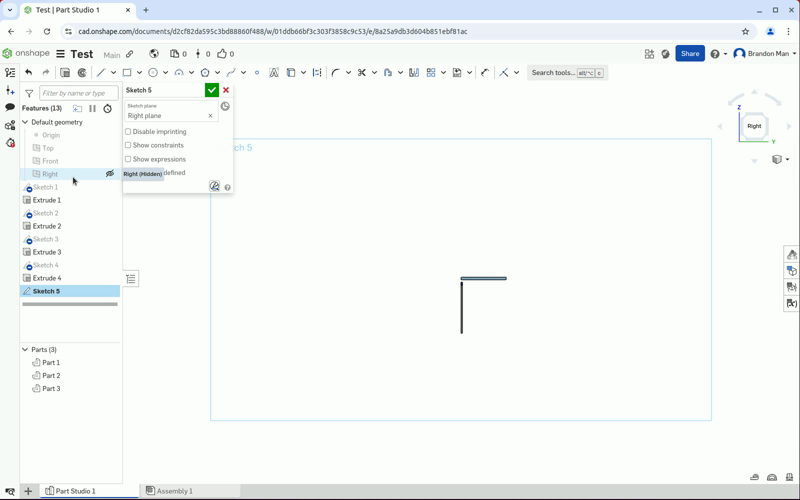
mouse_move(73, 352)
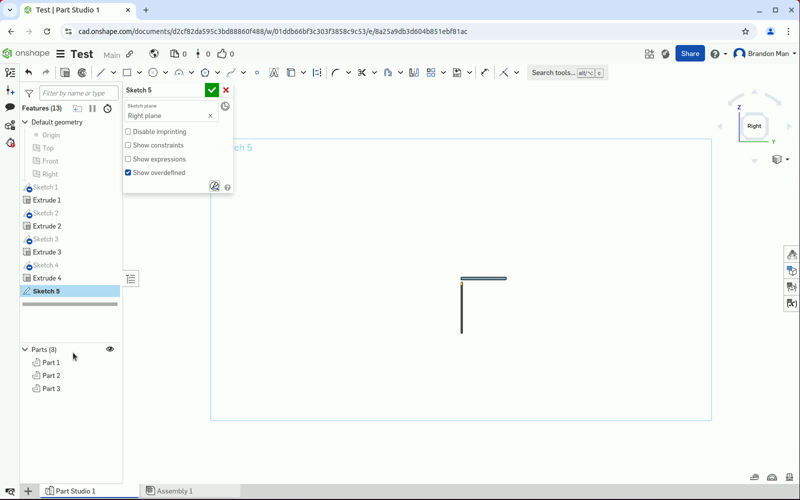
key(y)
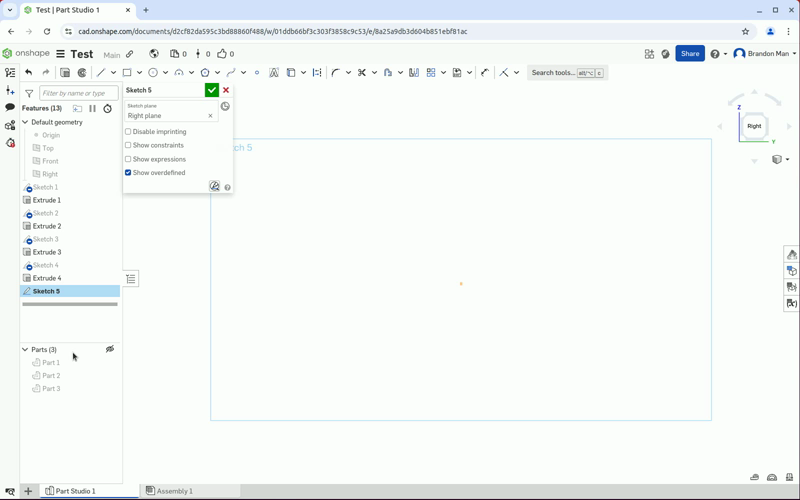
key(l)
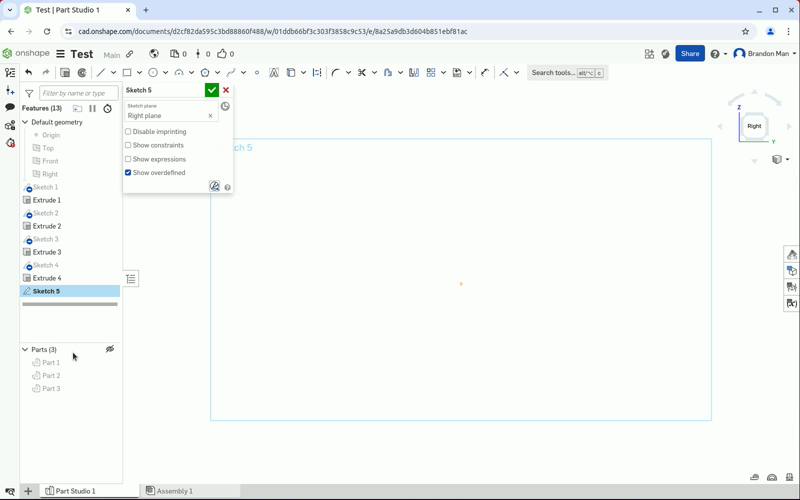
key_down(shift)
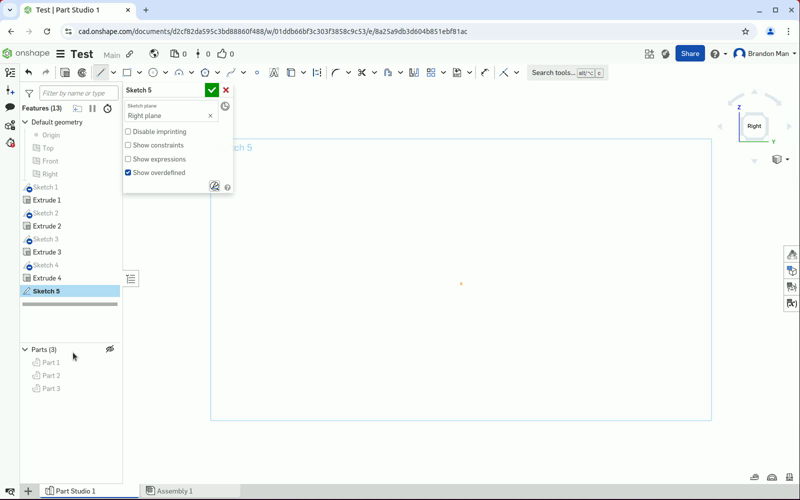
mouse_move(461, 332)
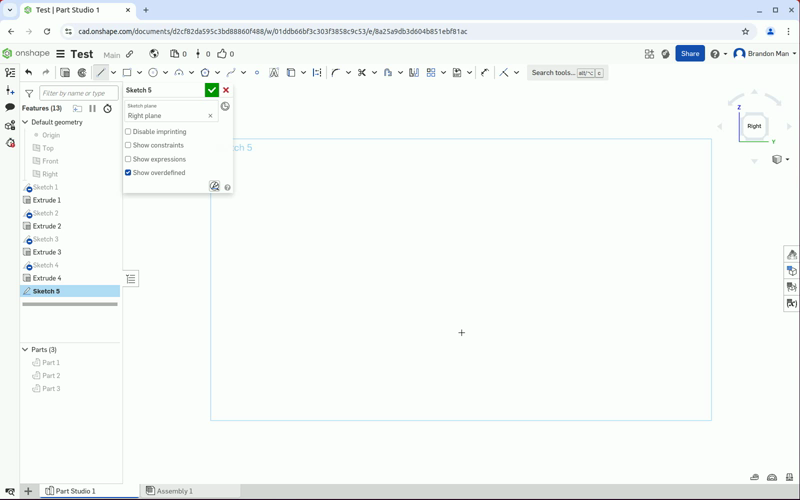
click(461, 332)
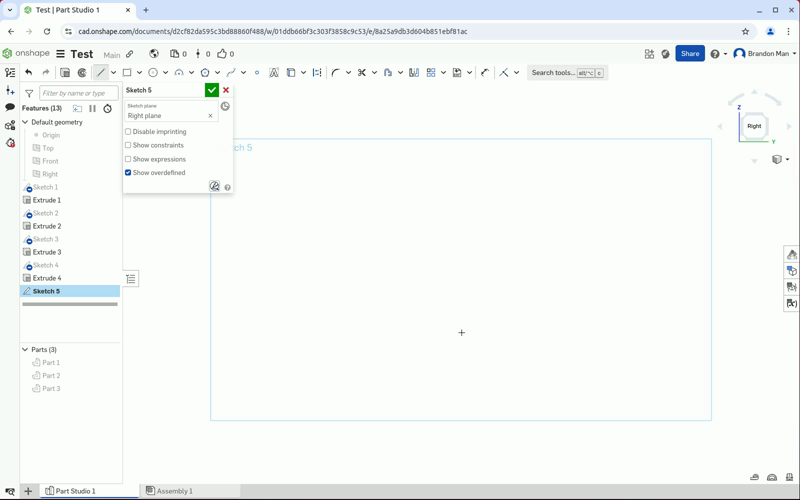
key_up(shift)
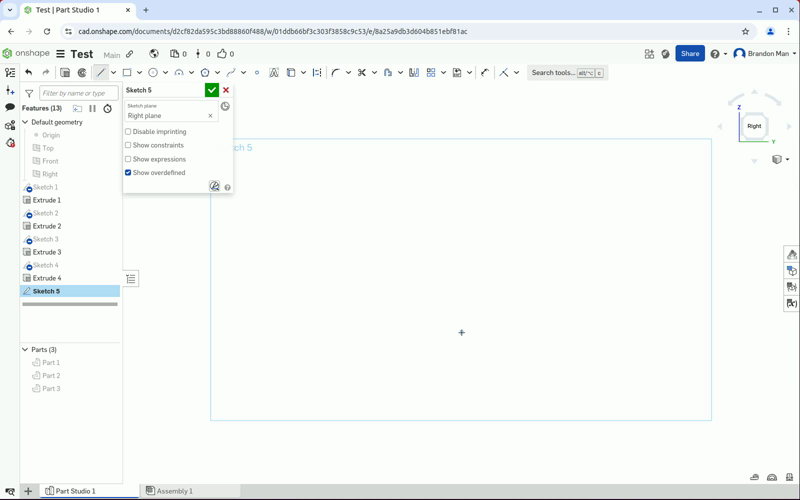
key_down(shift)
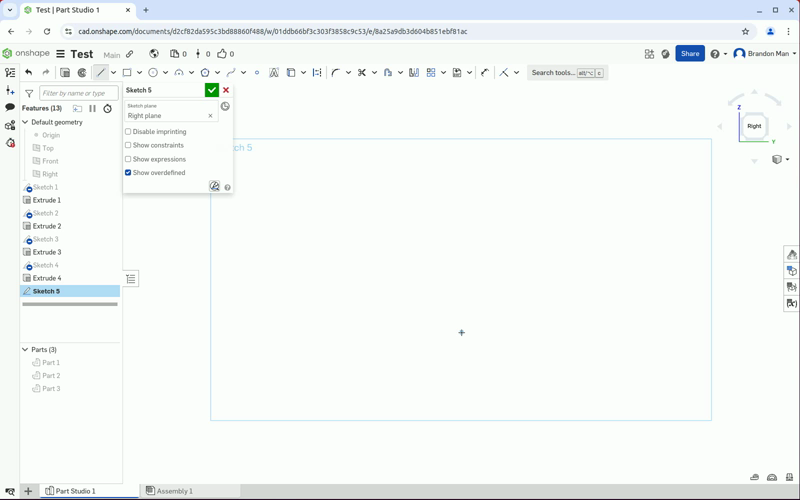
mouse_move(492, 332)
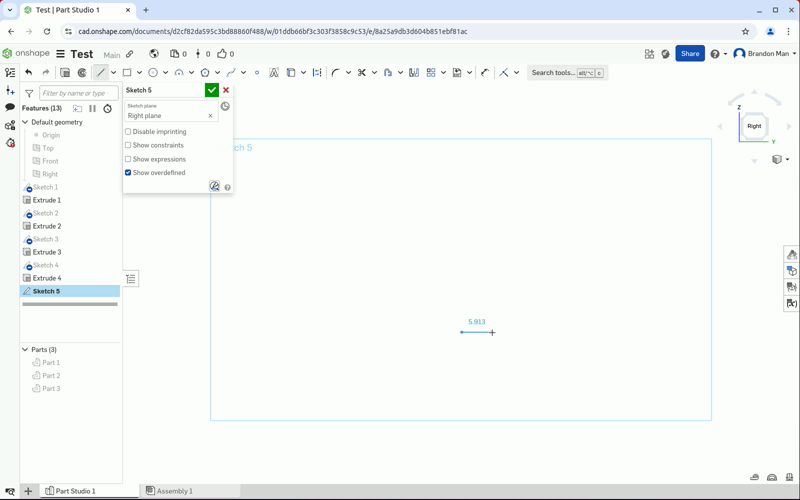
mouse_move(501, 332)
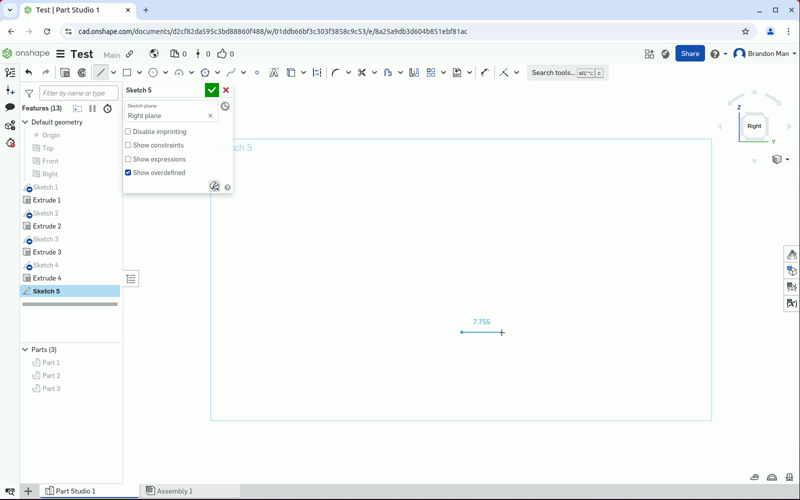
click(501, 332)
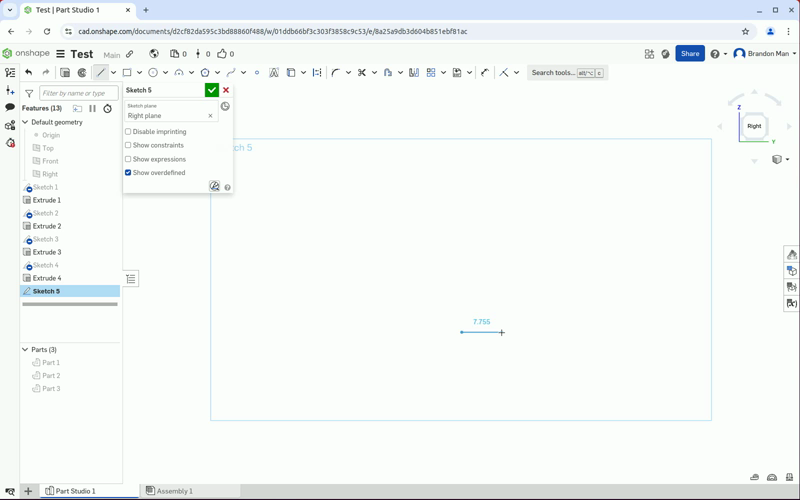
key_up(shift)
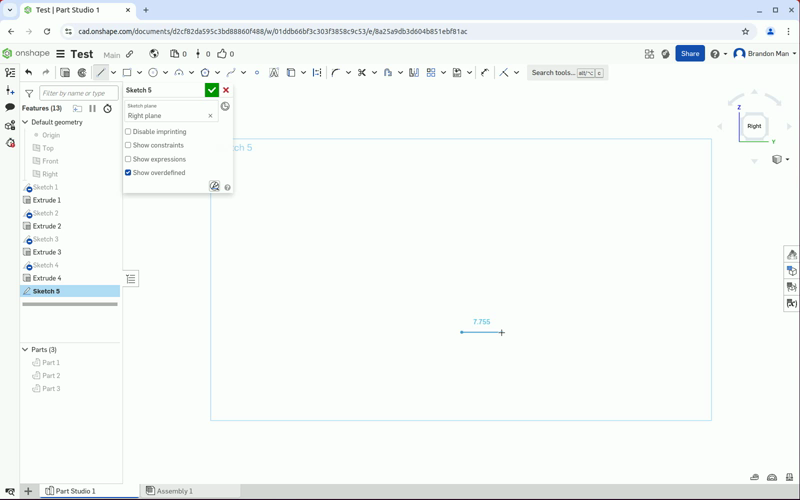
key_down(shift)
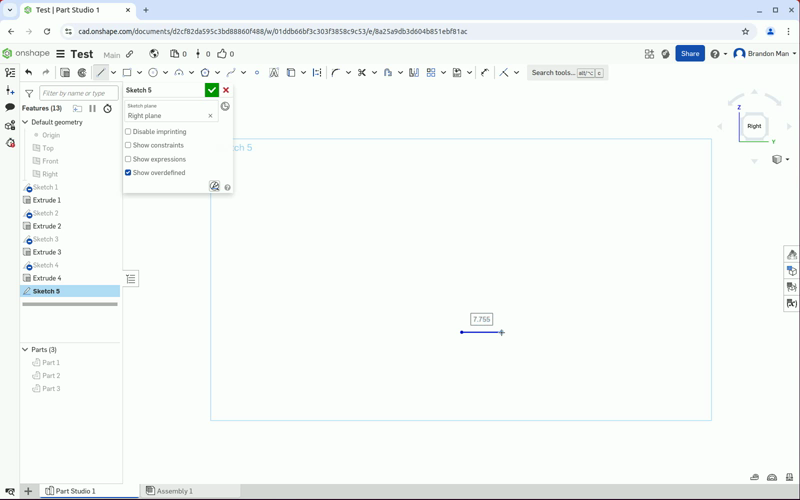
mouse_move(531, 332)
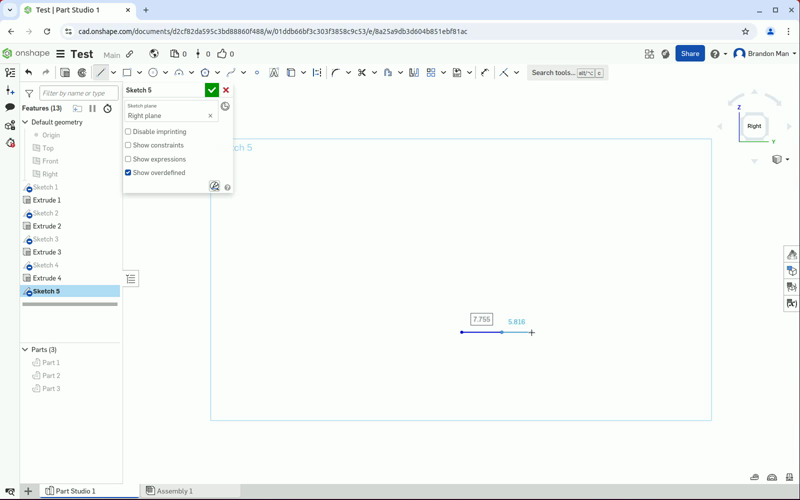
mouse_move(501, 282)
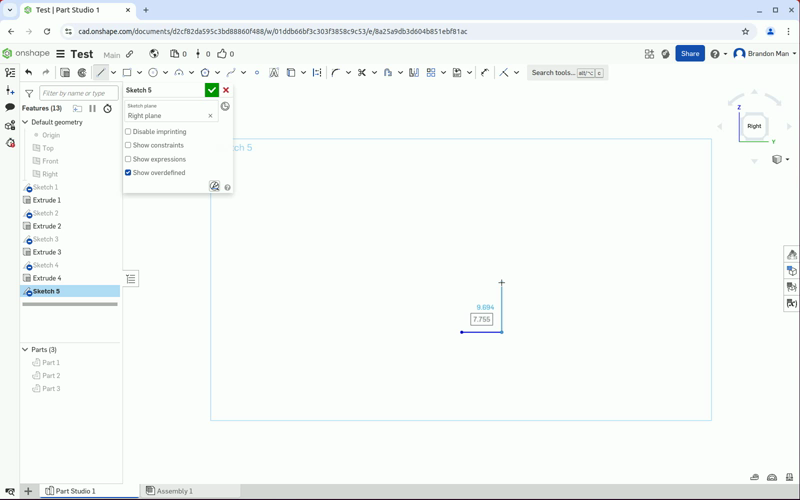
click(501, 282)
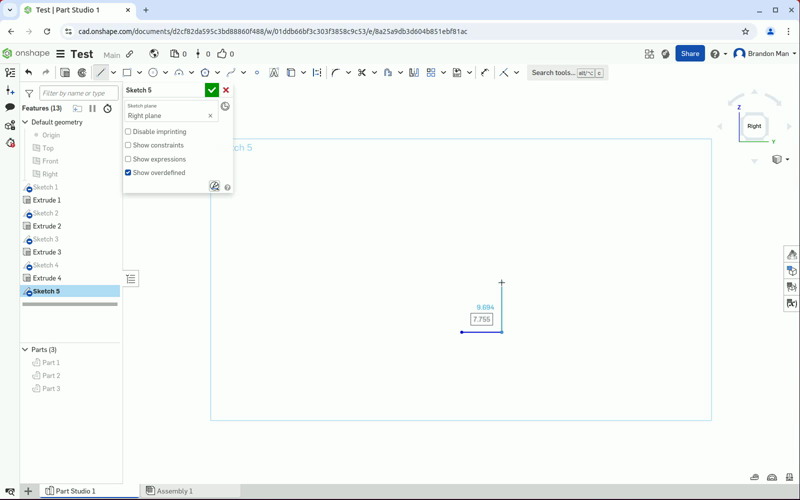
key_up(shift)
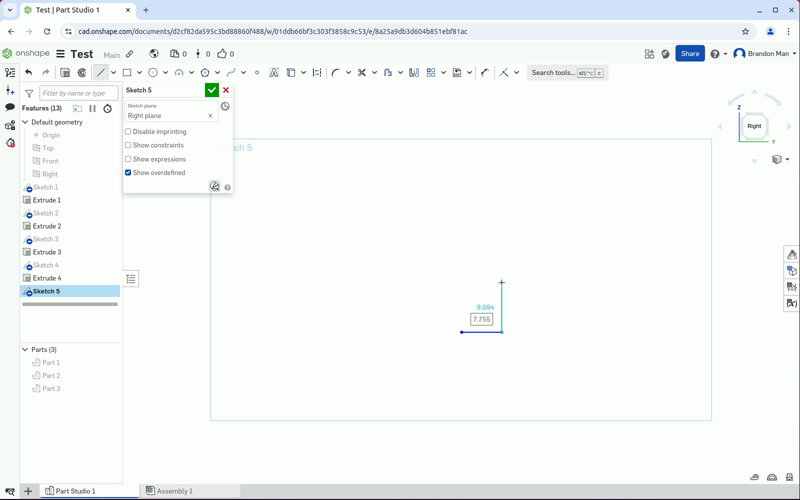
key_down(shift)
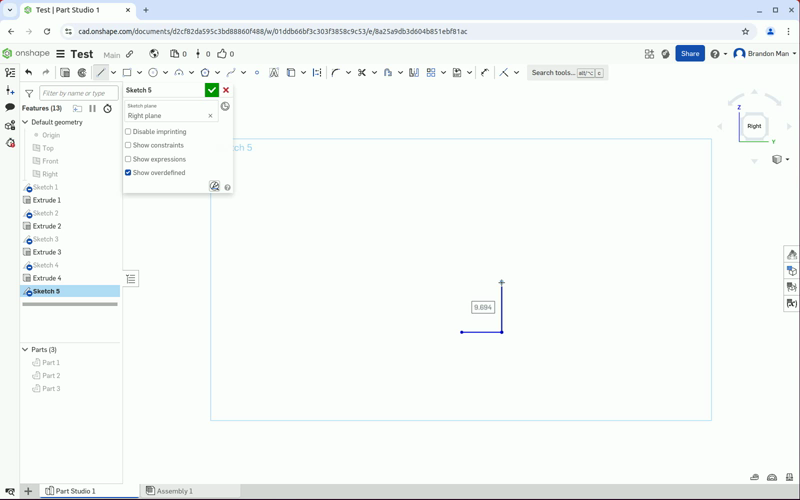
mouse_move(531, 282)
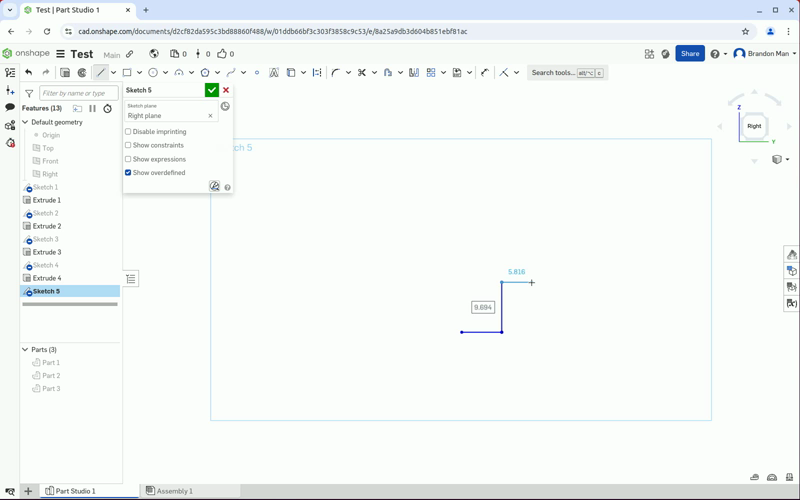
mouse_move(461, 282)
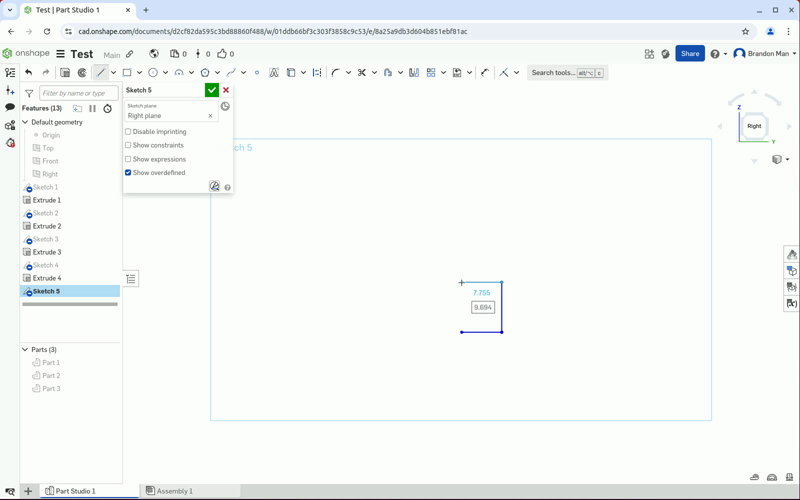
click(461, 282)
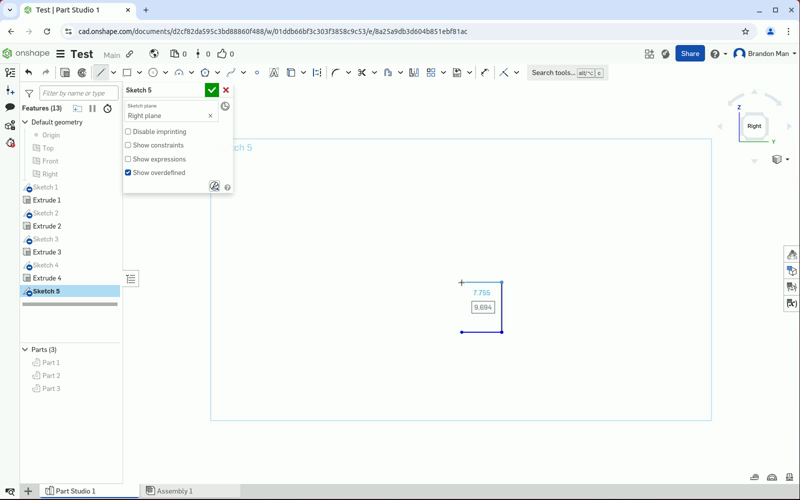
key_up(shift)
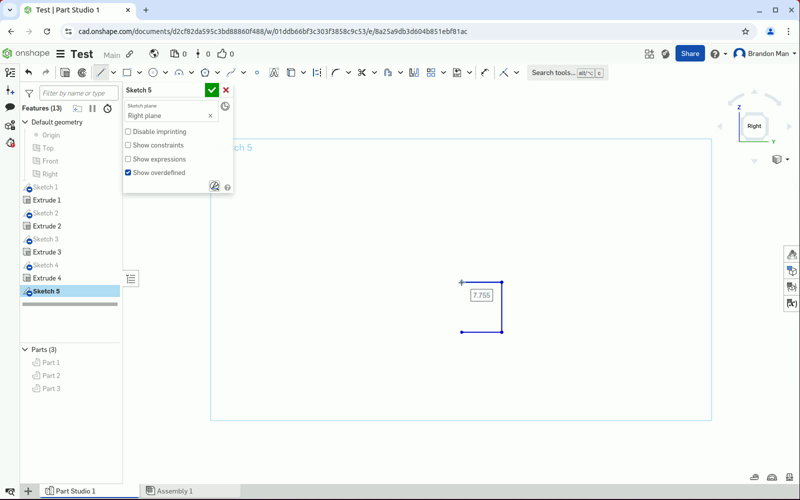
mouse_move(492, 282)
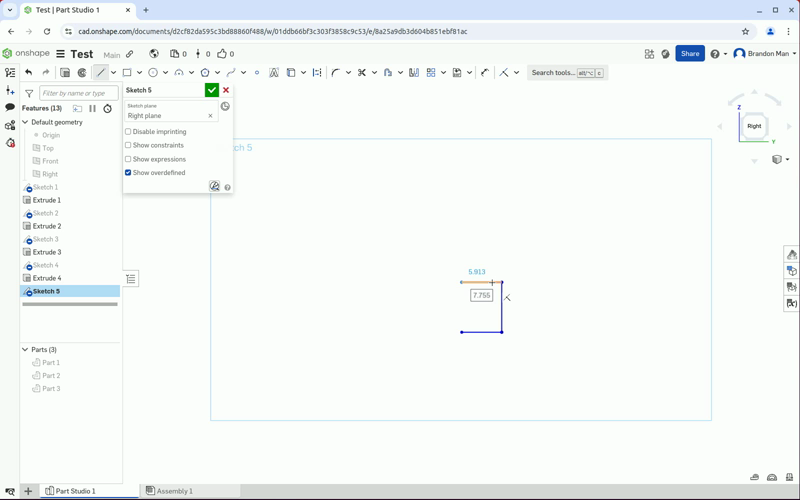
key_down(shift)
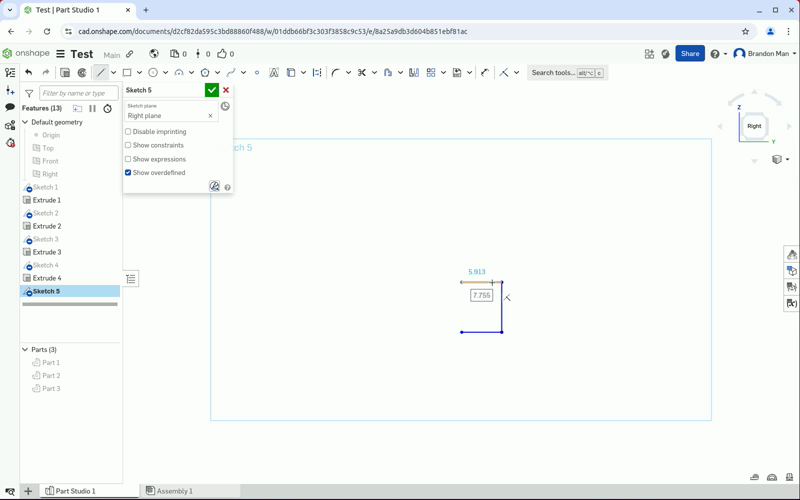
mouse_move(461, 332)
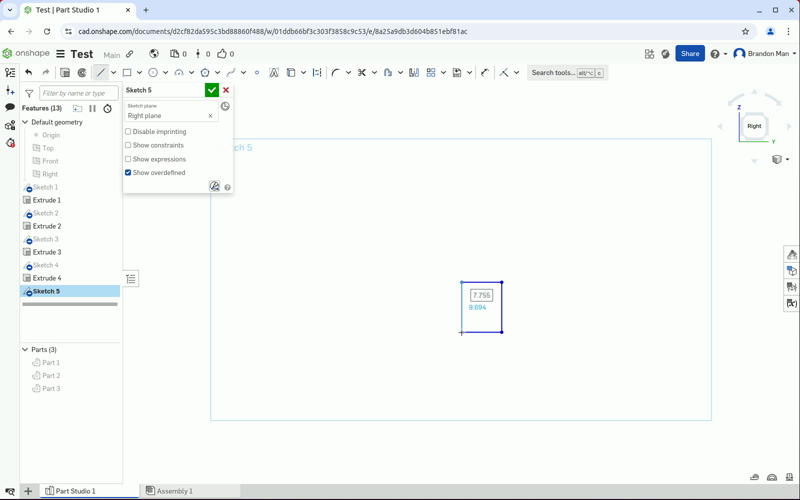
key_up(shift)
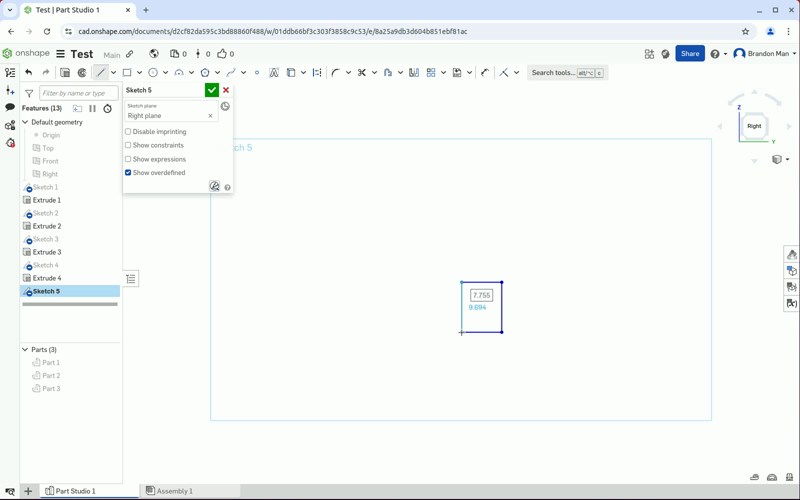
click(461, 332)
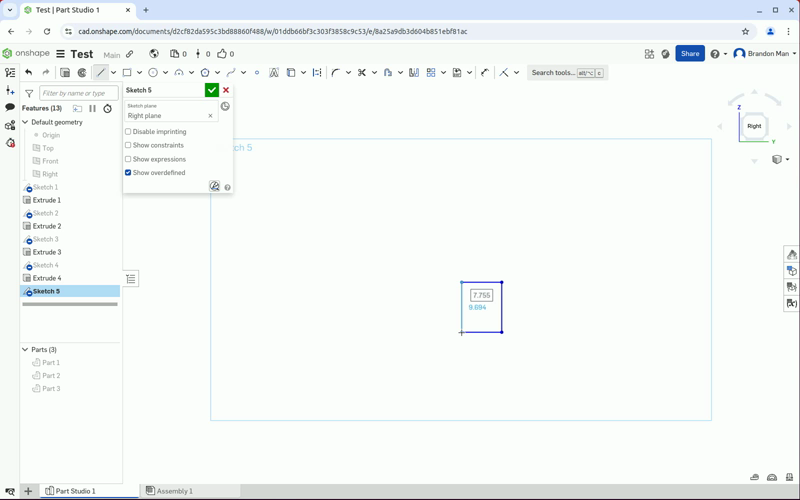
key(esc)
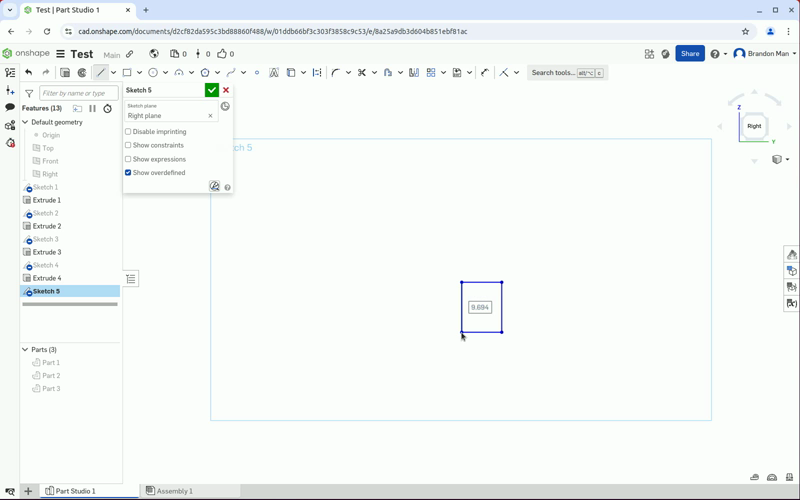
mouse_move(480, 309)
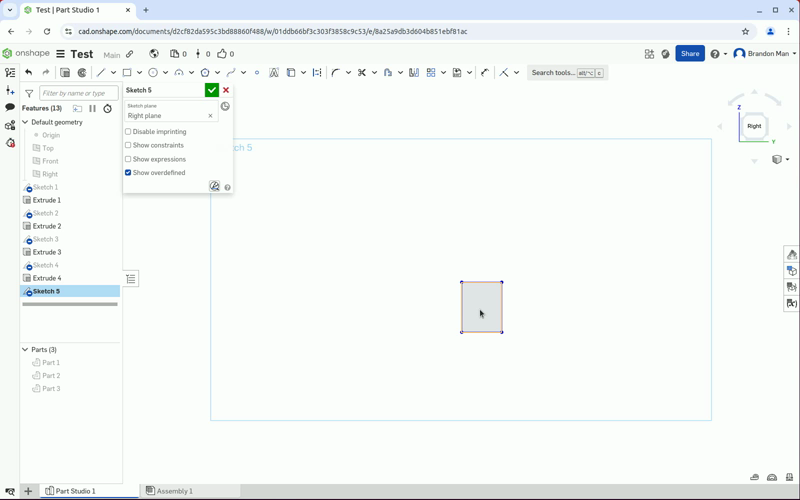
click(480, 309)
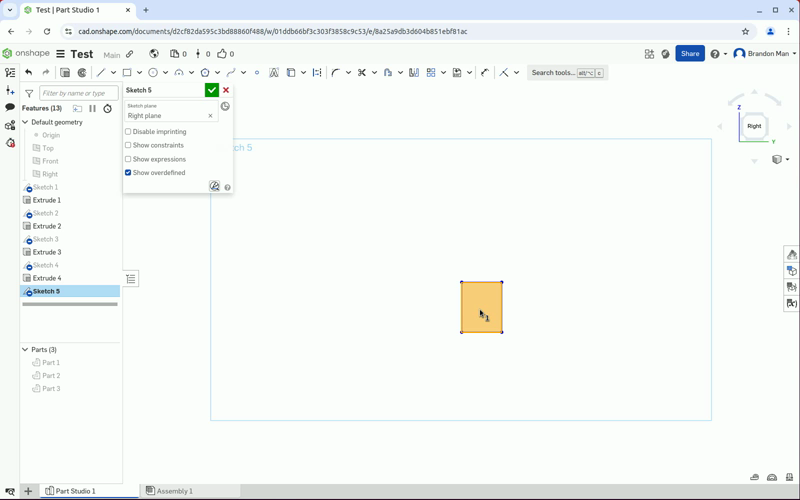
mouse_move(73, 352)
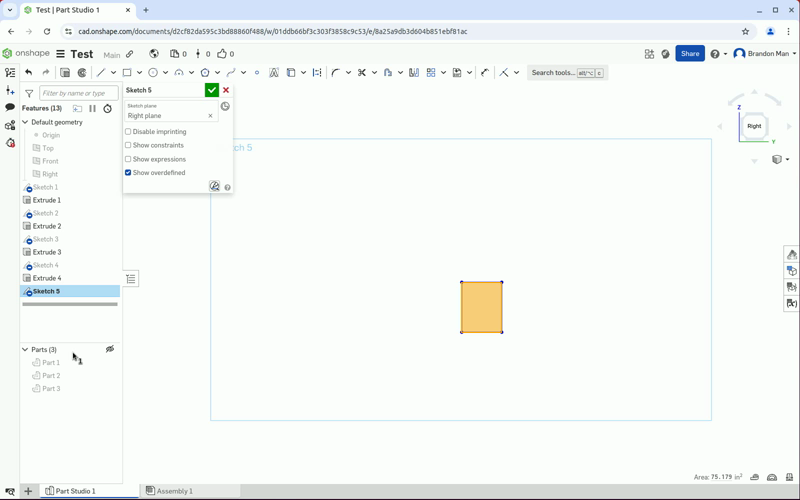
key(shift+y)
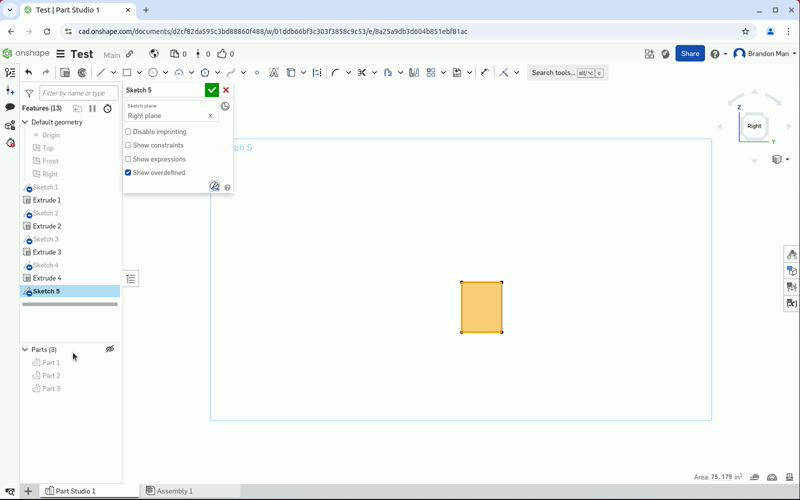
key(shift+e)
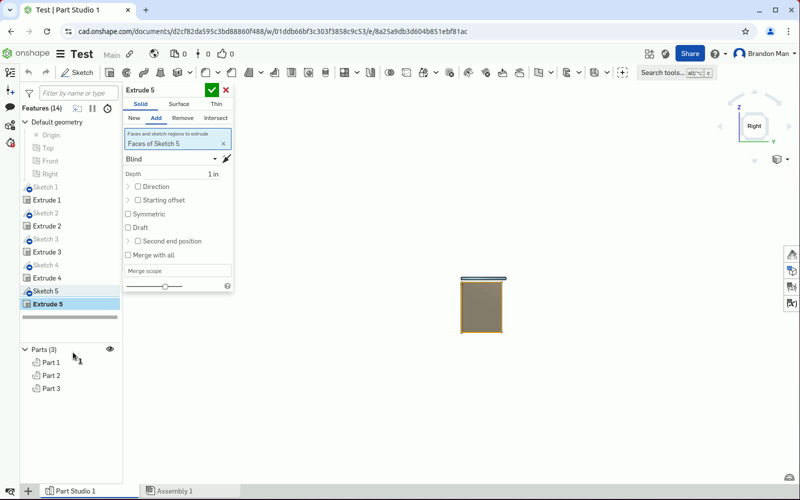
mouse_move(143, 106)
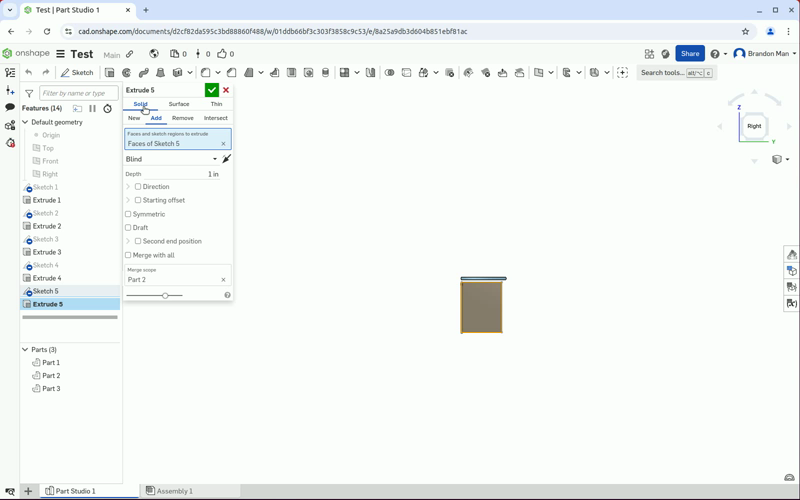
click(143, 106)
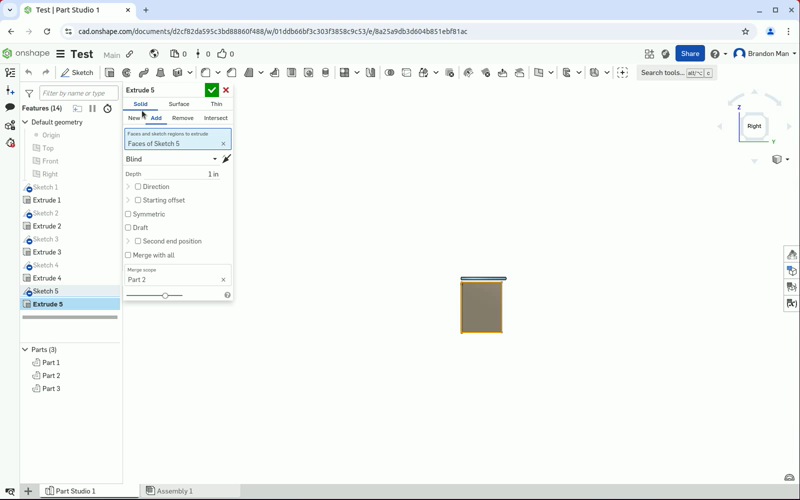
mouse_move(137, 120)
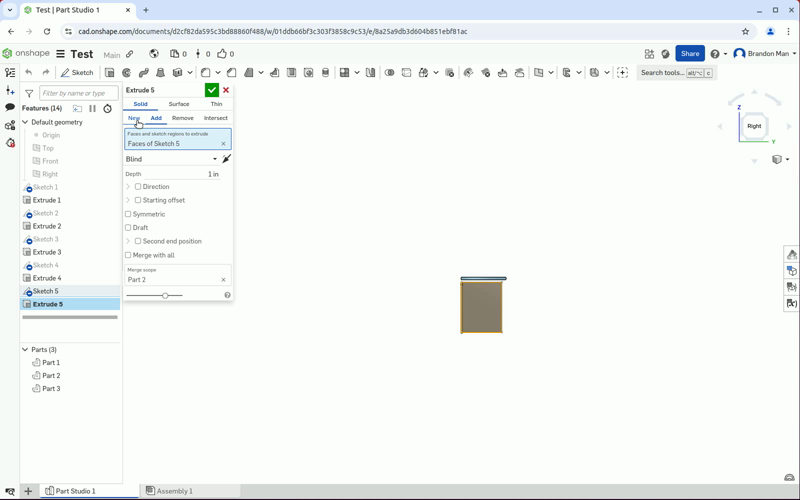
click(137, 120)
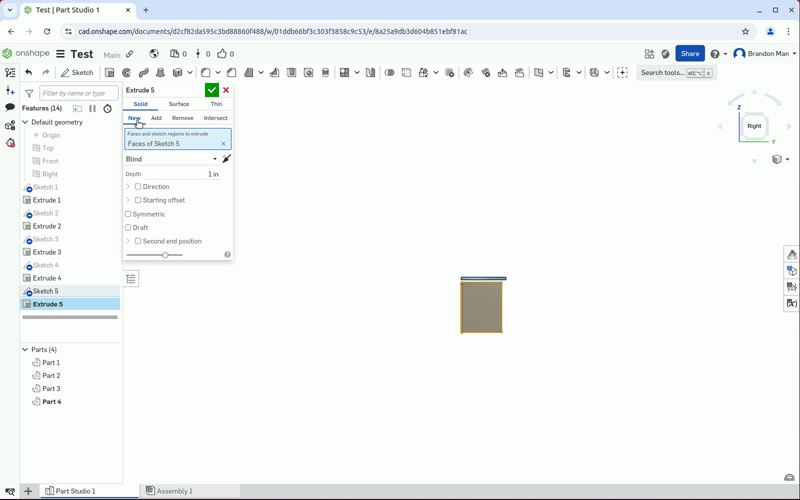
key(tab, 4)
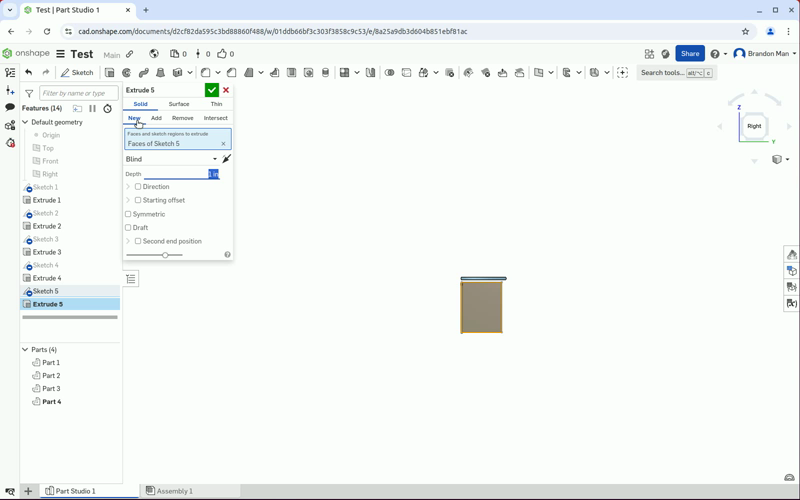
text(0.241)
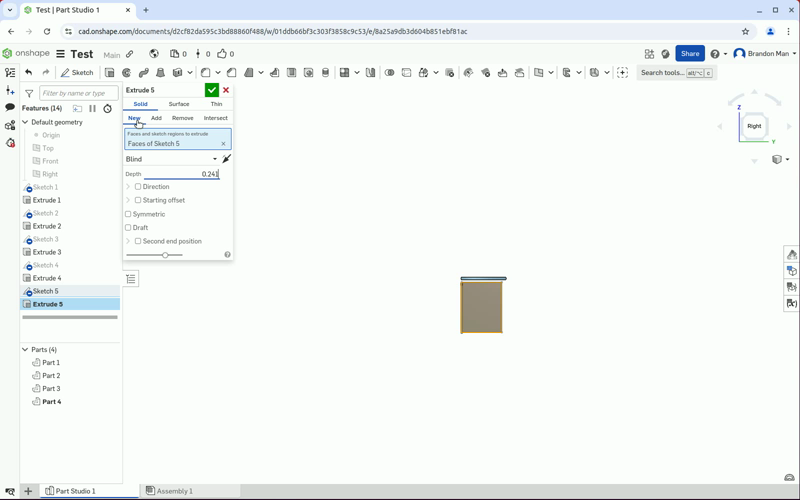
key(enter)
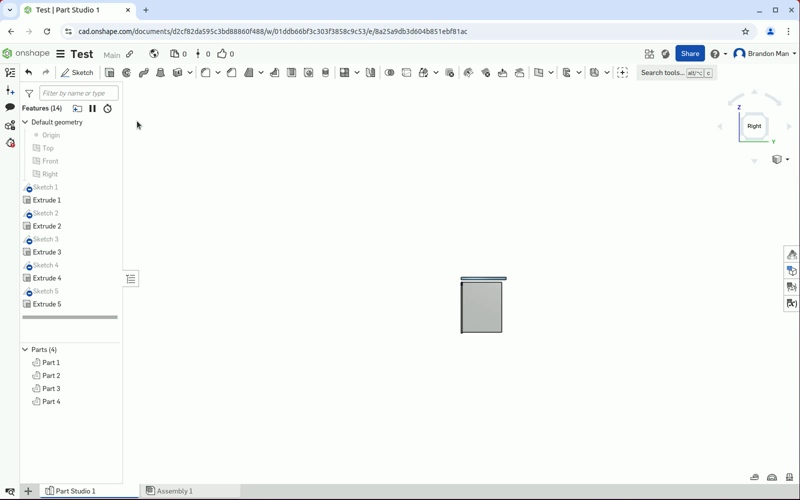
key(shift+h)
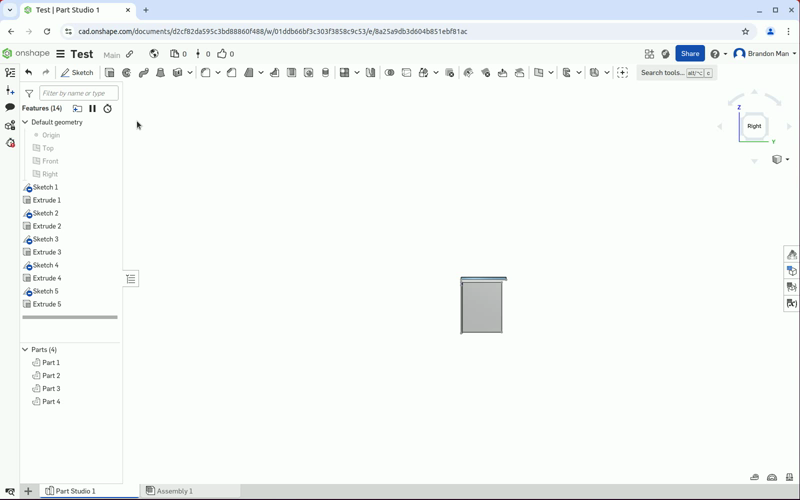
key(shift+h)
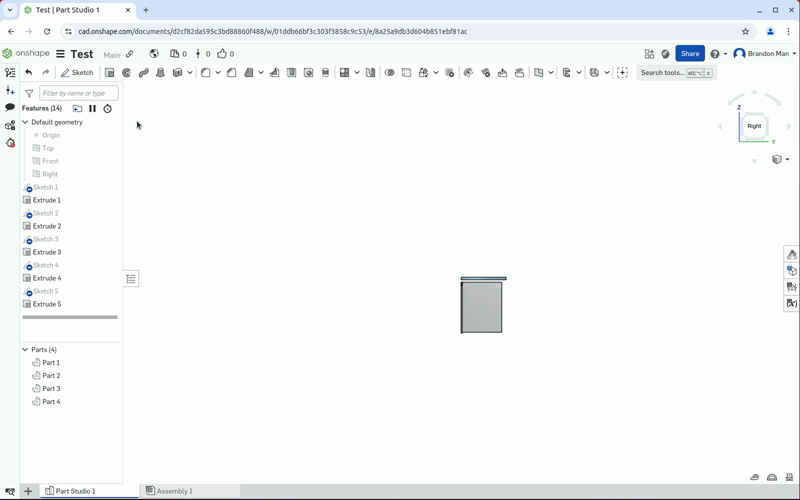
mouse_move(73, 189)
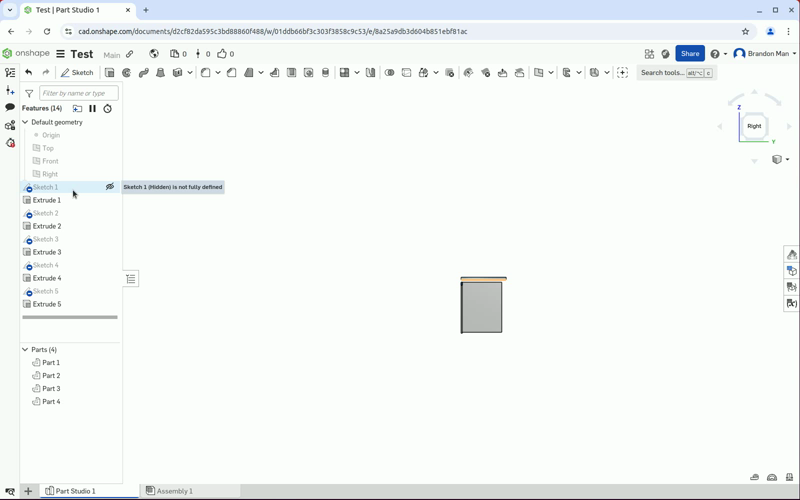
click(73, 189)
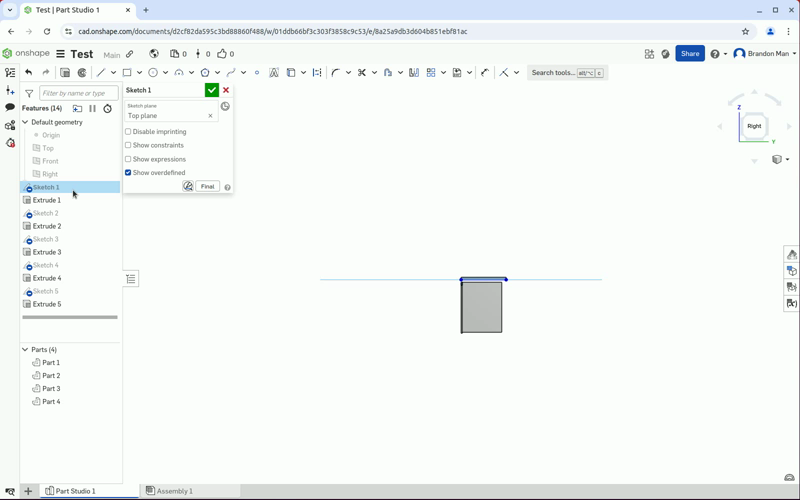
mouse_move(229, 92)
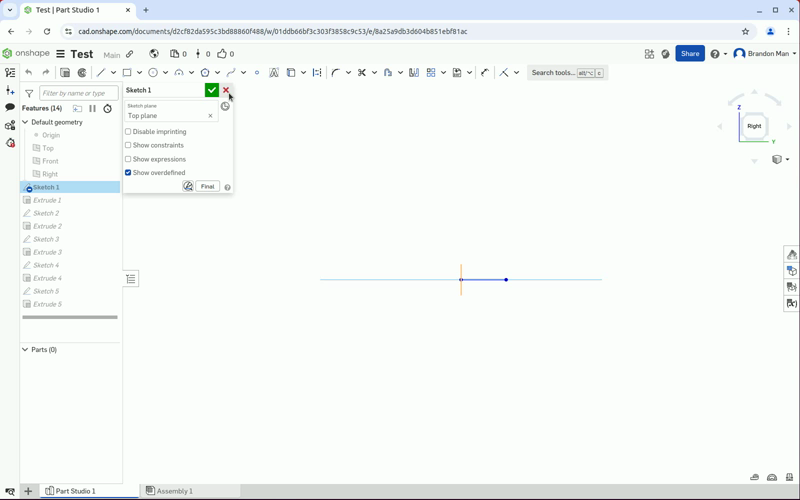
click(229, 92)
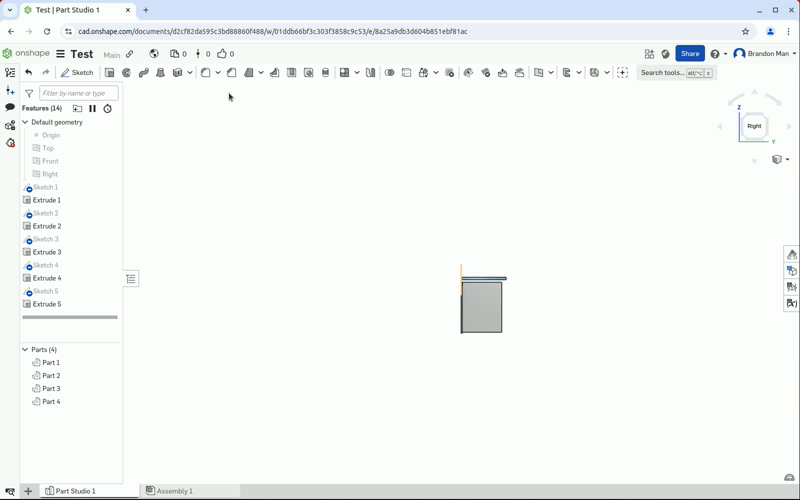
mouse_move(73, 352)
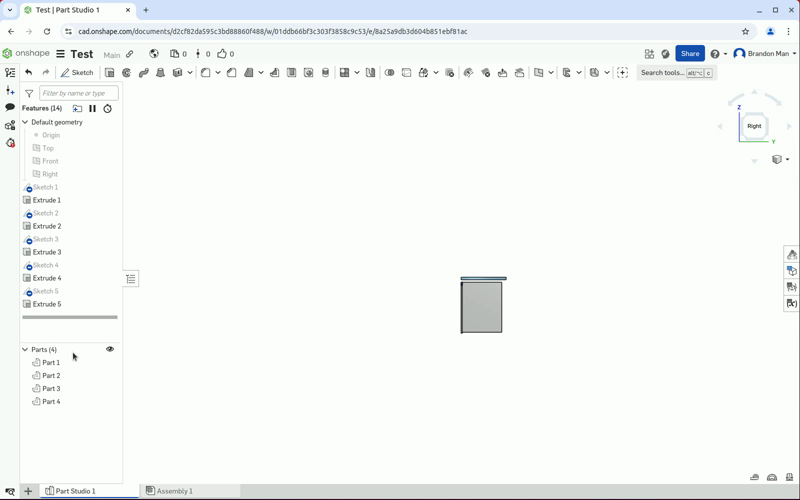
key(y)
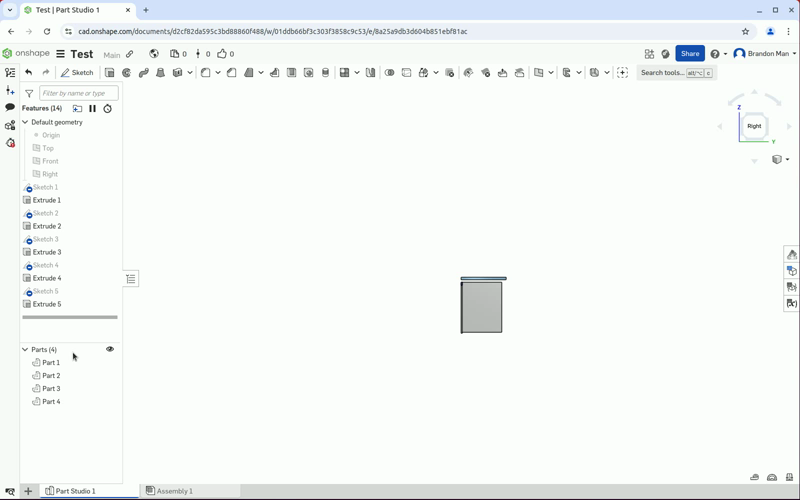
key(shift+p)
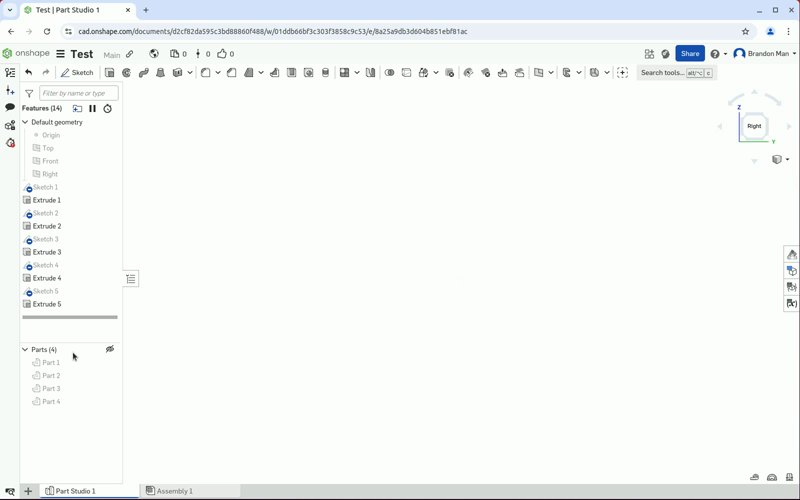
key(space)
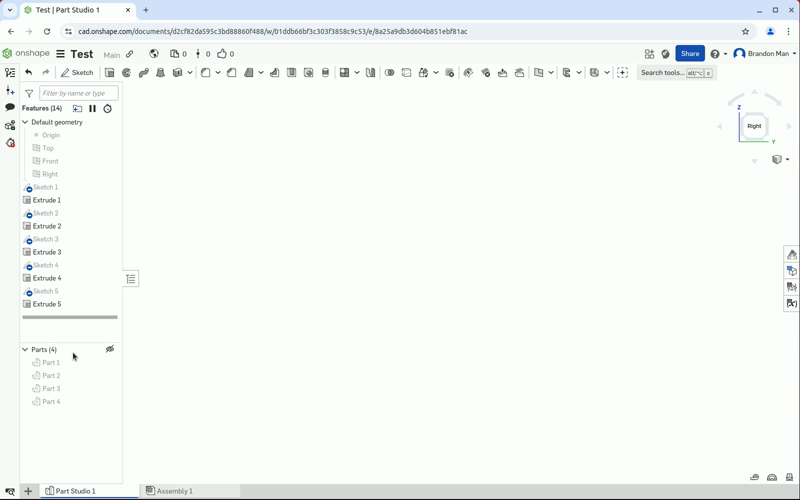
key_down(shift)
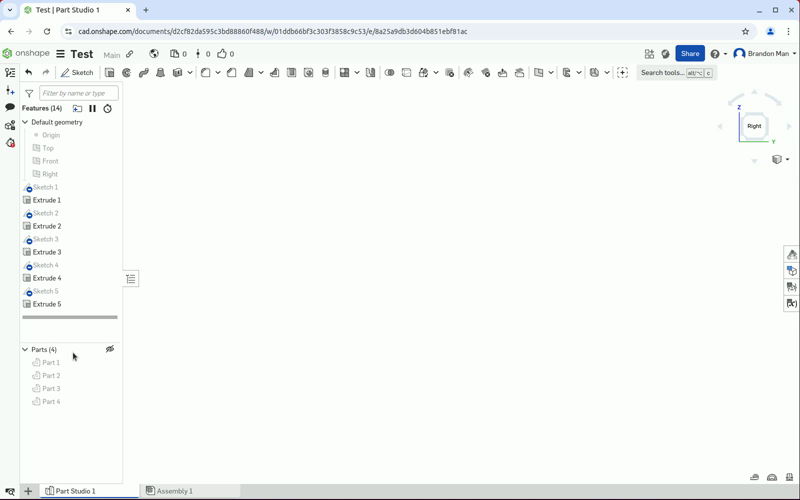
key(right)
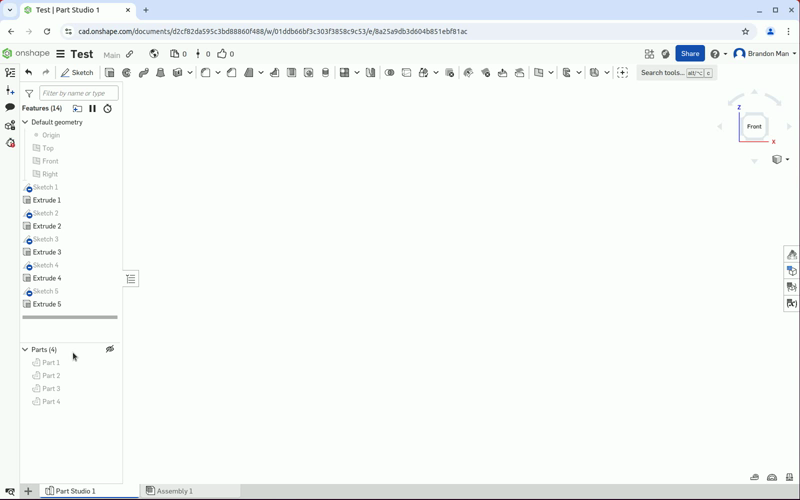
key_up(shift)
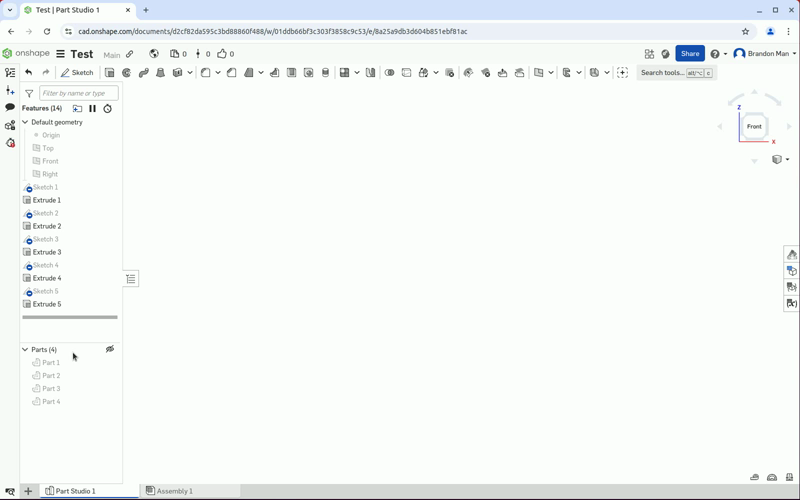
key(space)
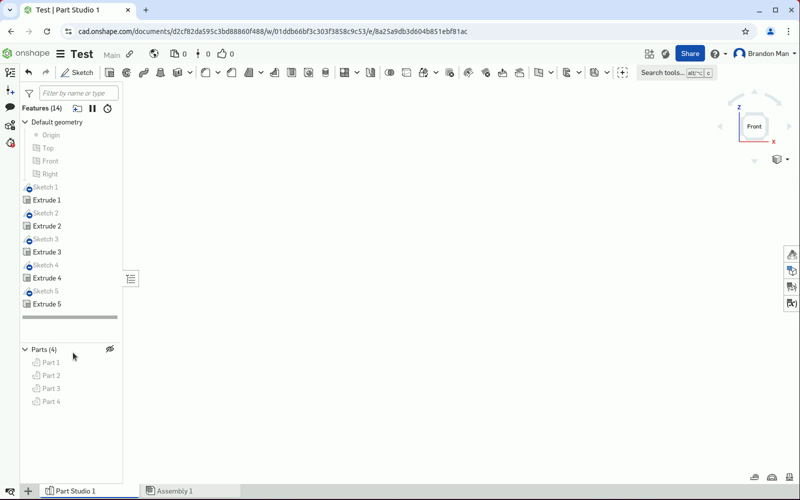
key_down(shift)
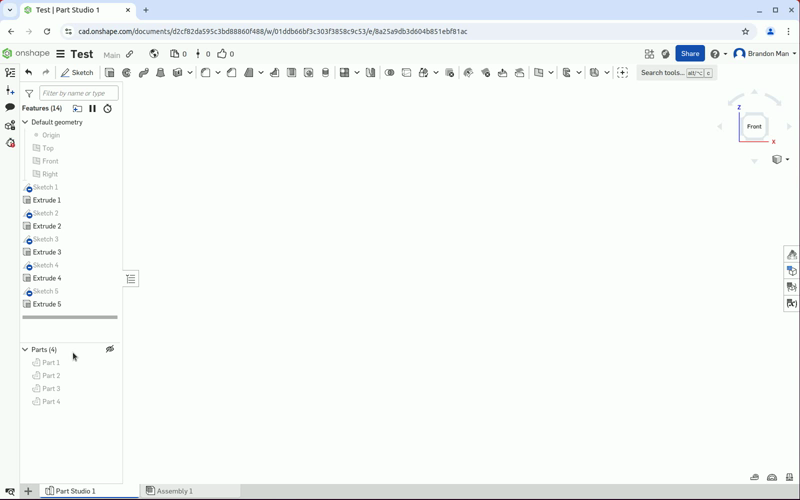
key(down)
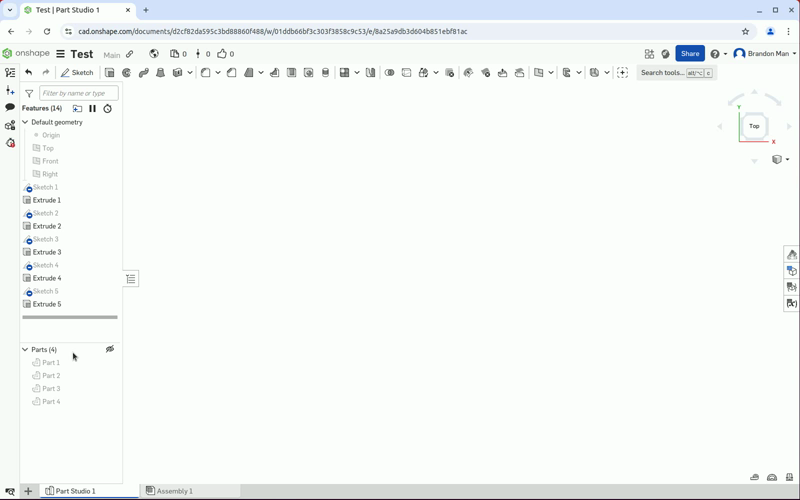
key_up(shift)
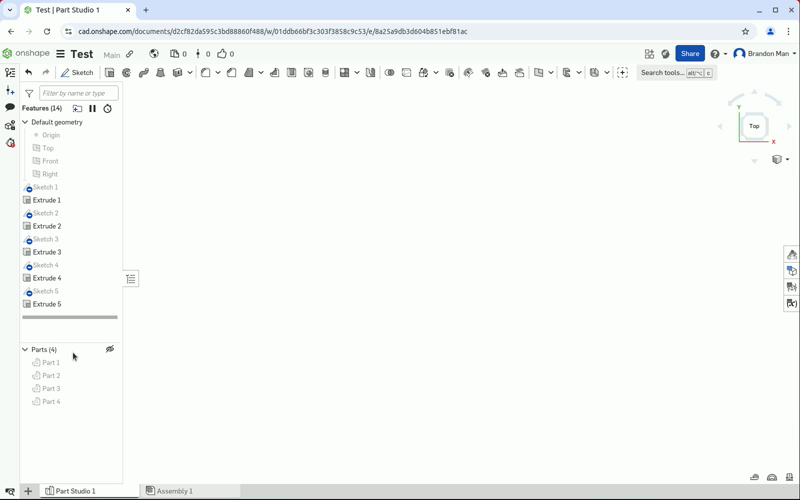
mouse_move(73, 352)
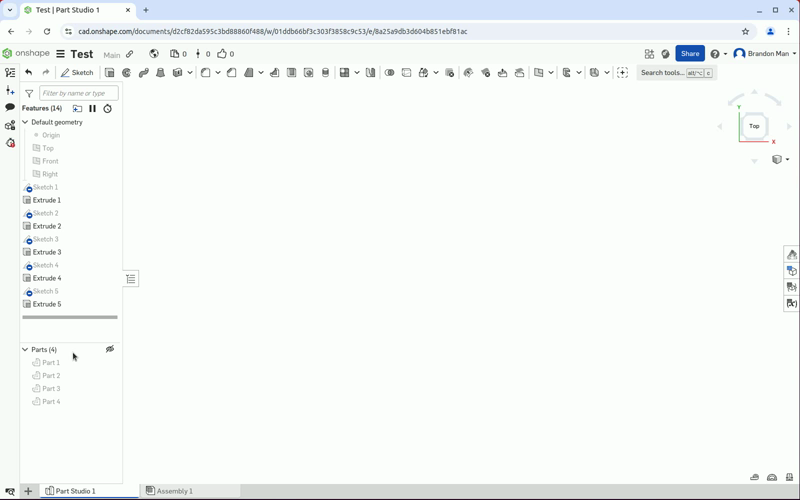
key(shift+y)
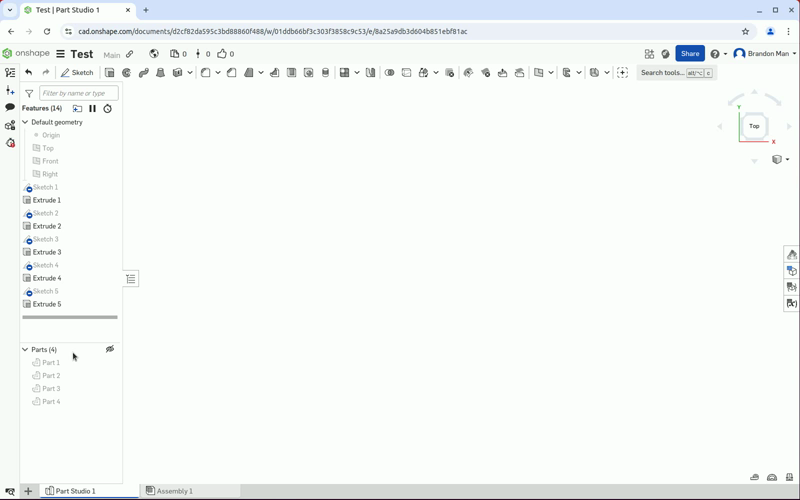
key(shift+s)
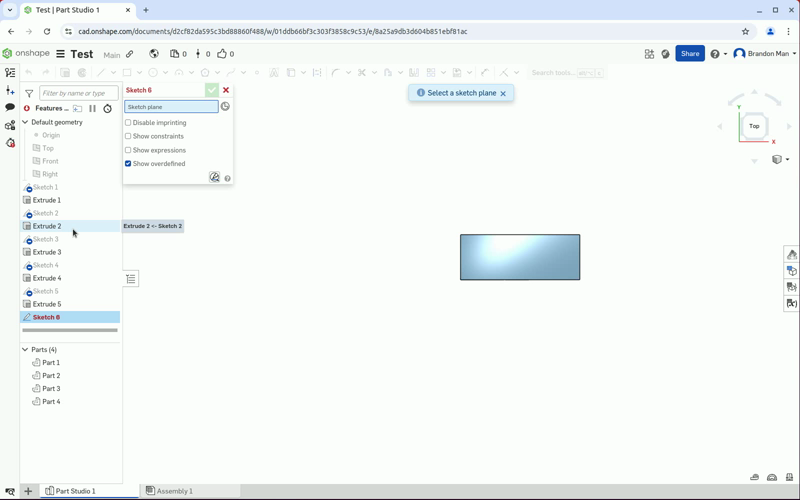
scroll(3)
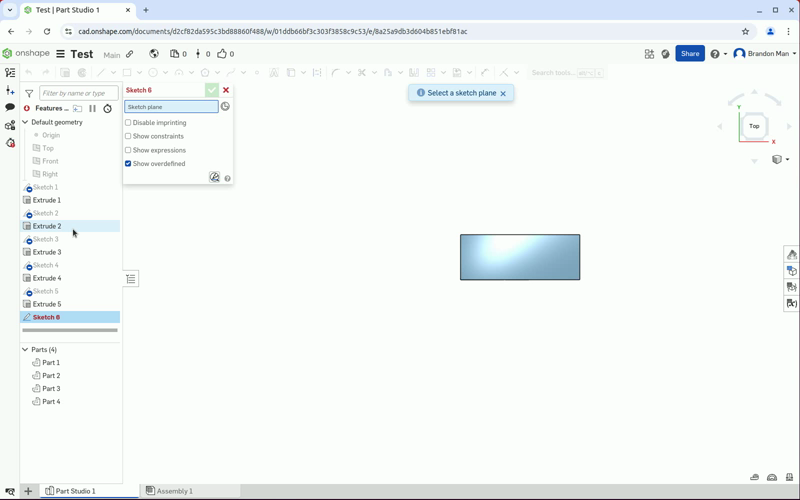
mouse_move(73, 150)
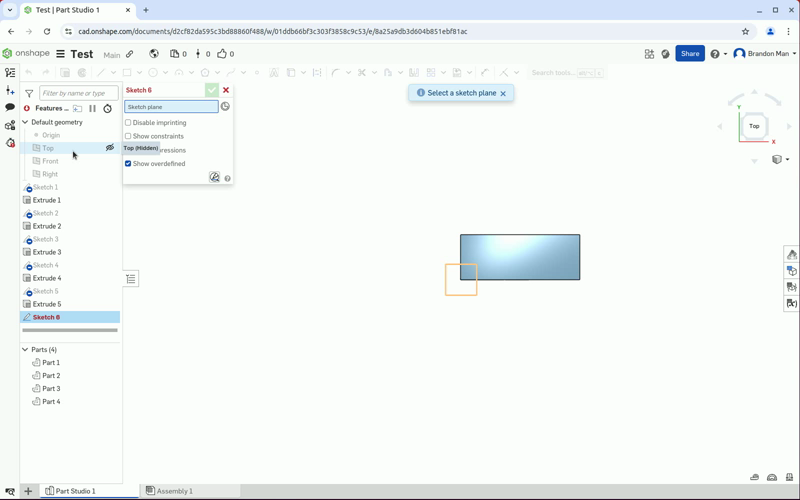
click(73, 150)
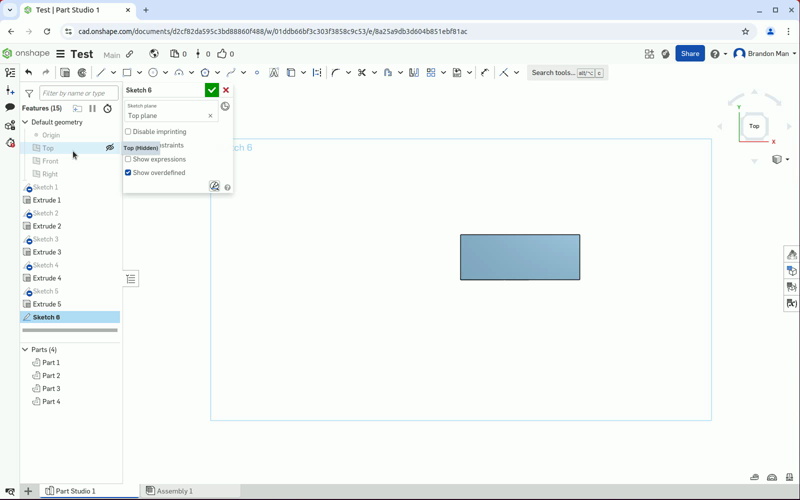
mouse_move(73, 352)
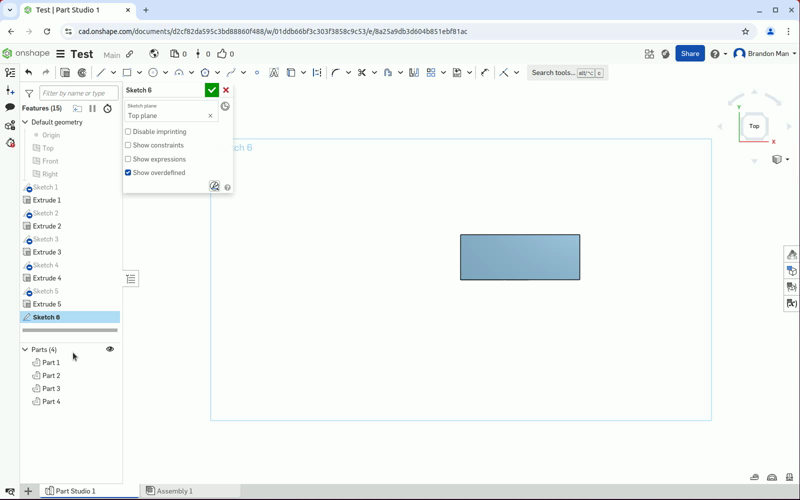
key(y)
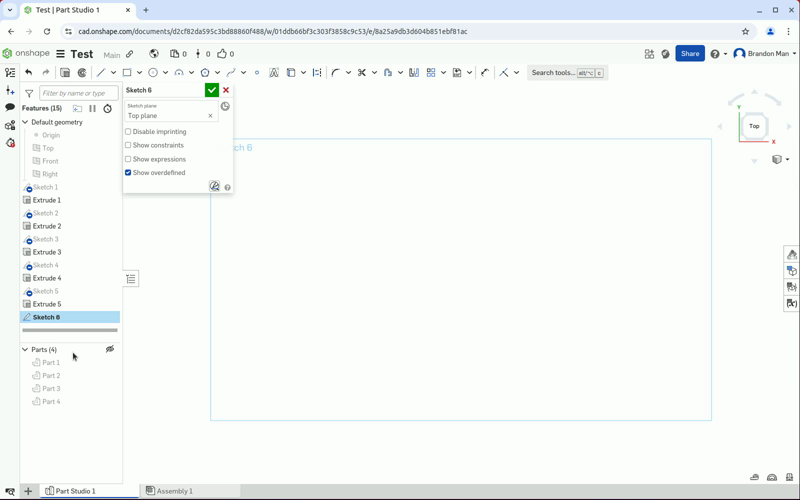
key(l)
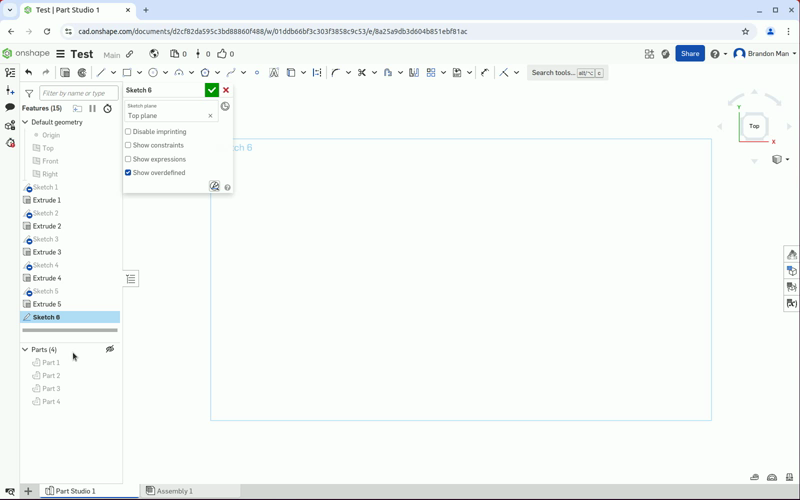
key_down(shift)
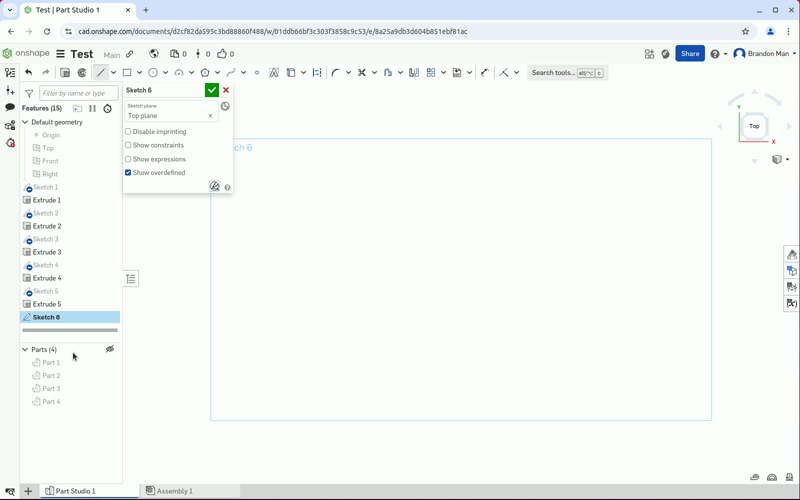
mouse_move(399, 300)
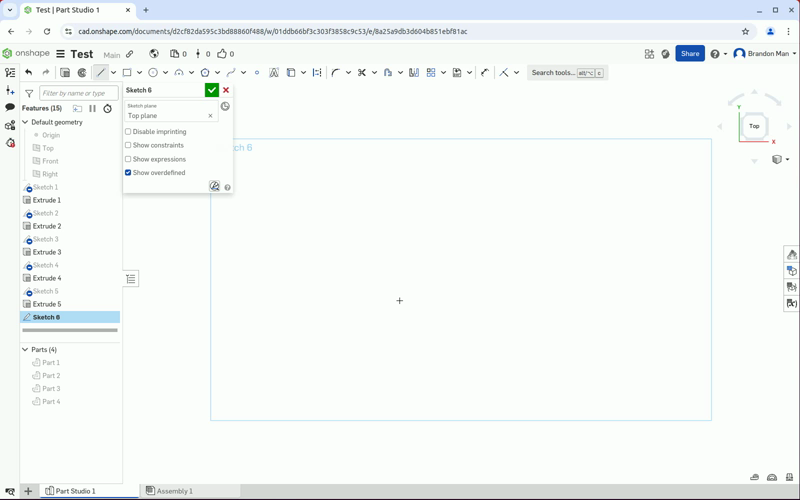
click(399, 300)
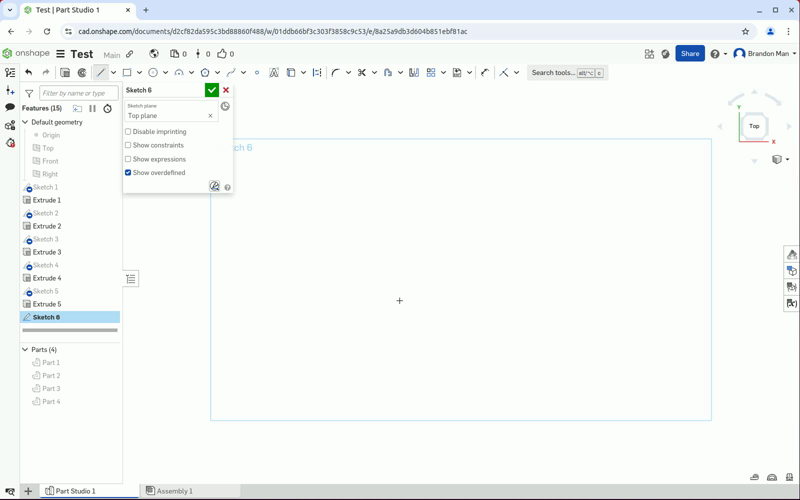
key_up(shift)
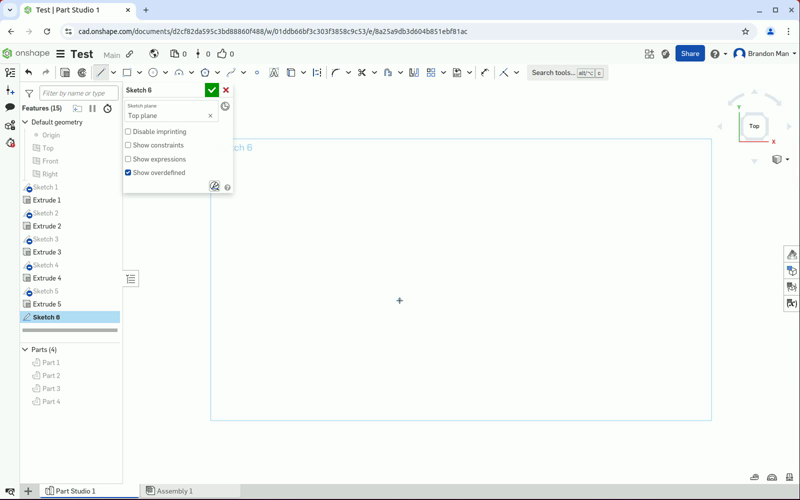
key_down(shift)
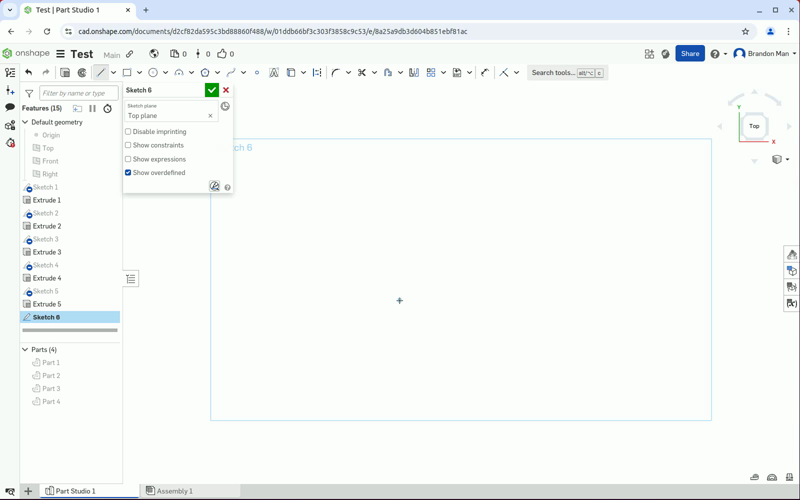
mouse_move(512, 300)
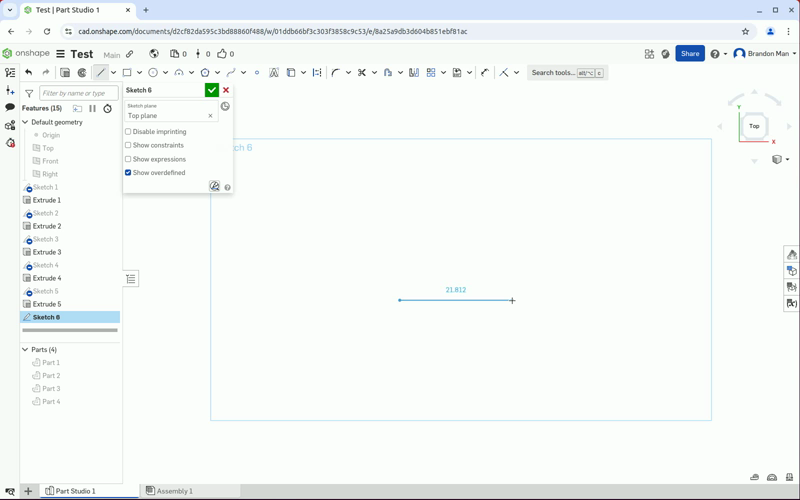
click(512, 300)
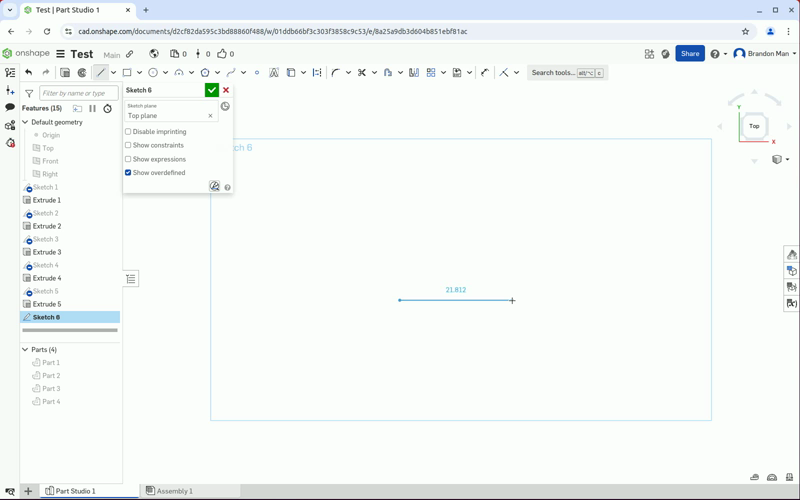
key_up(shift)
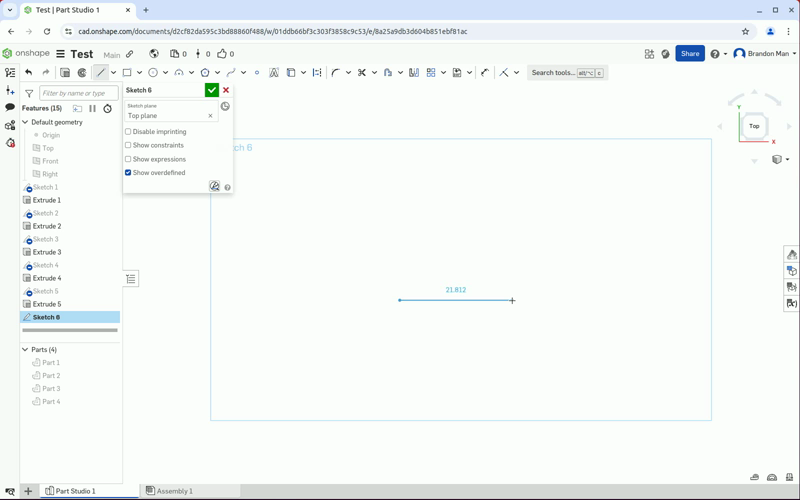
key_down(shift)
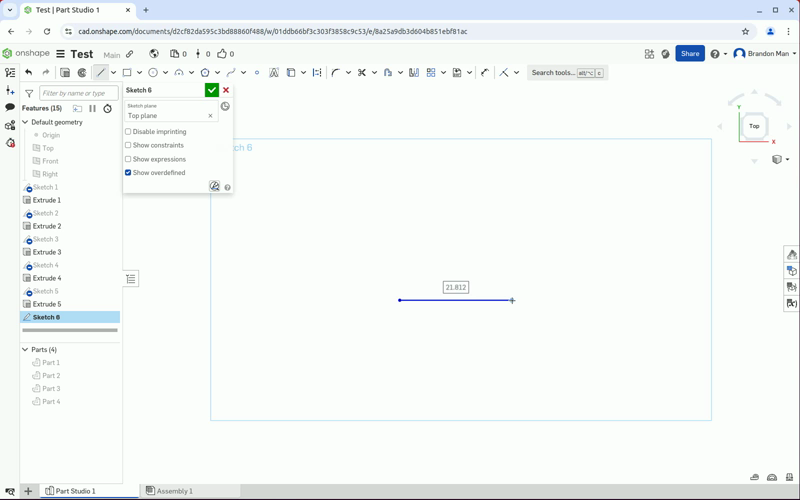
mouse_move(542, 300)
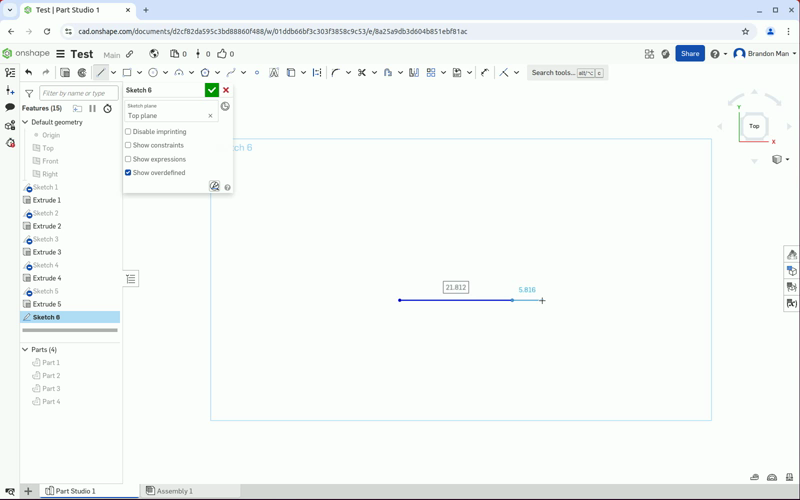
mouse_move(512, 261)
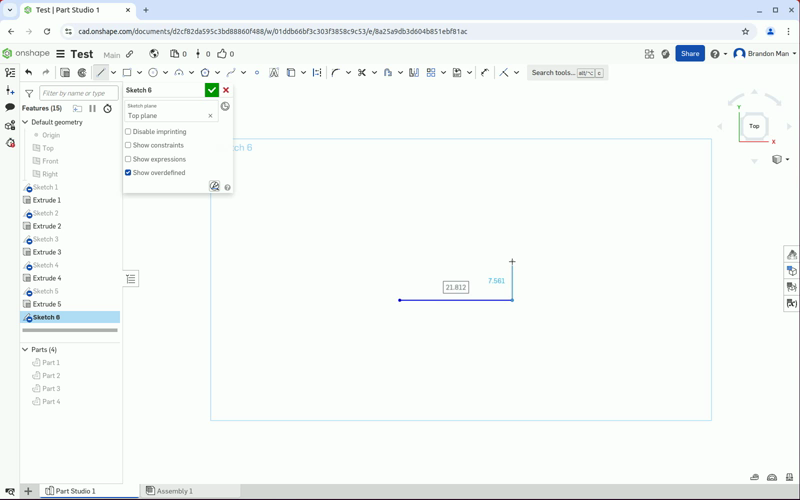
click(512, 261)
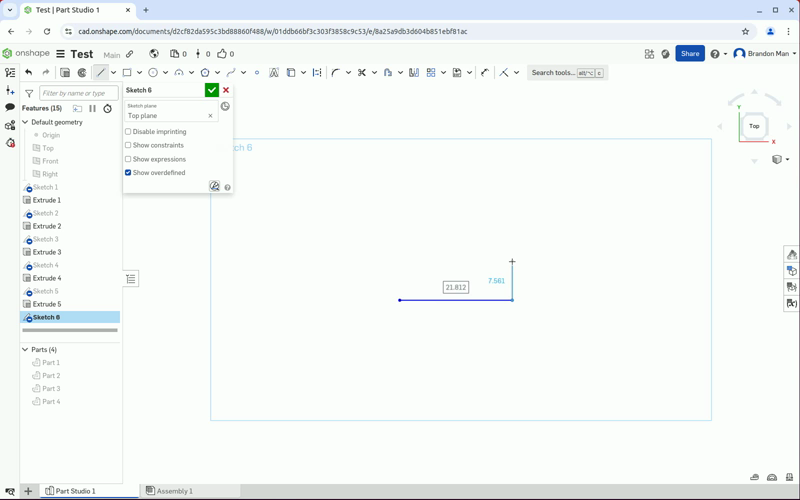
key_up(shift)
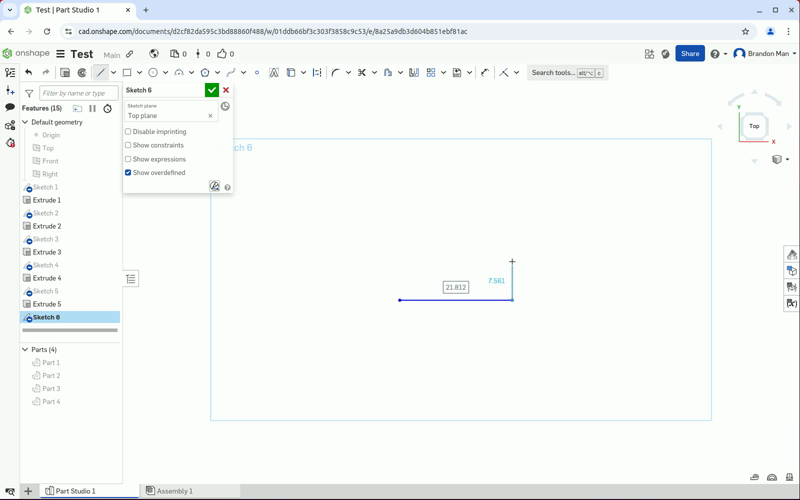
key_down(shift)
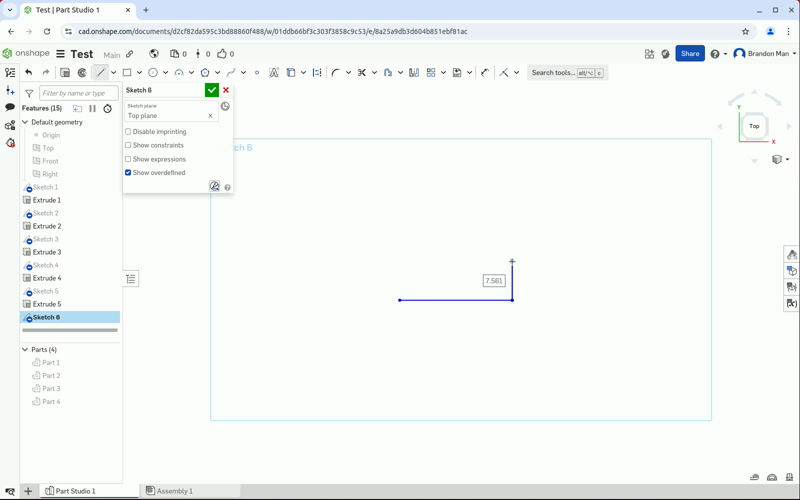
mouse_move(399, 261)
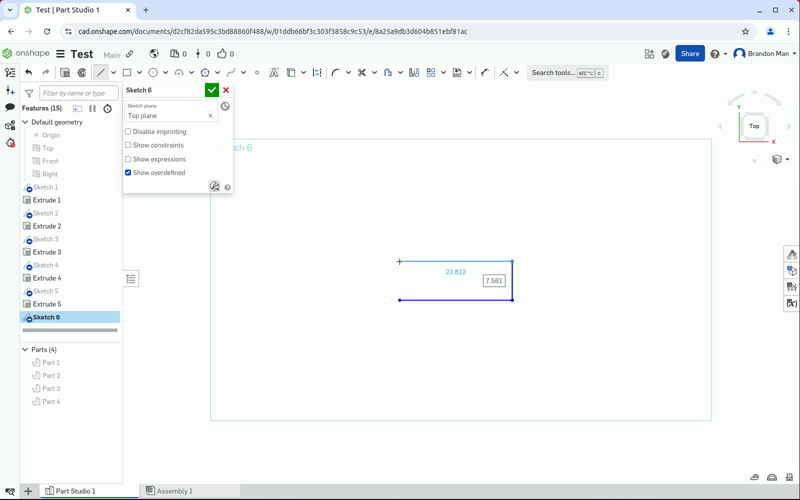
click(399, 261)
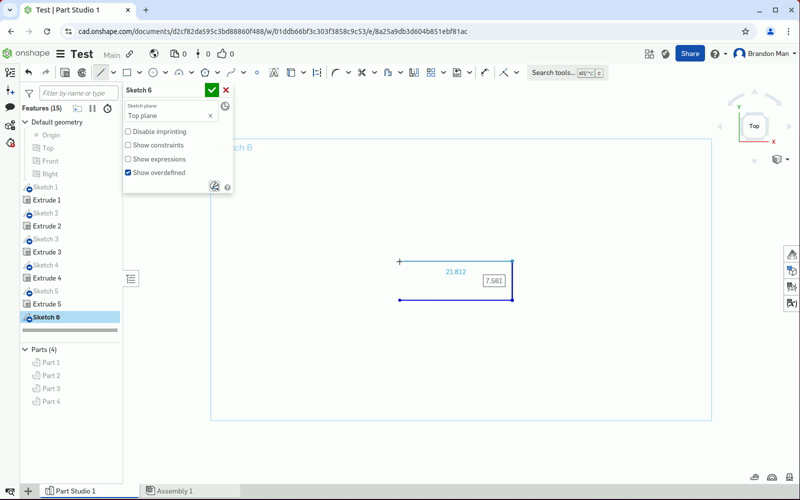
key_up(shift)
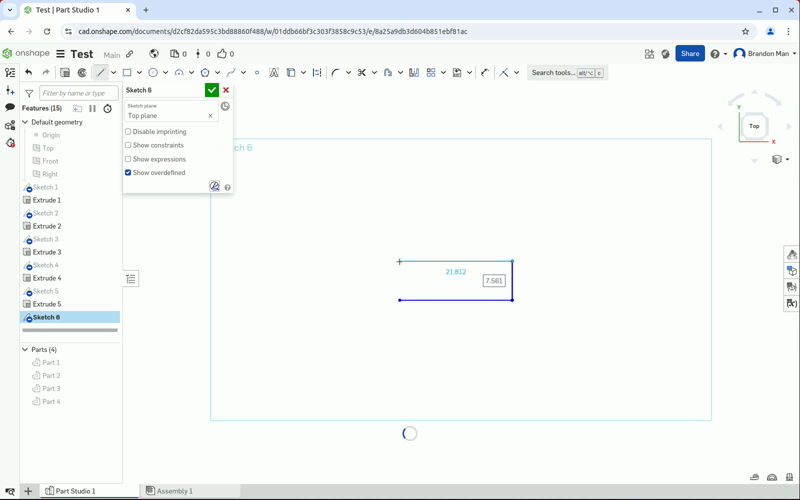
mouse_move(429, 261)
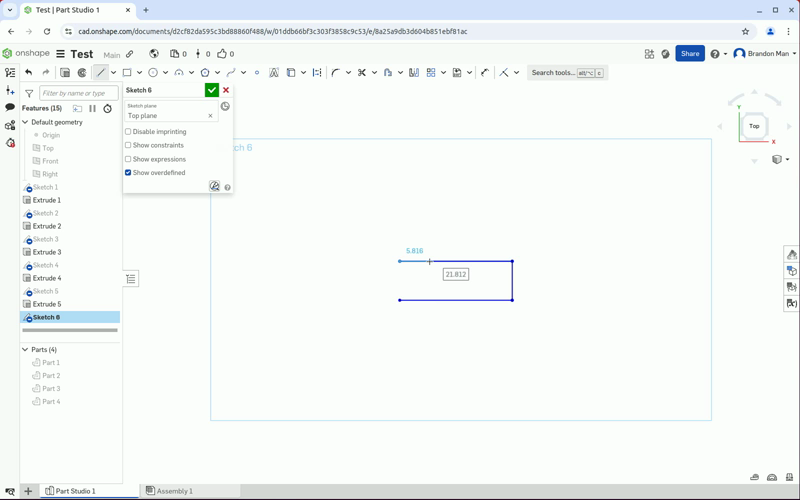
key_down(shift)
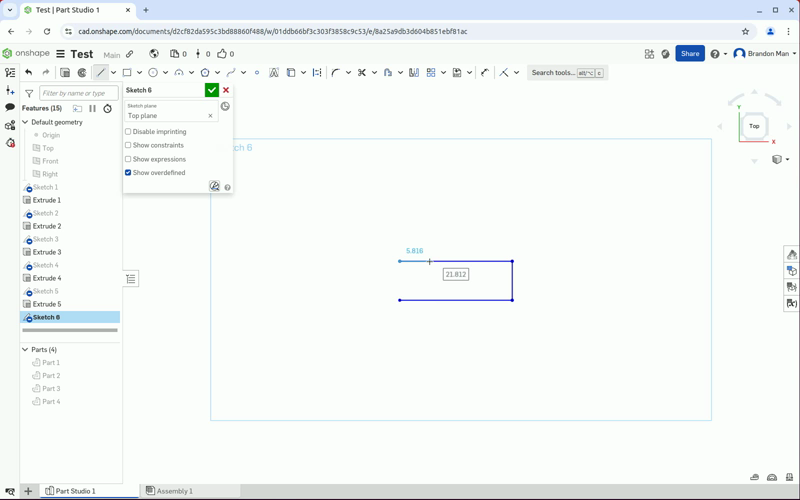
mouse_move(399, 300)
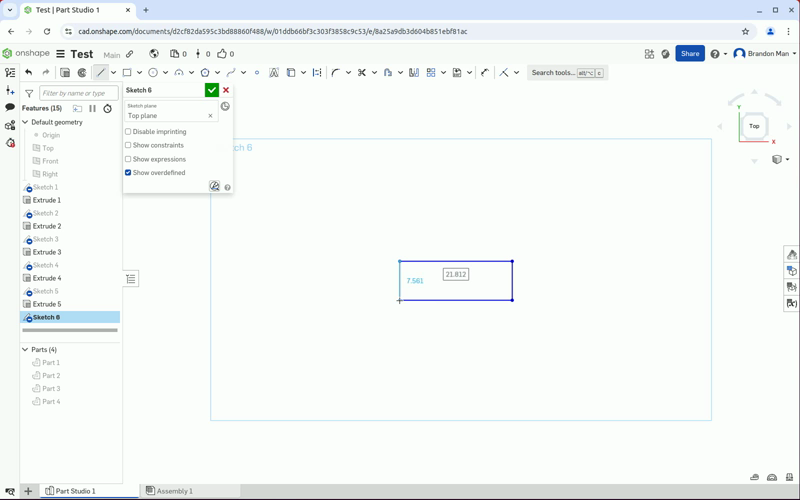
key_up(shift)
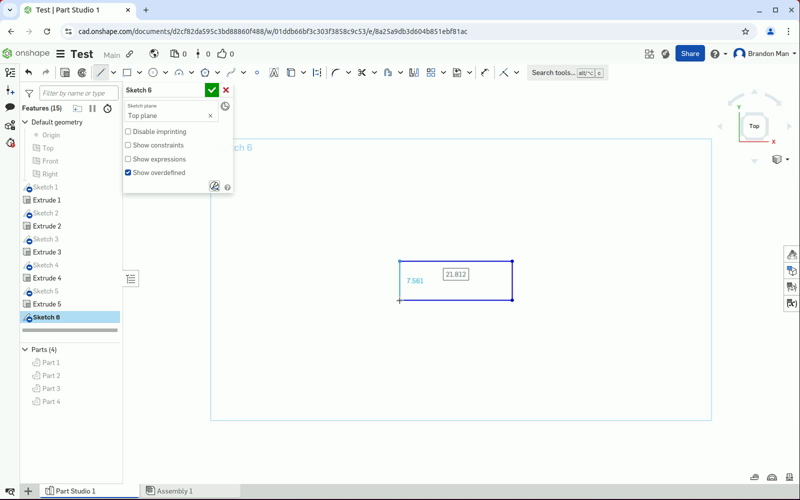
click(399, 300)
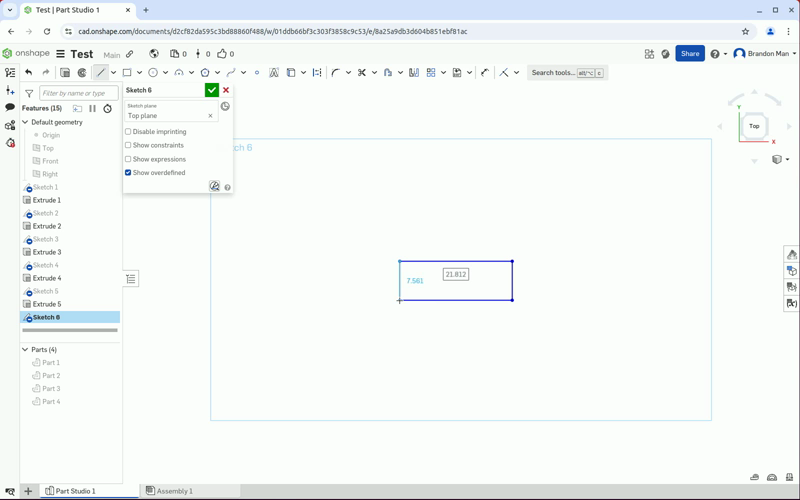
key(esc)
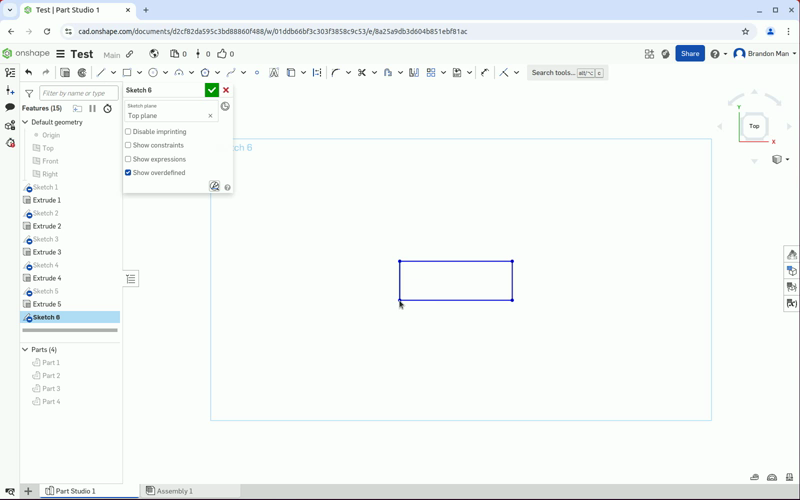
mouse_move(462, 271)
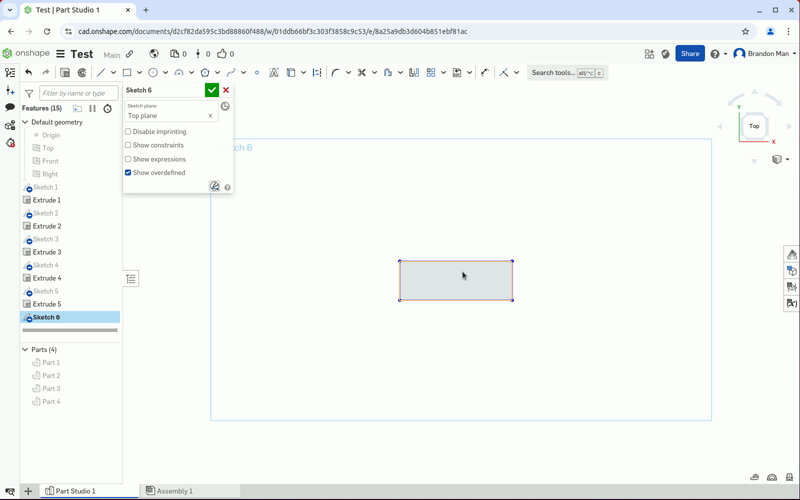
click(462, 271)
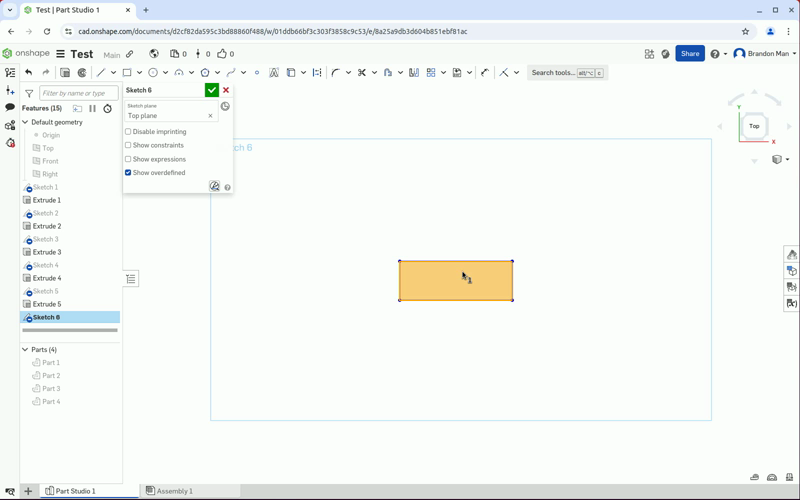
mouse_move(73, 352)
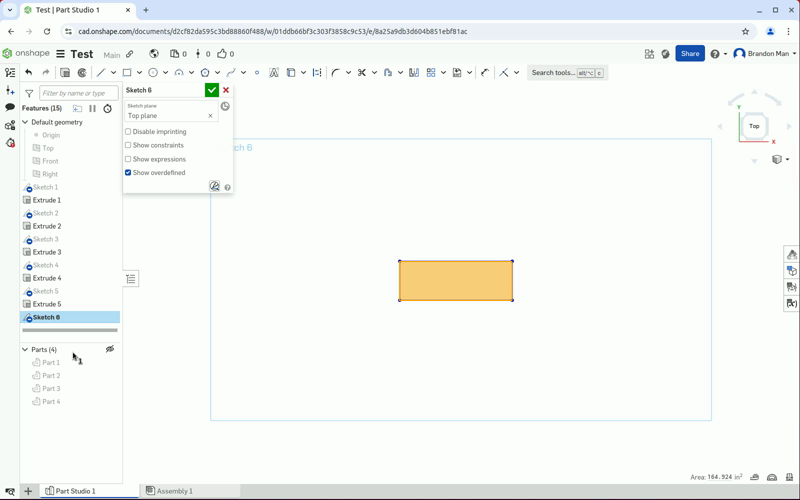
key(shift+y)
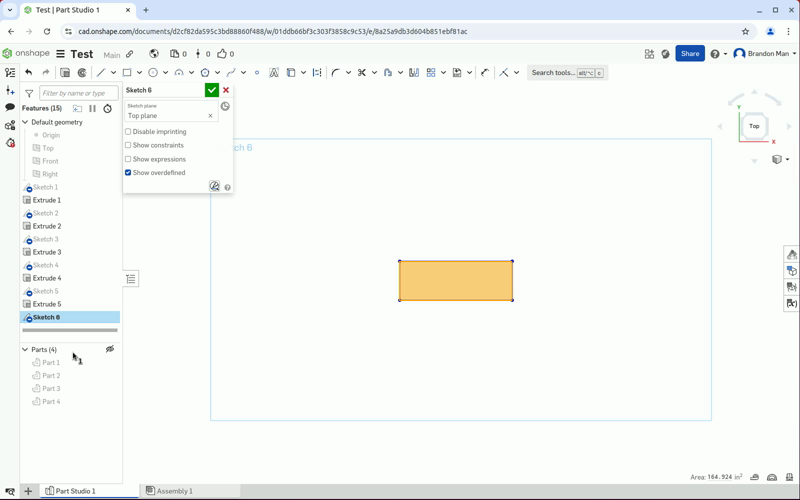
key(shift+e)
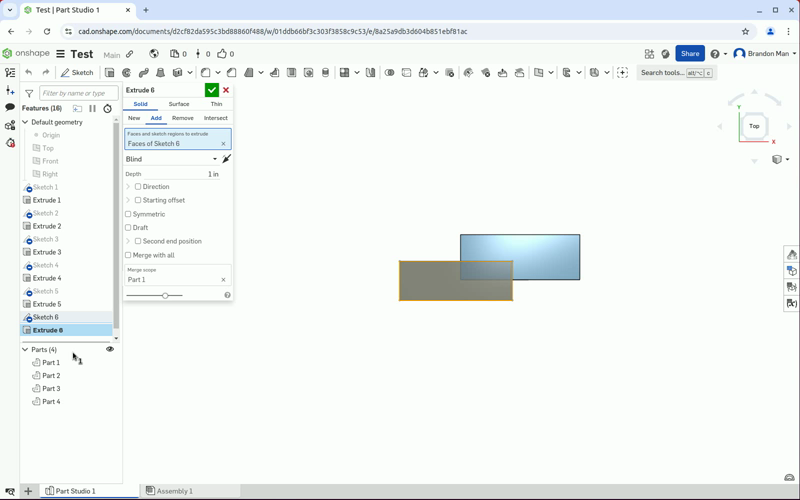
mouse_move(143, 106)
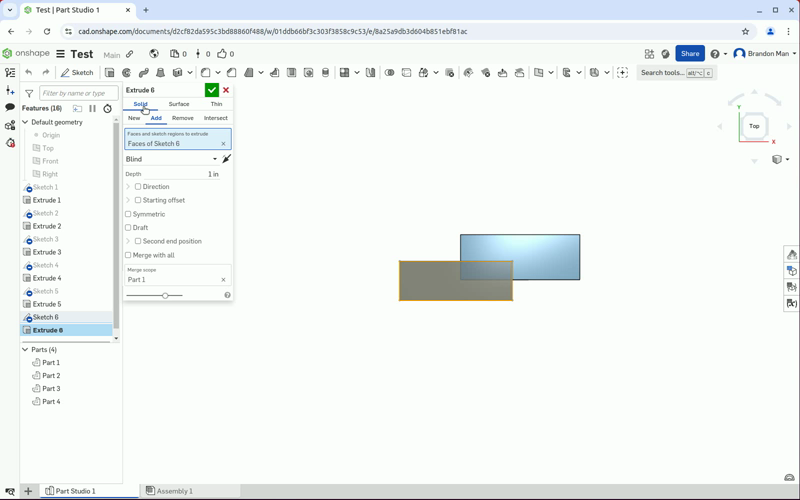
click(143, 106)
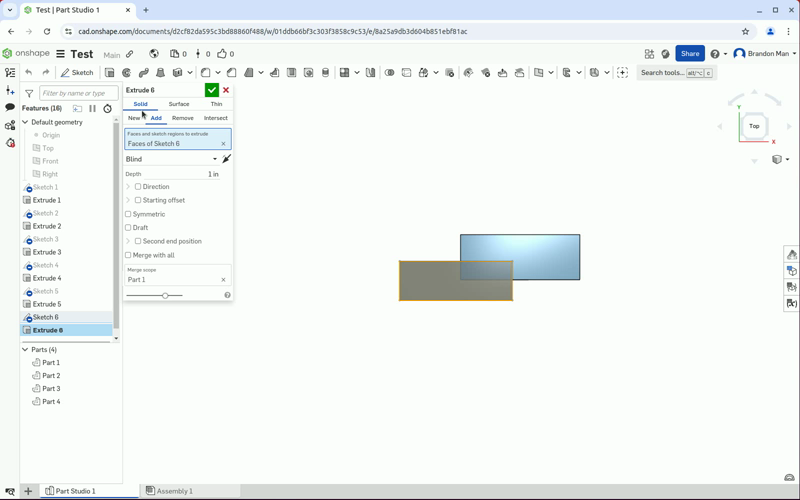
mouse_move(137, 120)
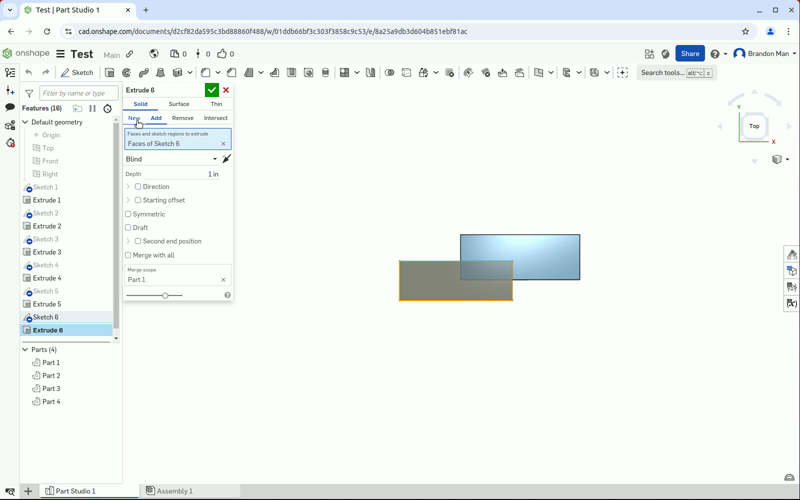
click(137, 120)
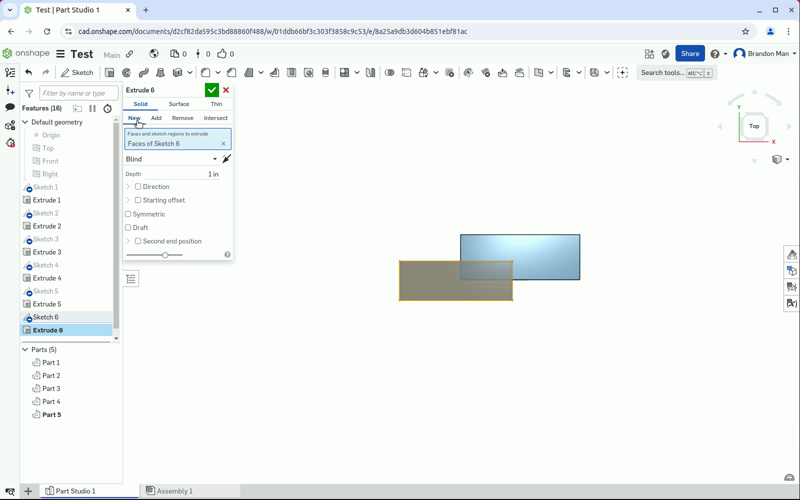
key(tab, 4)
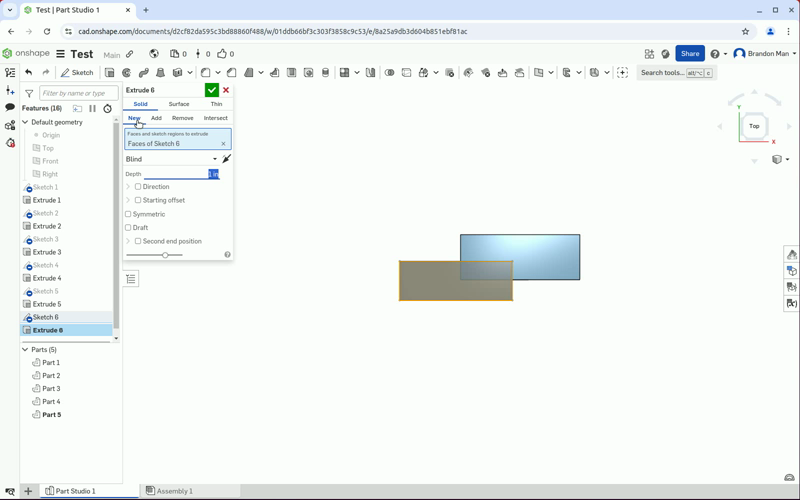
text(0.241)
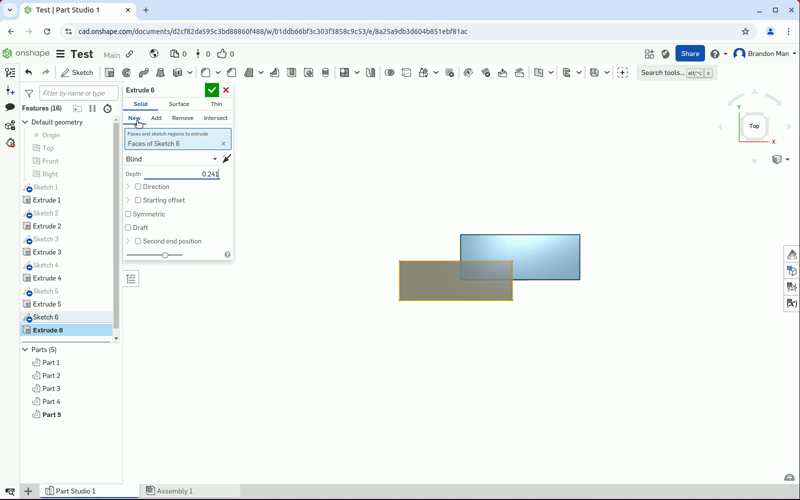
key(enter)
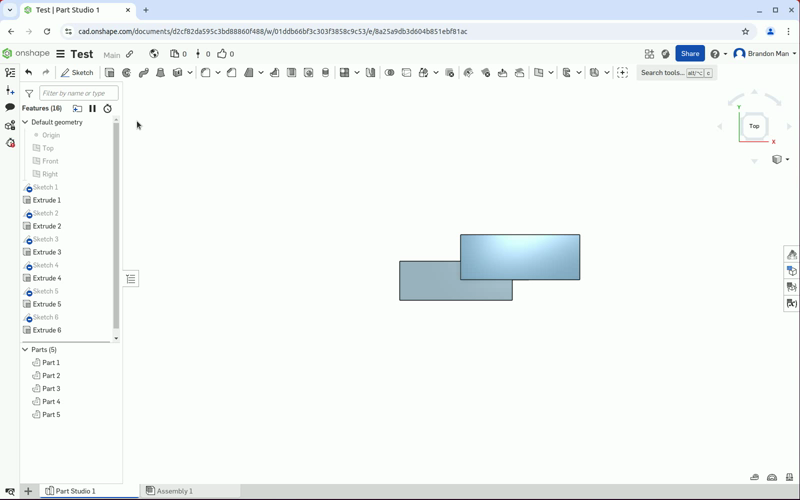
key(shift+h)
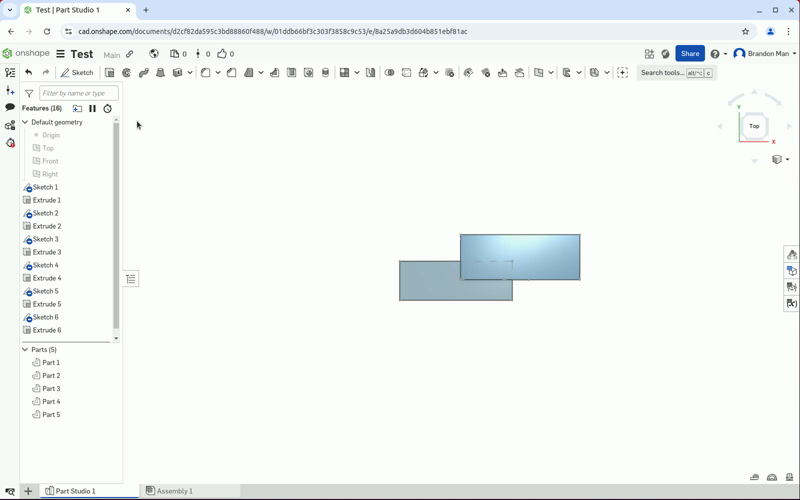
key(shift+h)
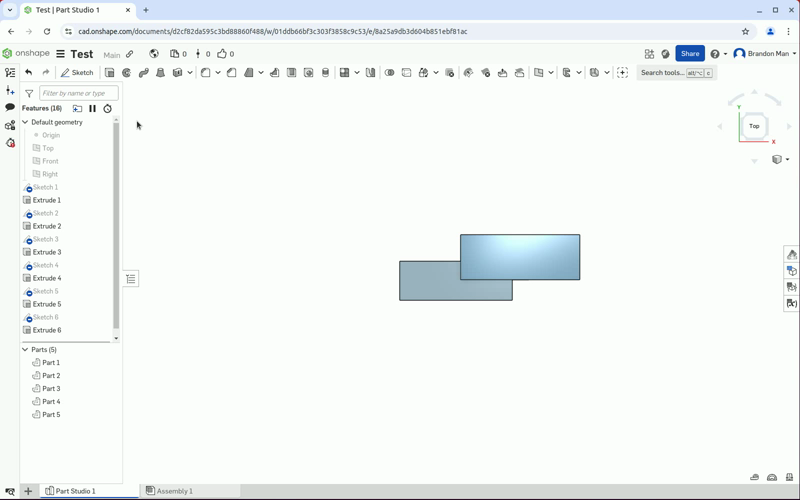
mouse_move(69, 189)
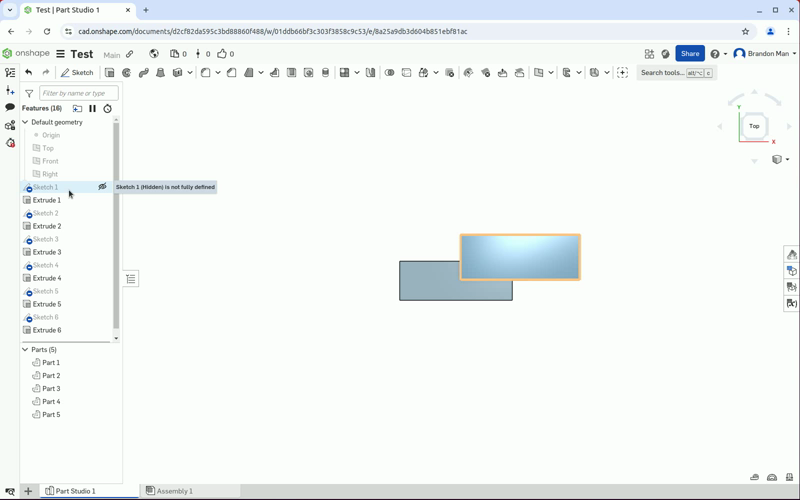
click(69, 189)
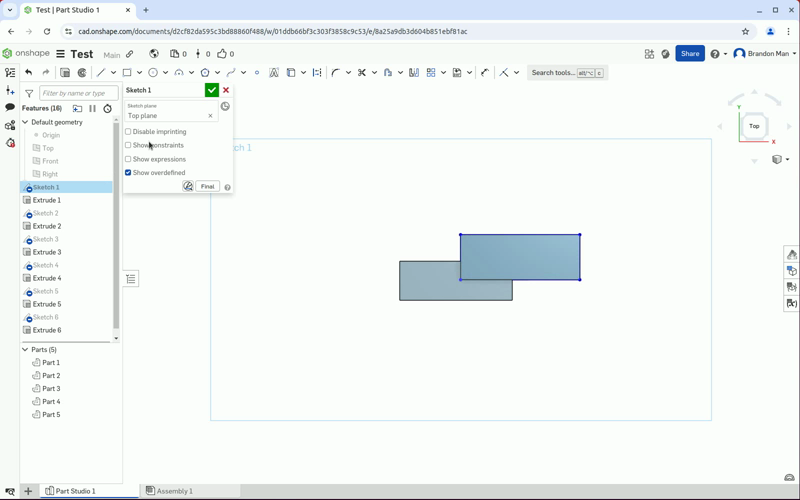
mouse_move(229, 92)
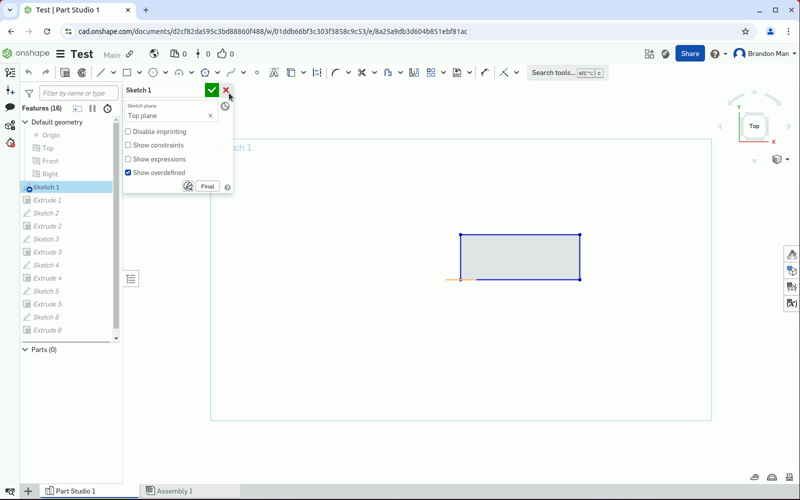
click(229, 92)
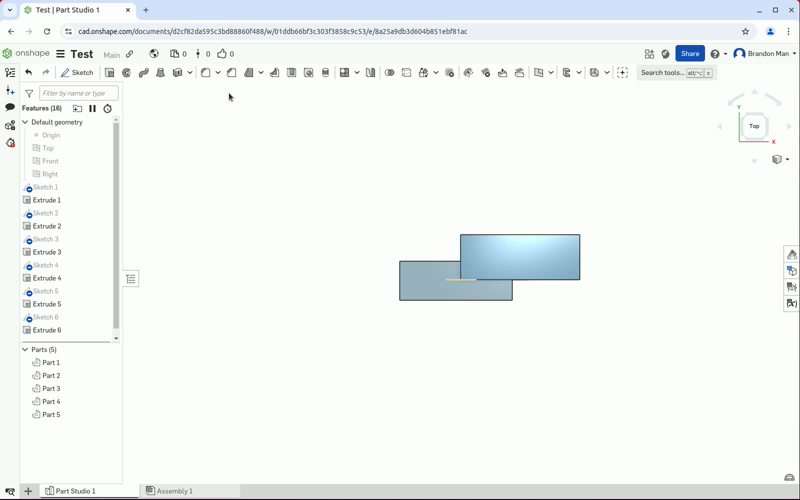
mouse_move(73, 352)
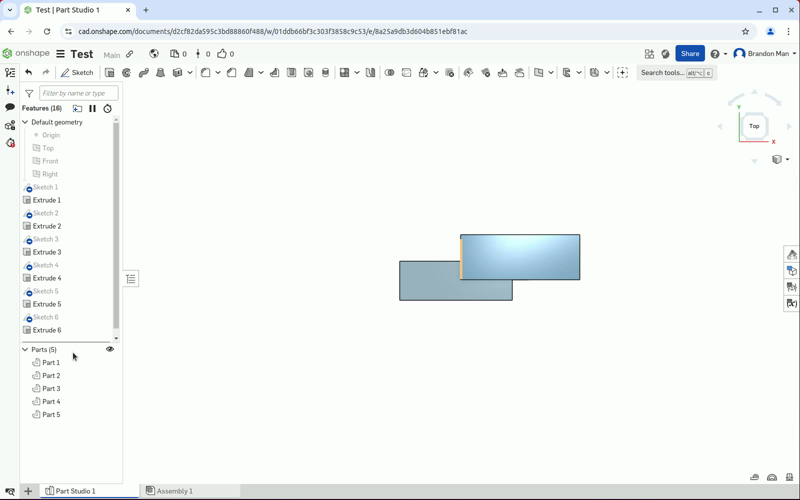
key(y)
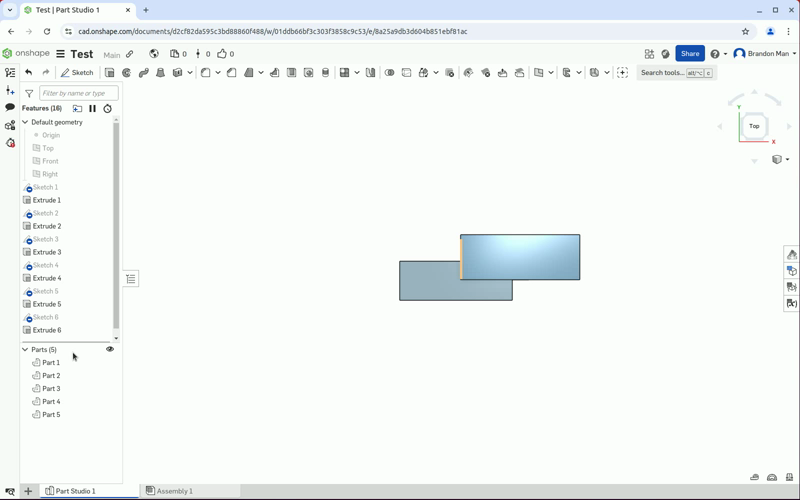
key(shift+p)
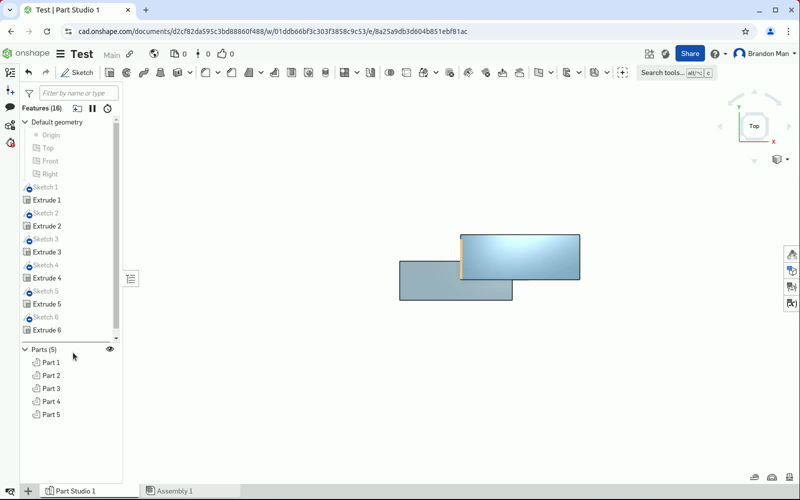
key(space)
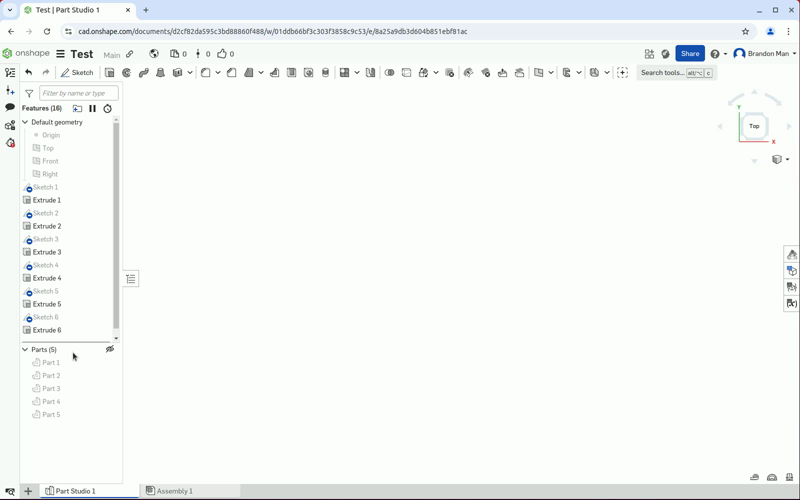
key_down(shift)
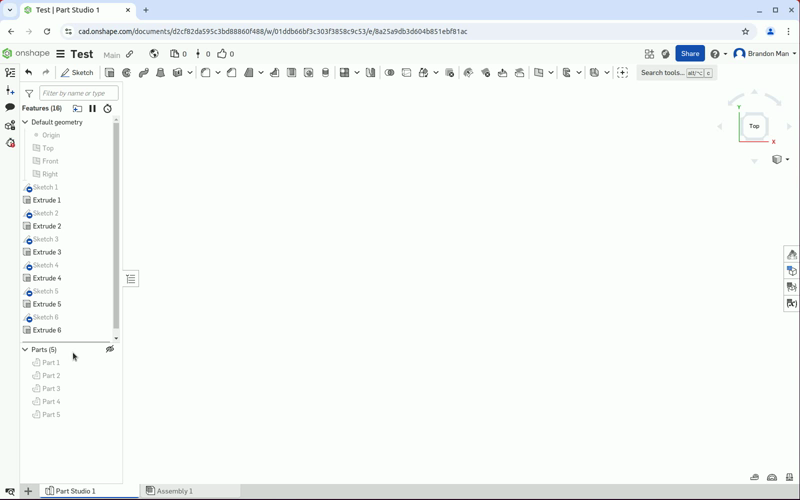
key(up)
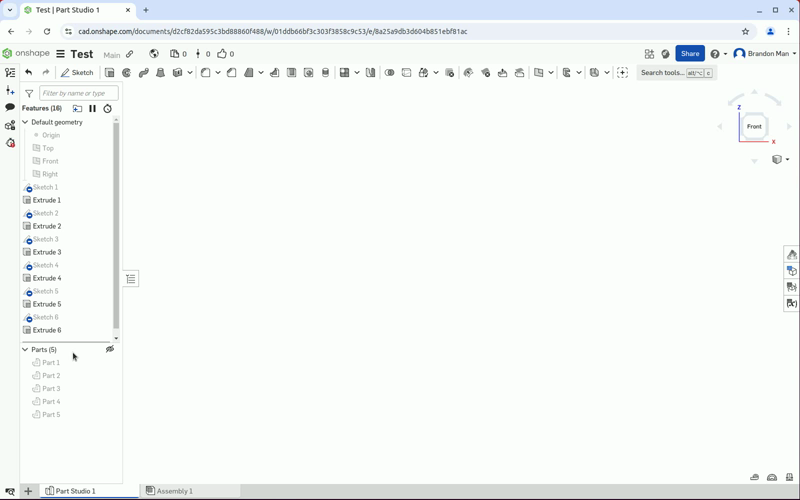
key_up(shift)
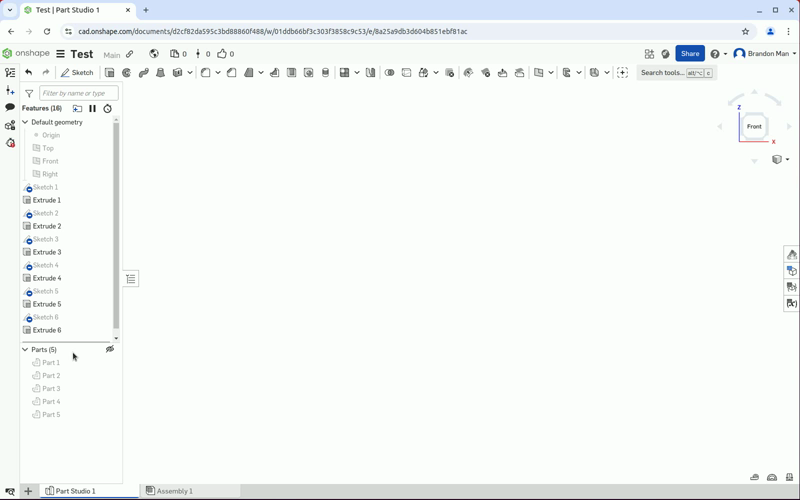
mouse_move(73, 352)
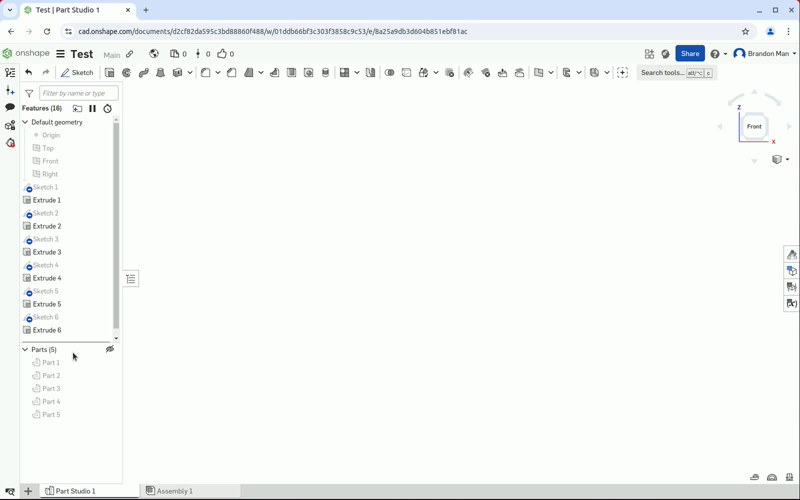
key(shift+y)
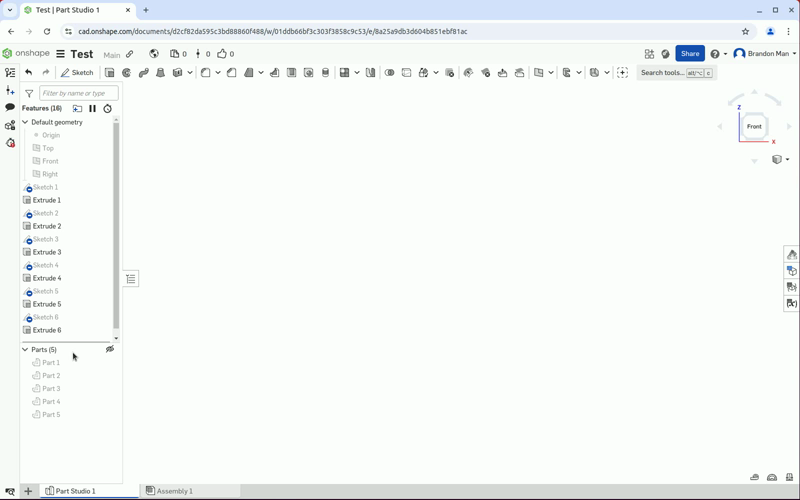
key(shift+s)
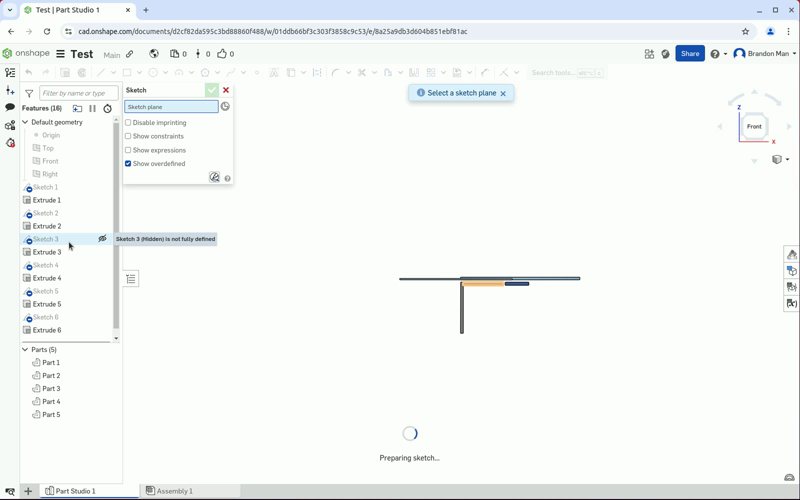
scroll(3)
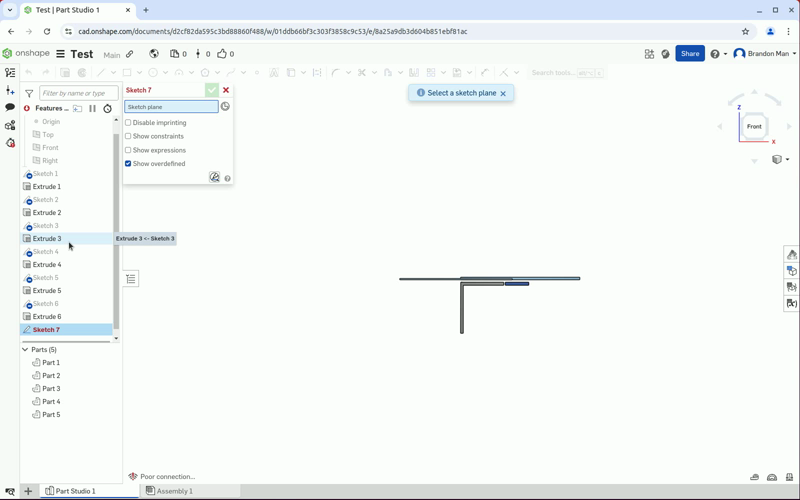
mouse_move(69, 150)
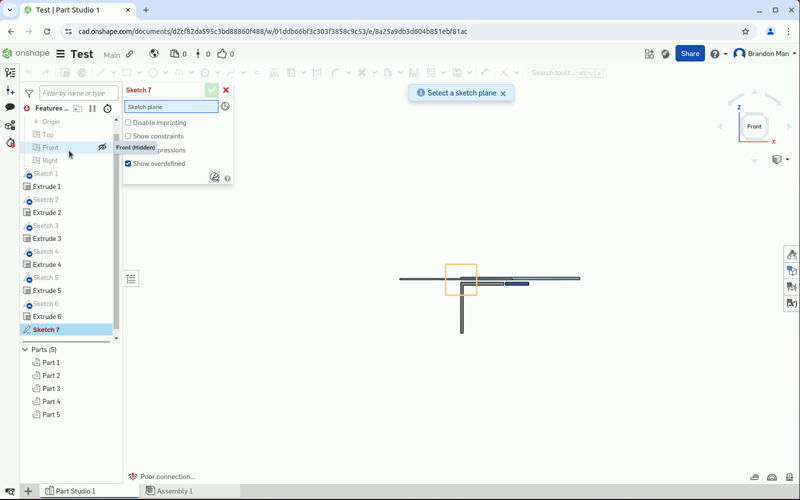
click(69, 150)
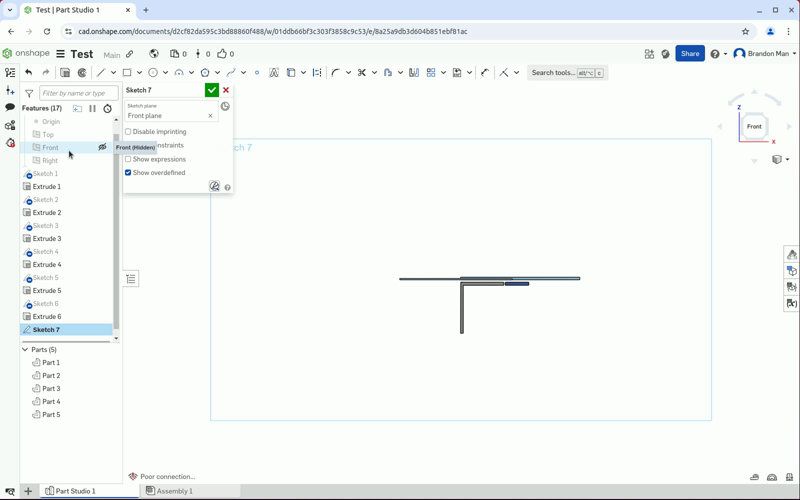
mouse_move(73, 352)
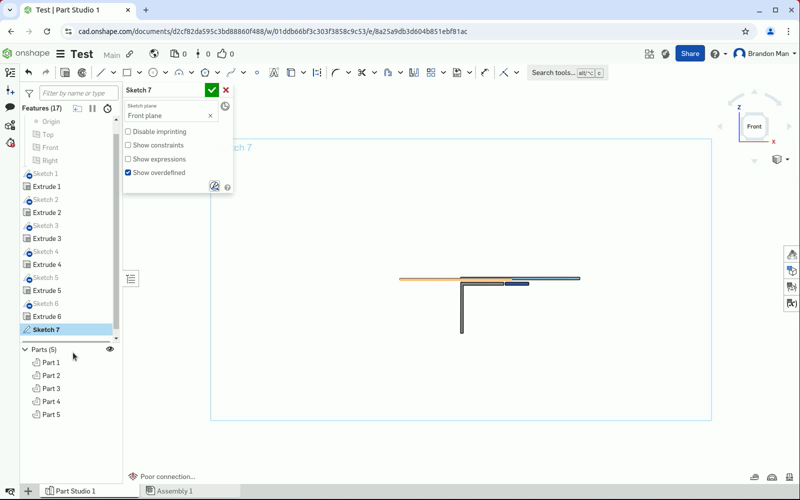
key(y)
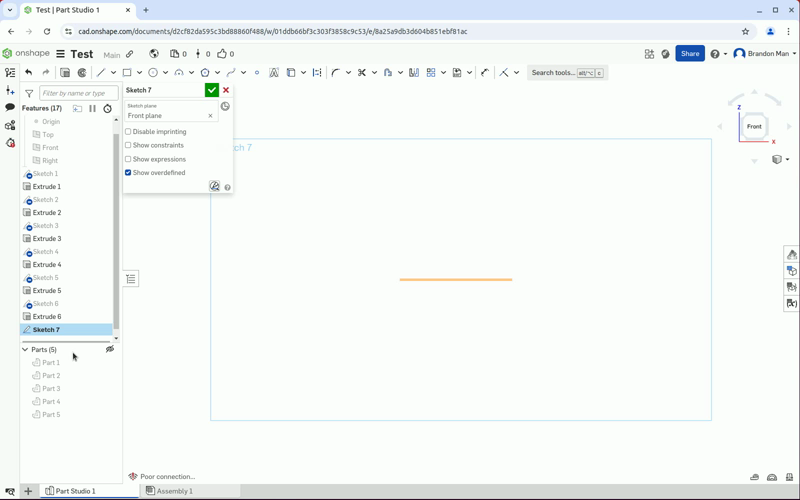
key(l)
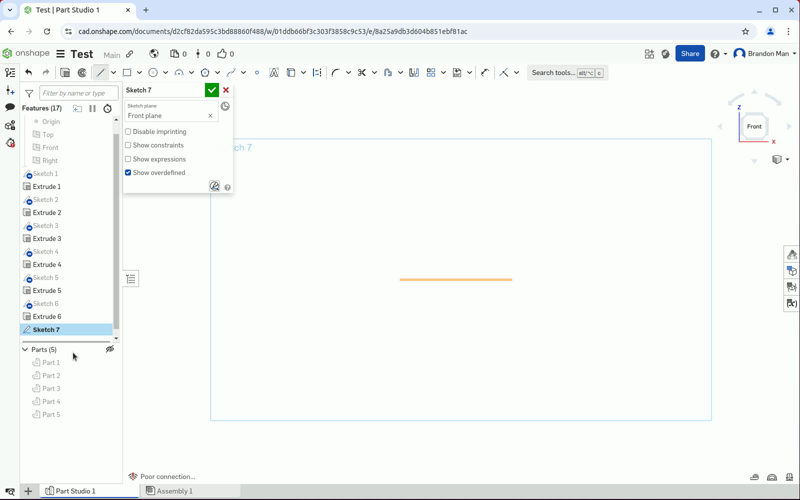
key_down(shift)
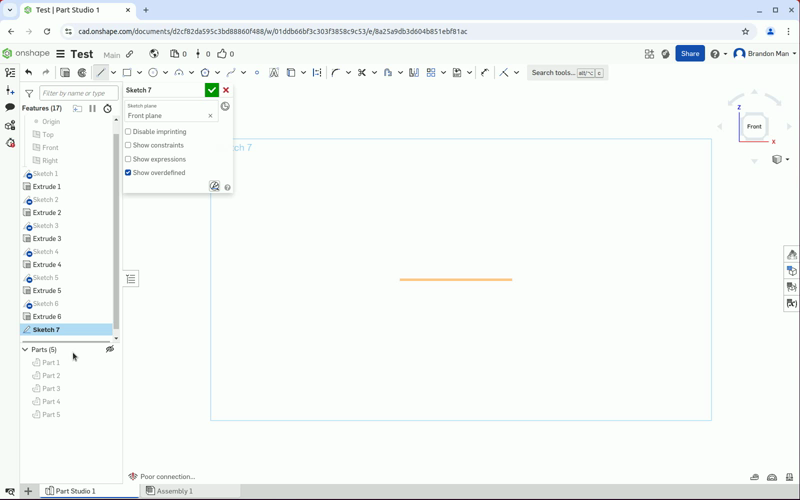
mouse_move(460, 290)
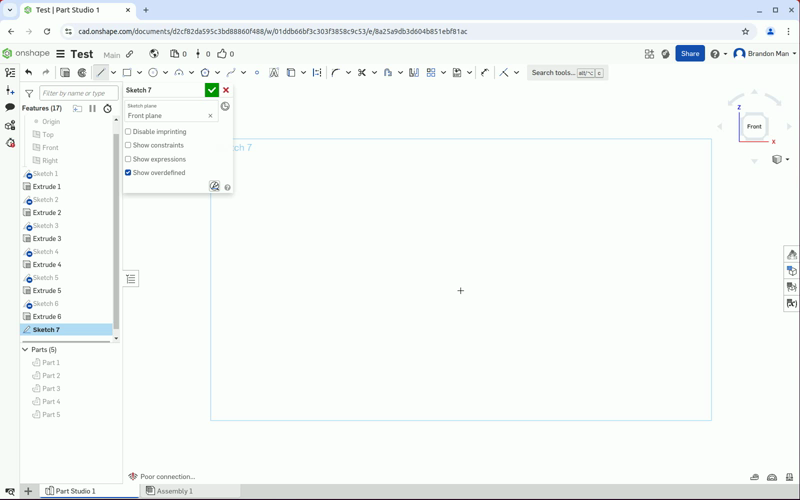
click(460, 290)
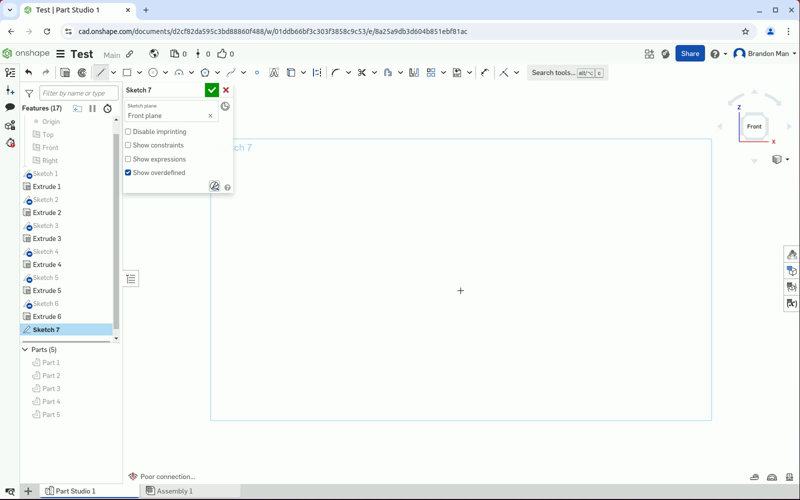
key_up(shift)
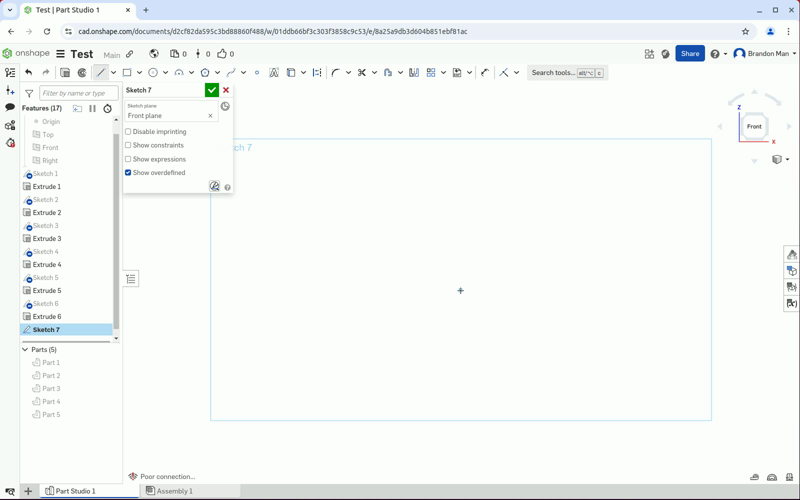
key_down(shift)
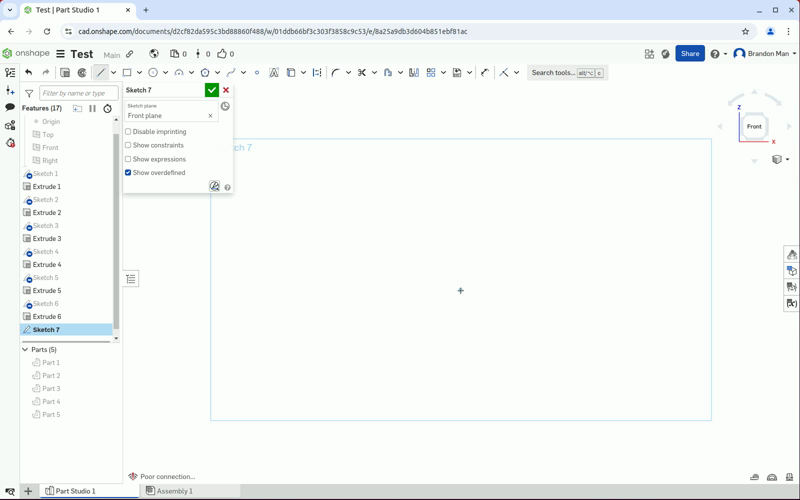
mouse_move(573, 290)
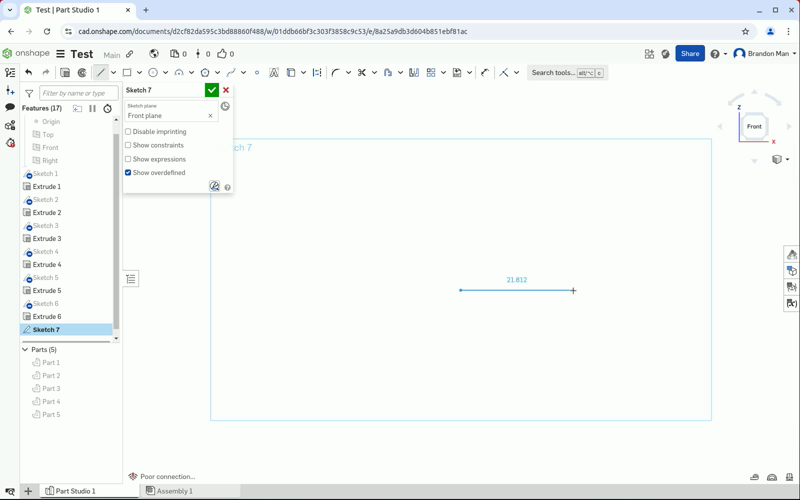
click(573, 290)
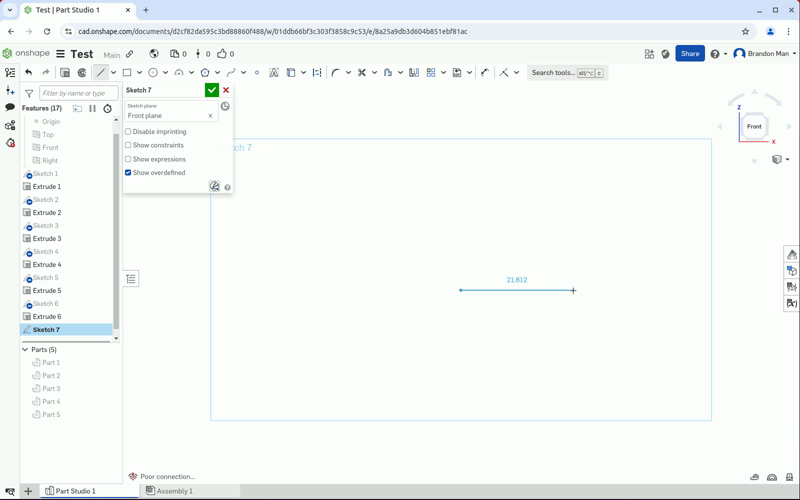
key_up(shift)
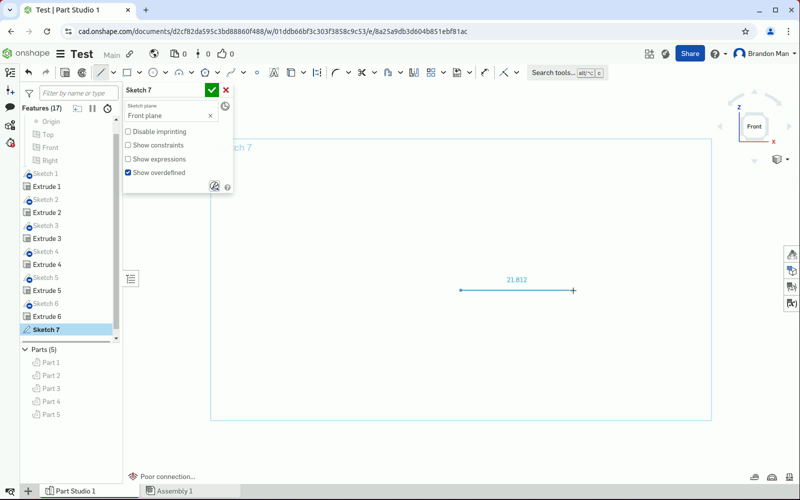
key_down(shift)
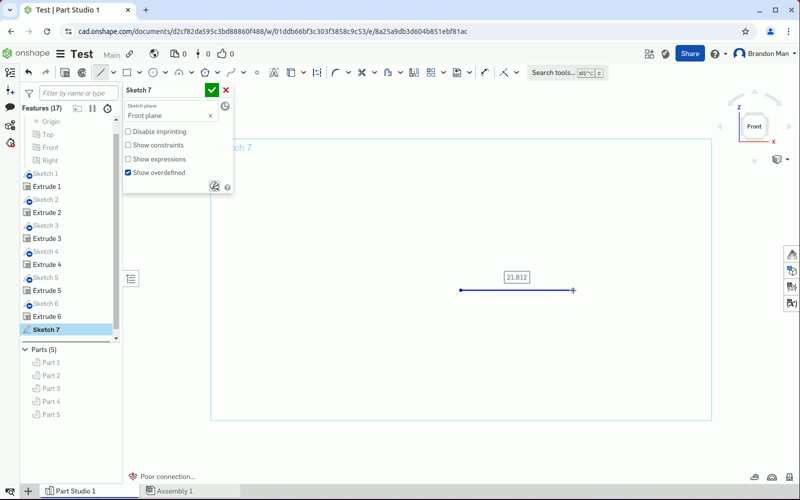
mouse_move(589, 290)
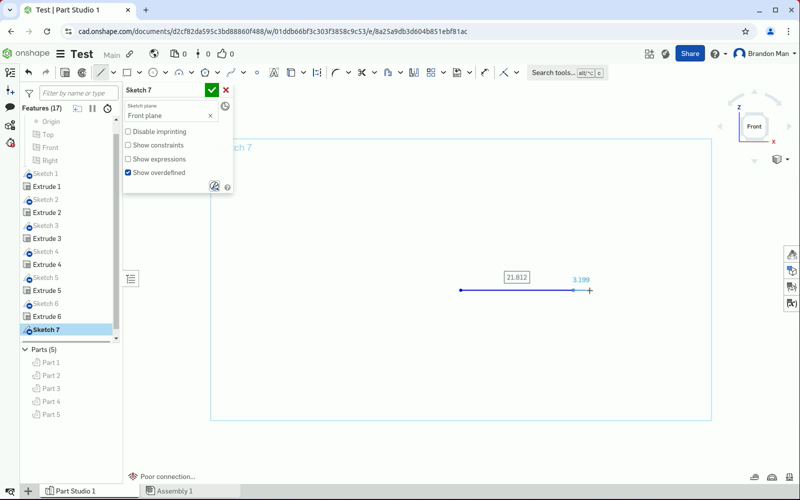
mouse_move(573, 282)
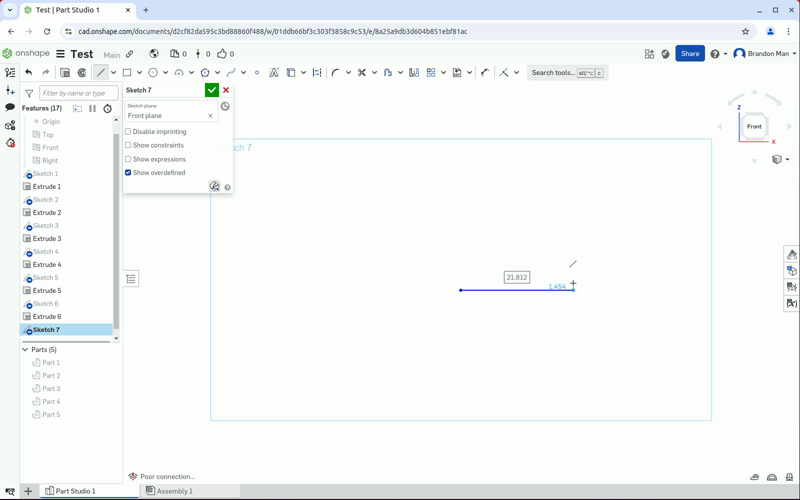
scroll(6)
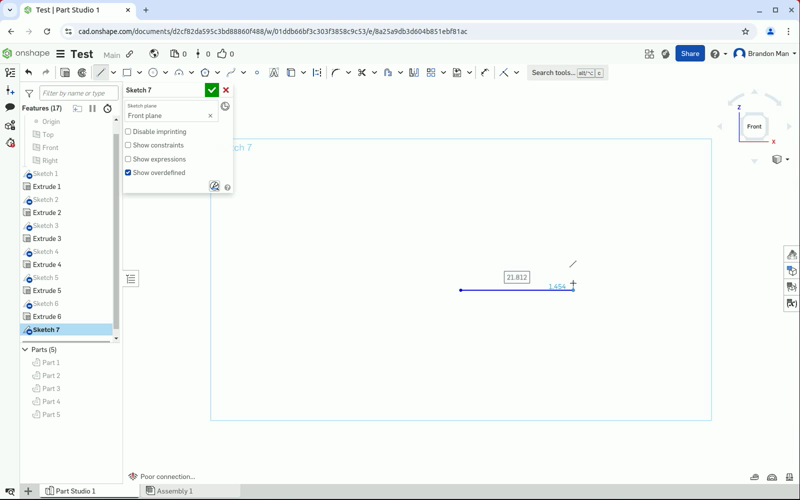
scroll(6)
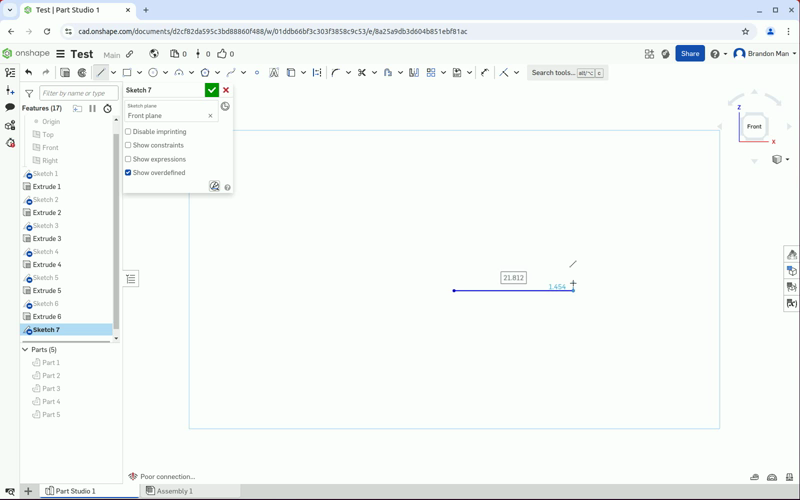
scroll(6)
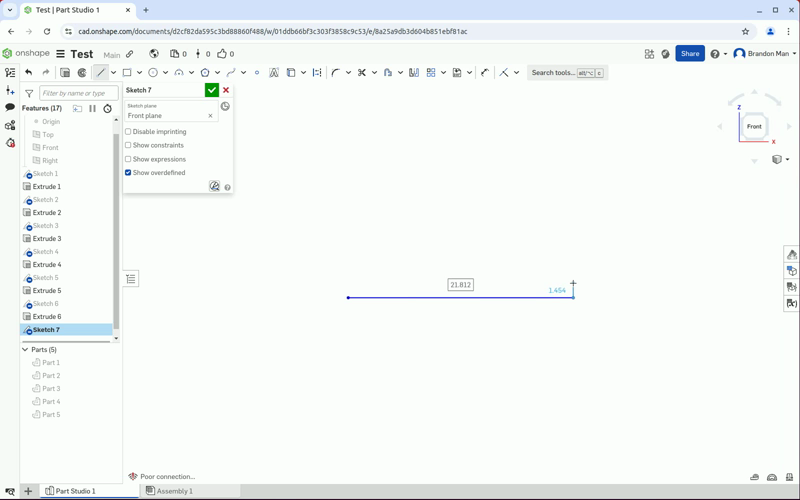
scroll(6)
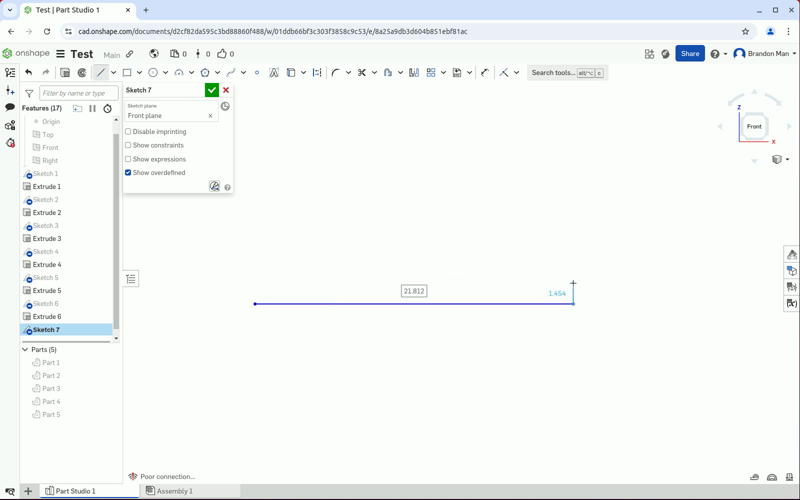
scroll(6)
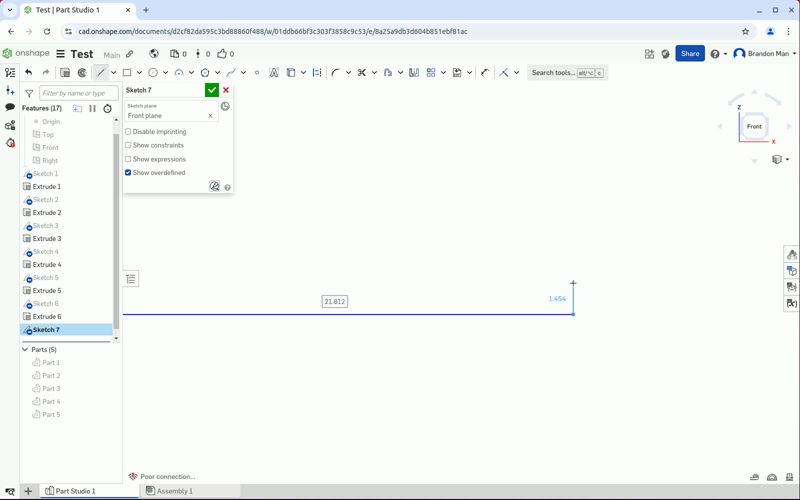
scroll(6)
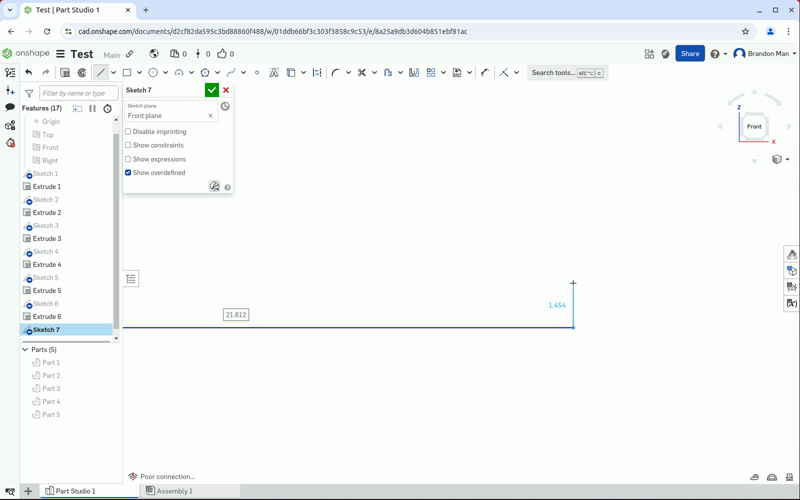
scroll(6)
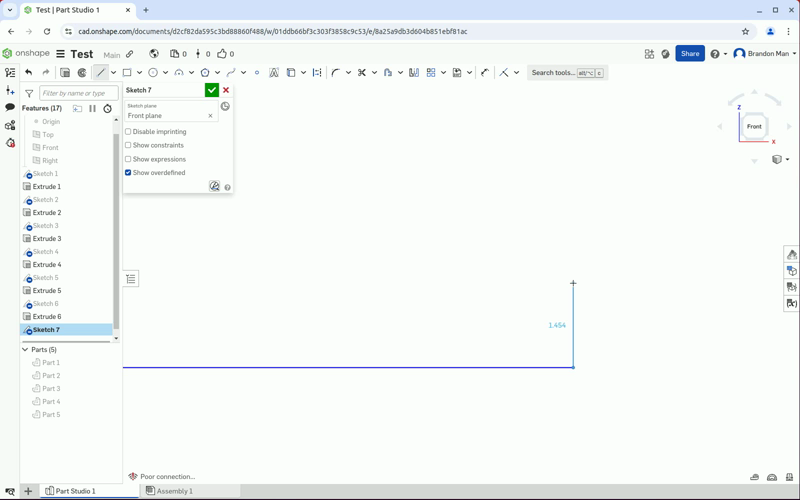
click(573, 282)
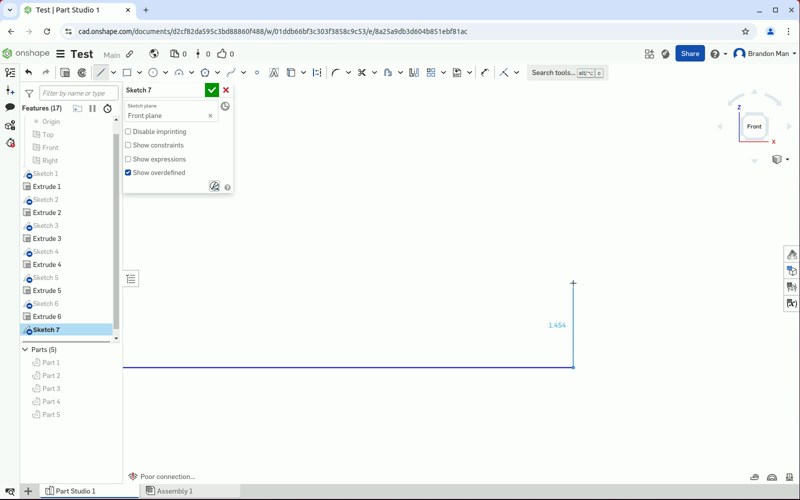
scroll(-6)
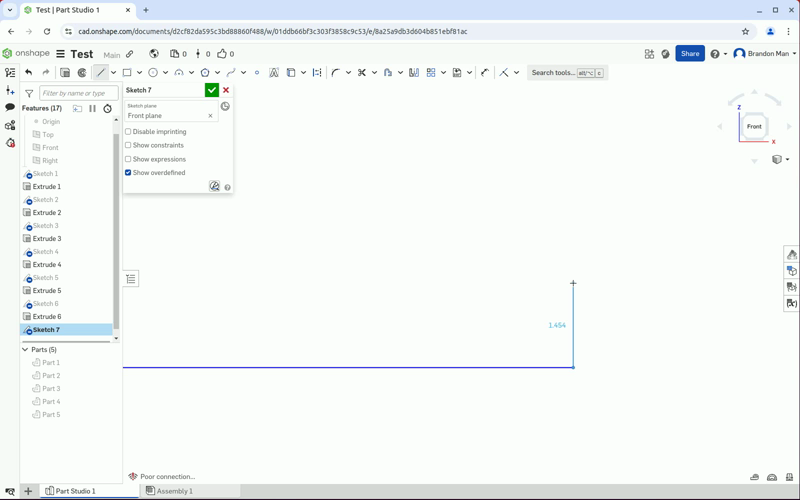
scroll(-6)
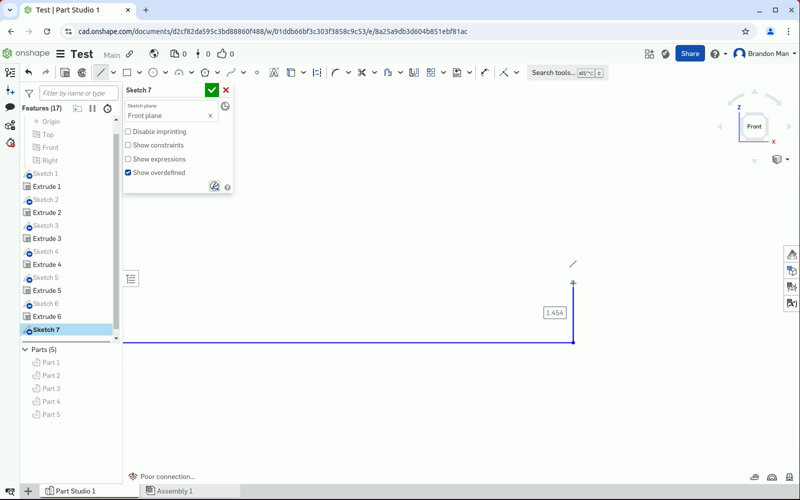
scroll(-6)
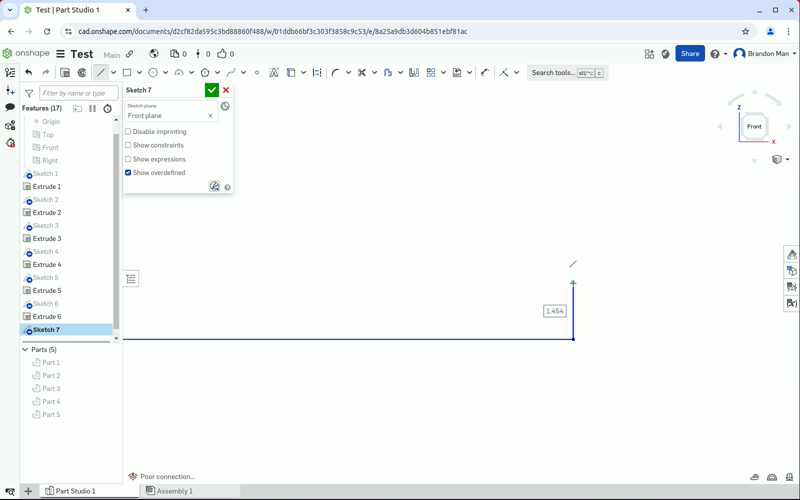
scroll(-6)
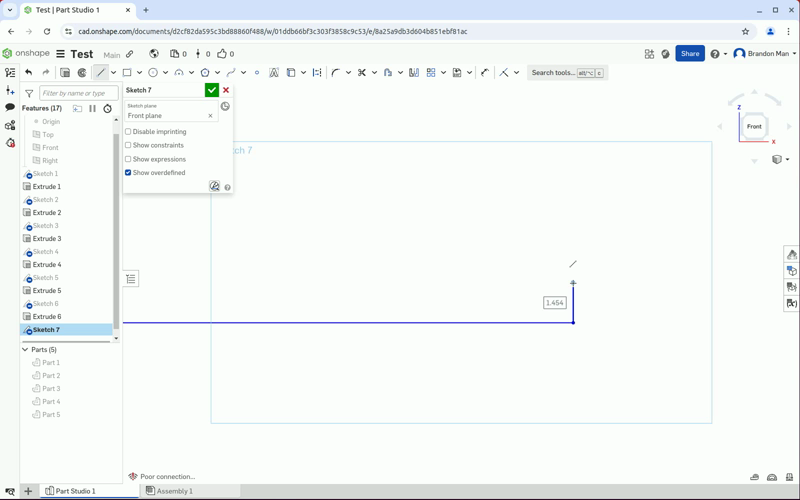
scroll(-6)
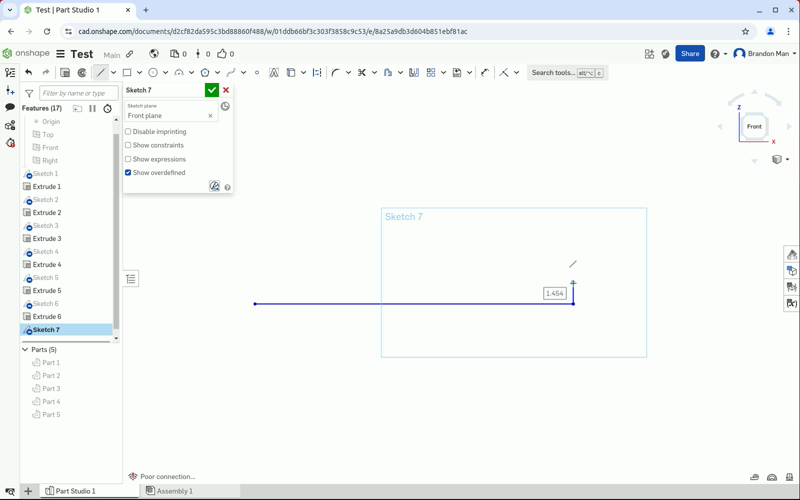
scroll(-6)
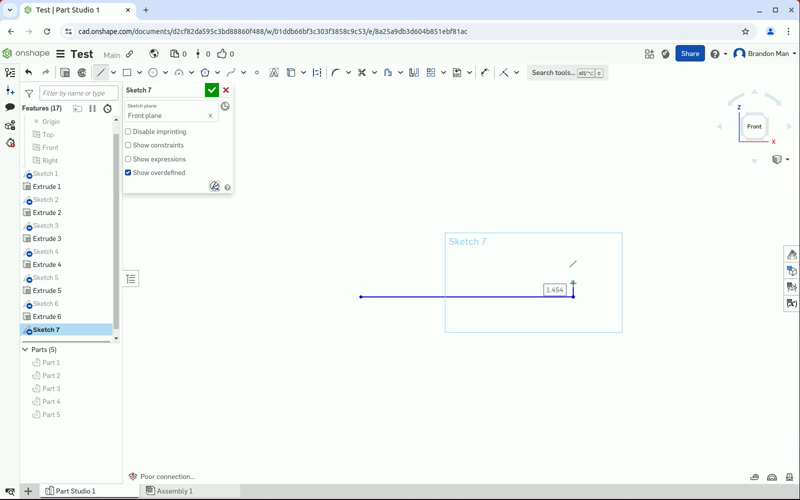
scroll(-6)
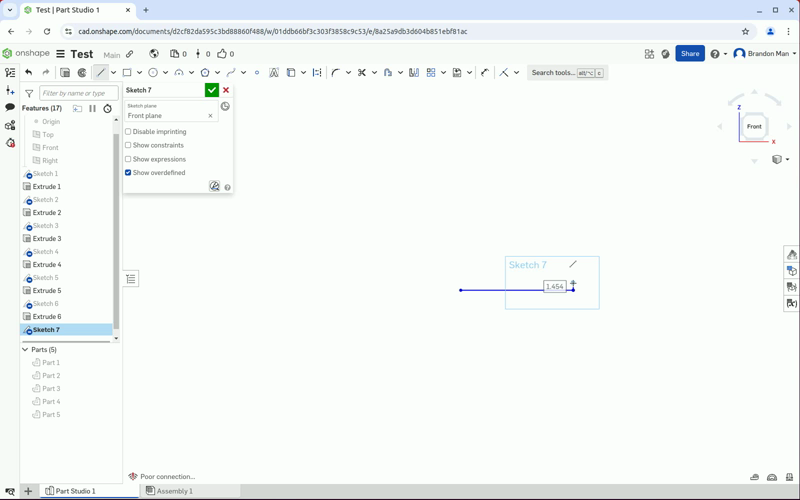
key_up(shift)
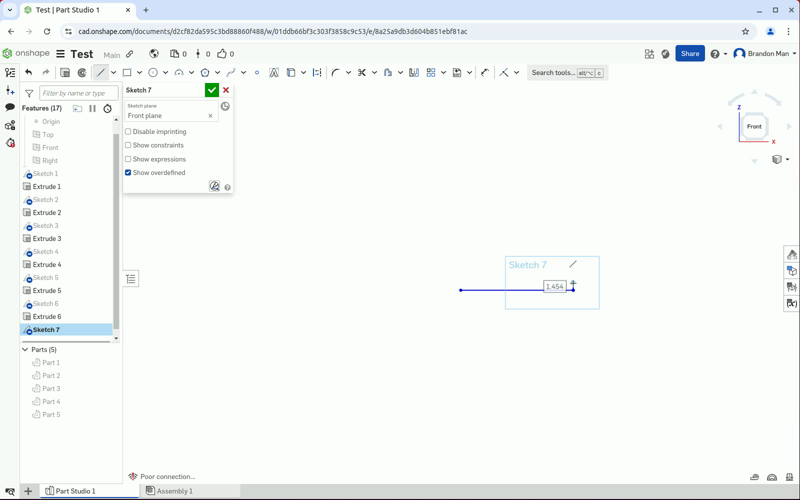
key_down(shift)
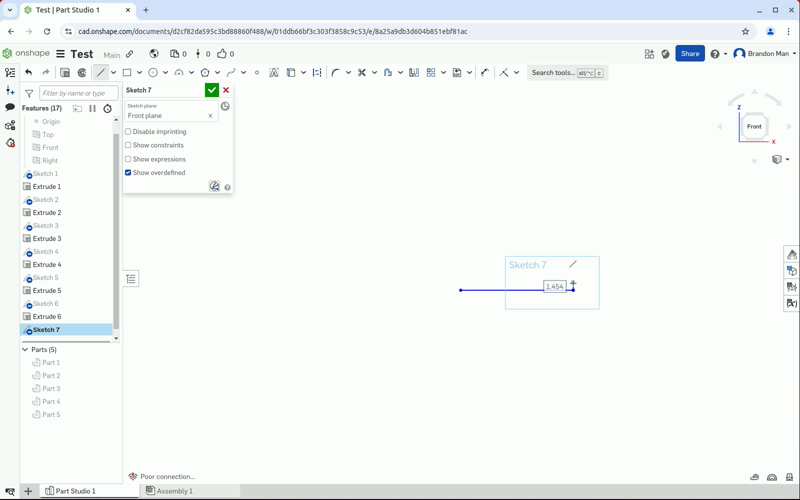
mouse_move(460, 282)
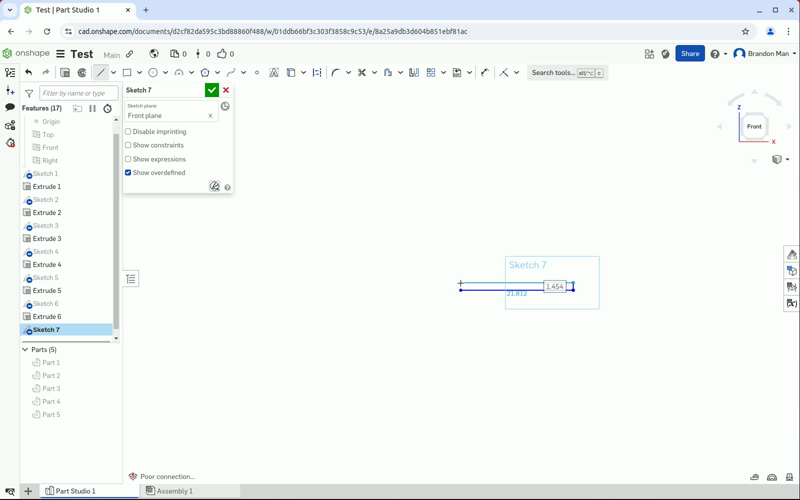
click(460, 282)
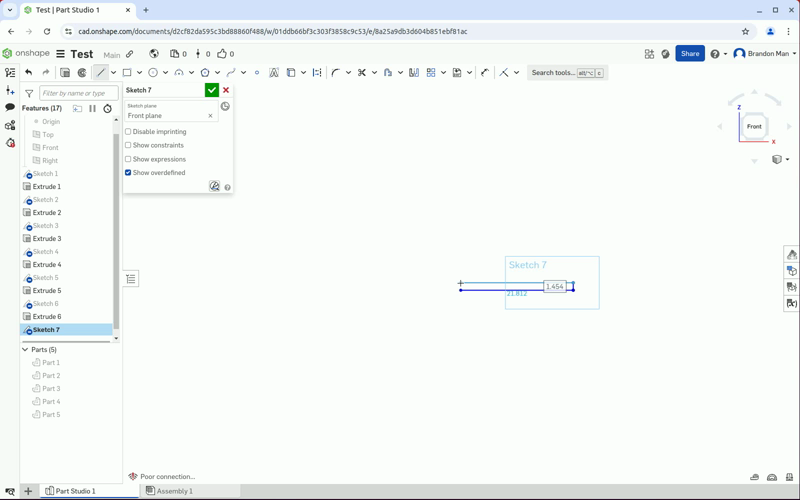
key_up(shift)
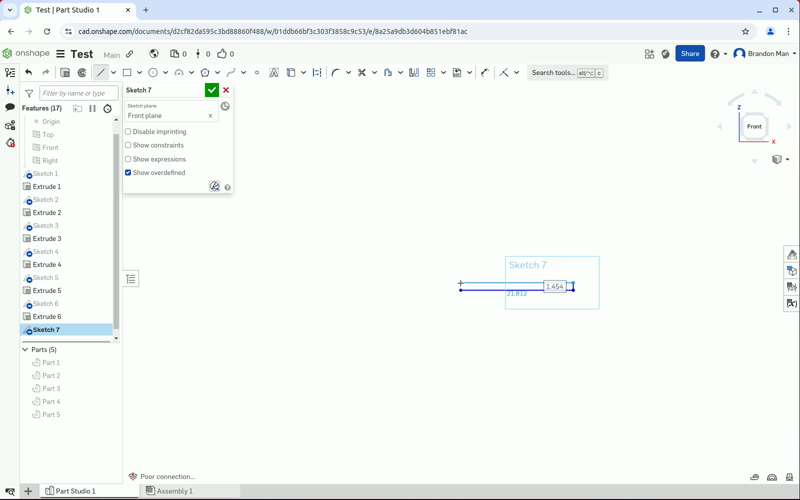
mouse_move(490, 282)
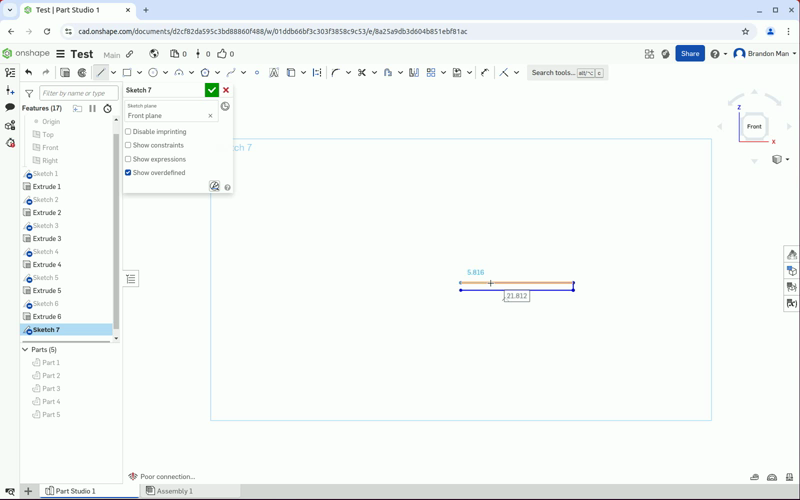
key_down(shift)
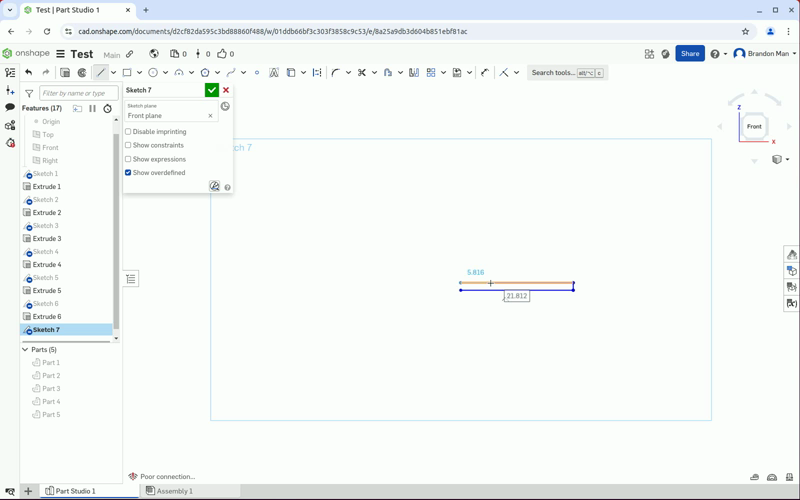
mouse_move(460, 290)
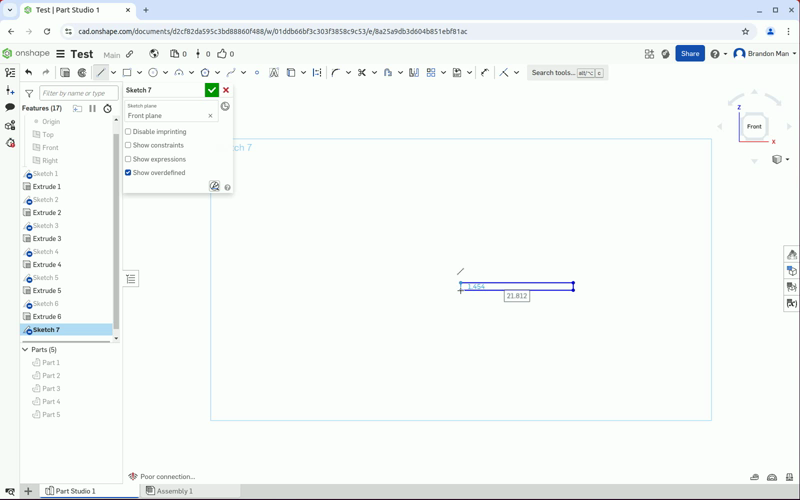
scroll(6)
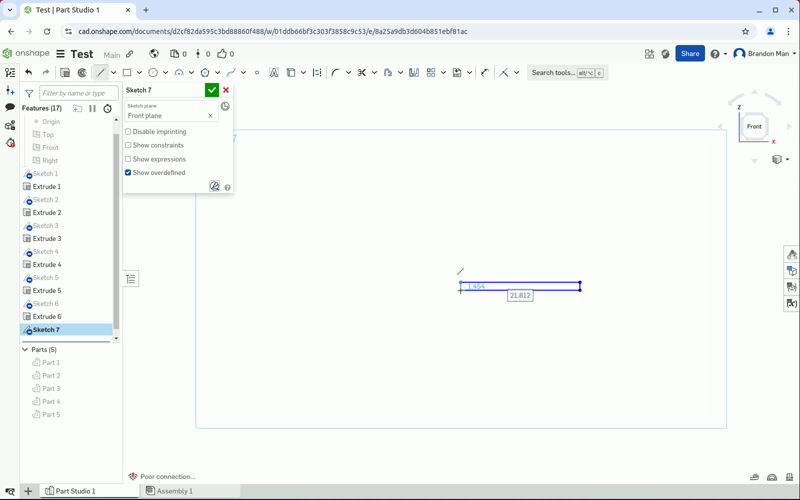
scroll(6)
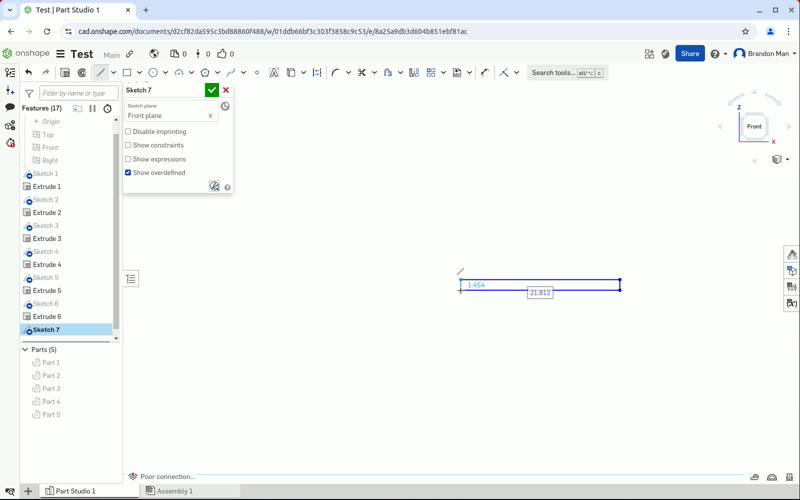
scroll(6)
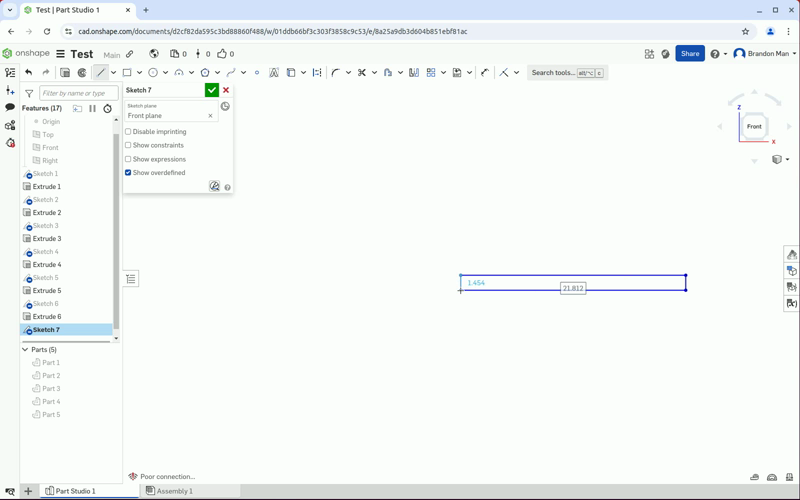
scroll(6)
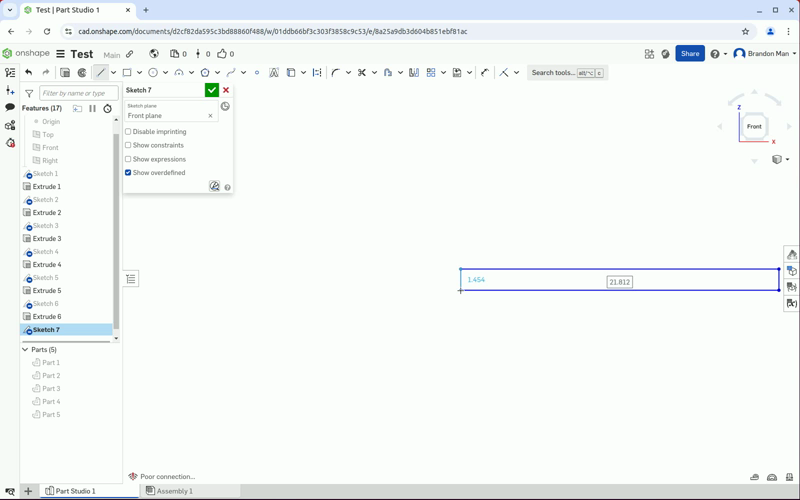
scroll(6)
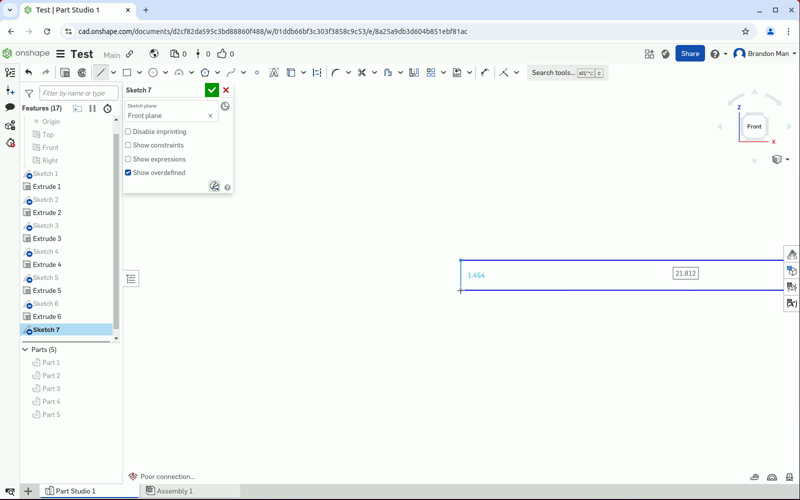
scroll(6)
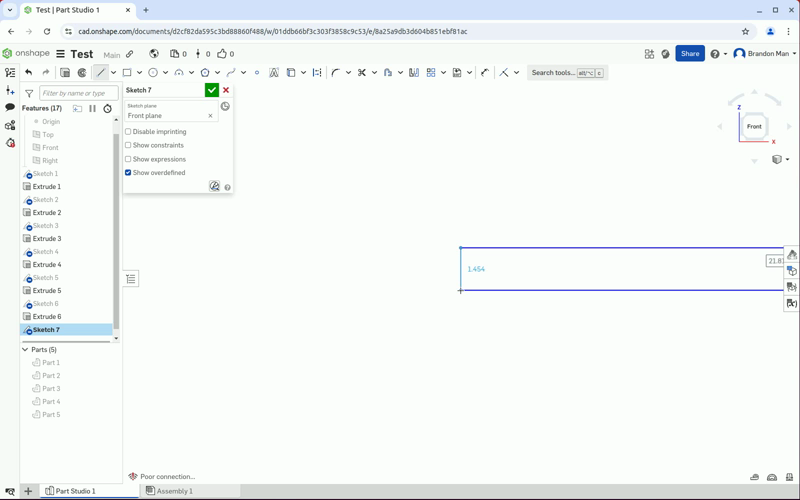
scroll(6)
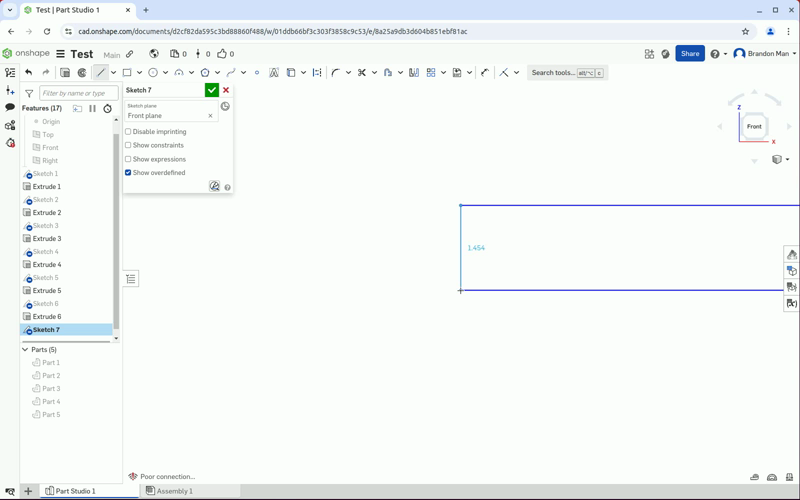
key_up(shift)
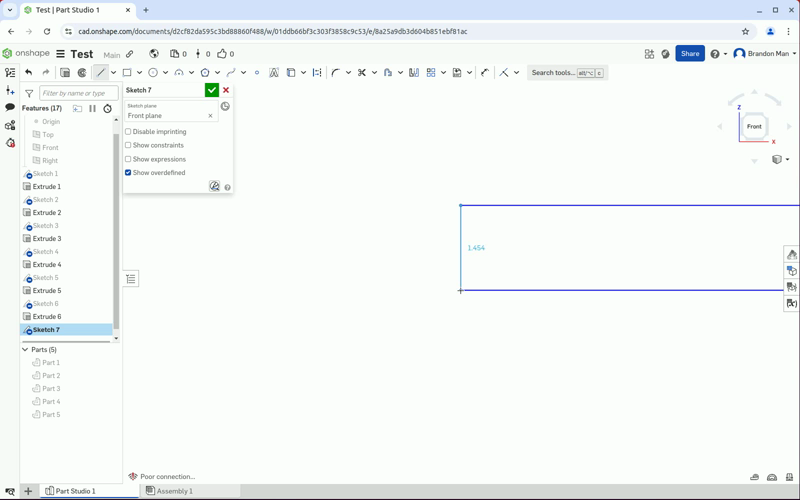
click(460, 290)
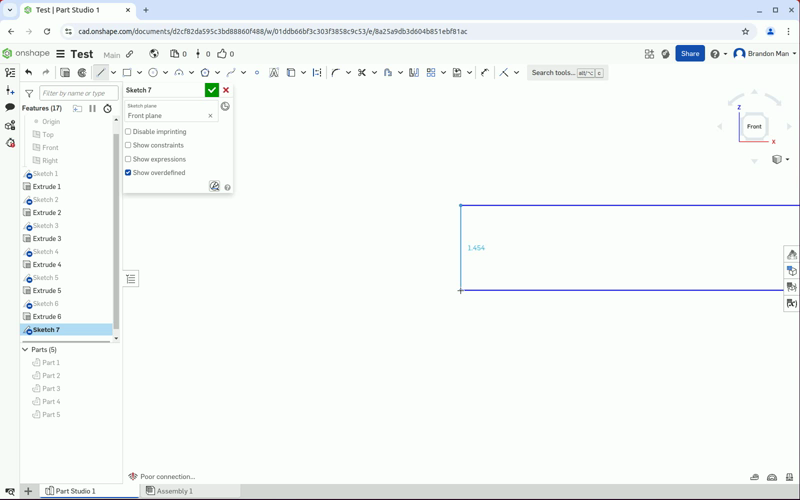
scroll(-6)
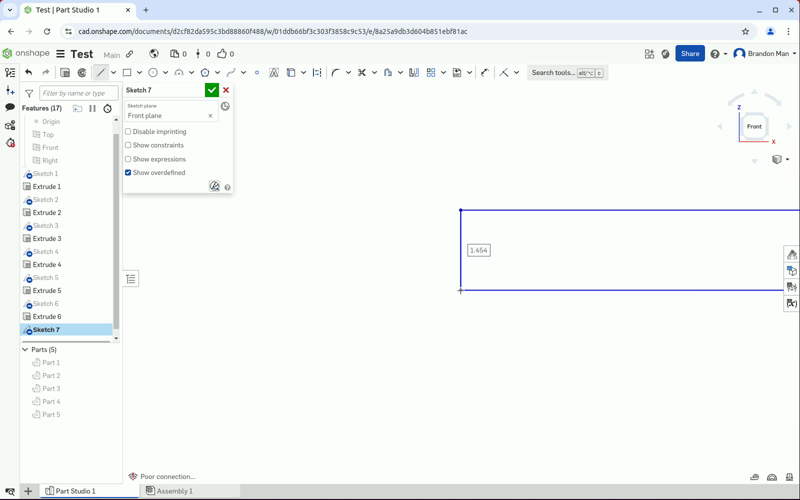
scroll(-6)
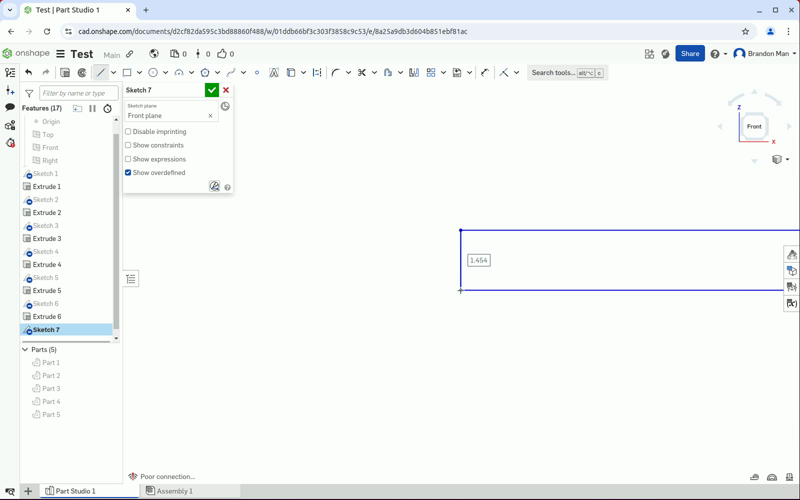
scroll(-6)
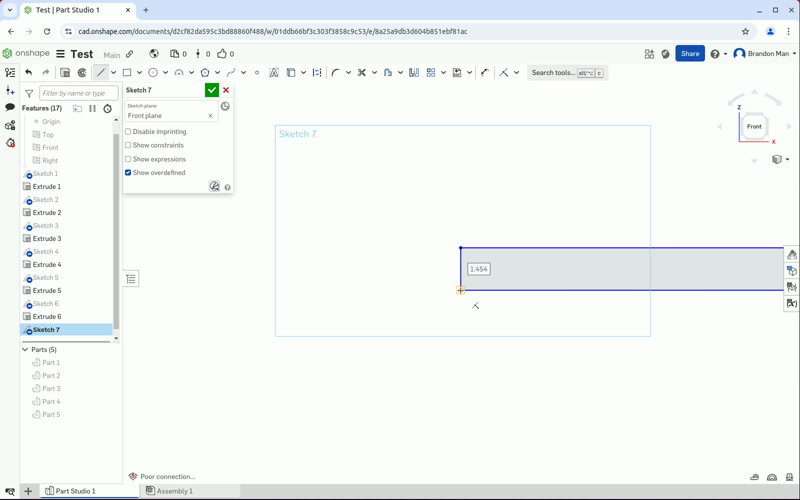
scroll(-6)
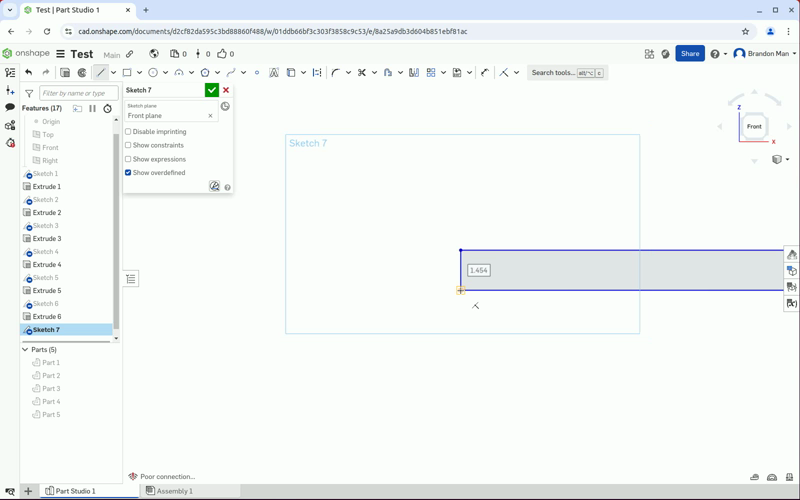
scroll(-6)
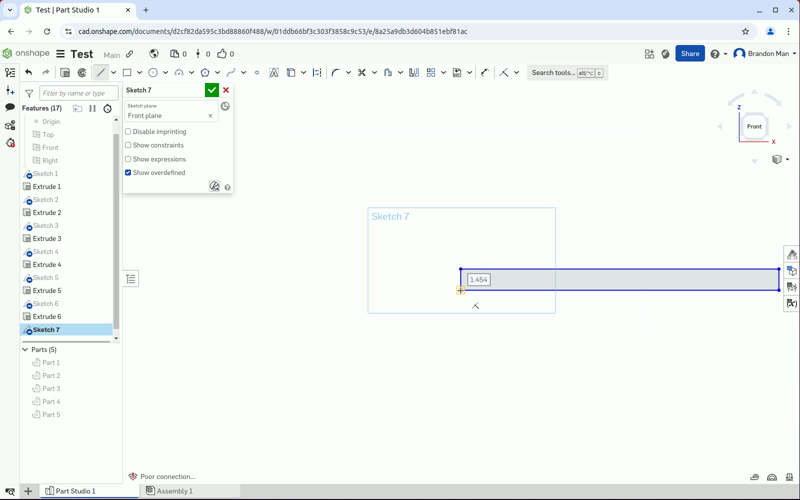
scroll(-6)
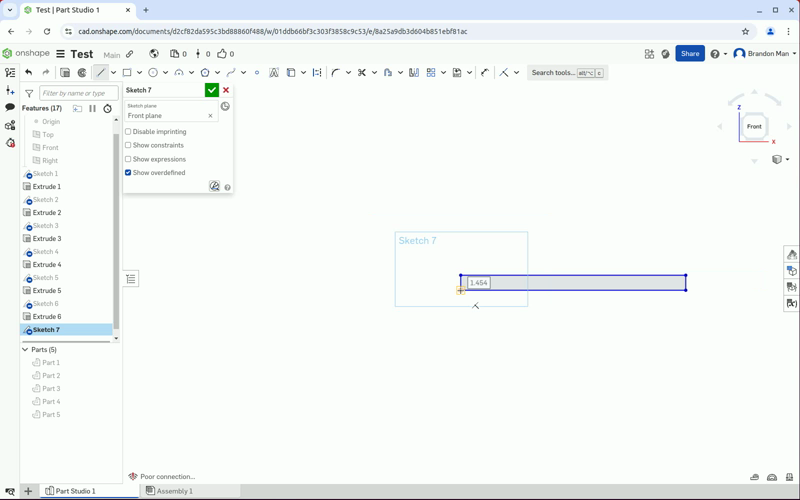
scroll(-6)
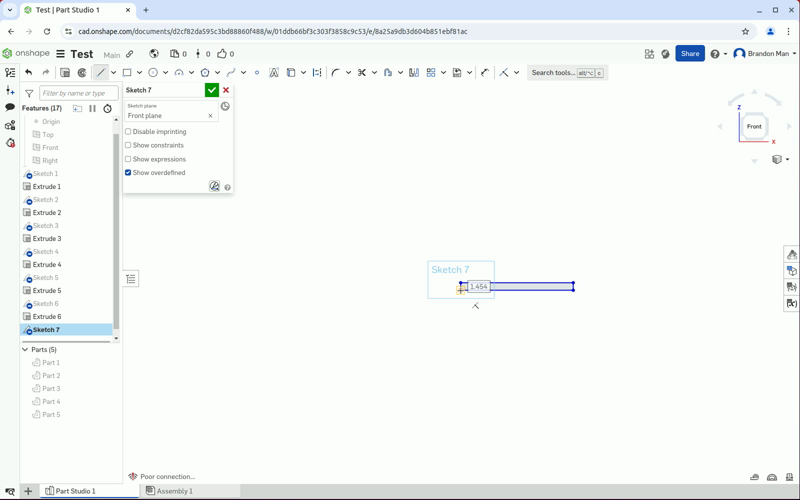
key(esc)
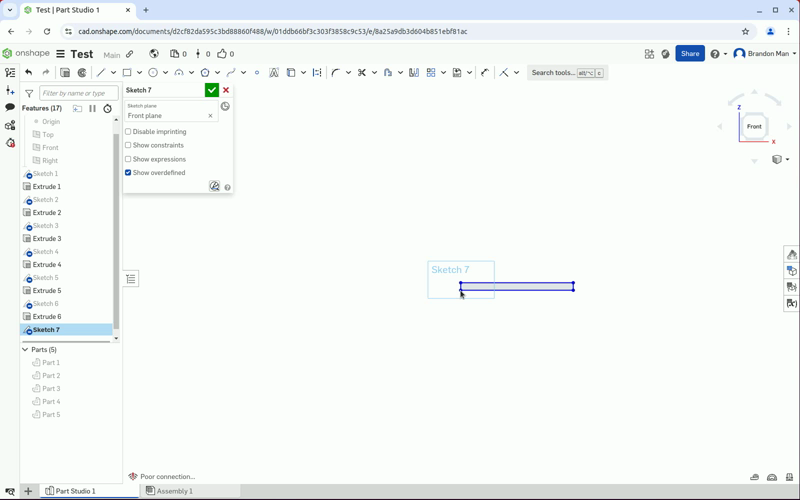
mouse_move(479, 287)
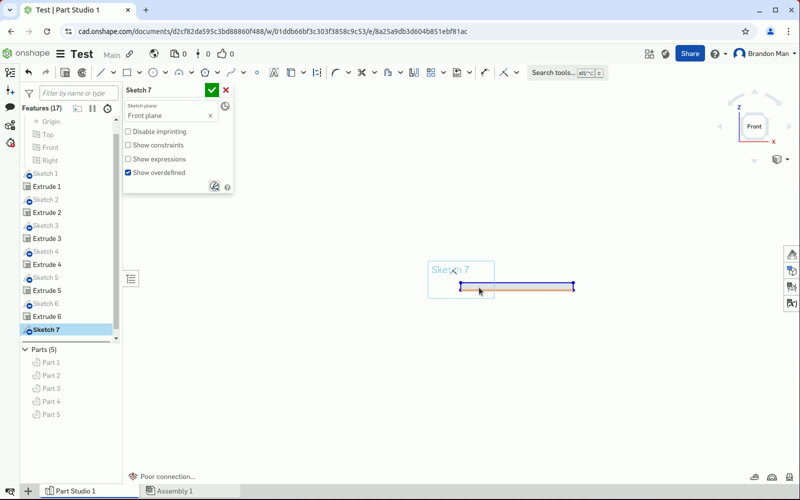
scroll(6)
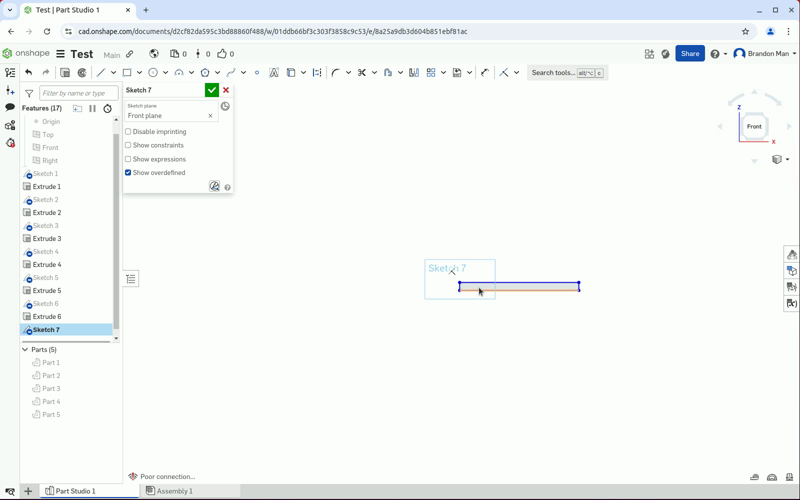
scroll(6)
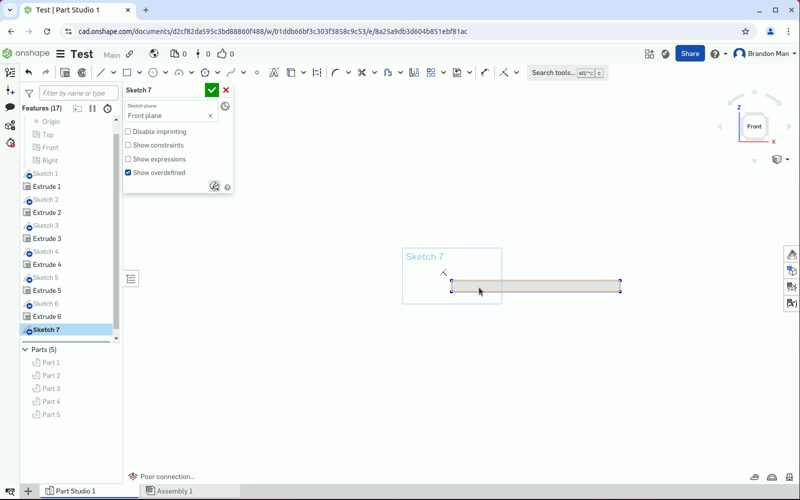
scroll(6)
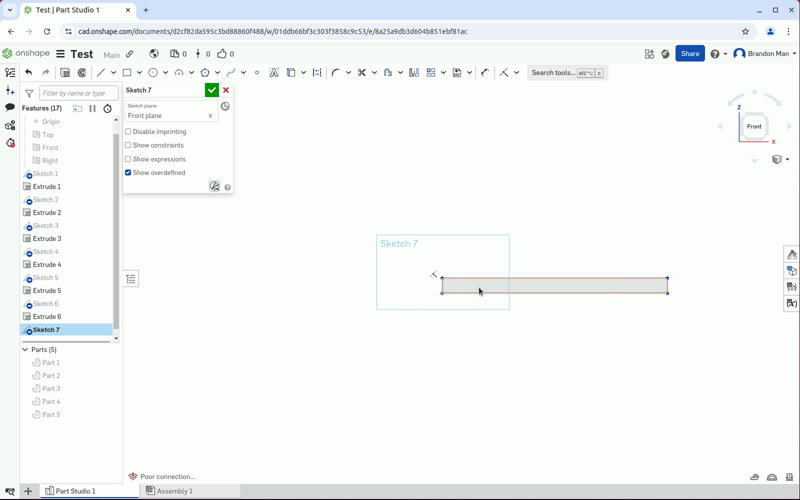
scroll(6)
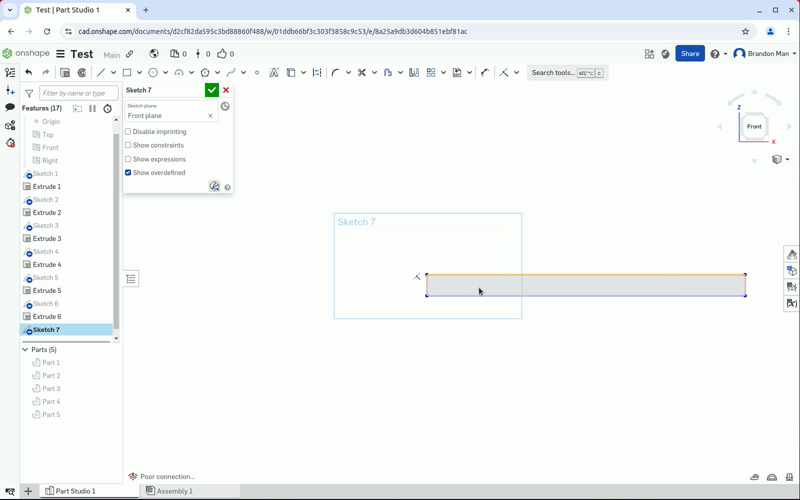
scroll(6)
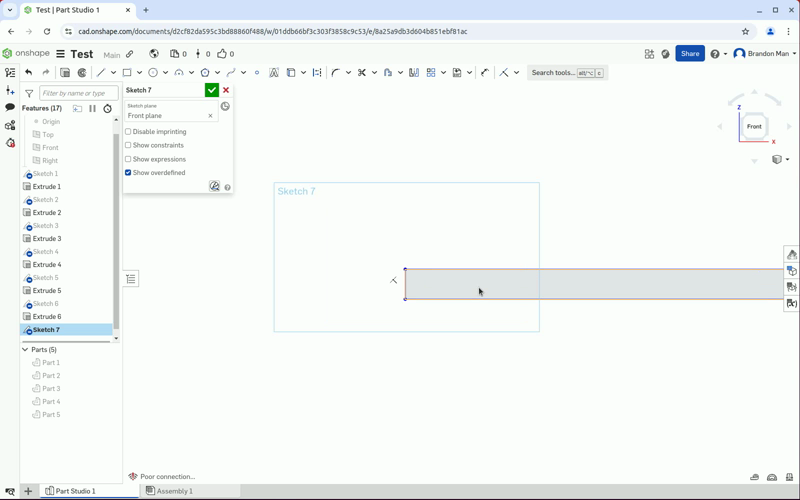
scroll(6)
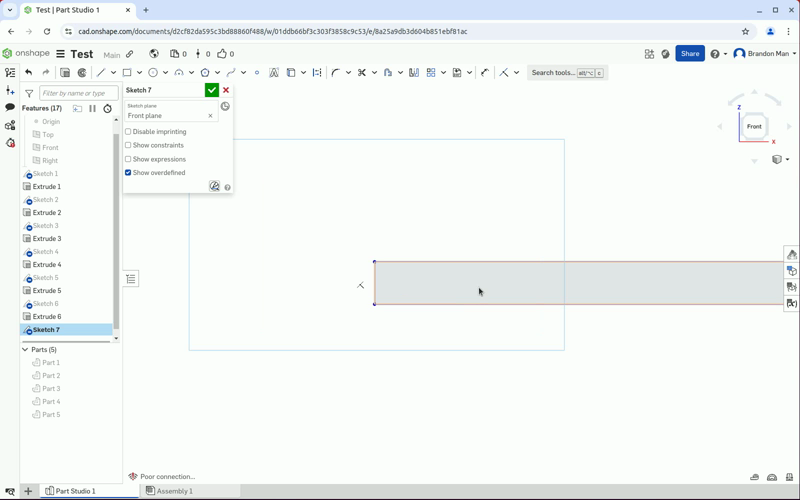
scroll(6)
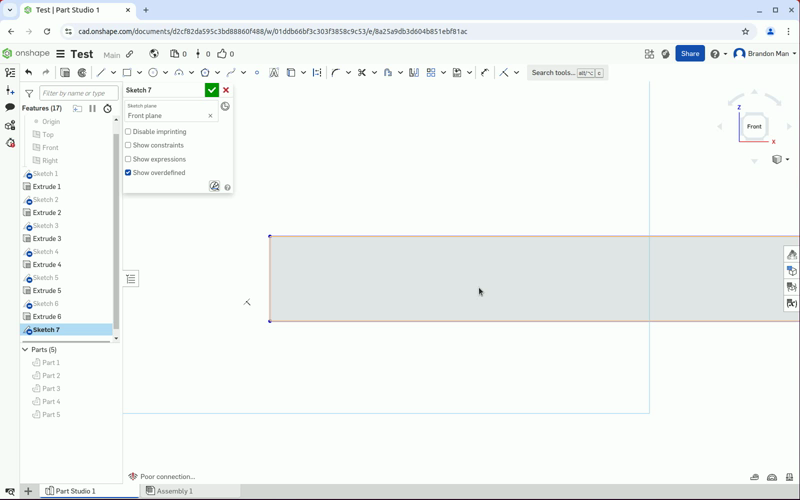
click(479, 287)
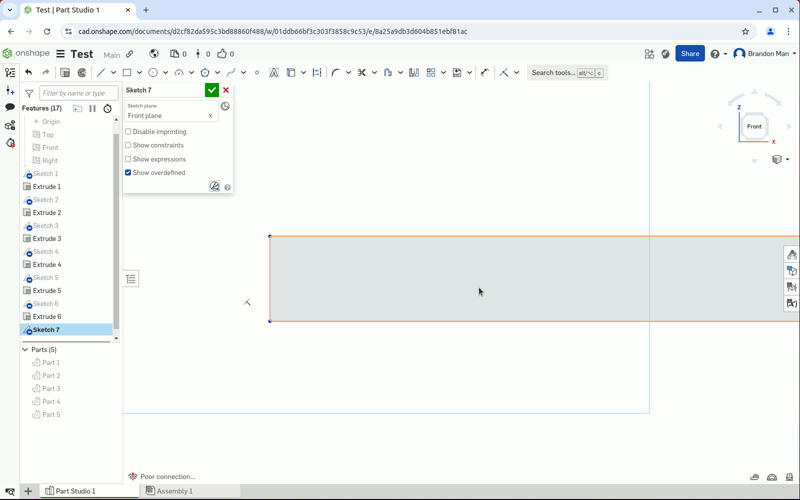
scroll(-6)
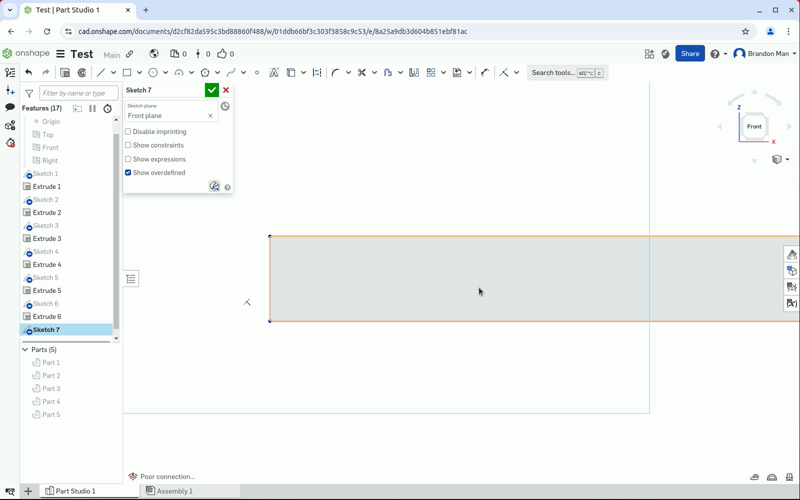
scroll(-6)
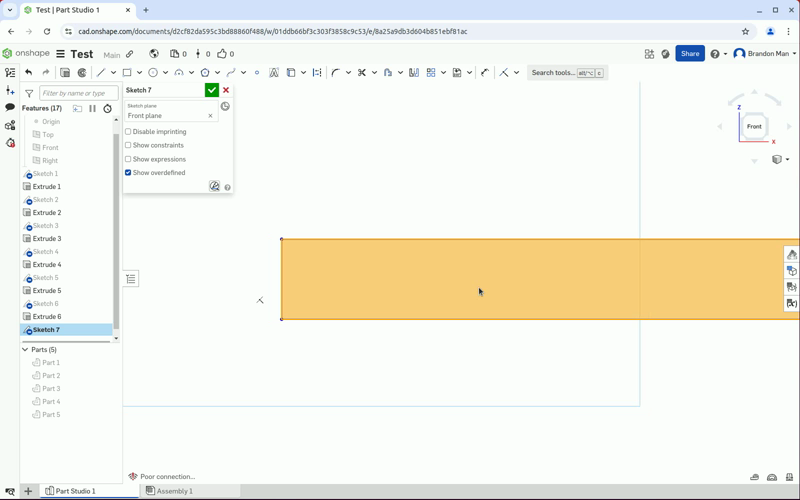
scroll(-6)
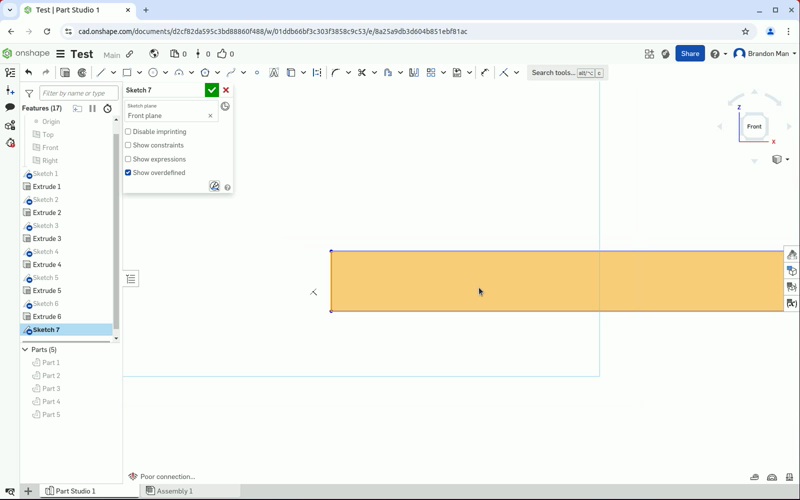
scroll(-6)
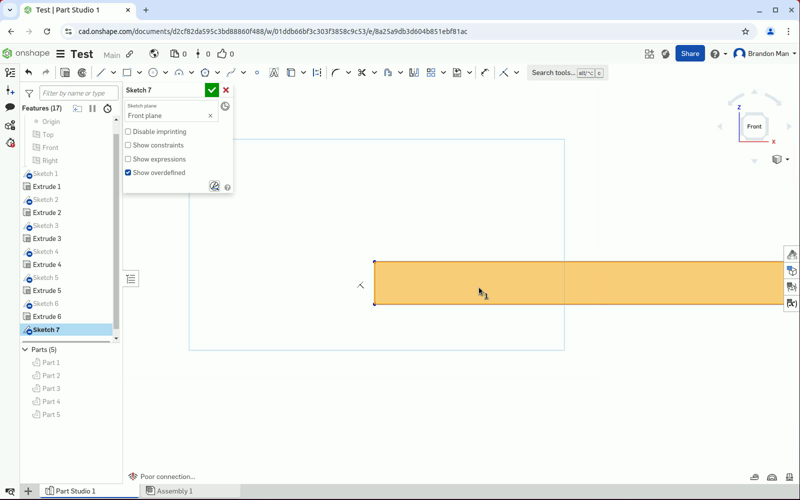
scroll(-6)
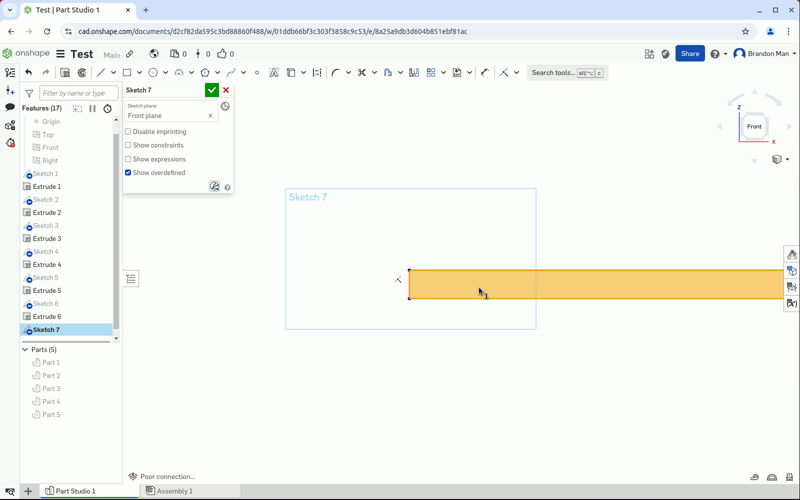
scroll(-6)
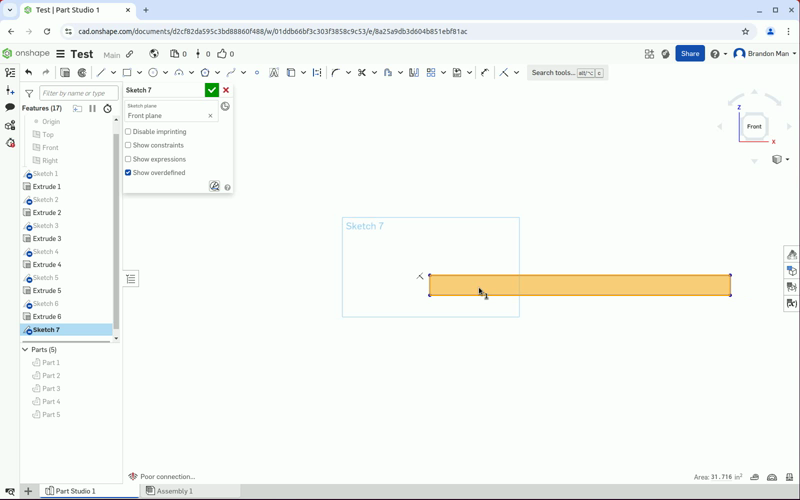
scroll(-6)
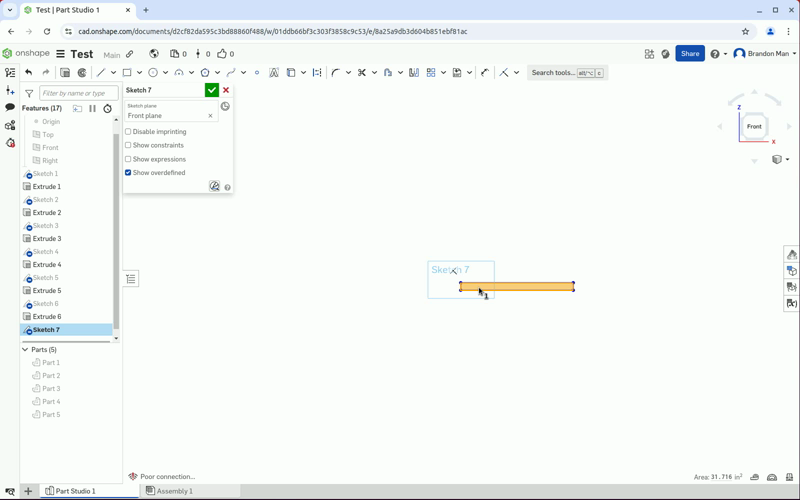
mouse_move(73, 352)
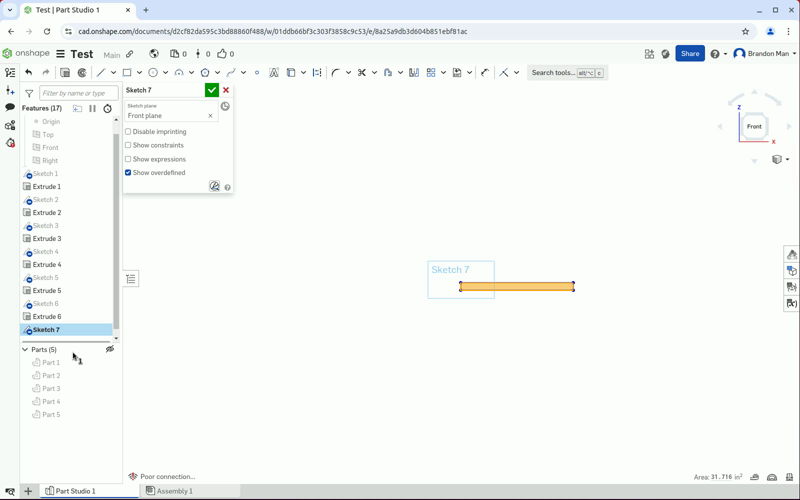
key(shift+y)
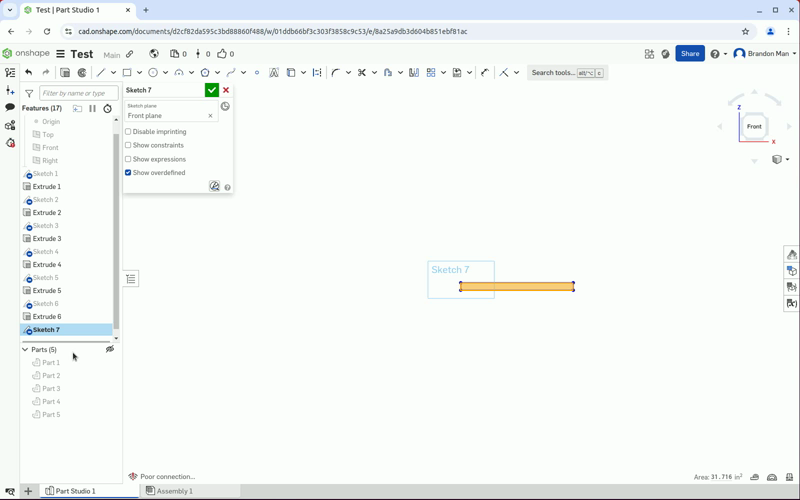
key(shift+e)
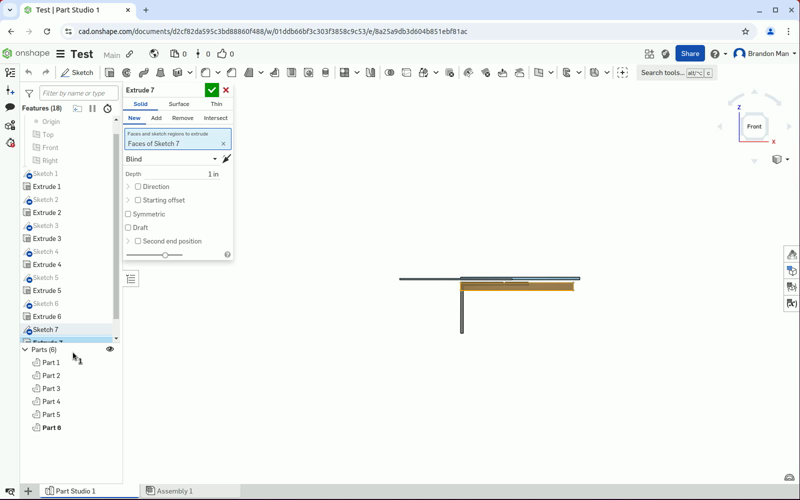
mouse_move(143, 106)
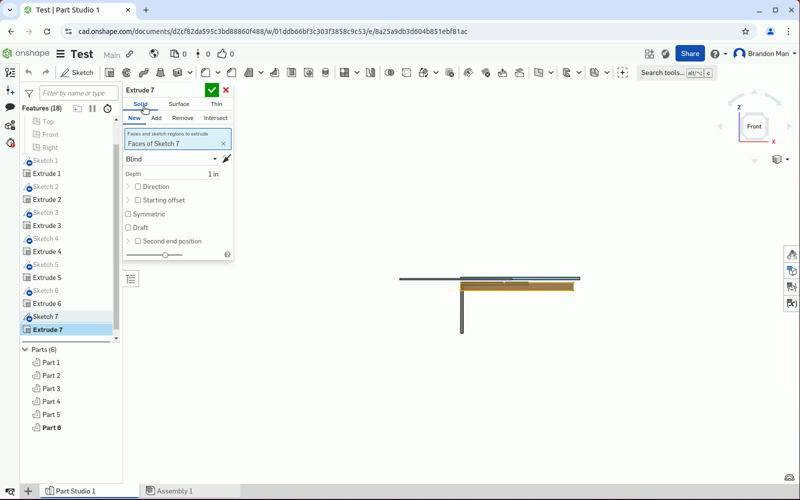
click(143, 106)
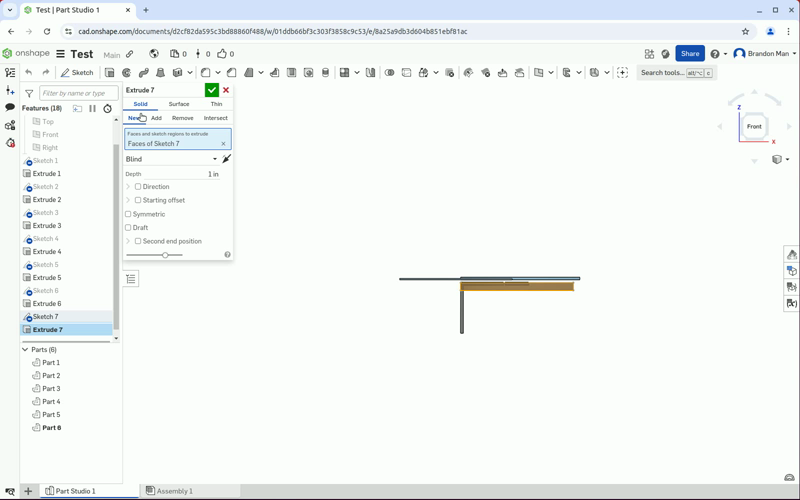
mouse_move(137, 120)
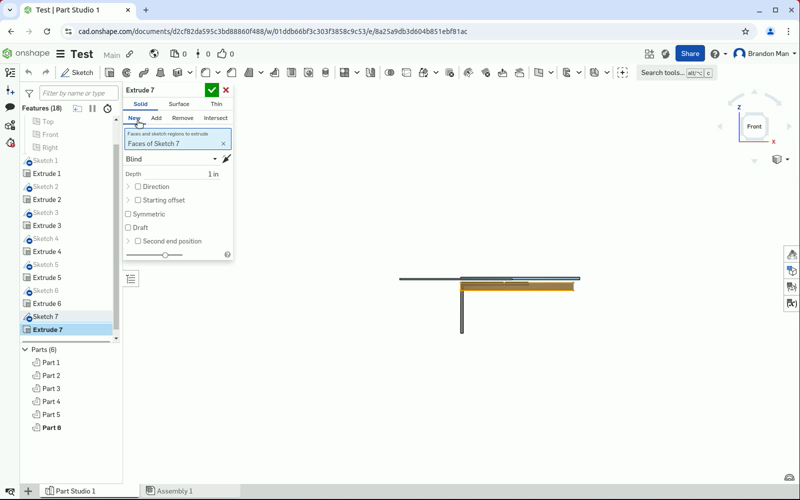
click(137, 120)
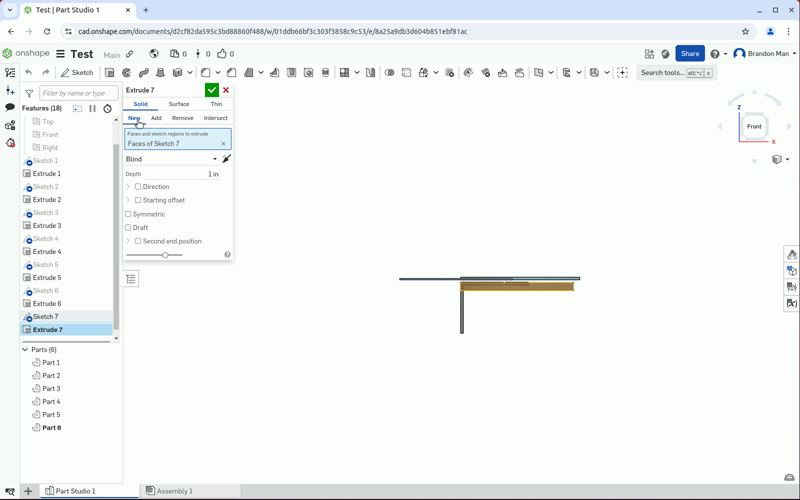
key(tab, 4)
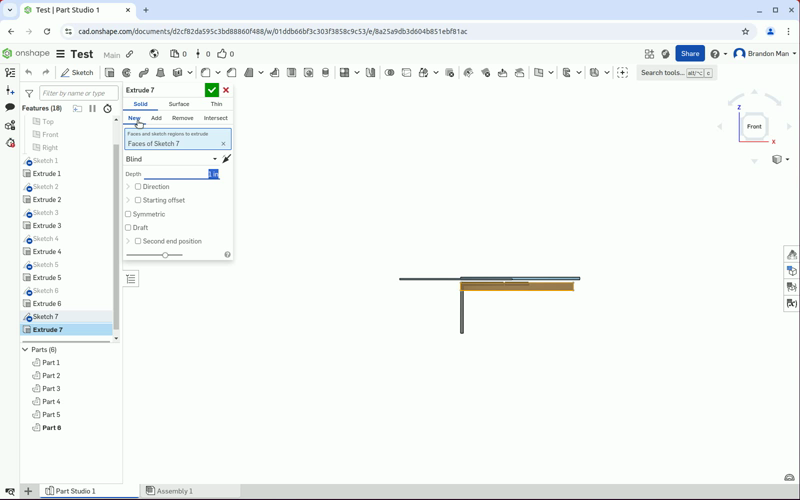
text(0.241)
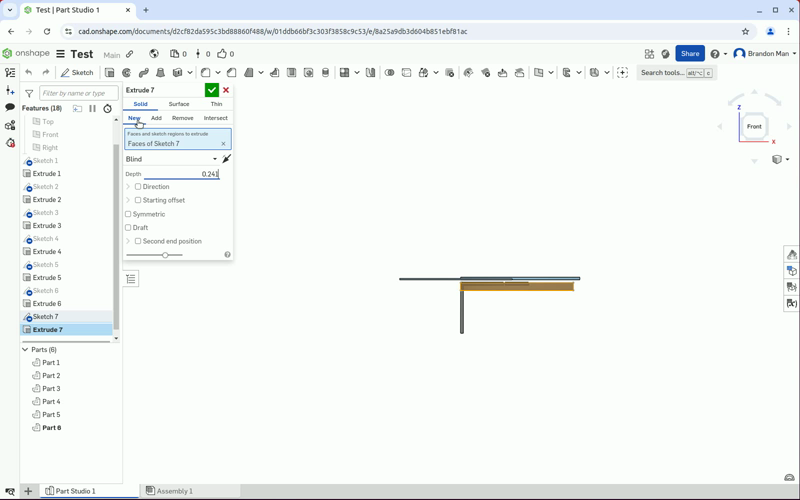
key(enter)
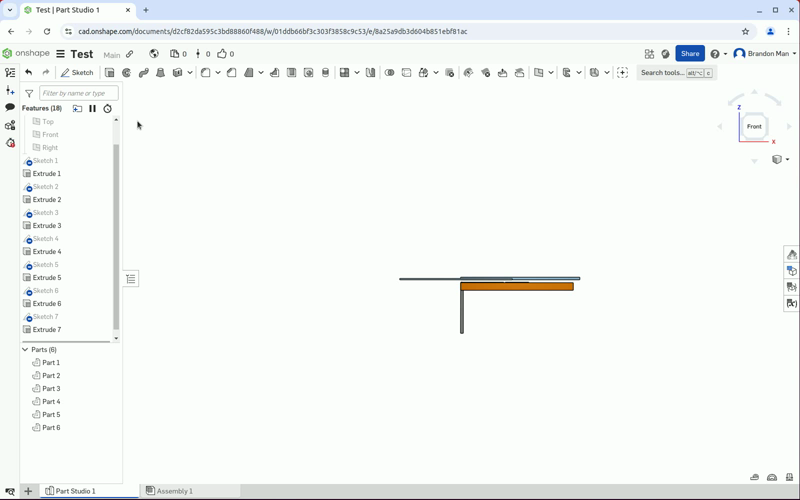
key(shift+h)
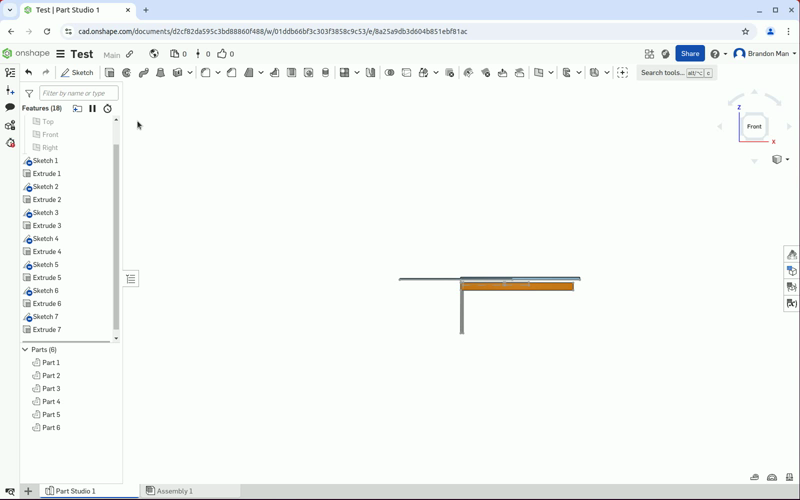
key(shift+h)
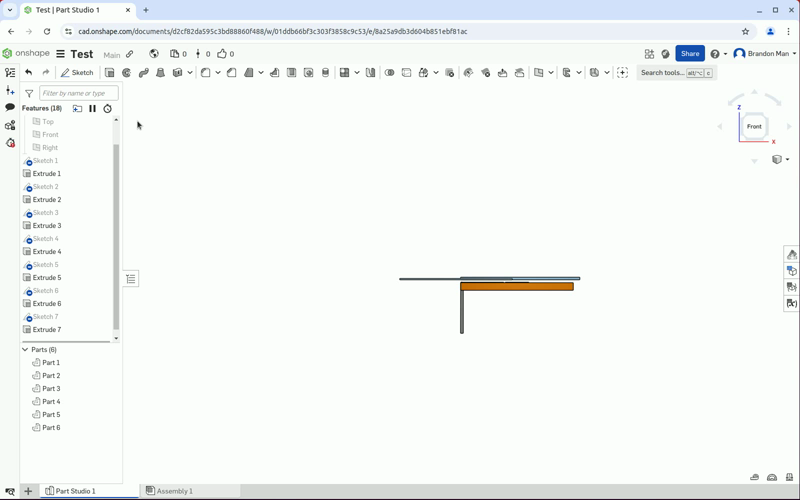
mouse_move(69, 163)
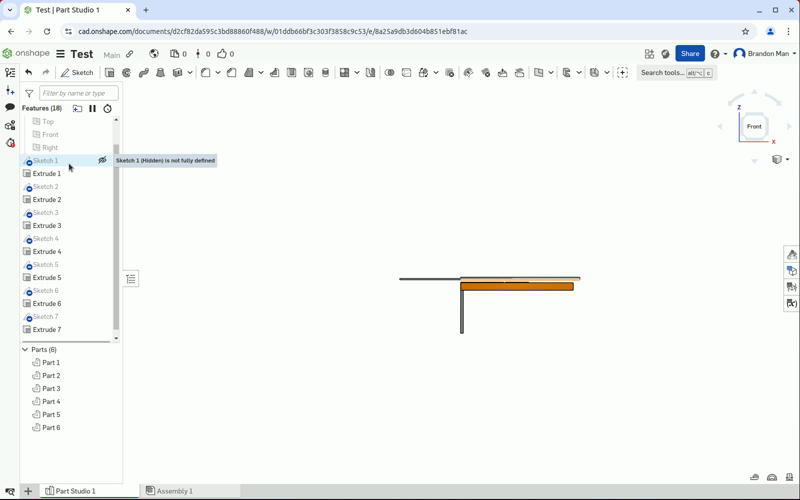
click(69, 163)
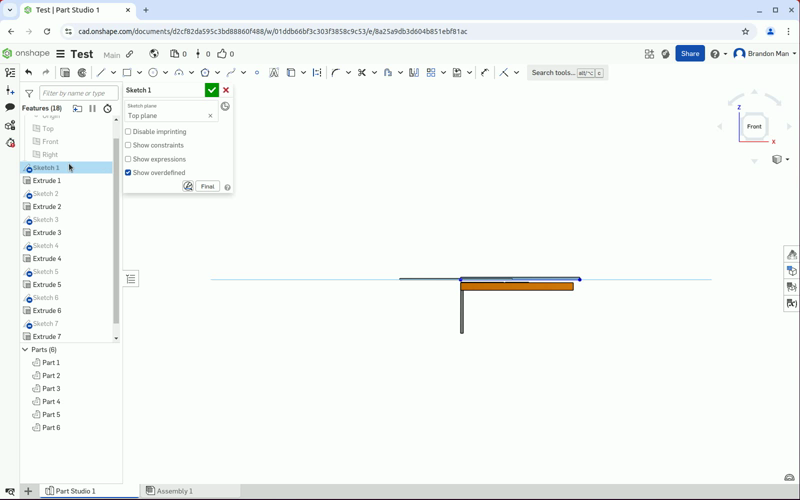
mouse_move(229, 92)
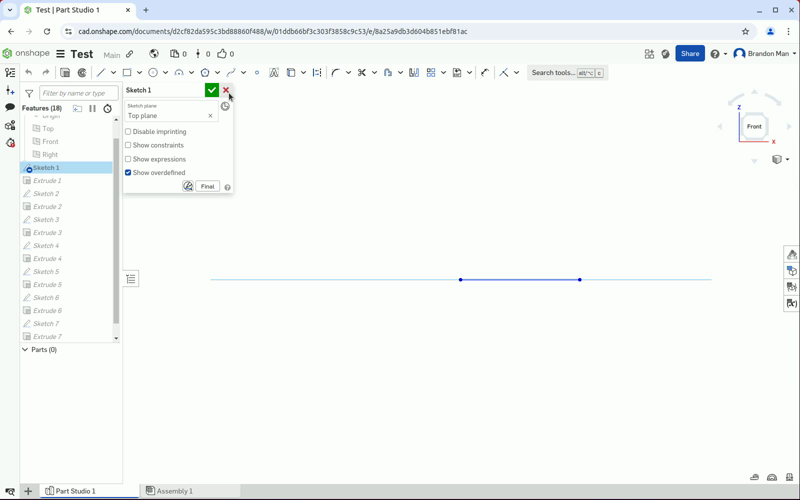
click(229, 92)
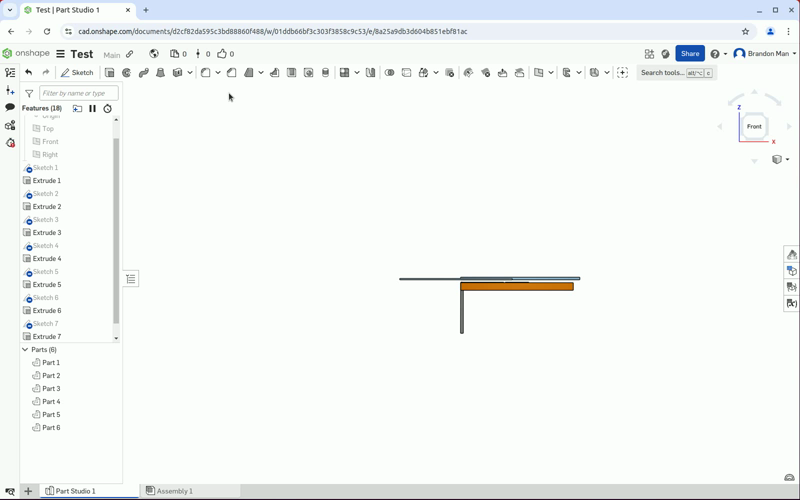
mouse_move(73, 352)
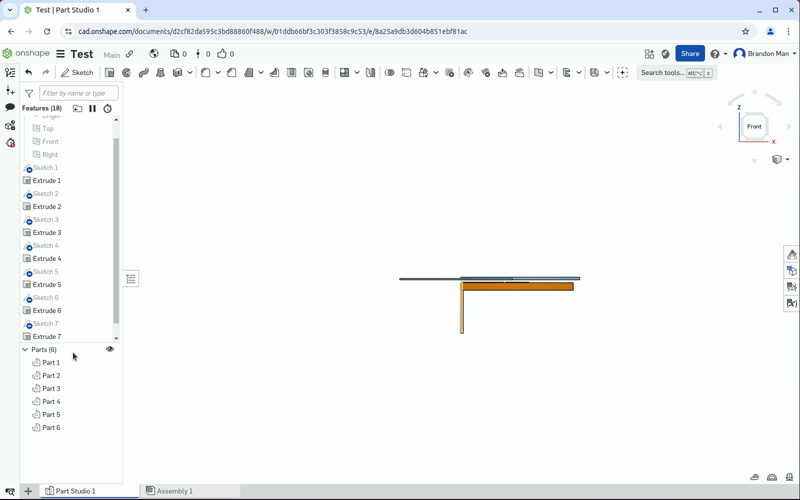
key(y)
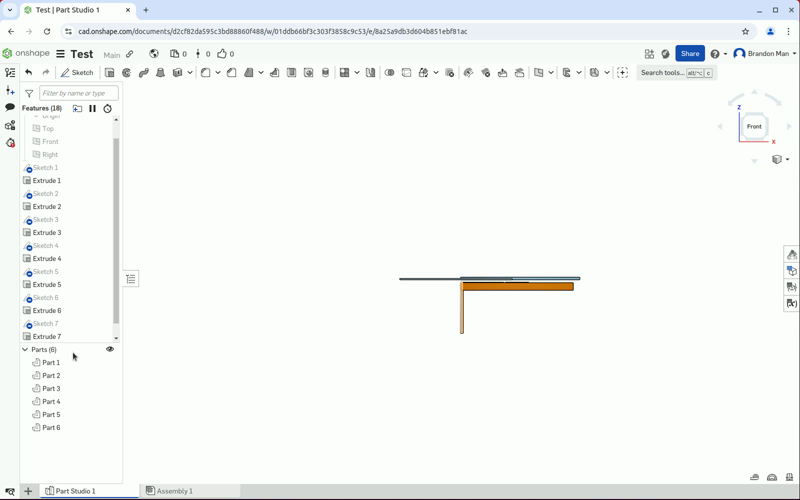
key(shift+p)
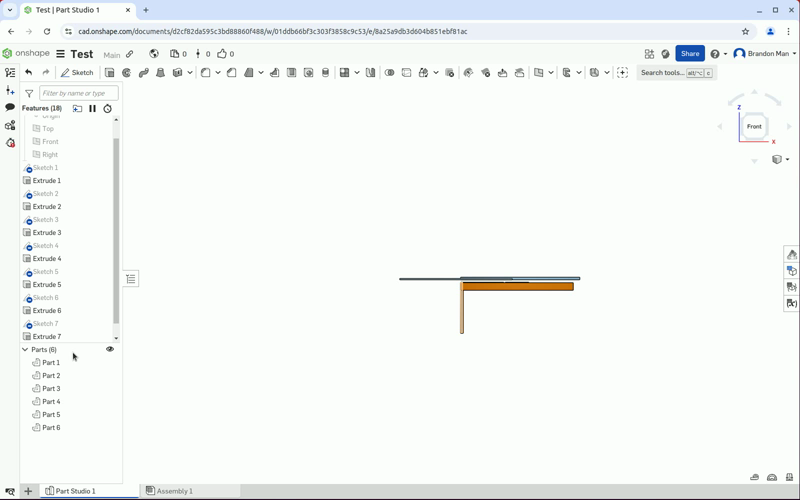
key(space)
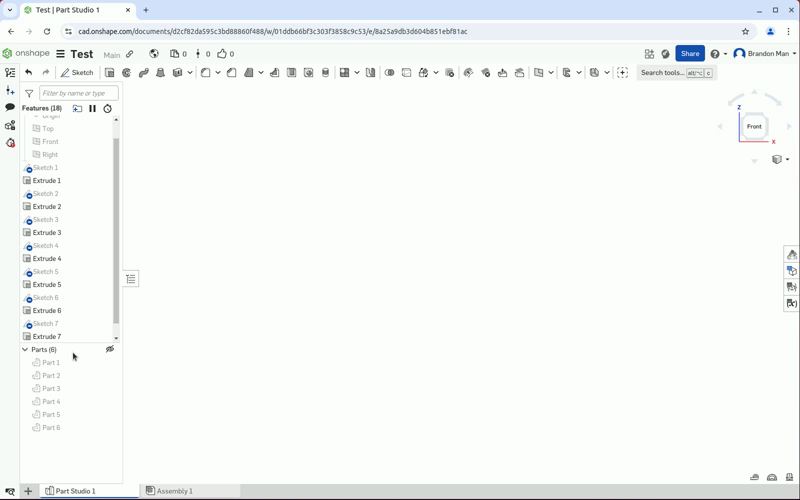
key_down(shift)
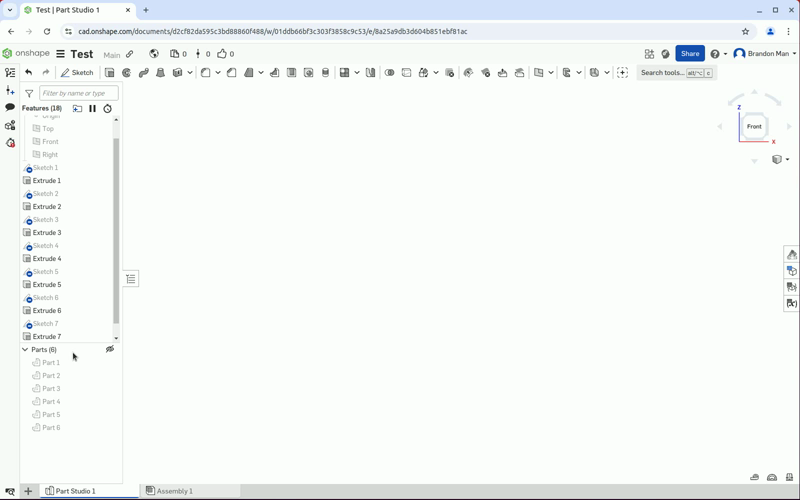
key(left)
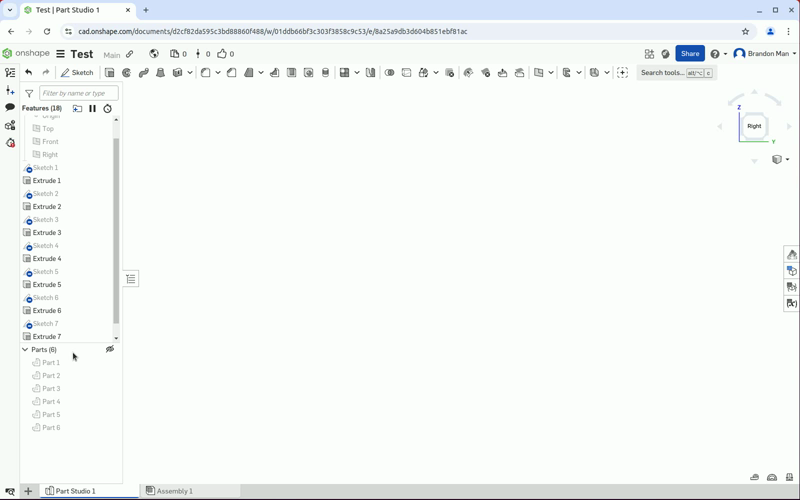
key_up(shift)
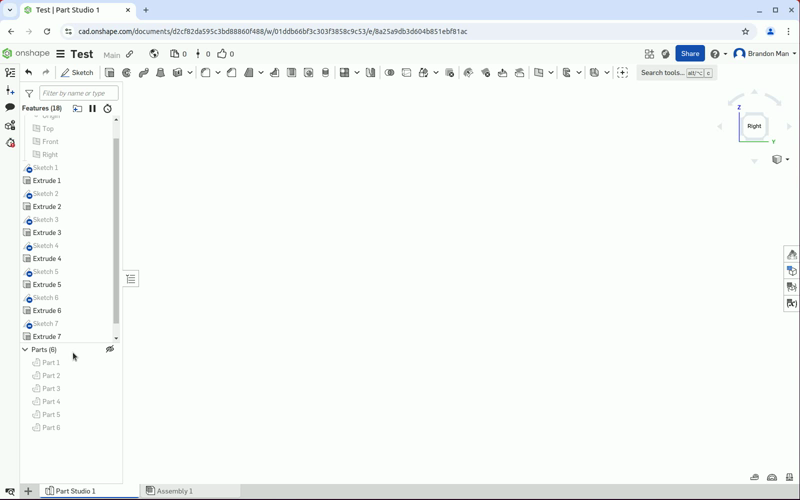
mouse_move(73, 352)
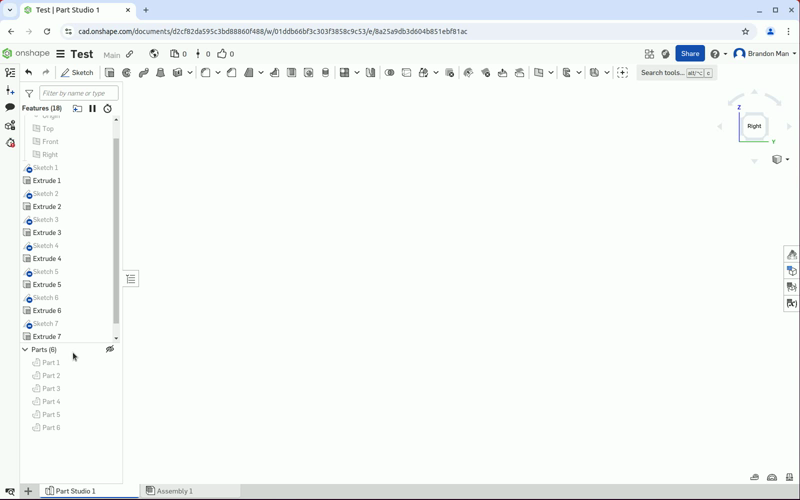
key(shift+y)
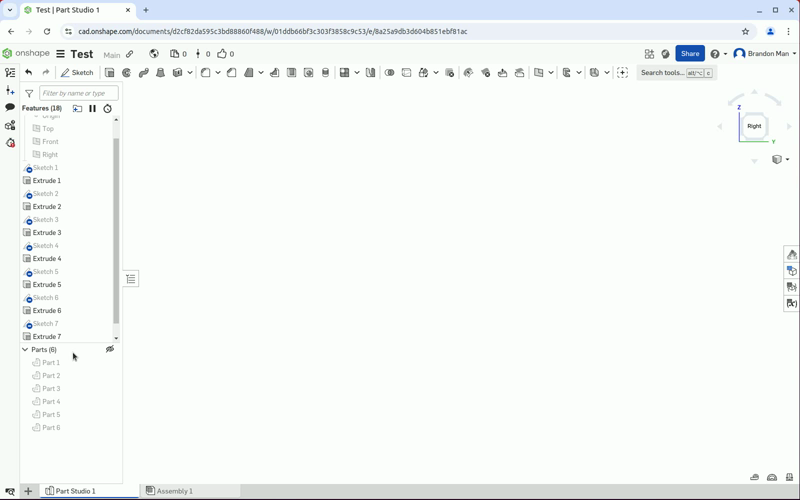
key(shift+s)
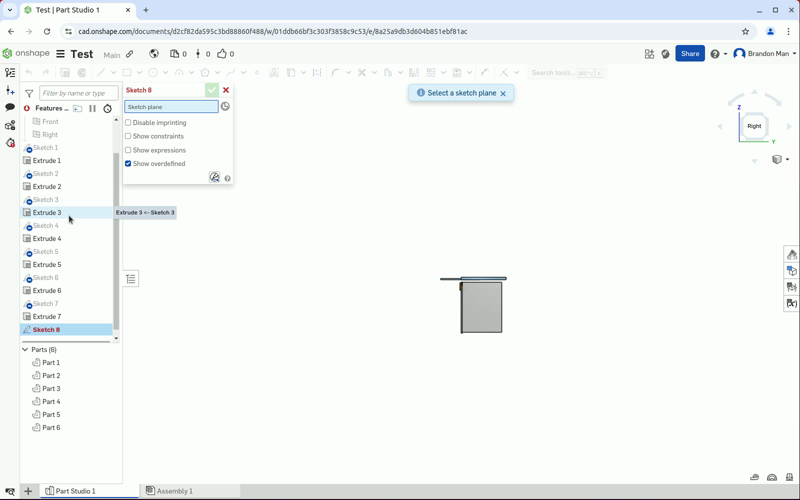
scroll(3)
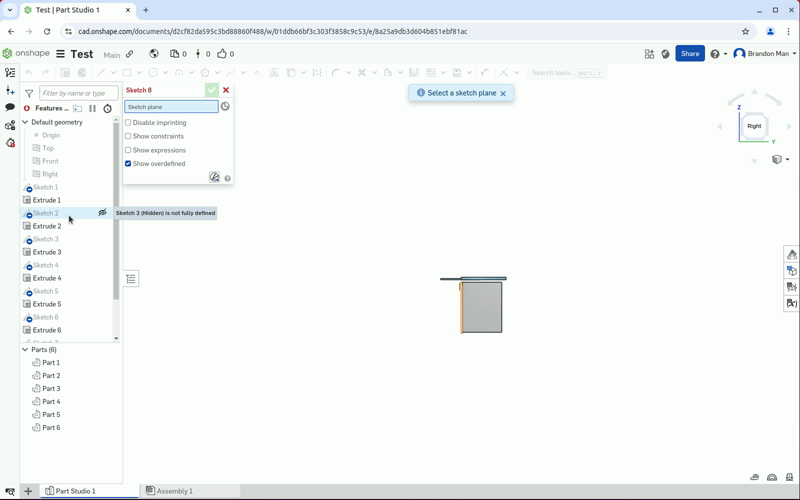
mouse_move(69, 176)
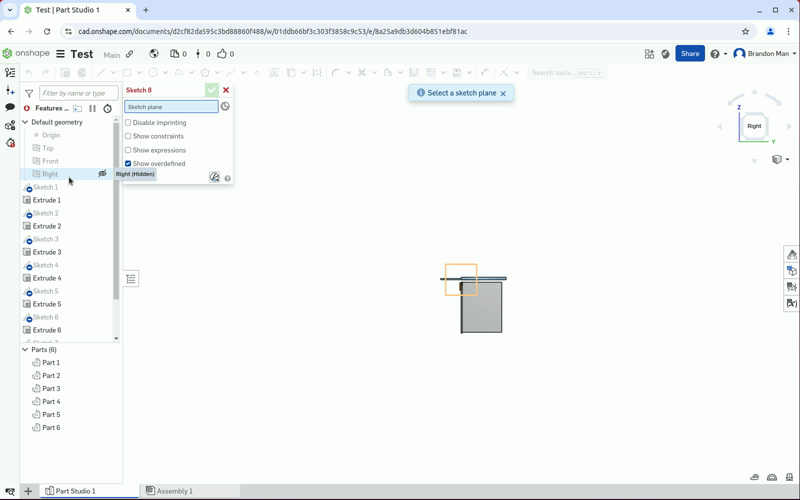
click(69, 176)
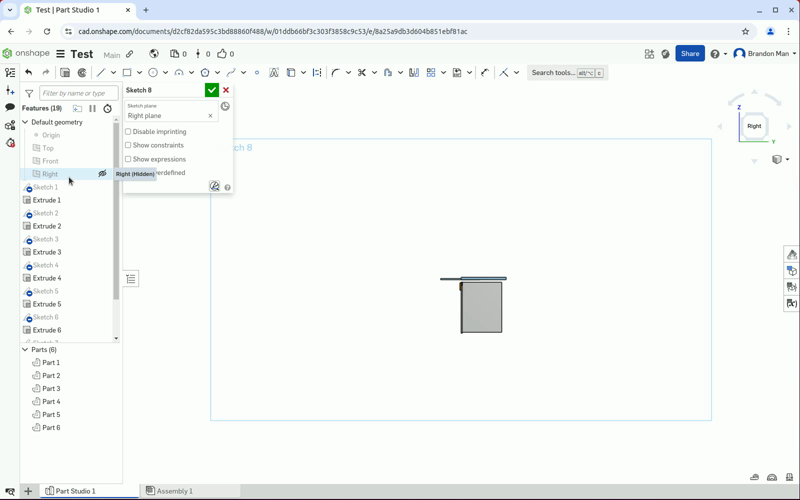
mouse_move(73, 352)
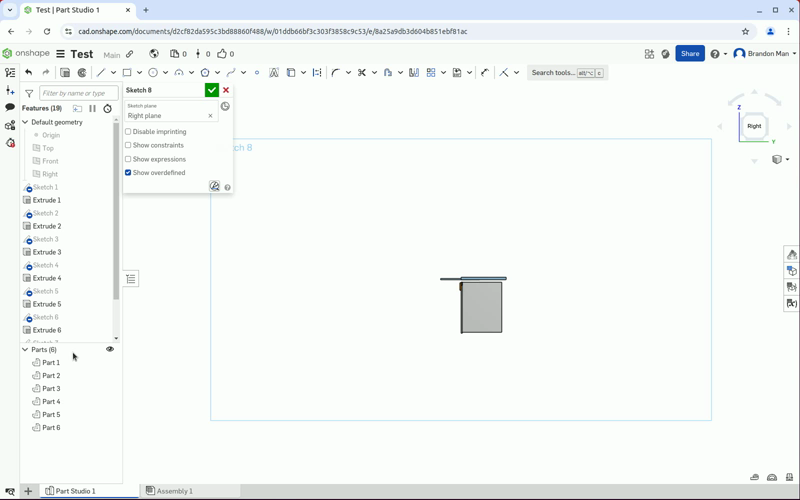
key(y)
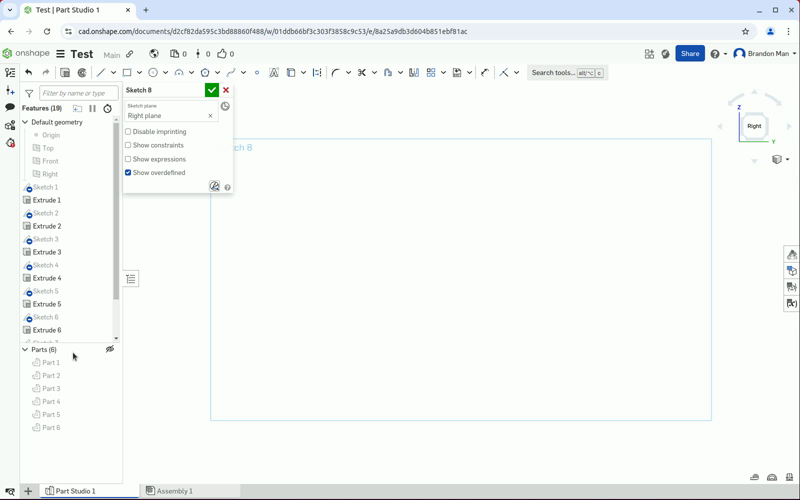
key(l)
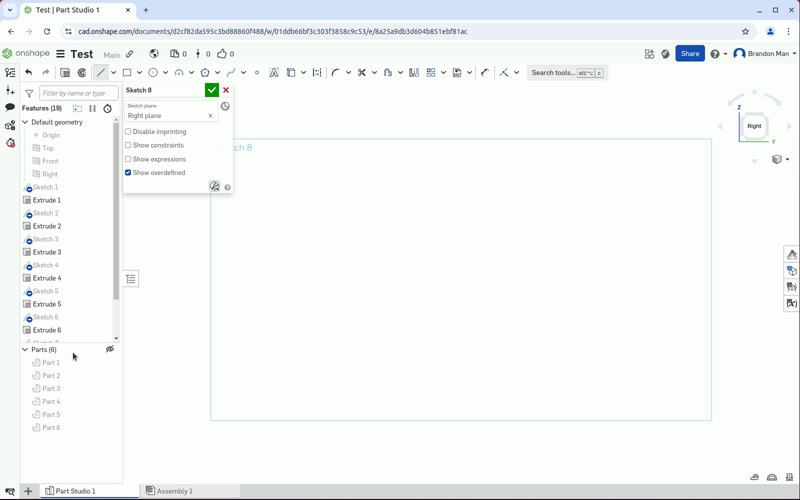
key_down(shift)
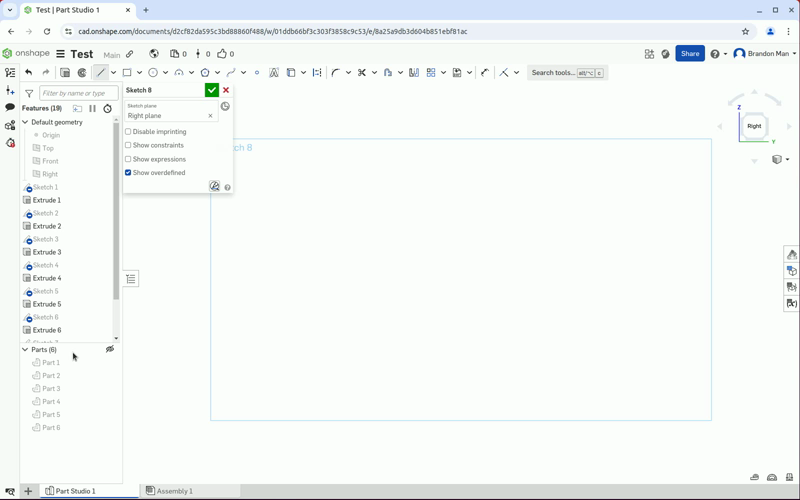
mouse_move(464, 290)
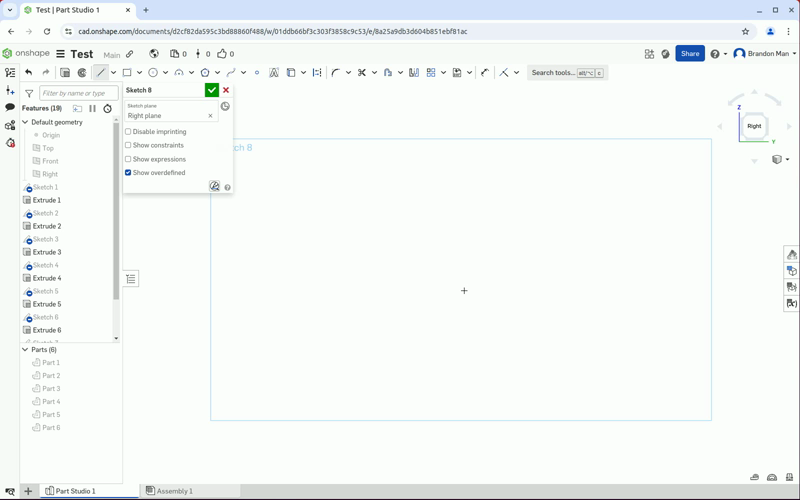
click(464, 290)
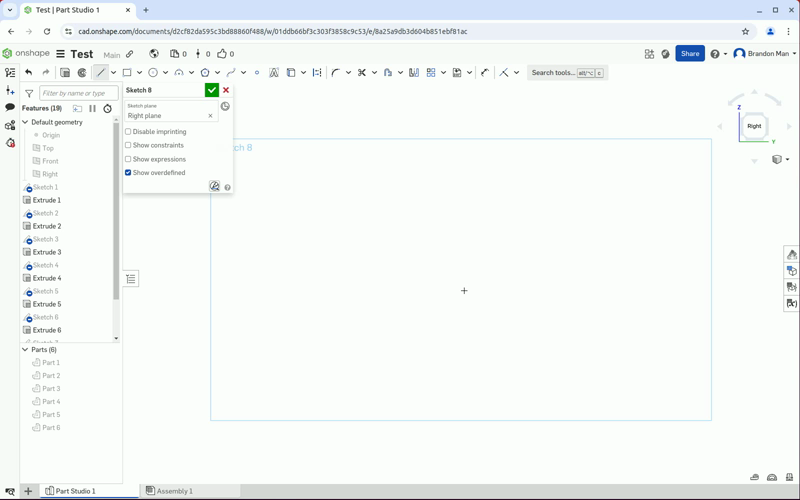
key_up(shift)
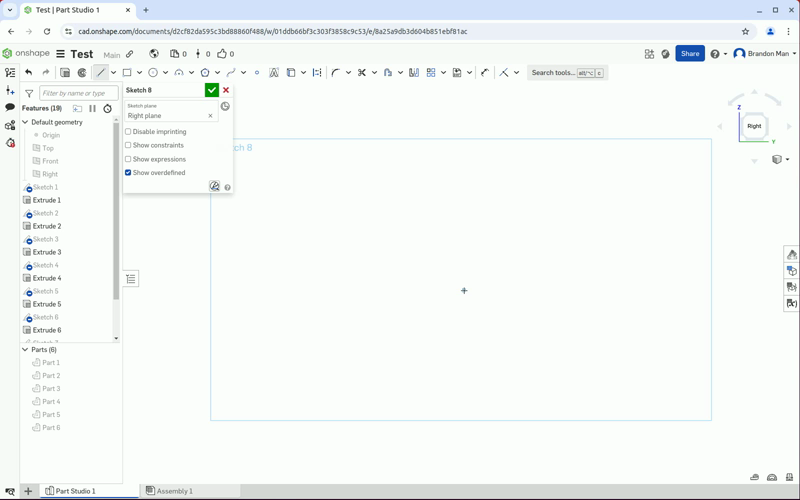
key_down(shift)
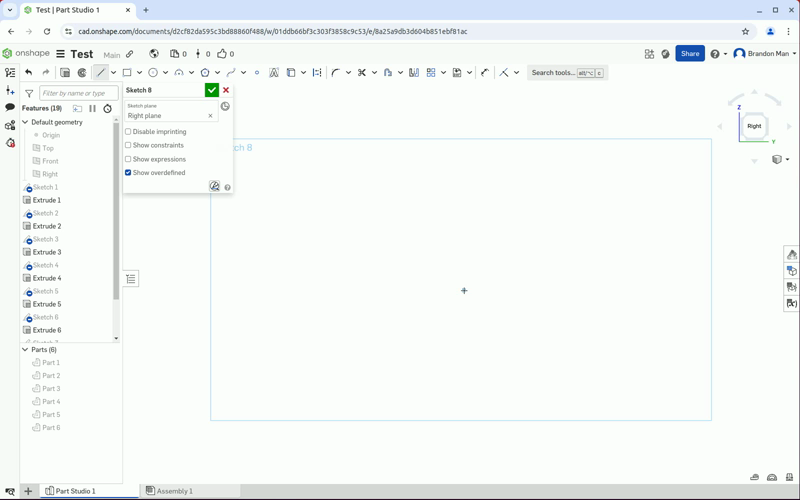
mouse_move(494, 290)
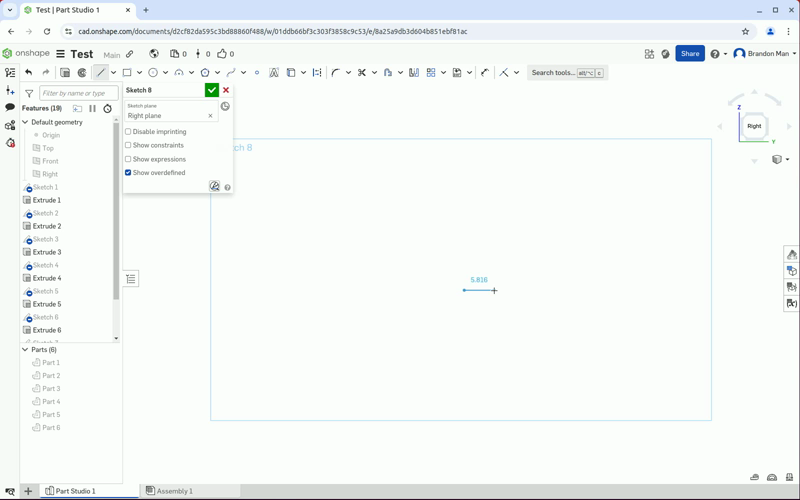
mouse_move(498, 290)
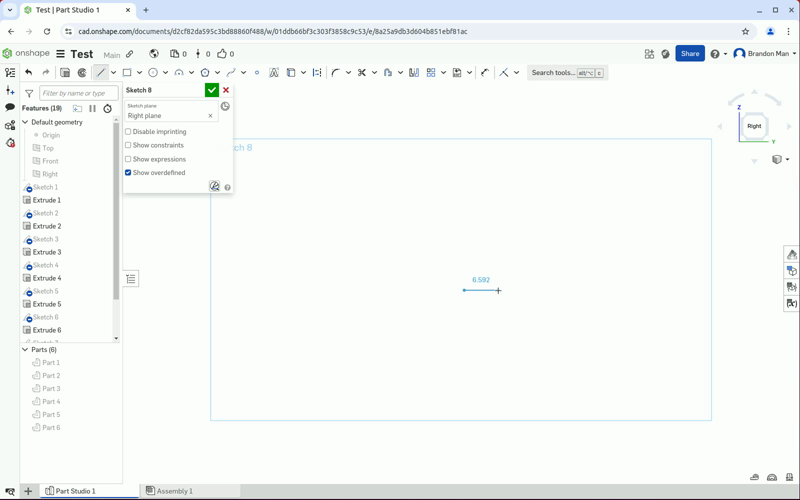
click(498, 290)
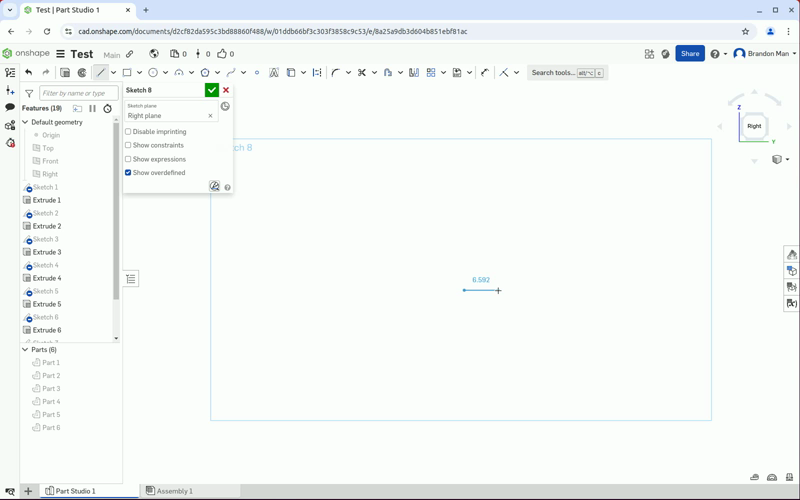
key_up(shift)
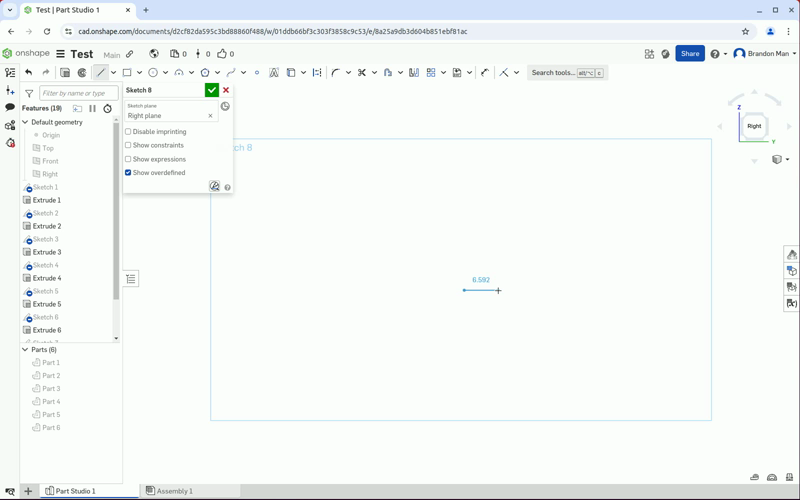
key_down(shift)
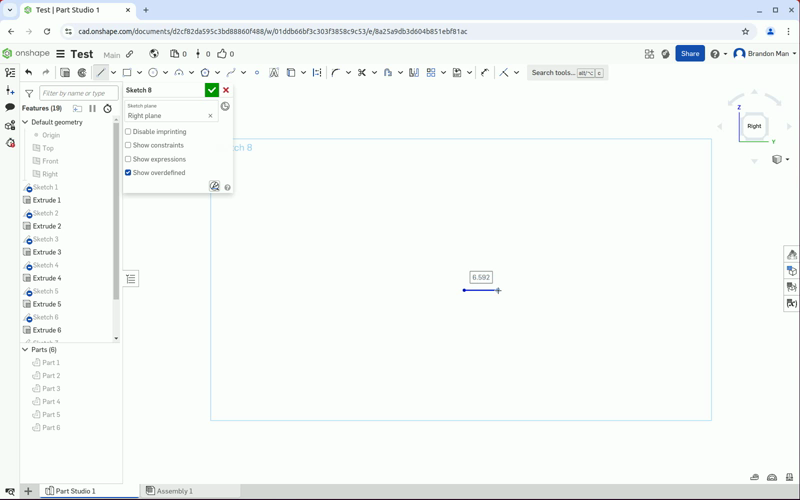
mouse_move(528, 290)
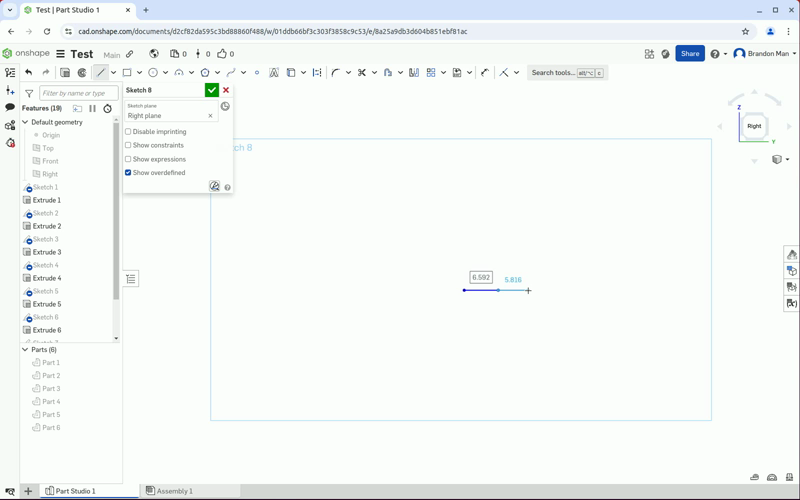
mouse_move(498, 283)
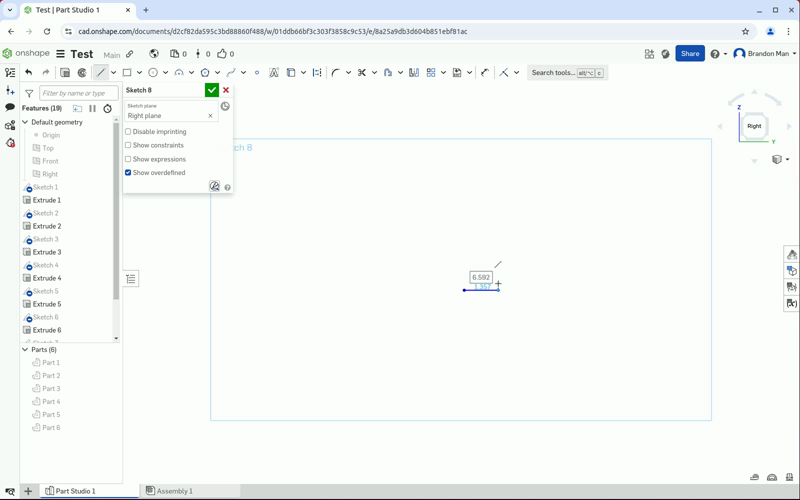
scroll(6)
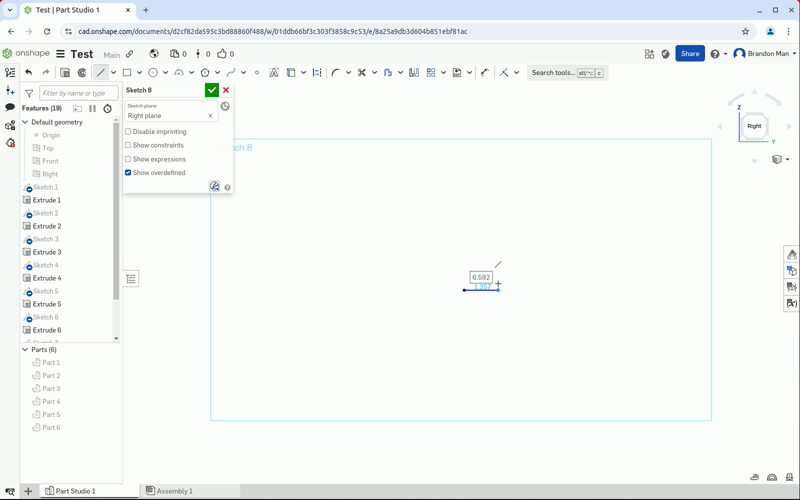
scroll(6)
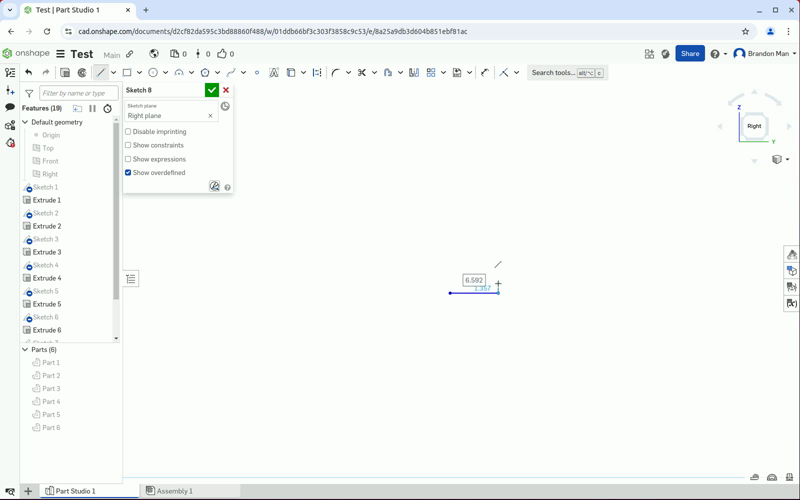
scroll(6)
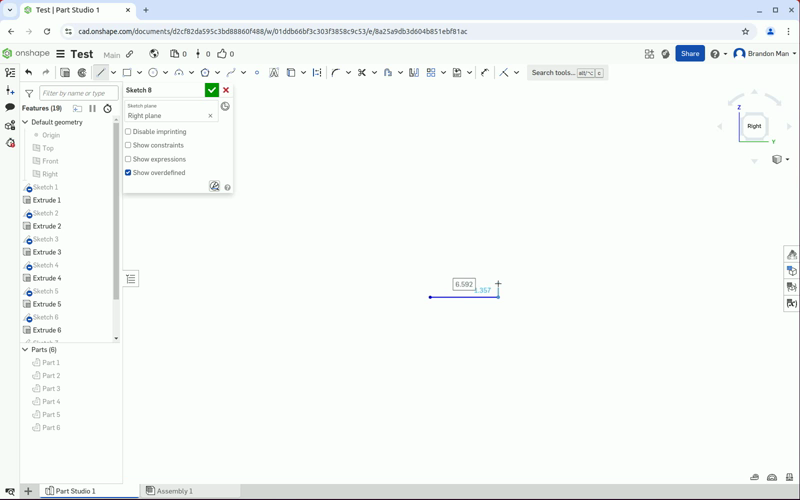
scroll(6)
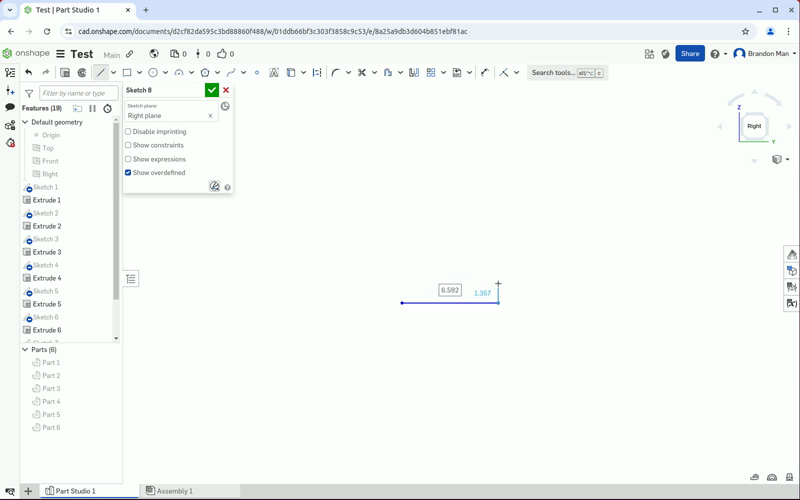
scroll(6)
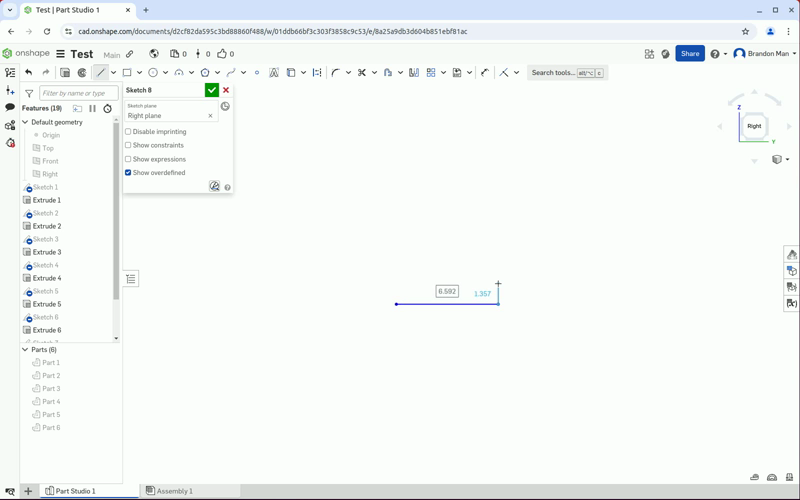
scroll(6)
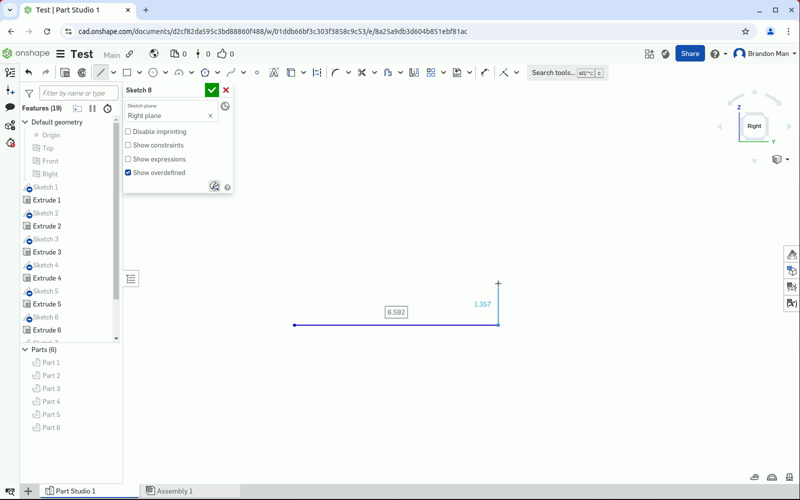
scroll(6)
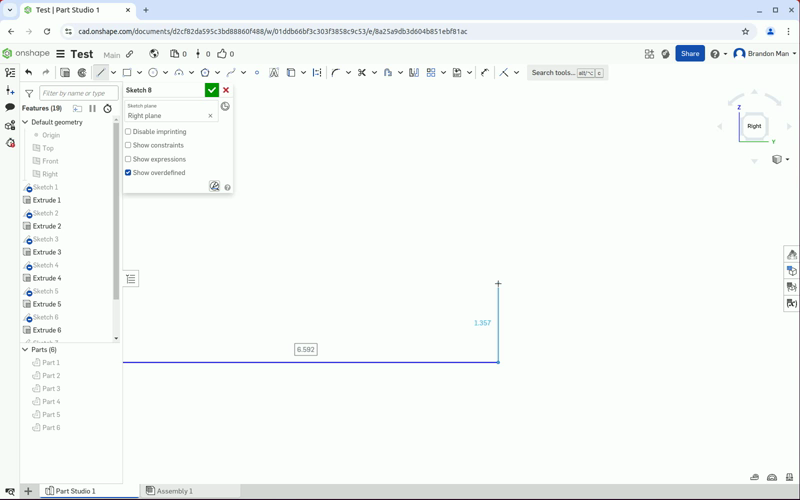
click(498, 283)
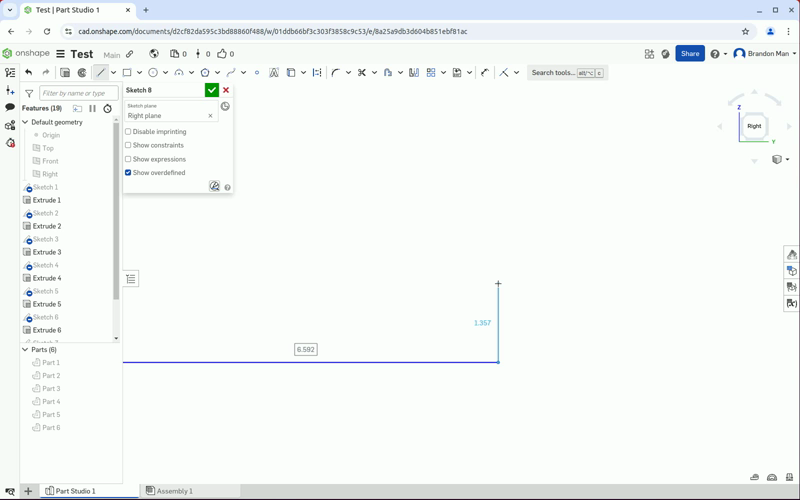
scroll(-6)
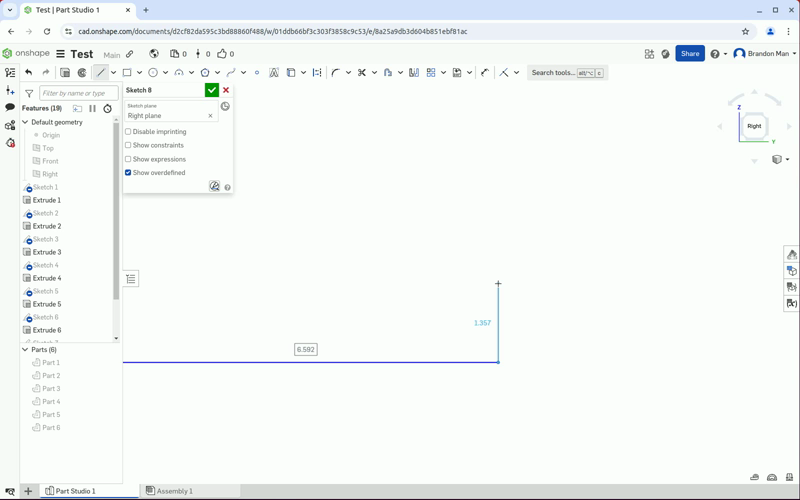
scroll(-6)
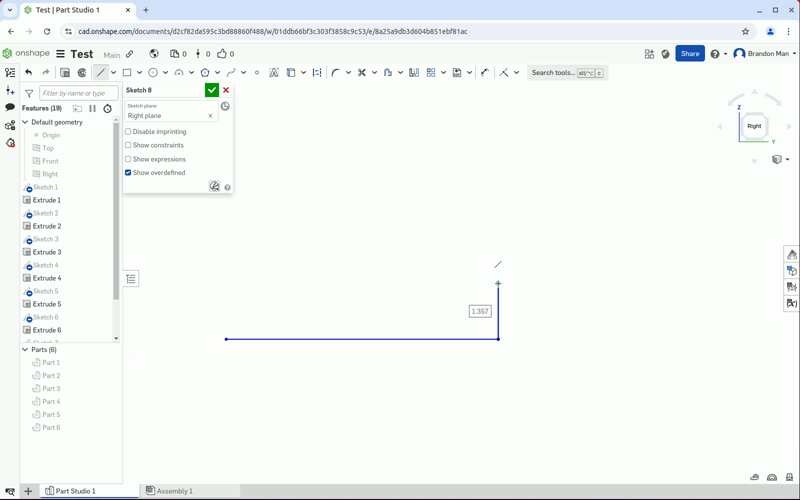
scroll(-6)
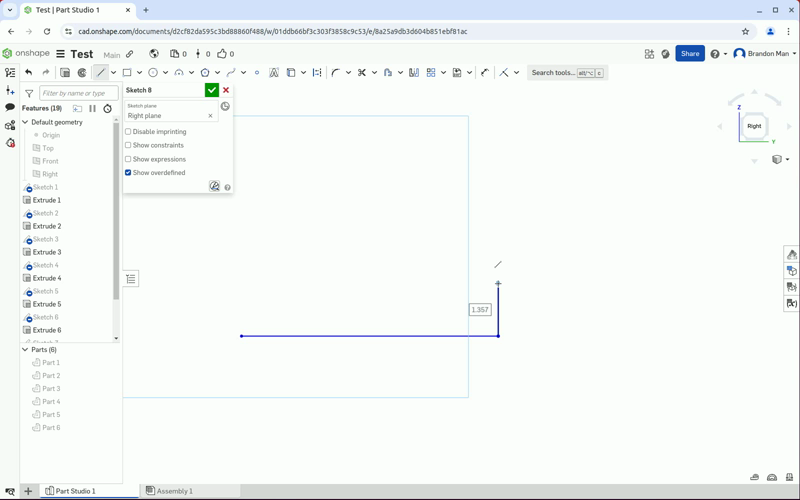
scroll(-6)
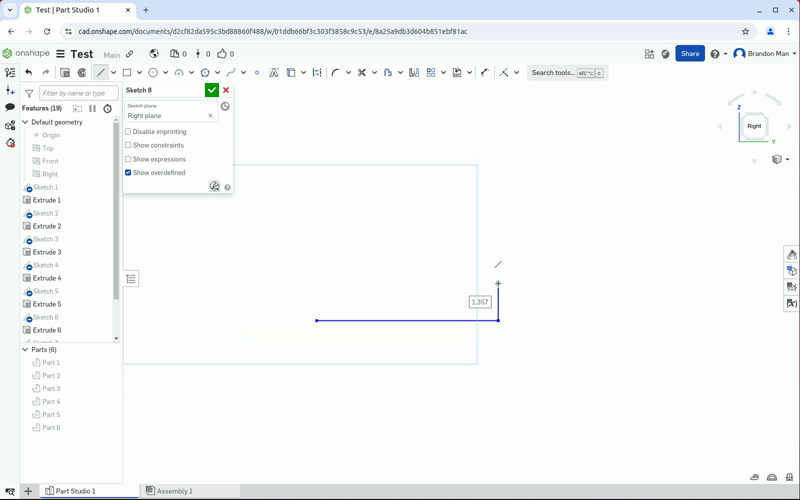
scroll(-6)
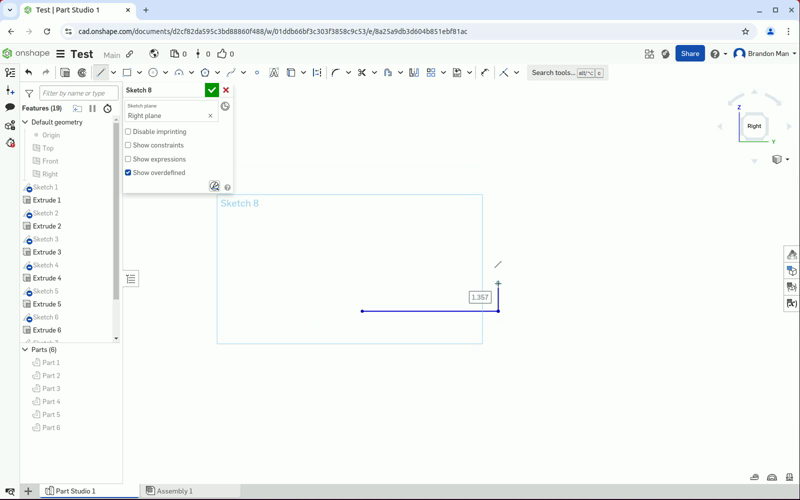
scroll(-6)
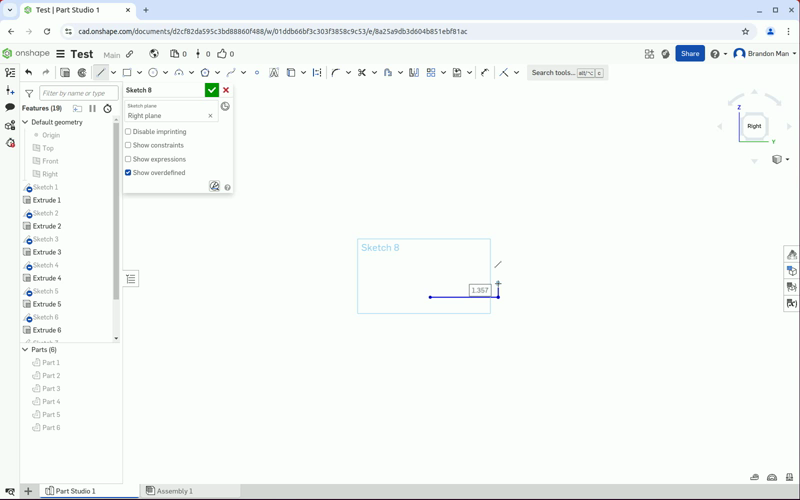
scroll(-6)
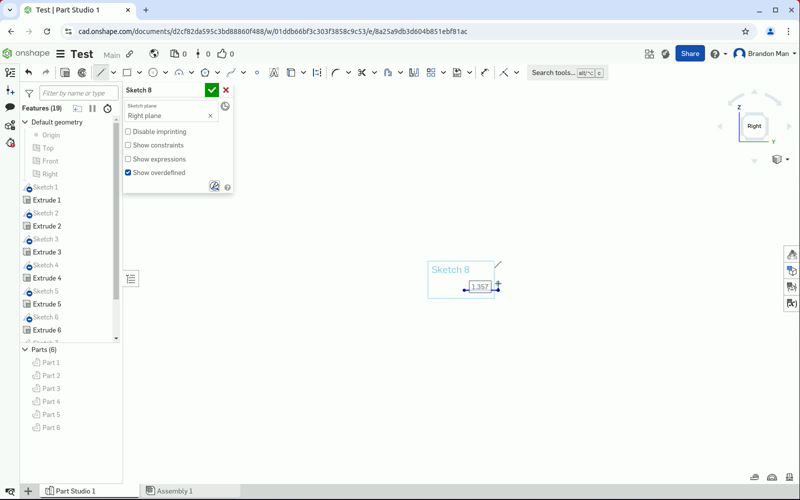
key_up(shift)
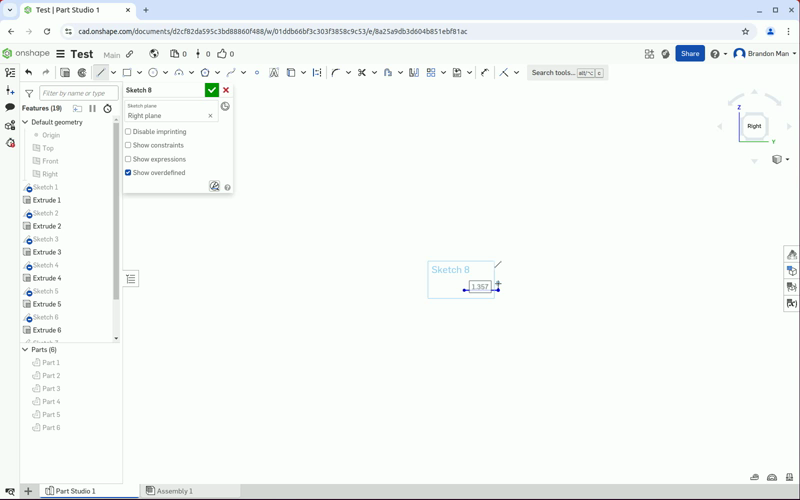
key_down(shift)
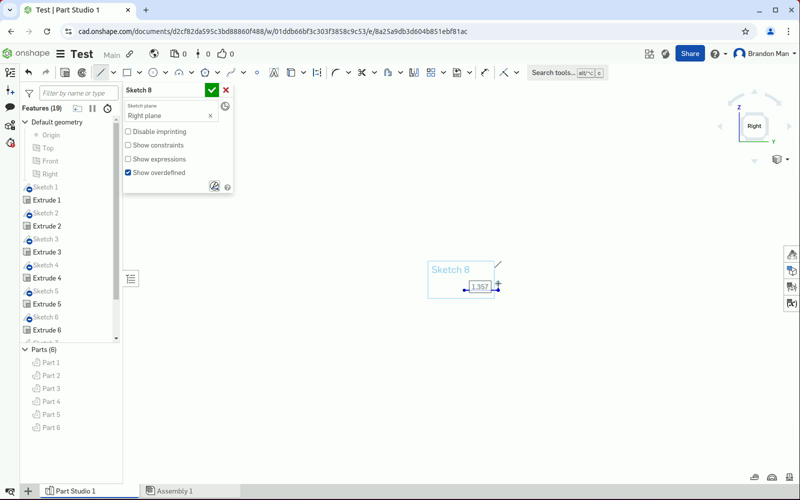
mouse_move(528, 283)
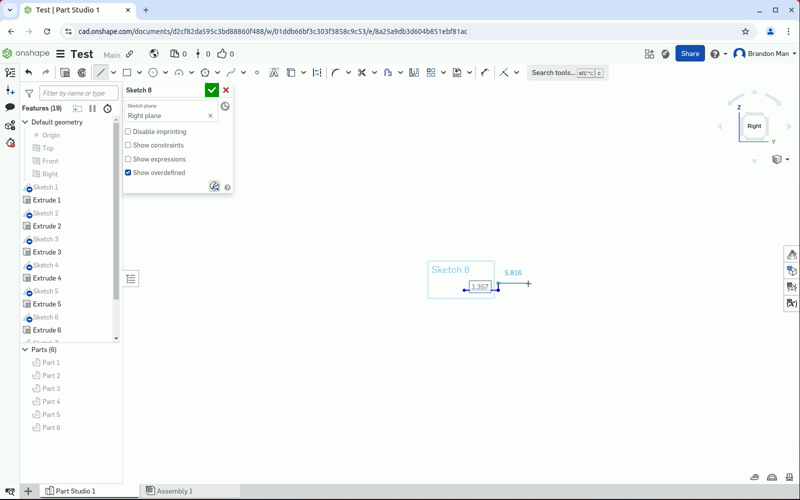
mouse_move(464, 283)
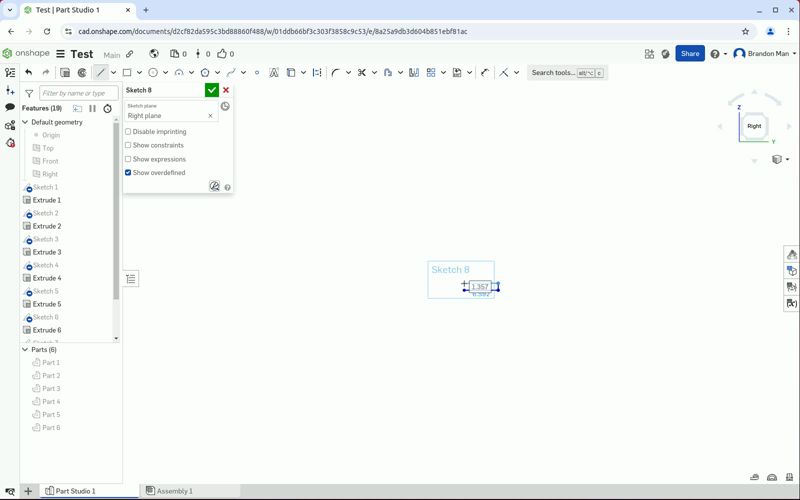
click(464, 283)
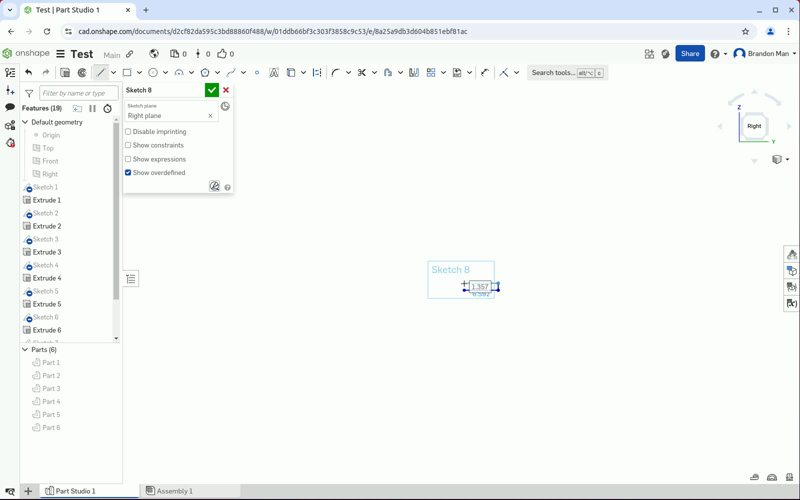
key_up(shift)
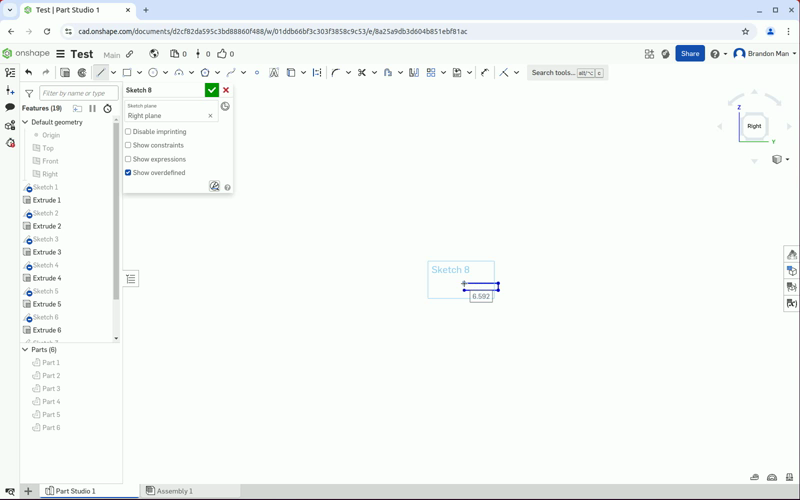
mouse_move(494, 283)
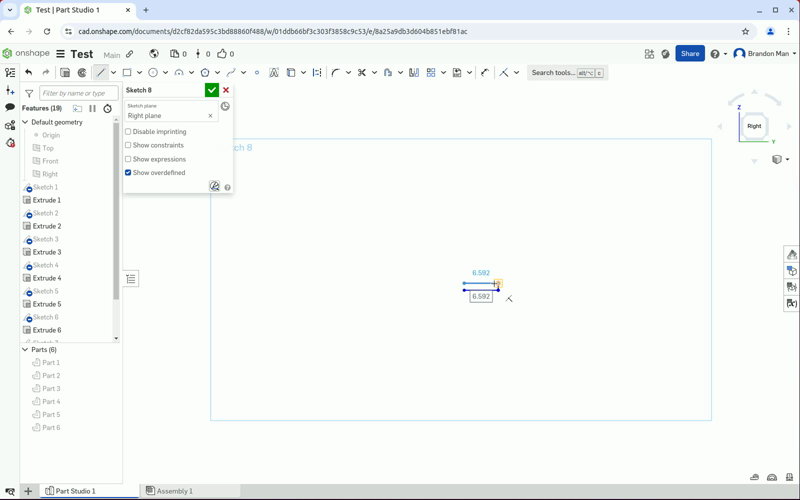
key_down(shift)
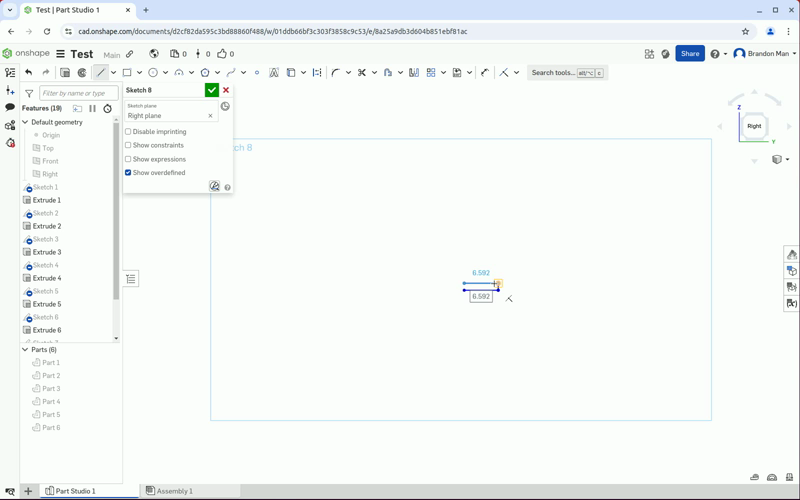
mouse_move(464, 290)
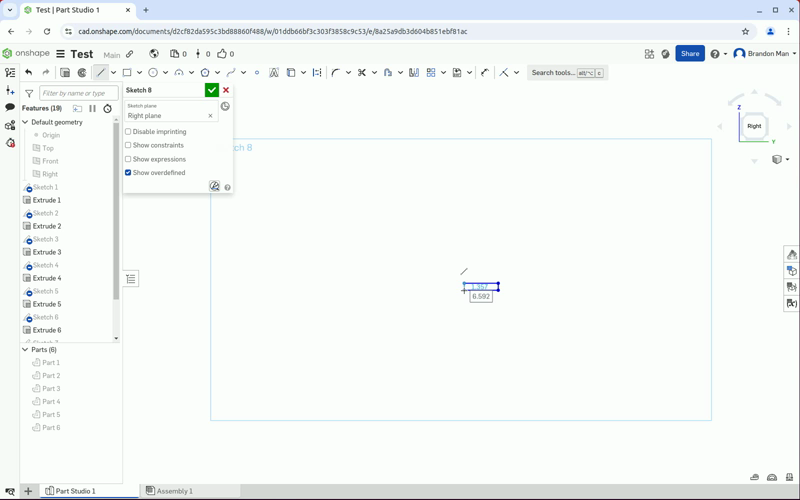
scroll(6)
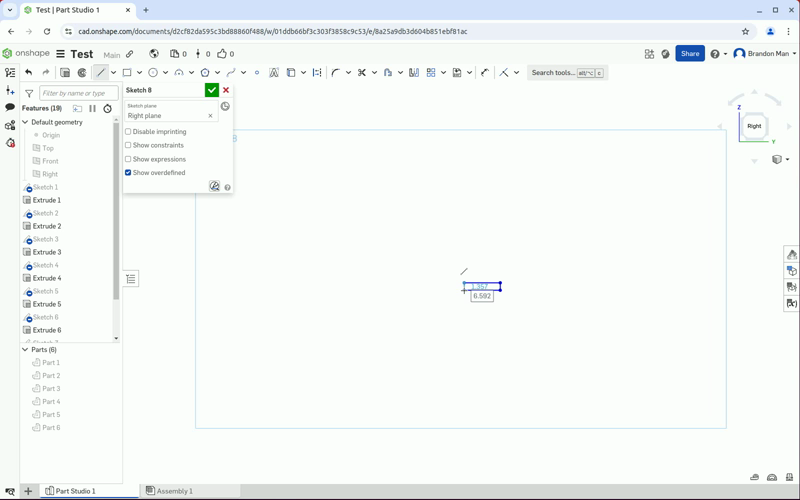
scroll(6)
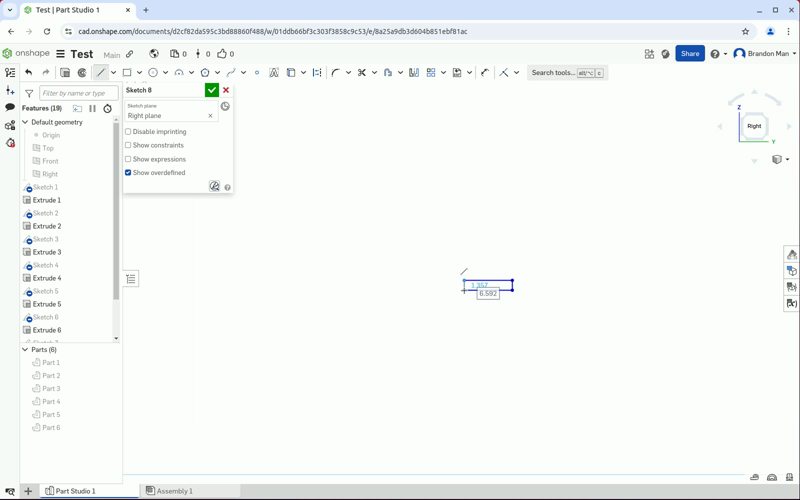
scroll(6)
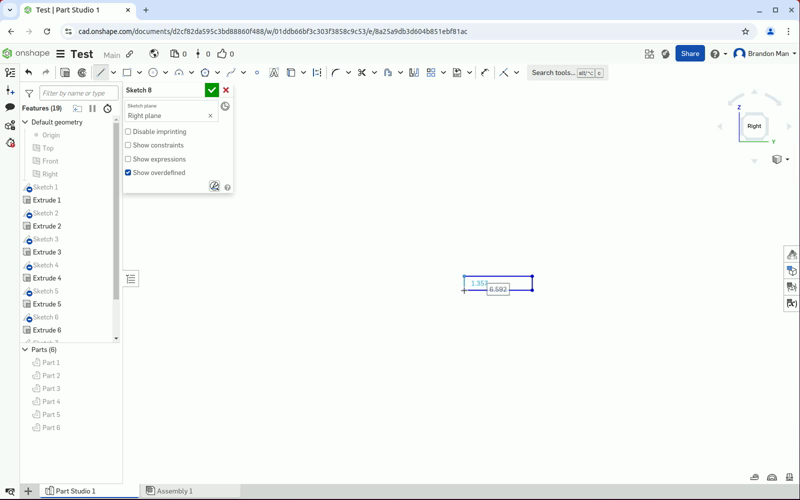
scroll(6)
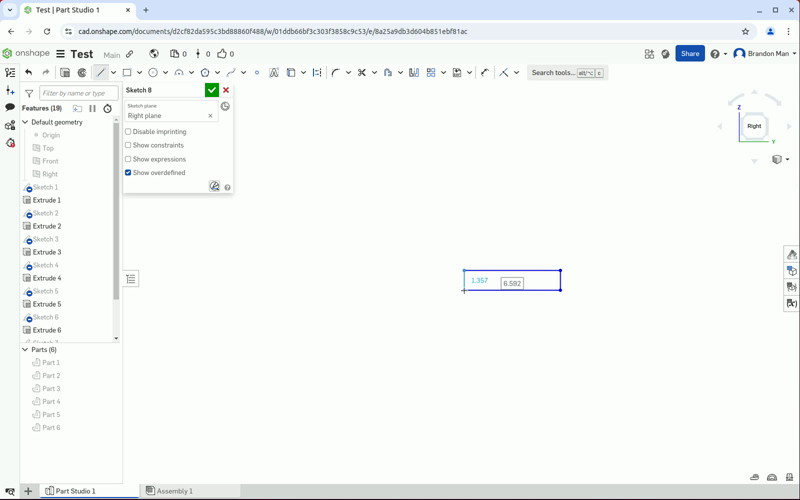
scroll(6)
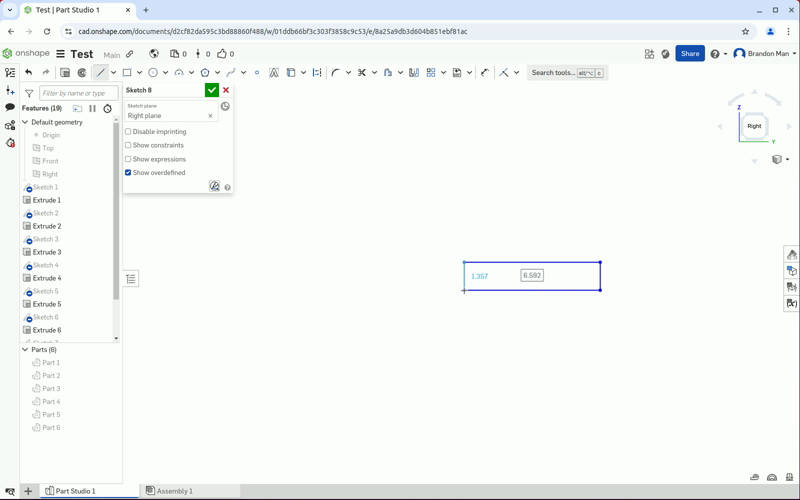
scroll(6)
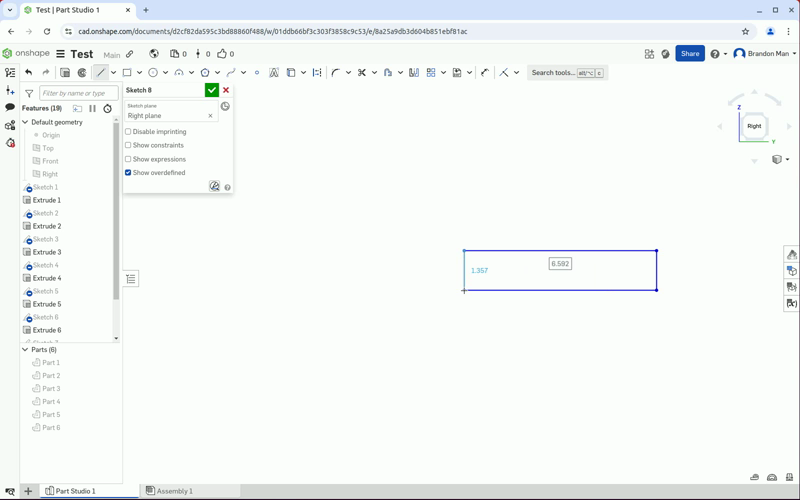
scroll(6)
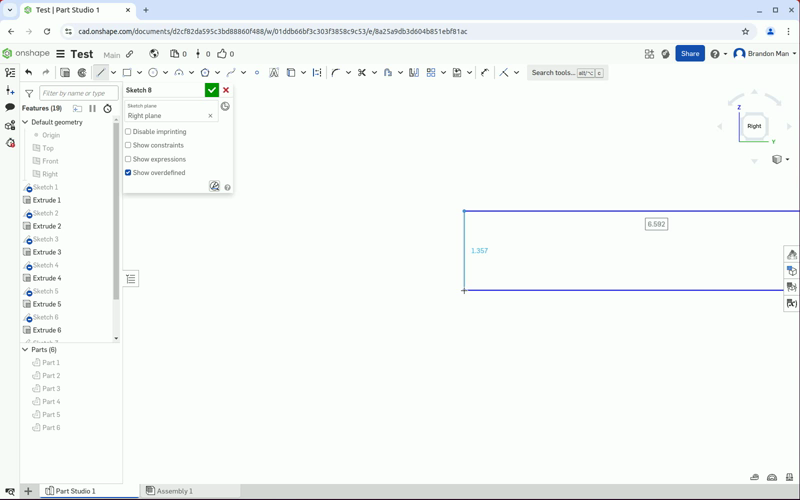
key_up(shift)
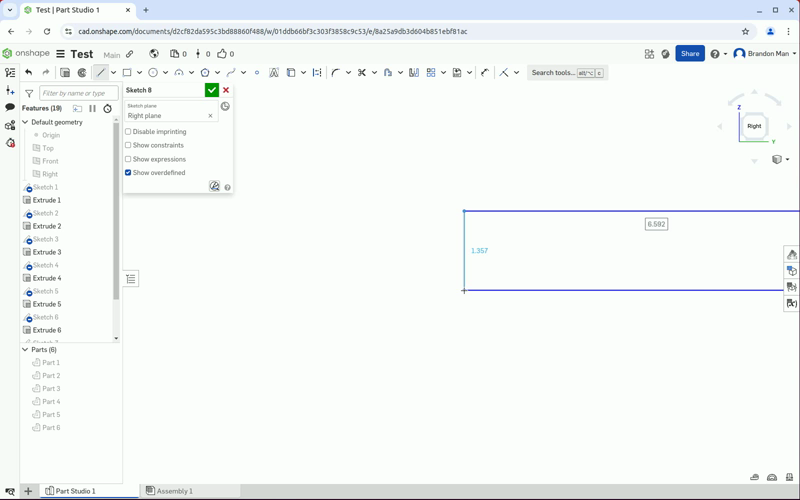
click(464, 290)
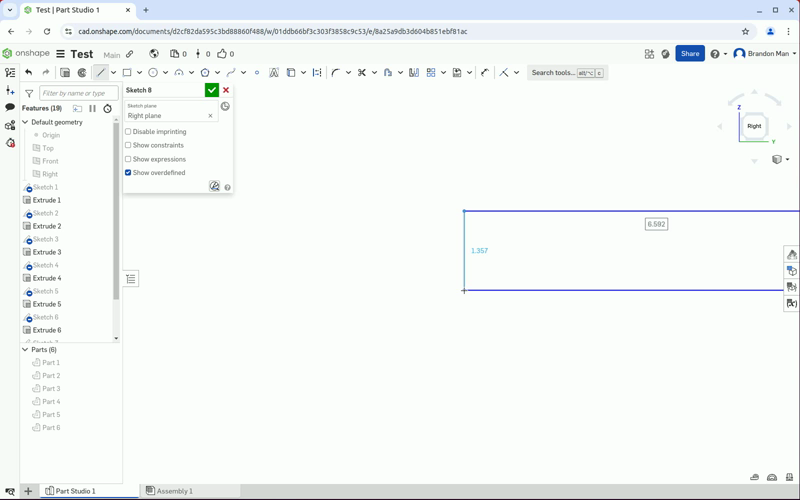
scroll(-6)
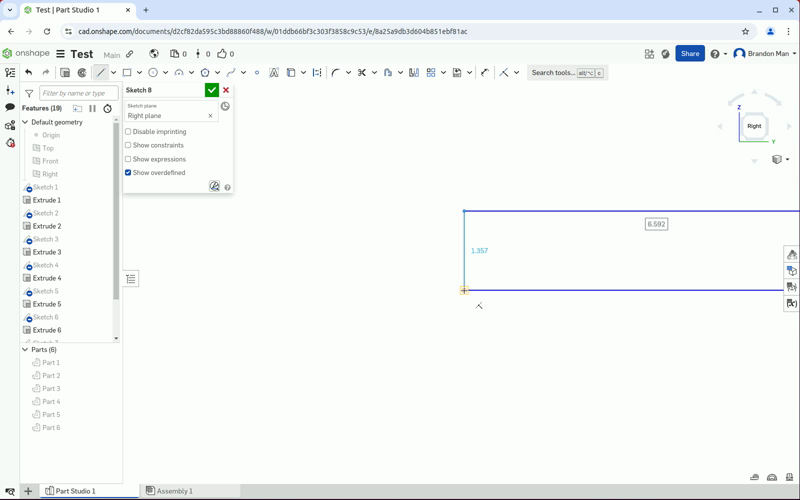
scroll(-6)
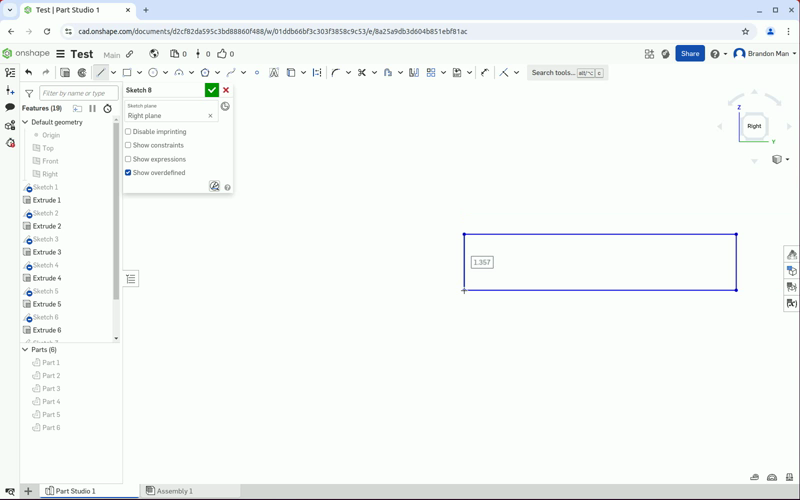
scroll(-6)
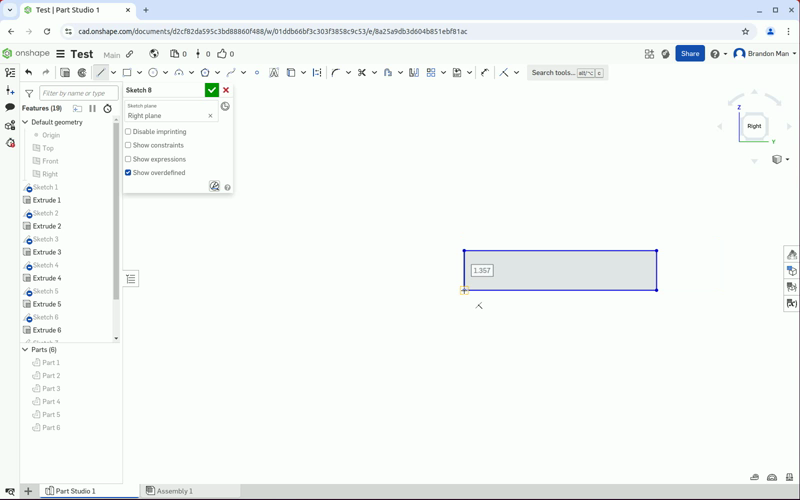
scroll(-6)
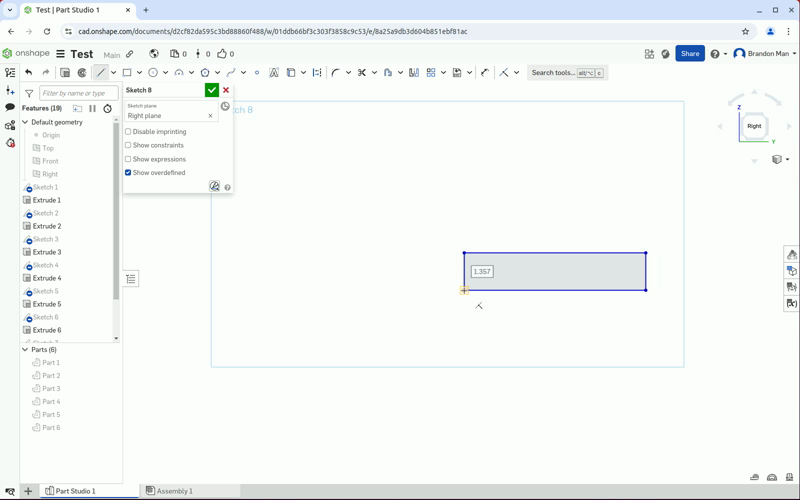
scroll(-6)
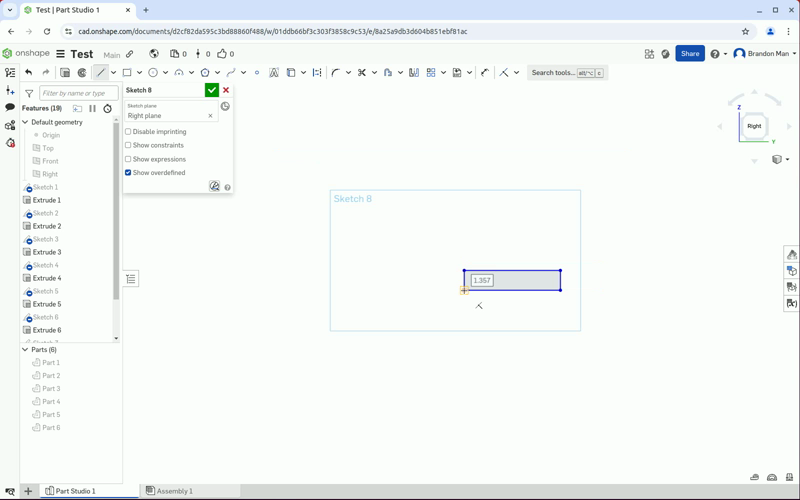
scroll(-6)
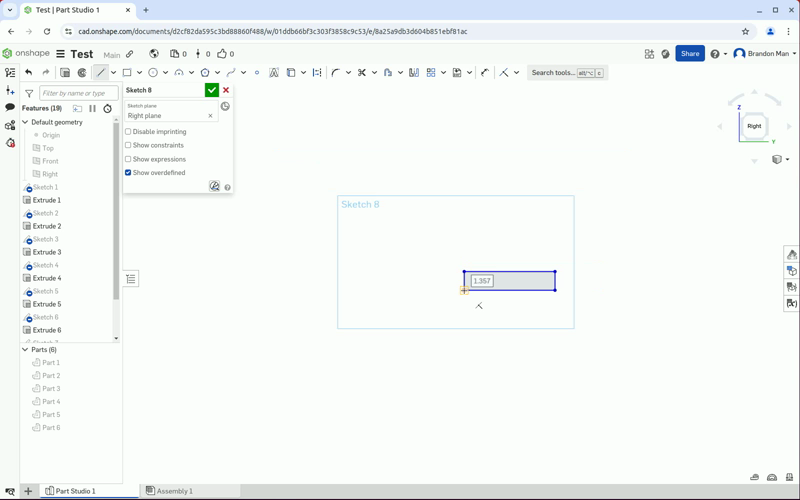
scroll(-6)
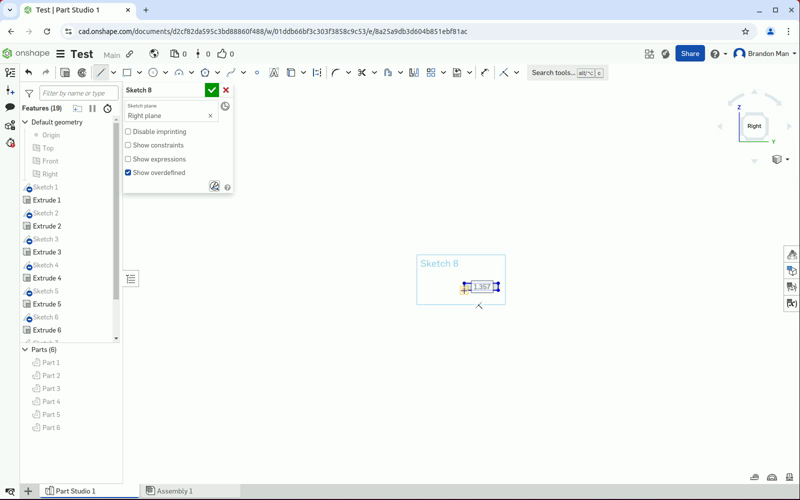
key(esc)
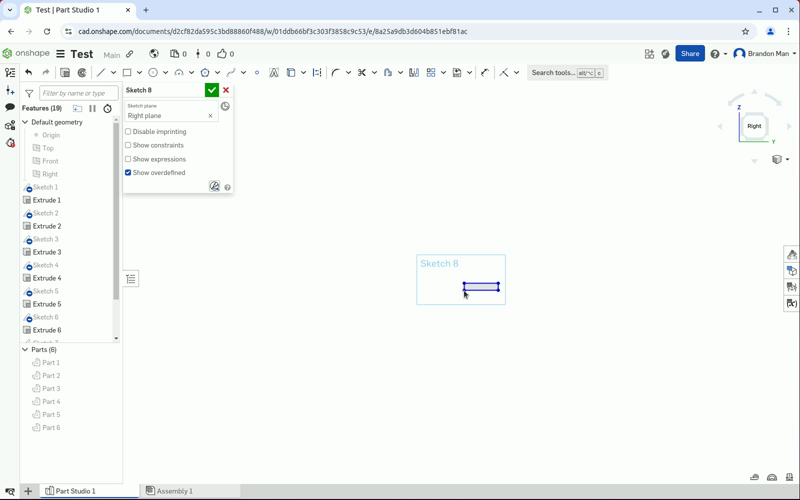
mouse_move(476, 286)
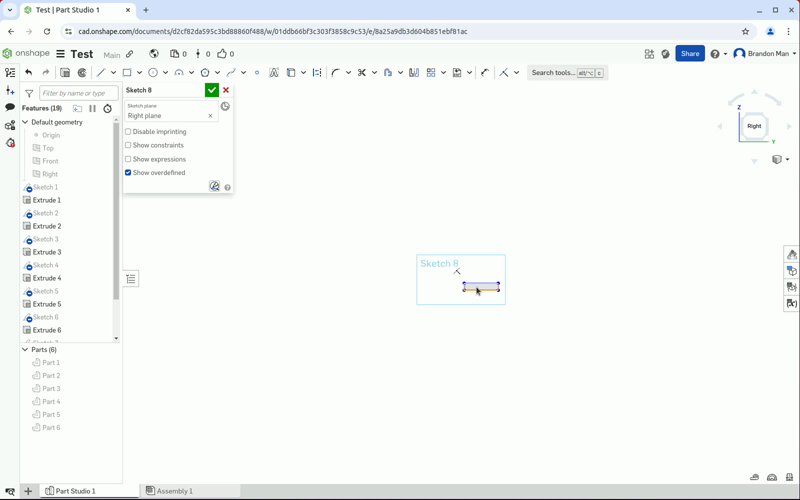
scroll(6)
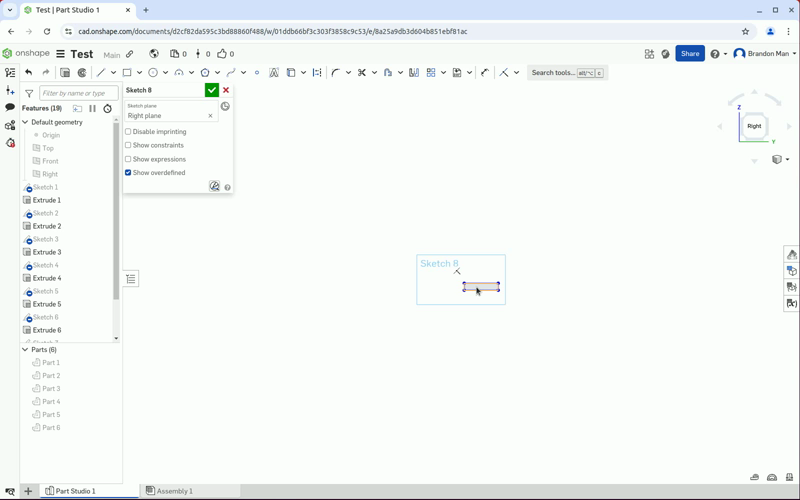
scroll(6)
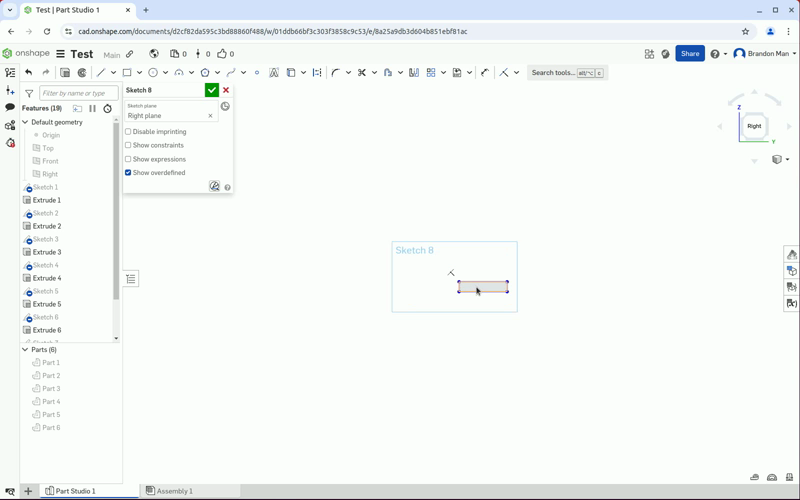
scroll(6)
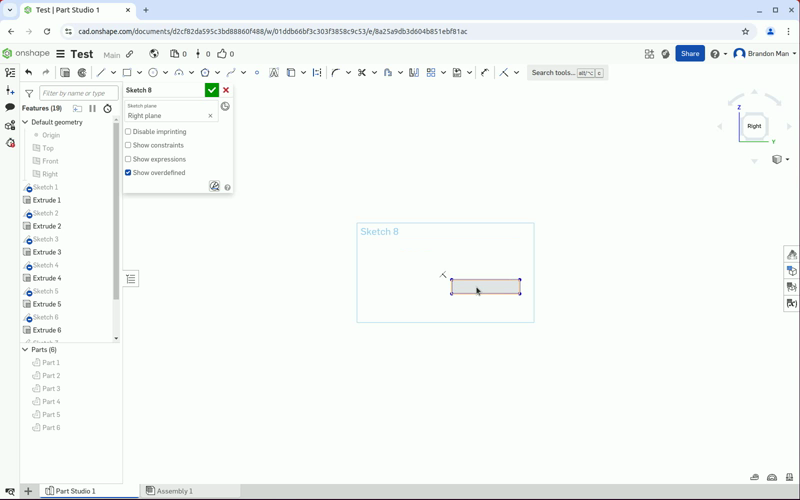
scroll(6)
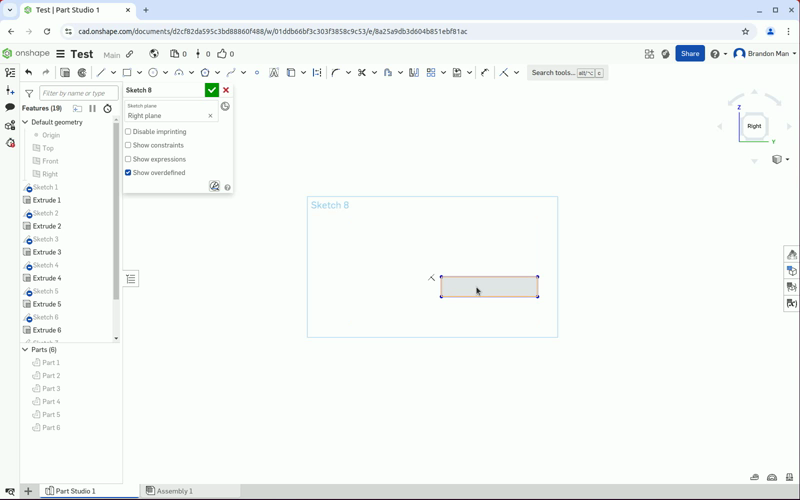
scroll(6)
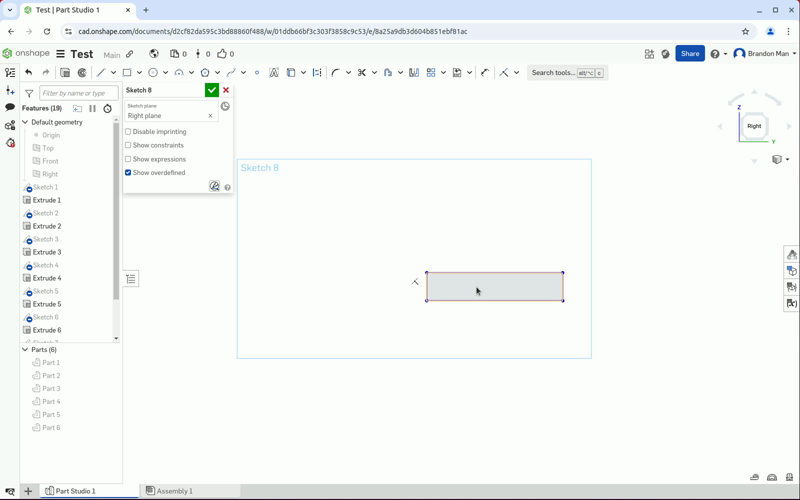
scroll(6)
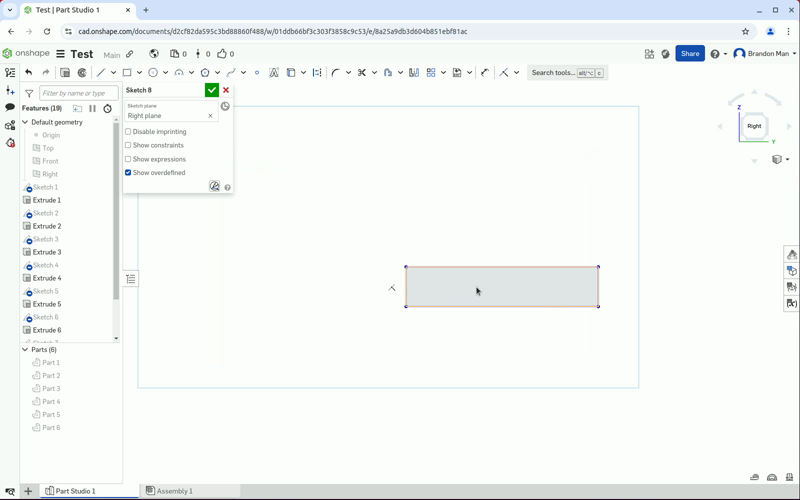
scroll(6)
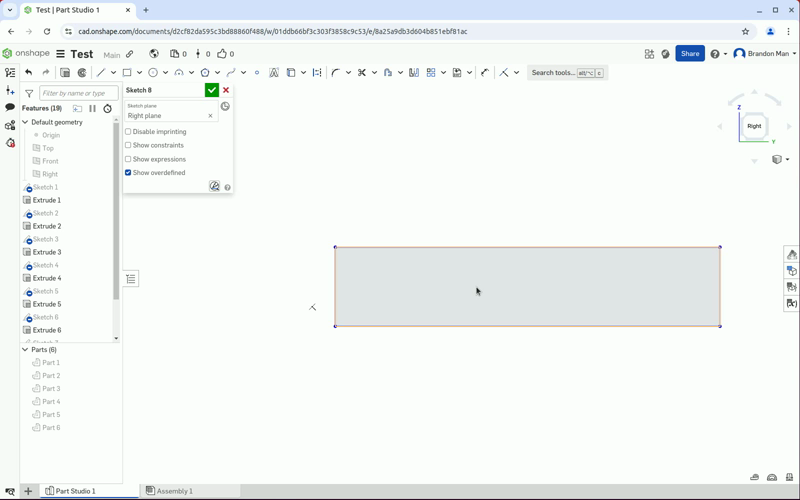
click(476, 286)
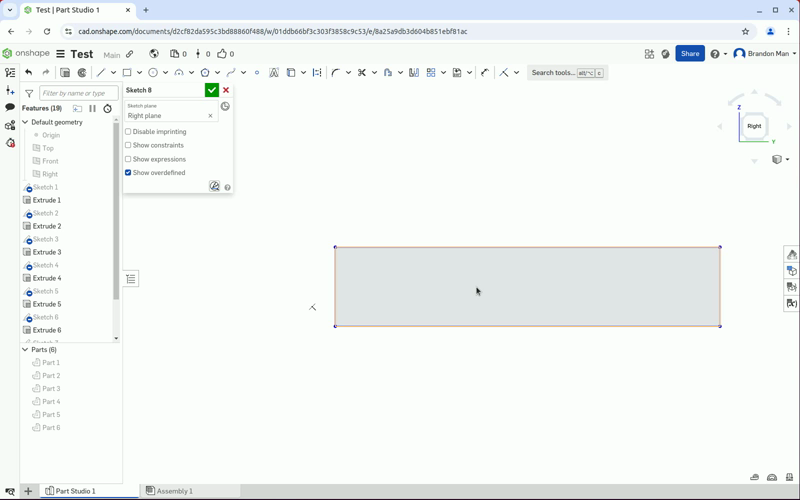
scroll(-6)
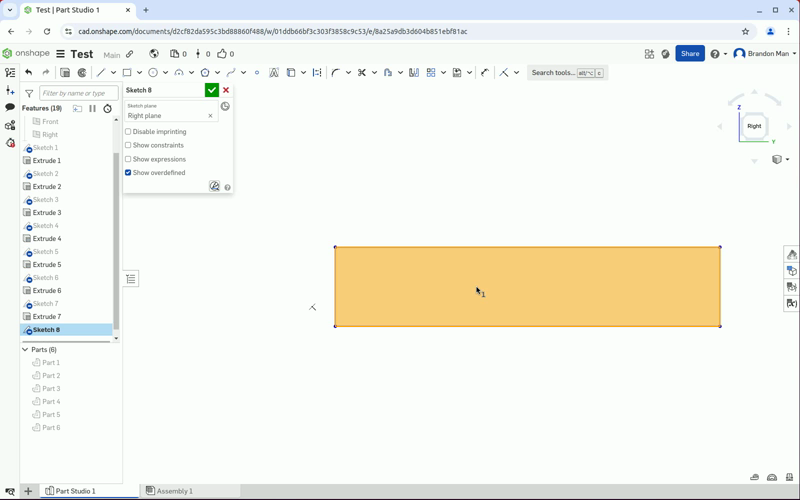
scroll(-6)
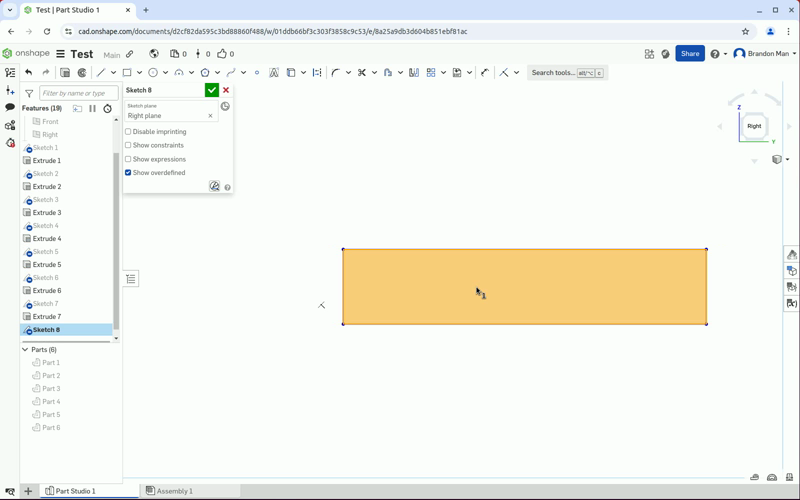
scroll(-6)
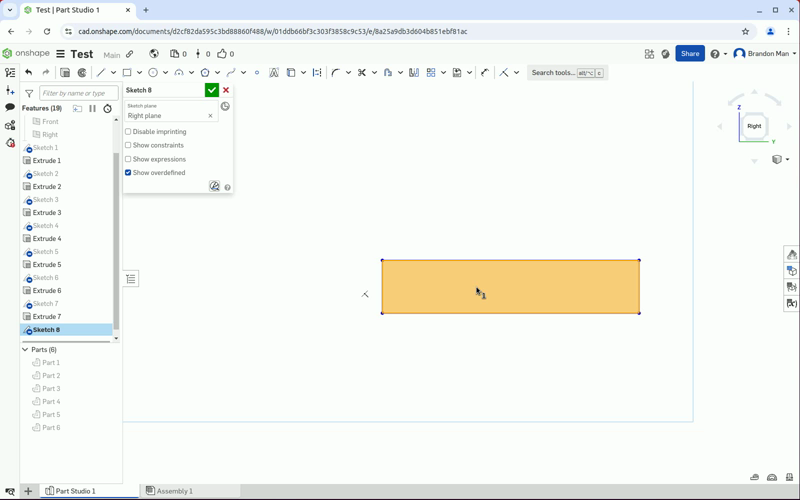
scroll(-6)
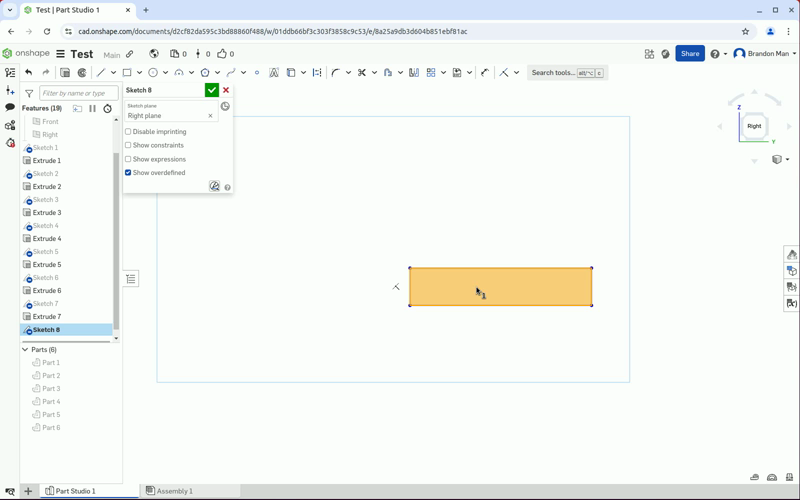
scroll(-6)
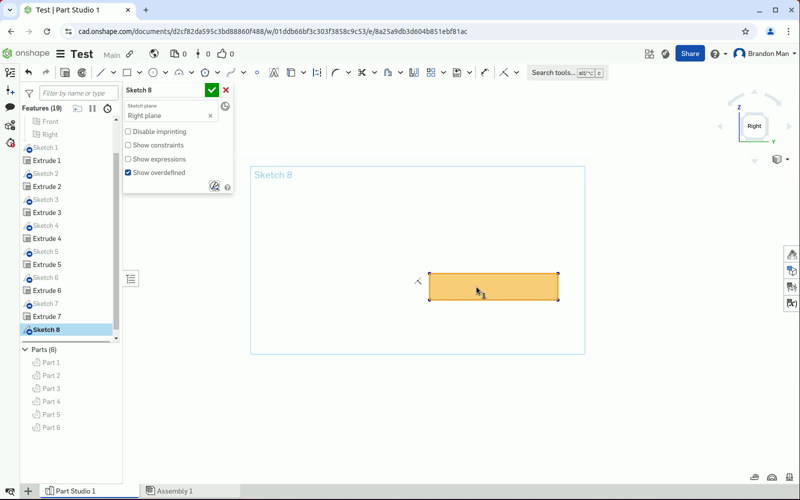
scroll(-6)
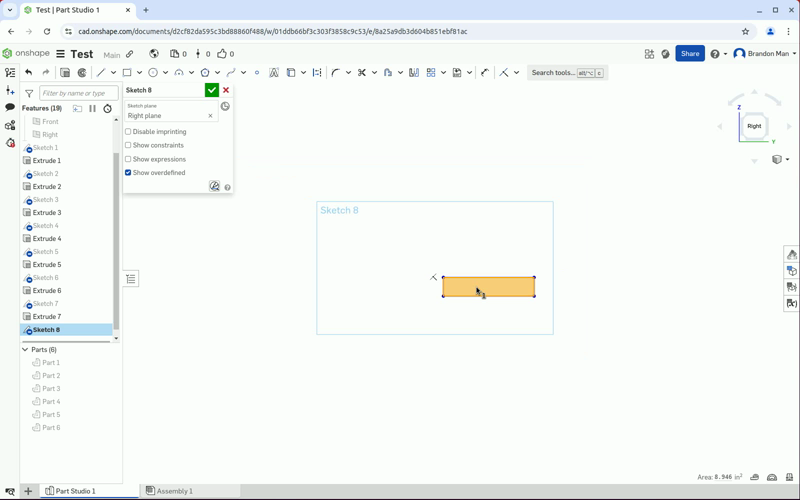
scroll(-6)
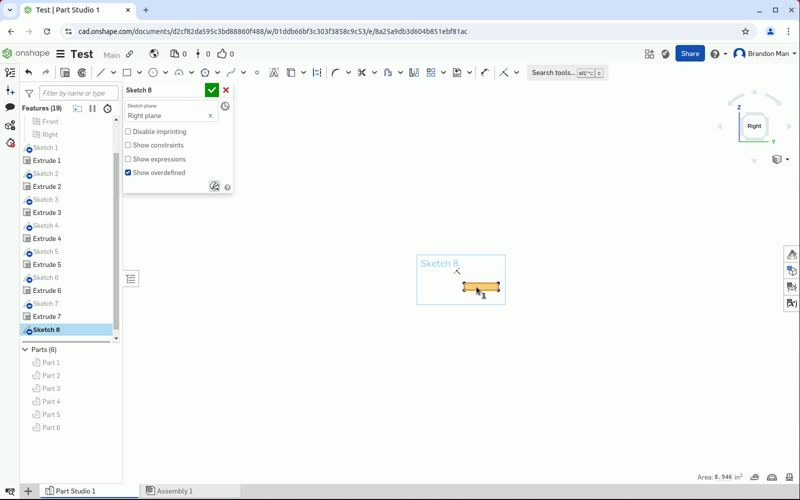
mouse_move(73, 352)
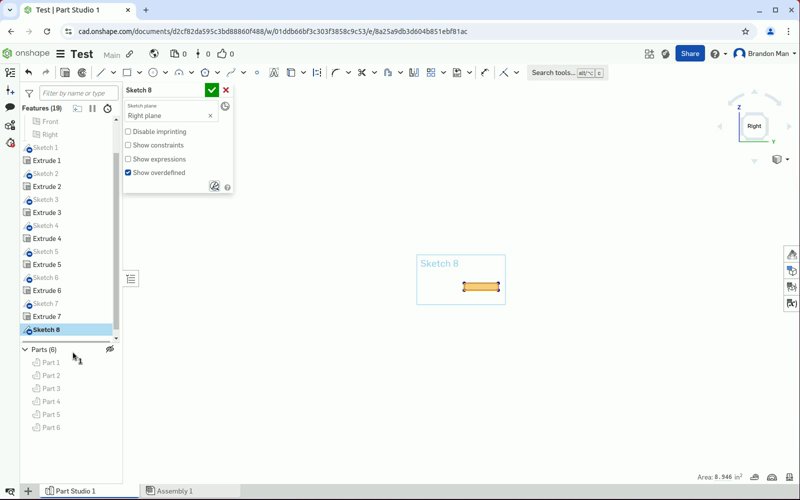
key(shift+y)
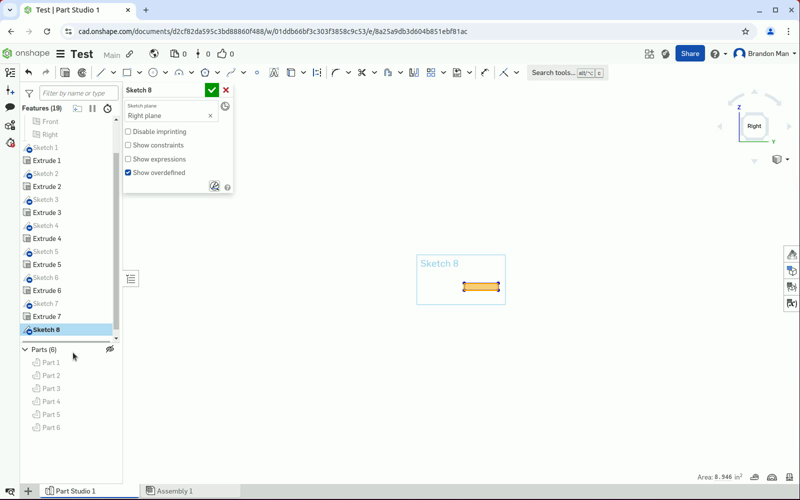
key(shift+e)
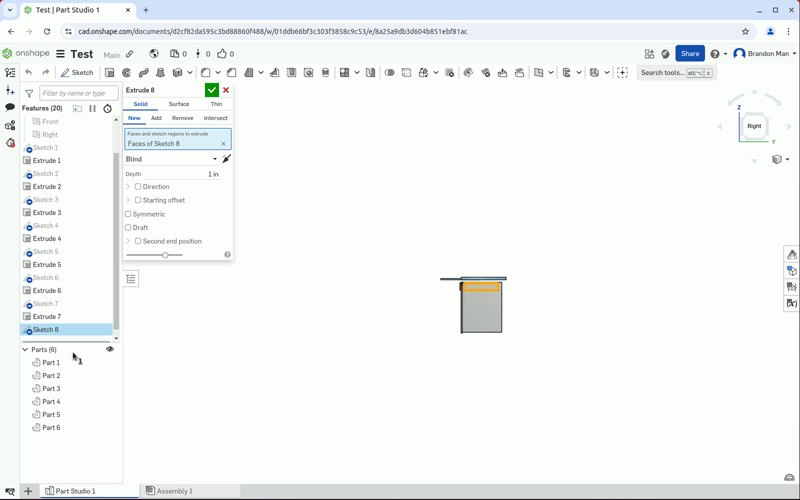
mouse_move(143, 106)
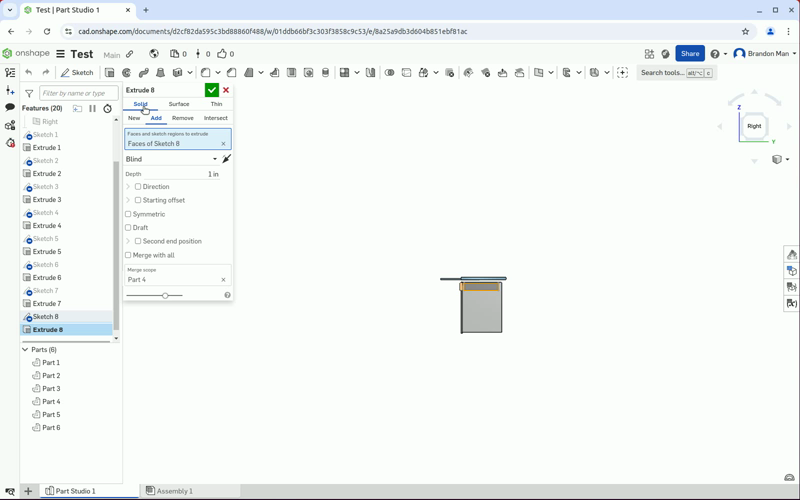
click(143, 106)
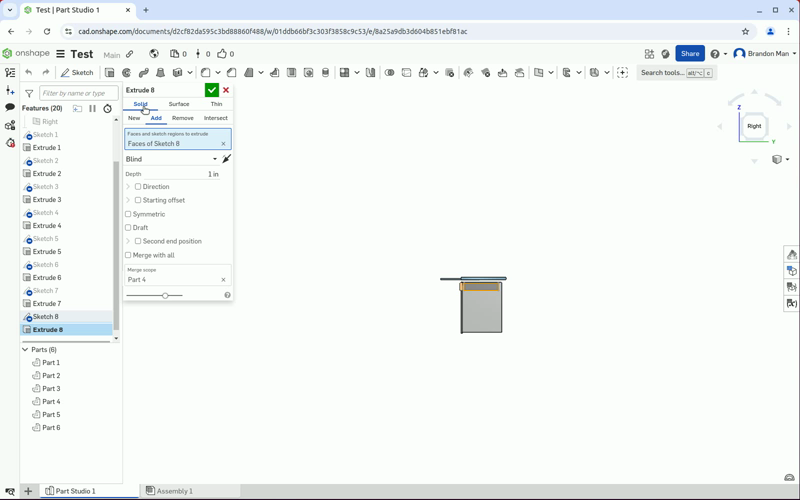
mouse_move(137, 120)
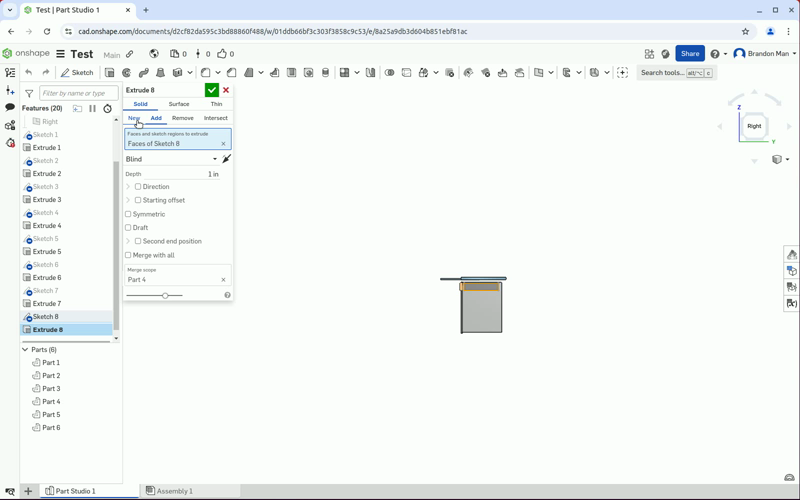
click(137, 120)
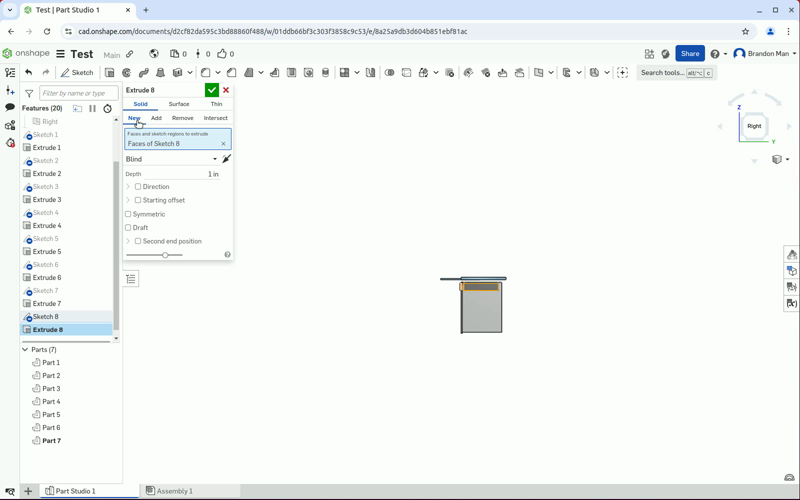
key(tab, 4)
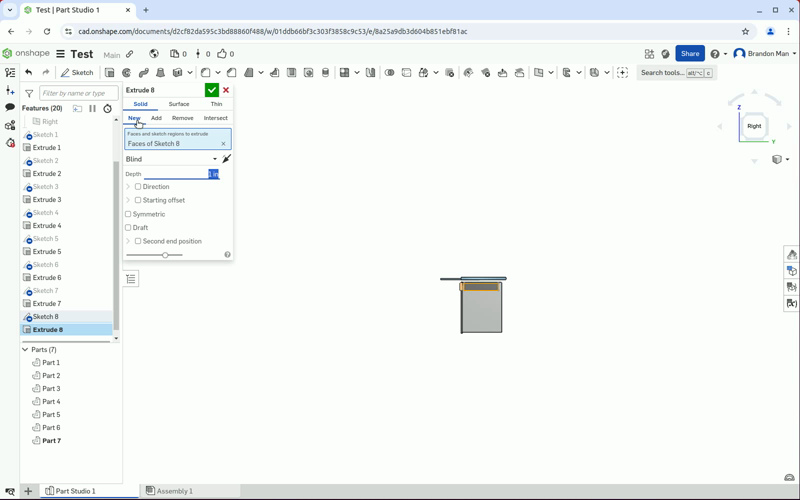
text(0.241)
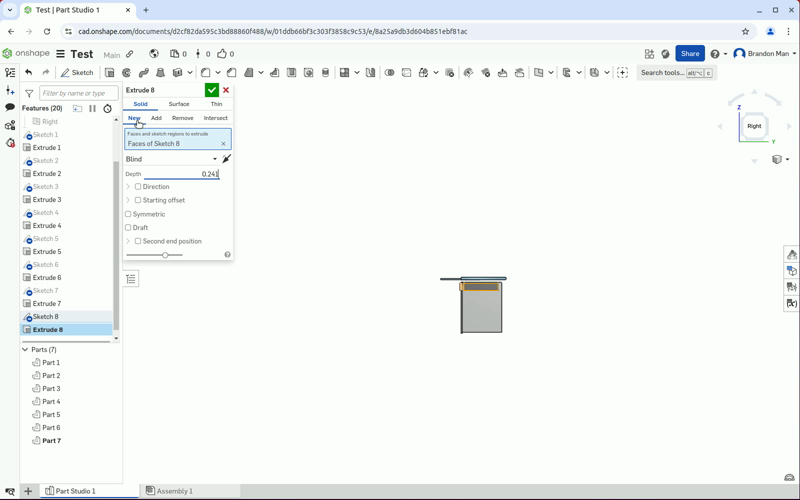
key(enter)
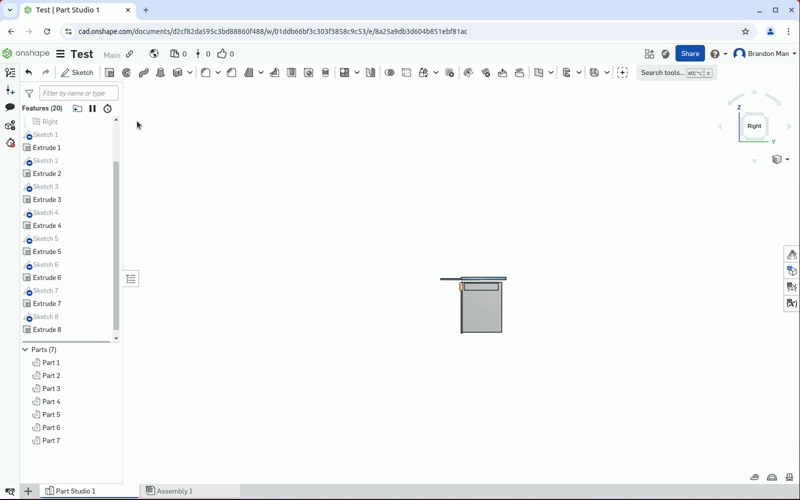
key(shift+h)
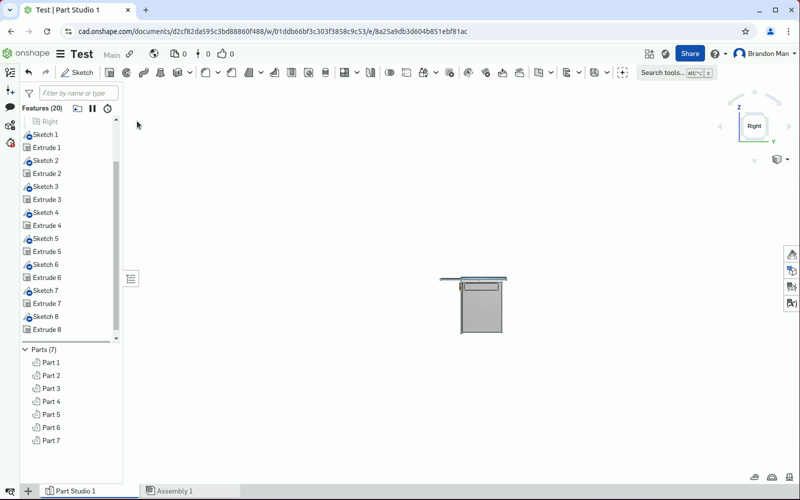
key(shift+h)
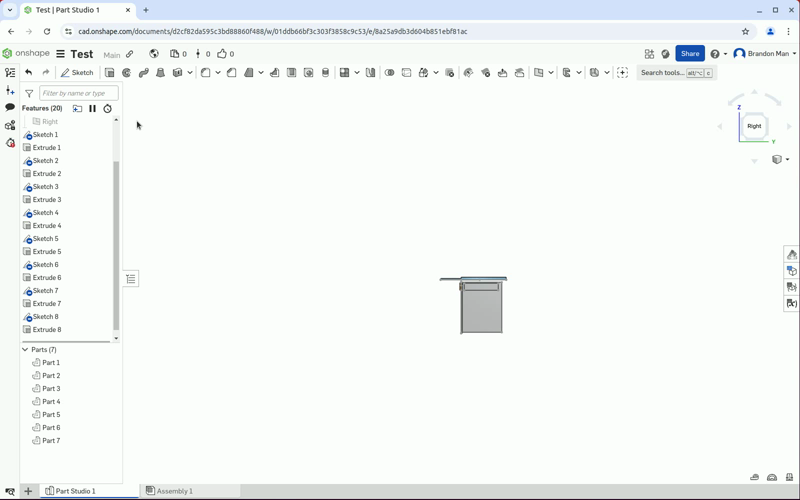
key(shift+7)
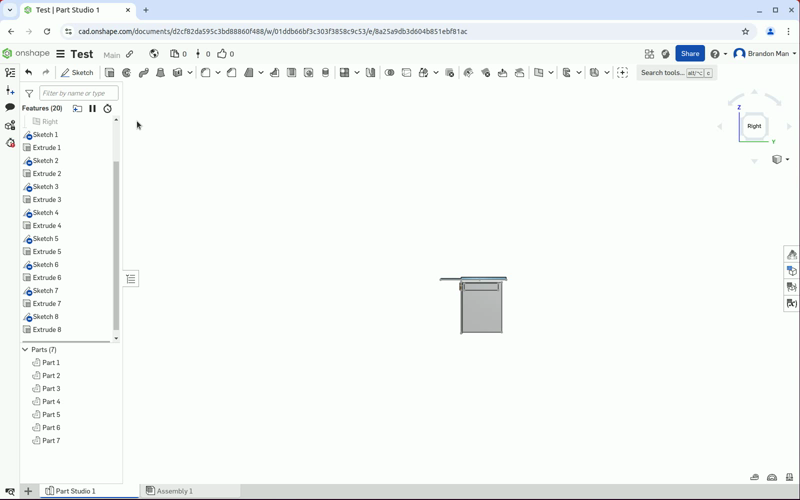
key(right, 2)
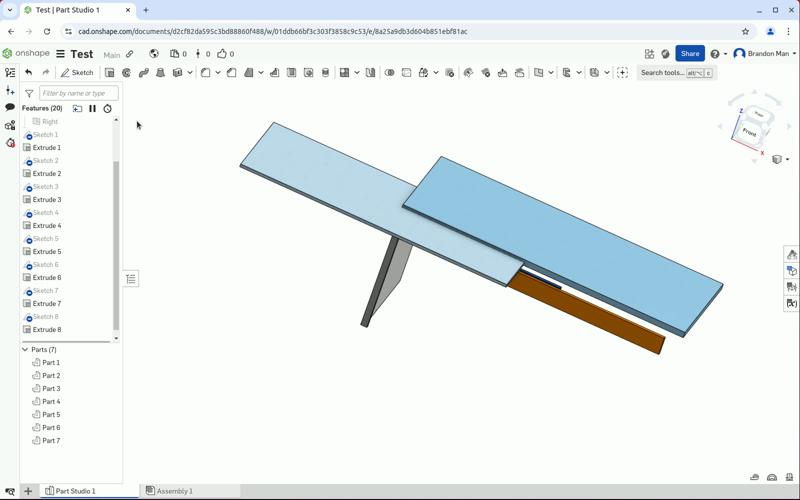
key(down, 2)
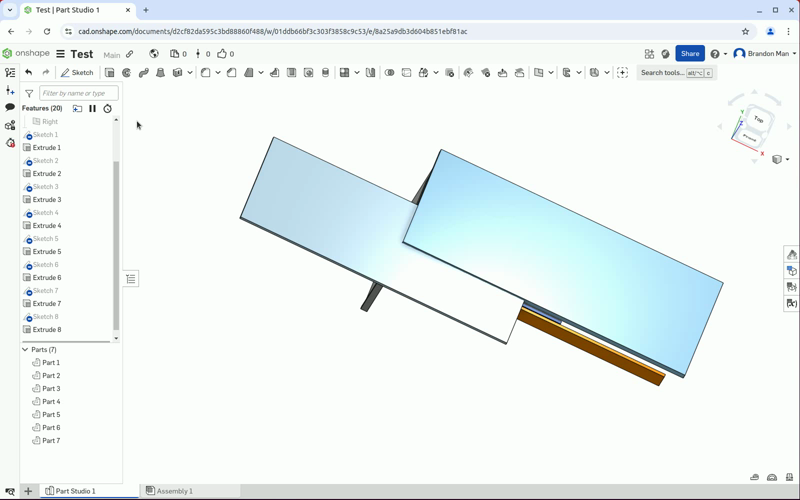
key(up, 2)
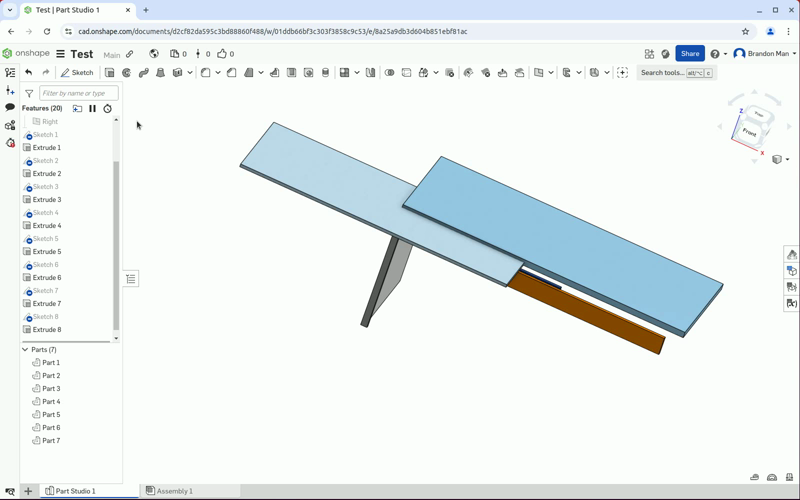
key(left, 2)
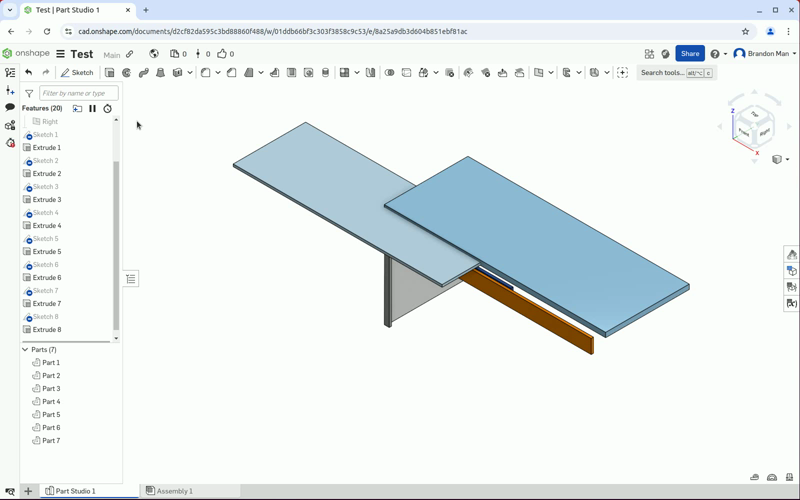
mouse_move(69, 137)
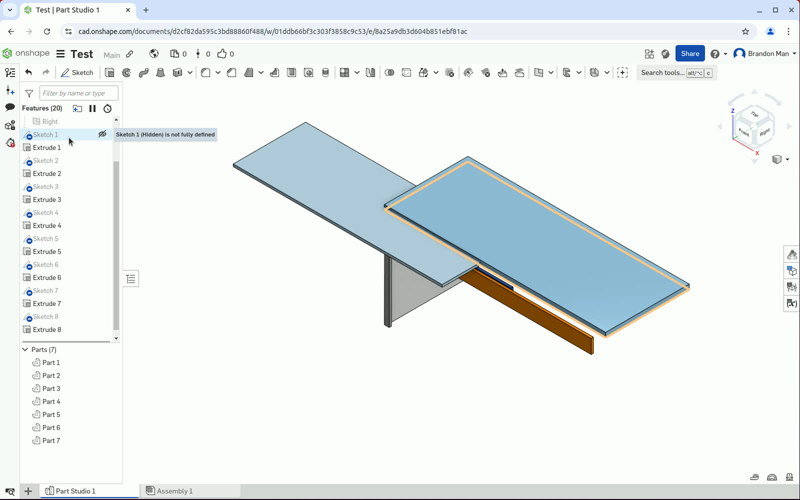
click(69, 137)